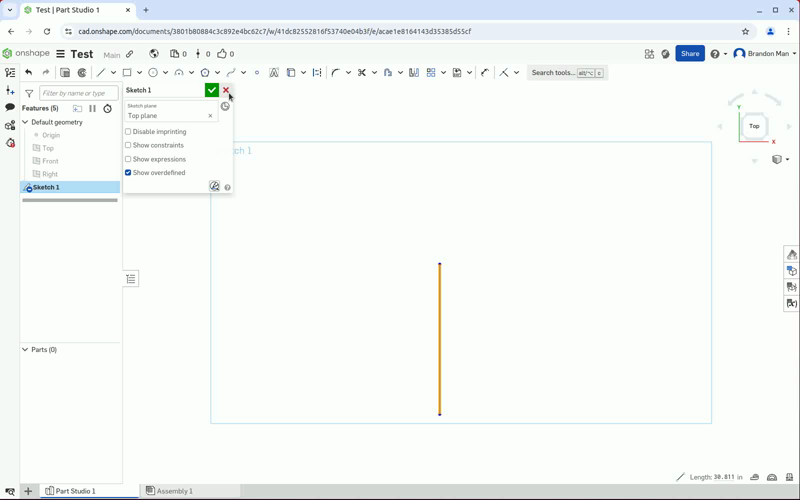
key(shift+h)
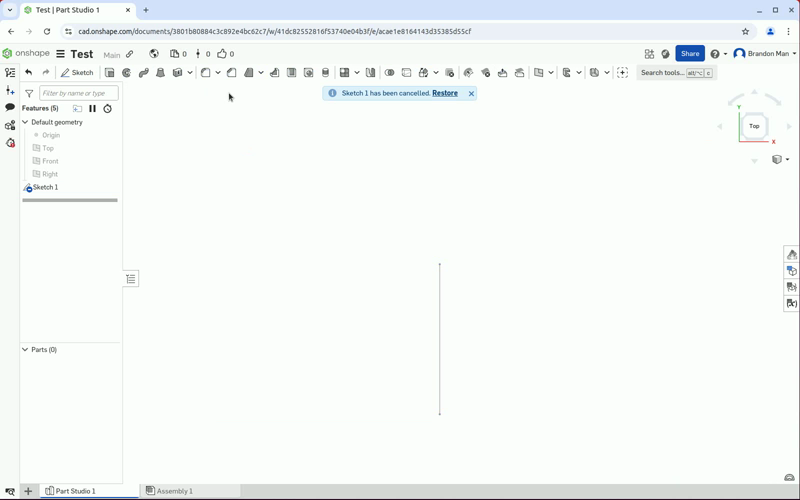
key(shift+s)
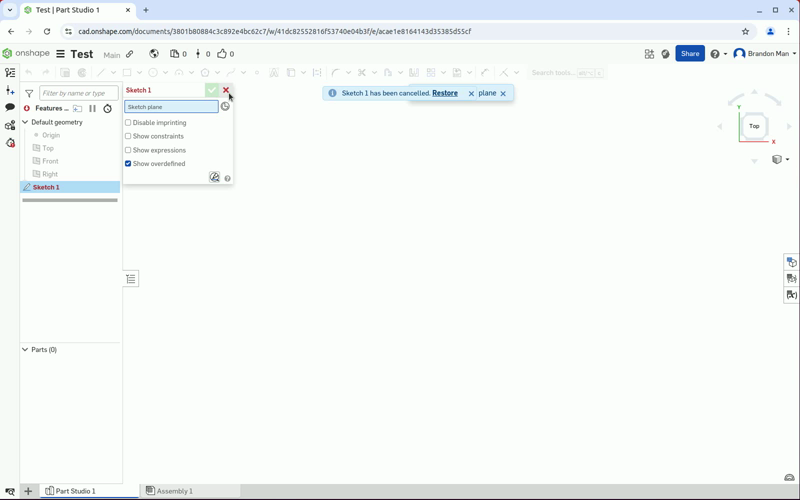
mouse_move(73, 150)
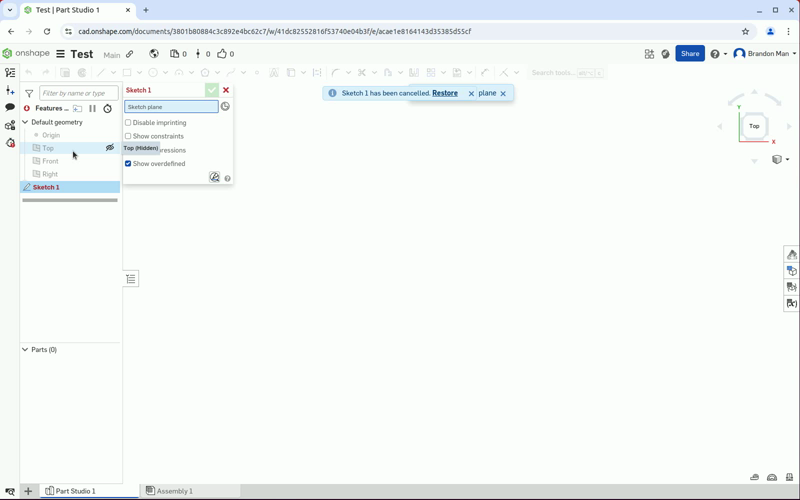
click(73, 150)
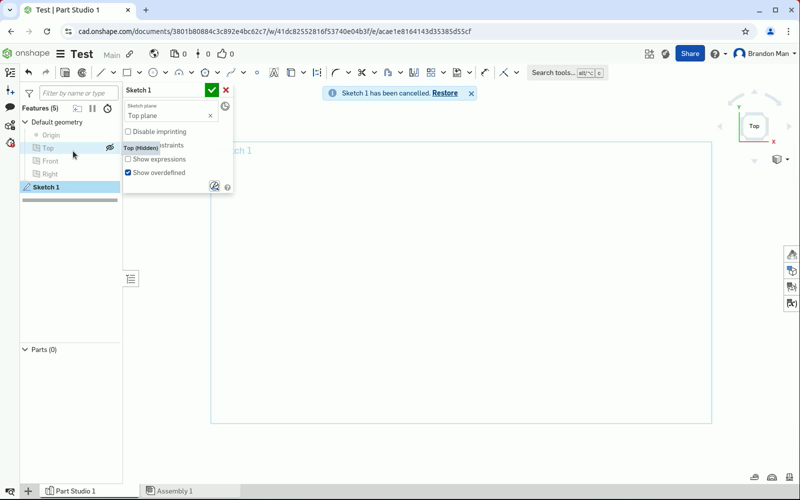
mouse_move(73, 352)
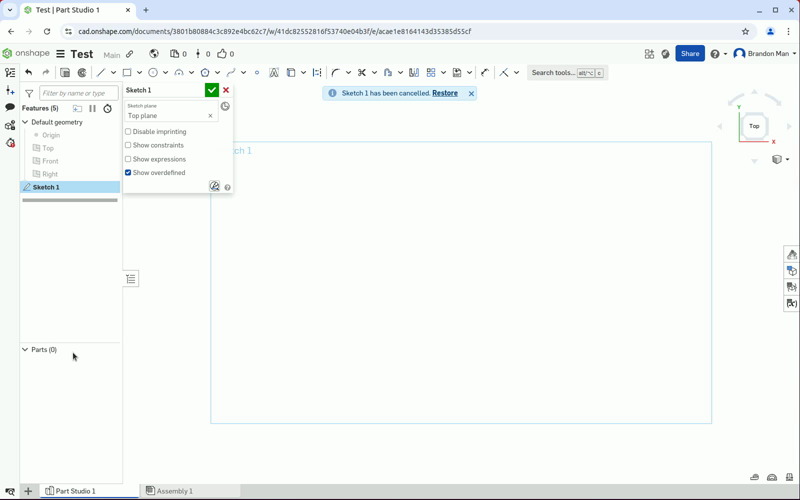
key(y)
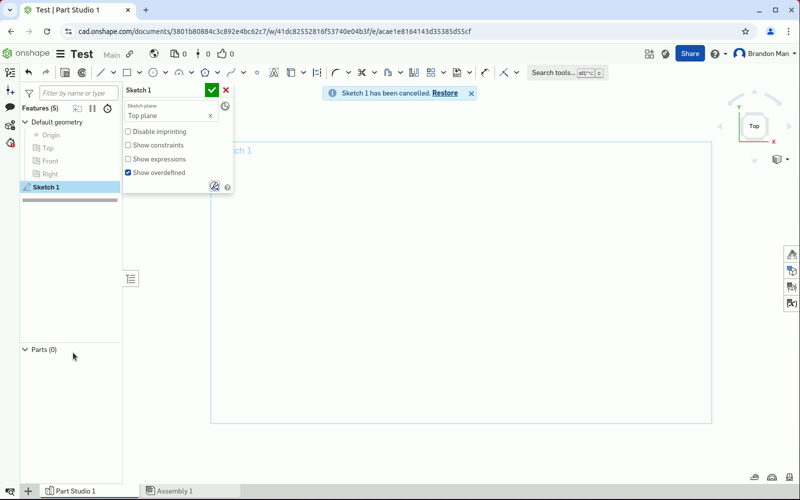
key(l)
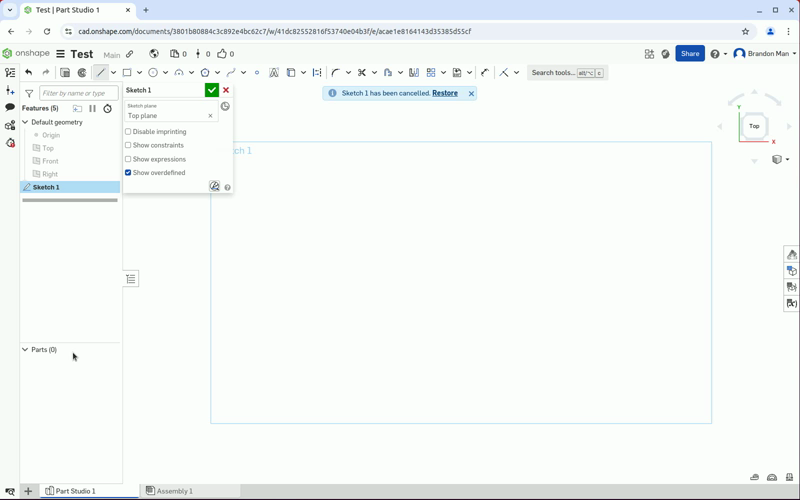
key_down(shift)
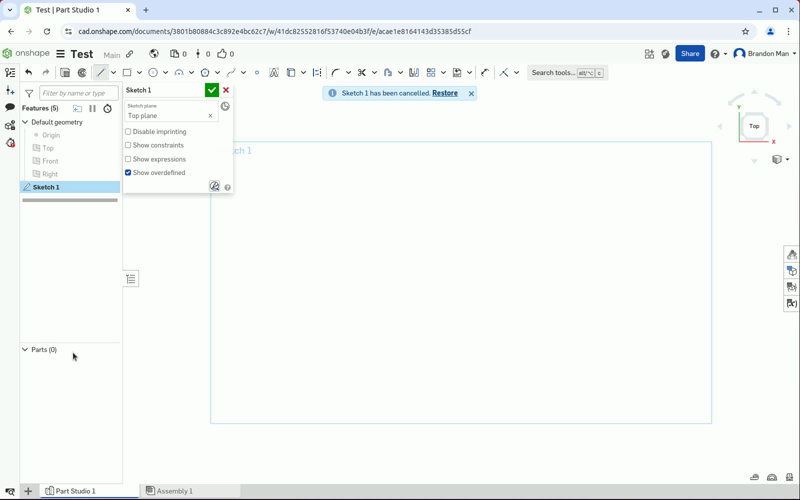
mouse_move(351, 345)
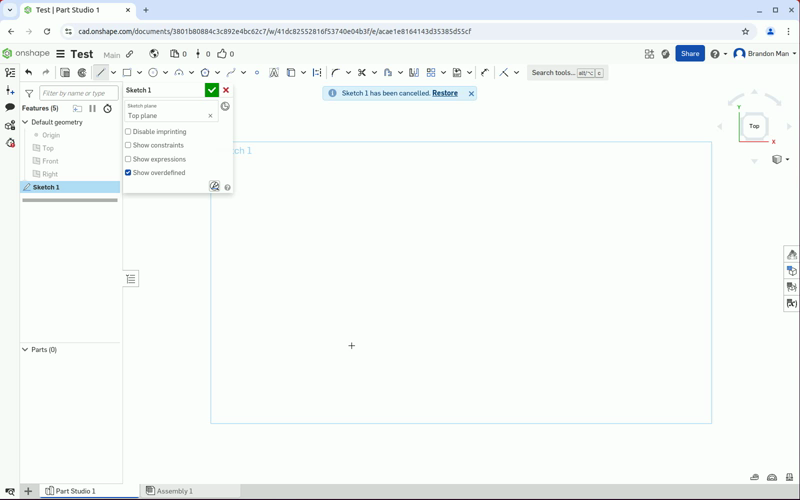
click(351, 345)
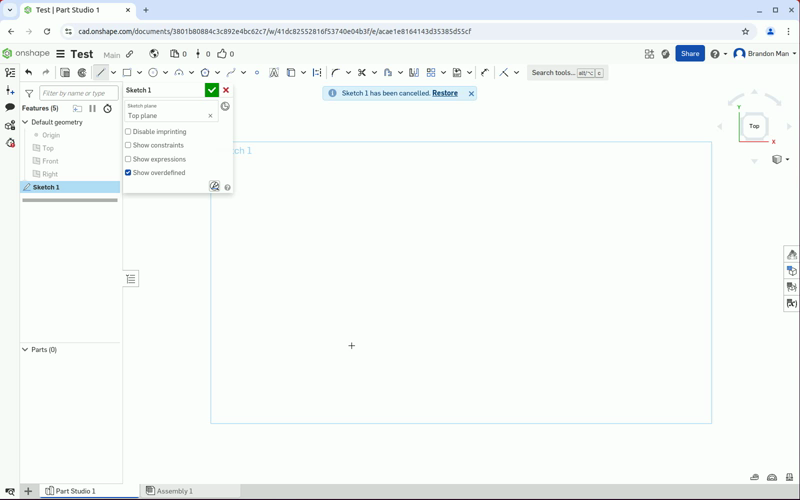
key_up(shift)
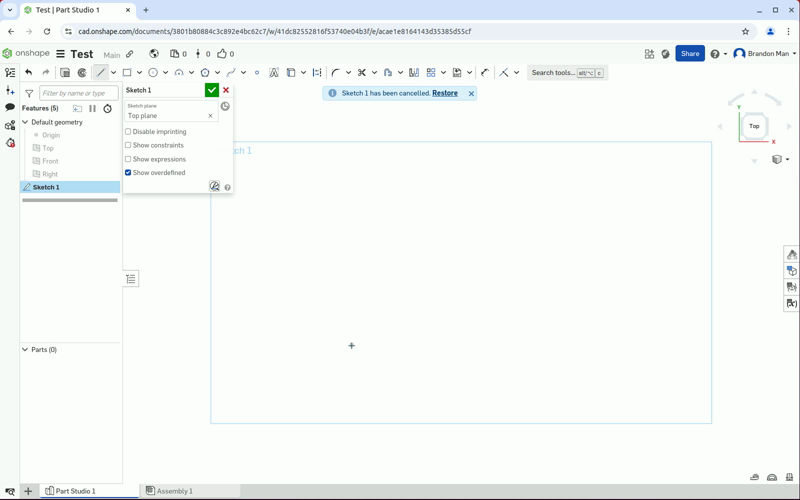
key_down(shift)
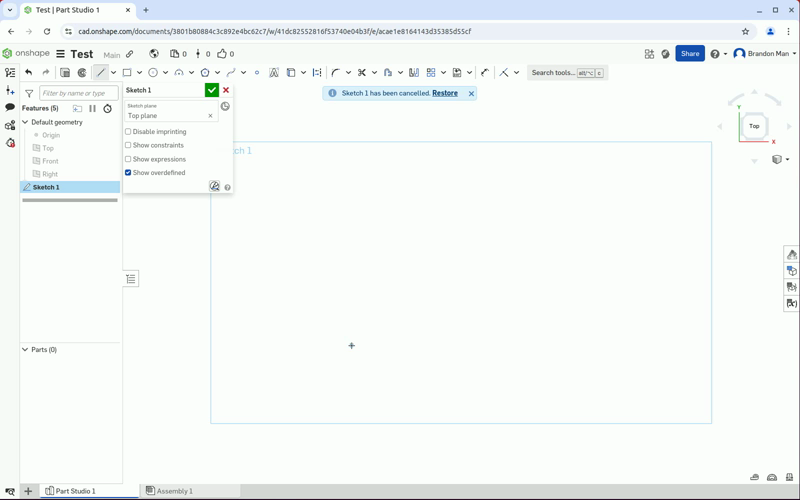
mouse_move(567, 345)
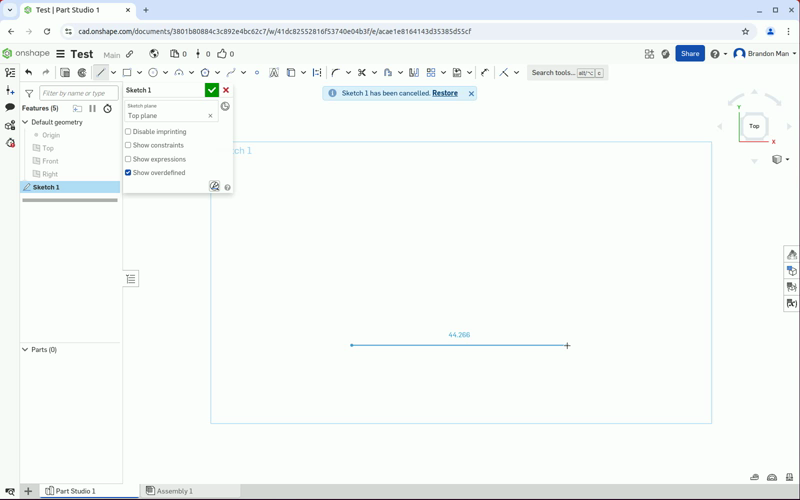
click(567, 345)
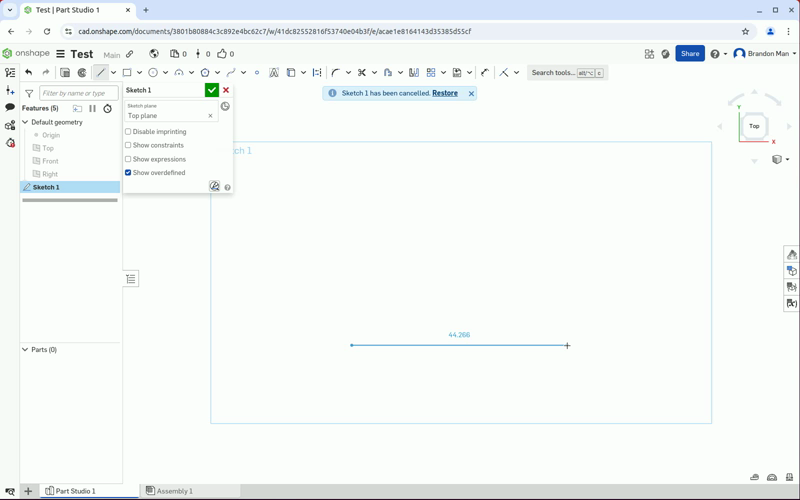
key_up(shift)
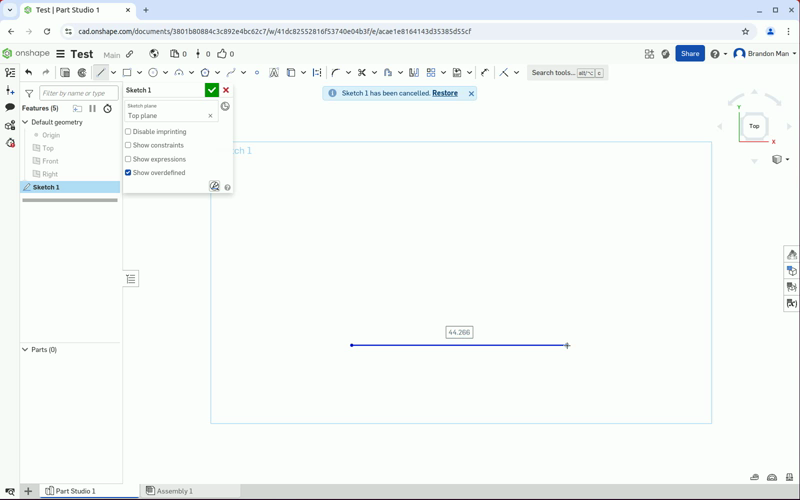
key_down(shift)
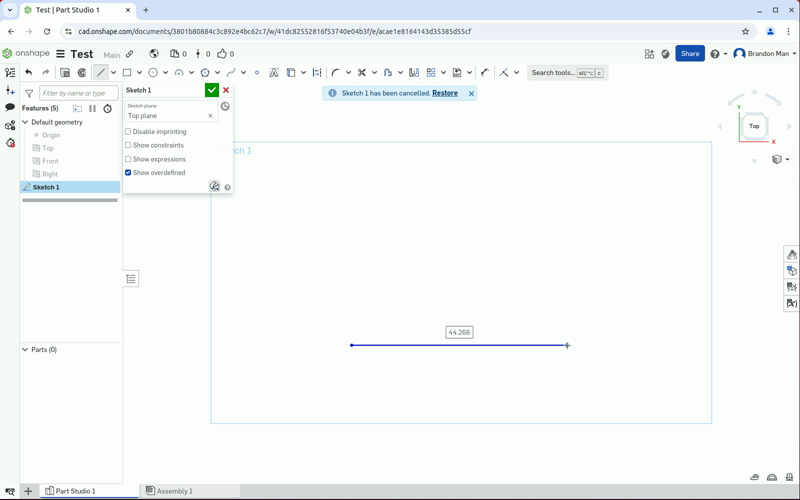
mouse_move(567, 222)
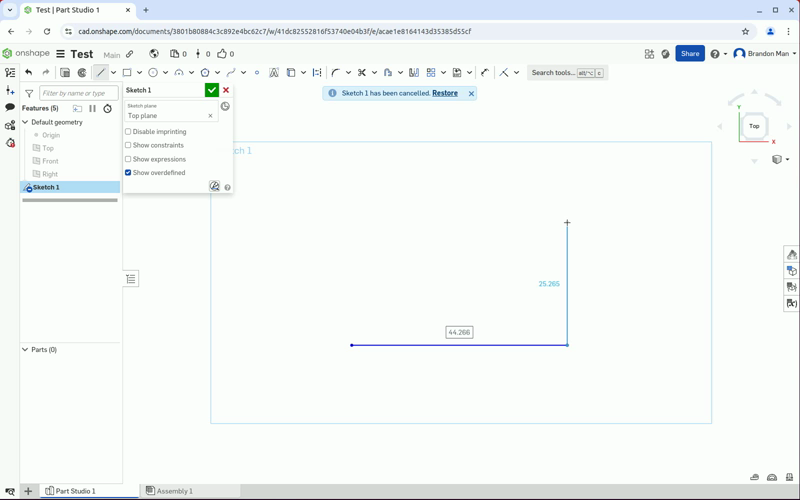
click(567, 222)
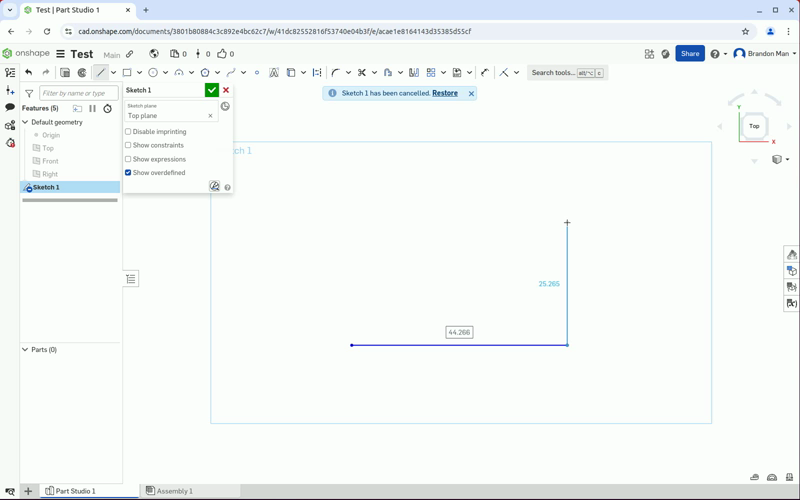
key_up(shift)
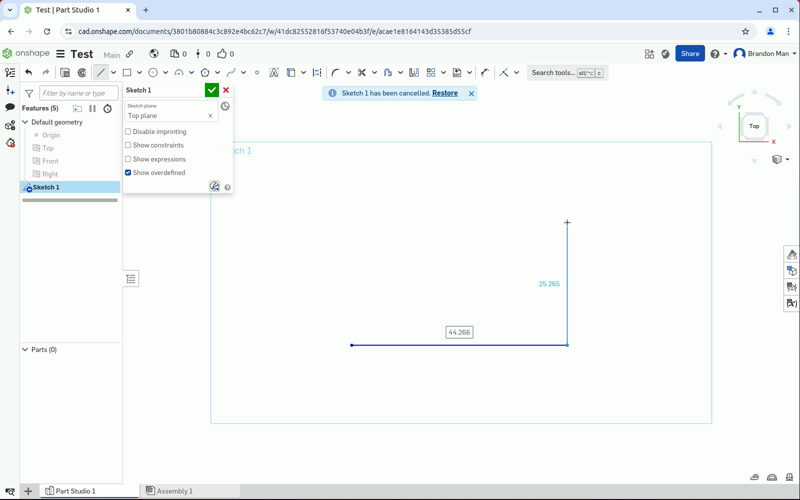
key_down(shift)
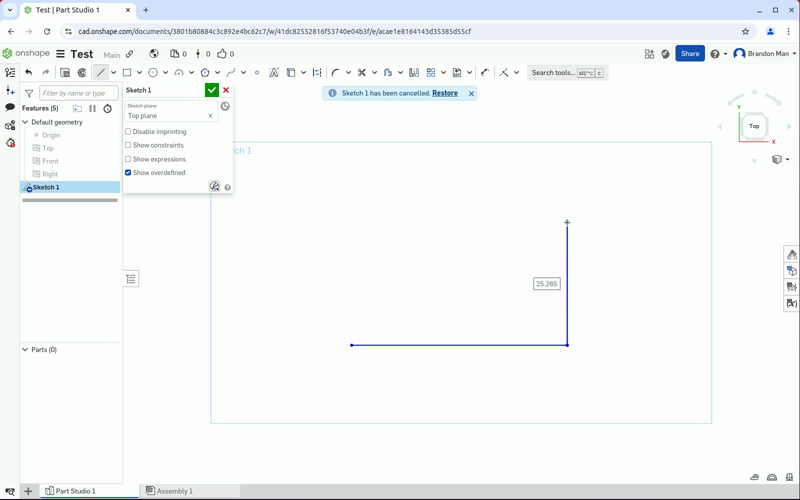
mouse_move(351, 222)
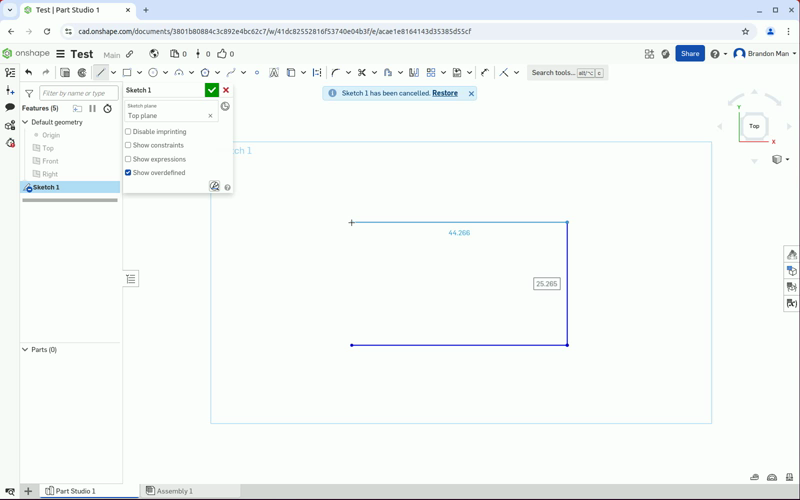
click(351, 222)
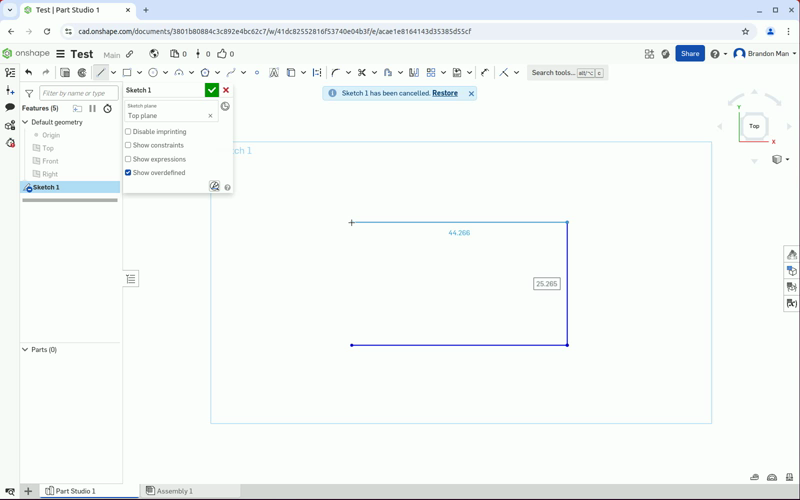
key_up(shift)
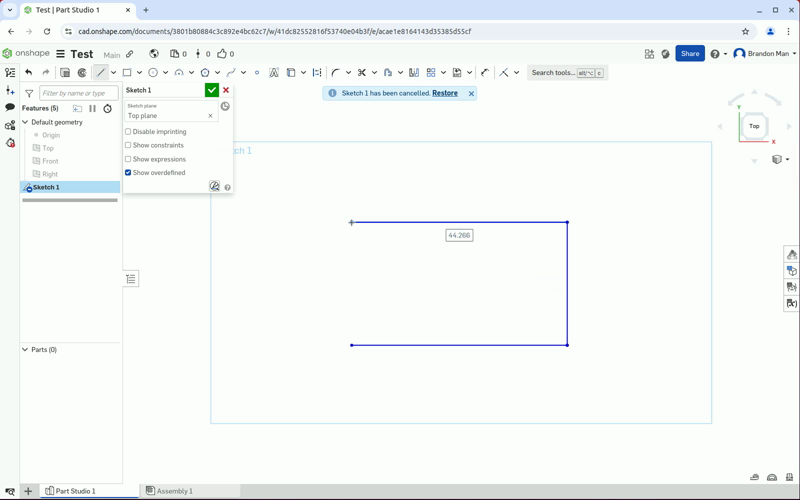
key_down(shift)
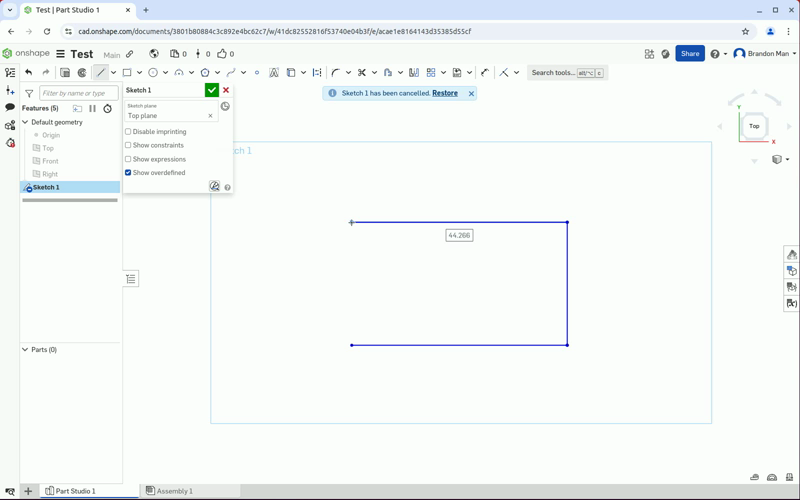
mouse_move(351, 345)
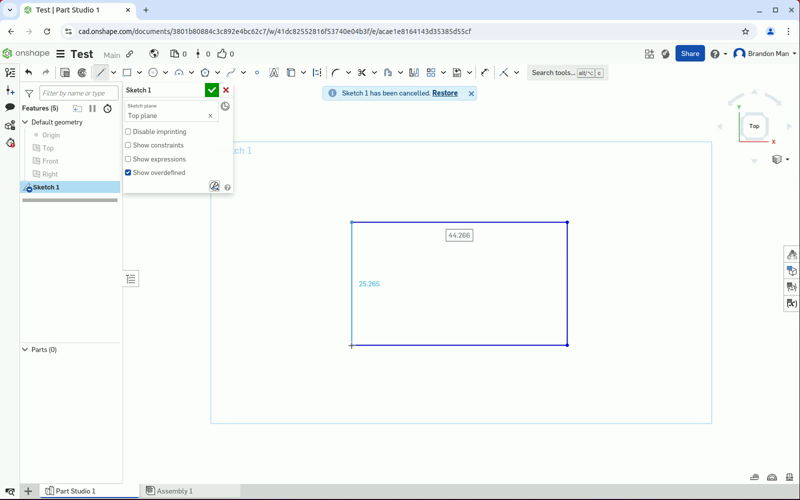
key_up(shift)
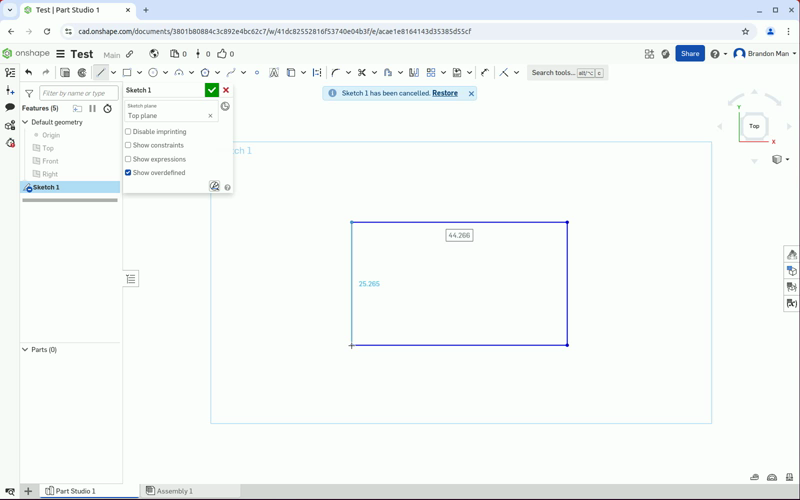
click(351, 345)
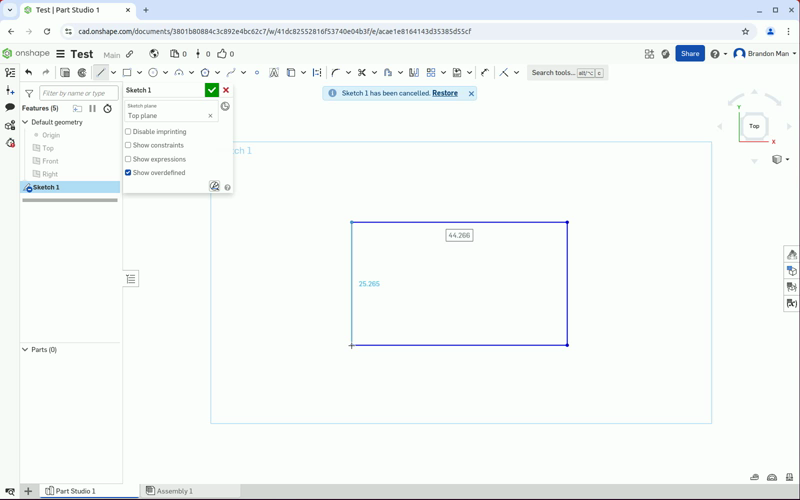
key(esc)
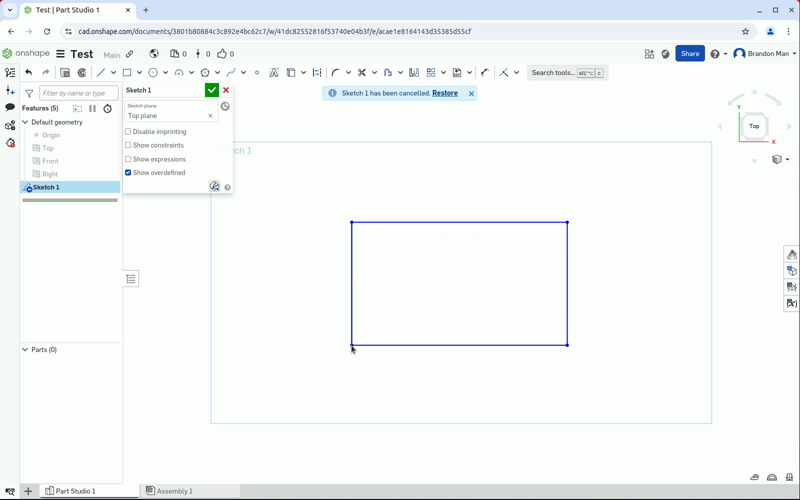
mouse_move(483, 253)
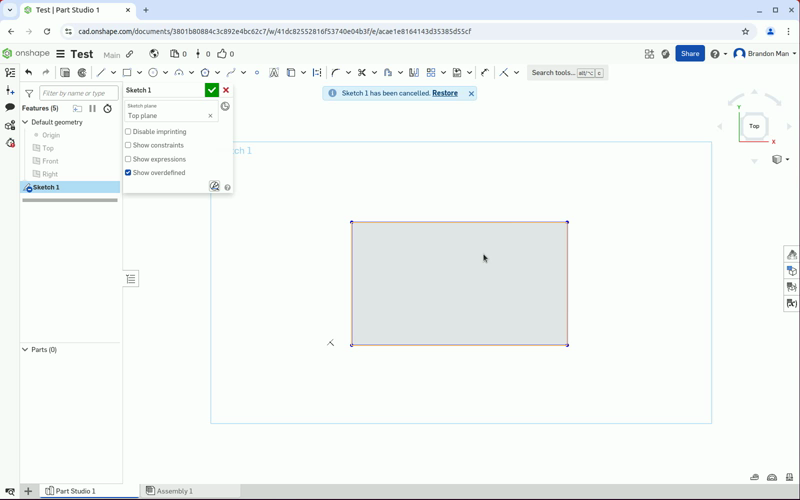
click(483, 253)
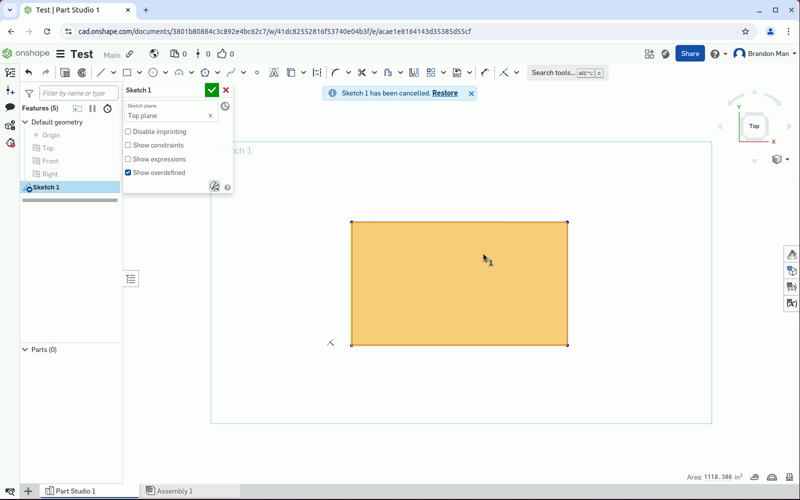
mouse_move(73, 352)
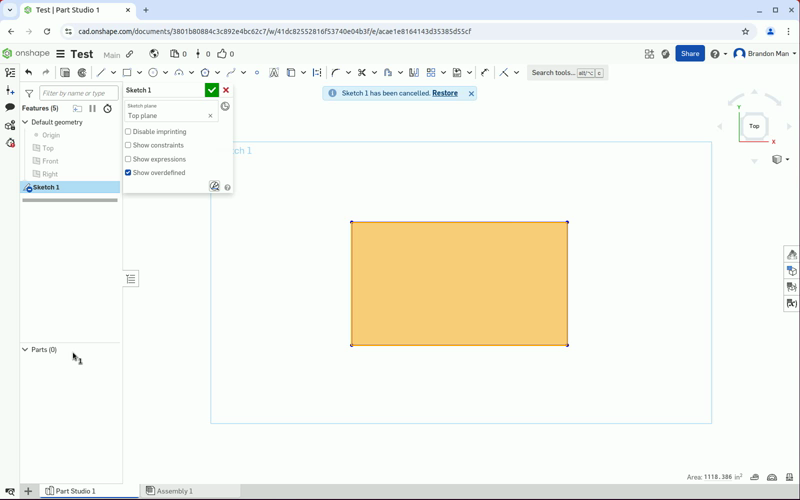
key(shift+y)
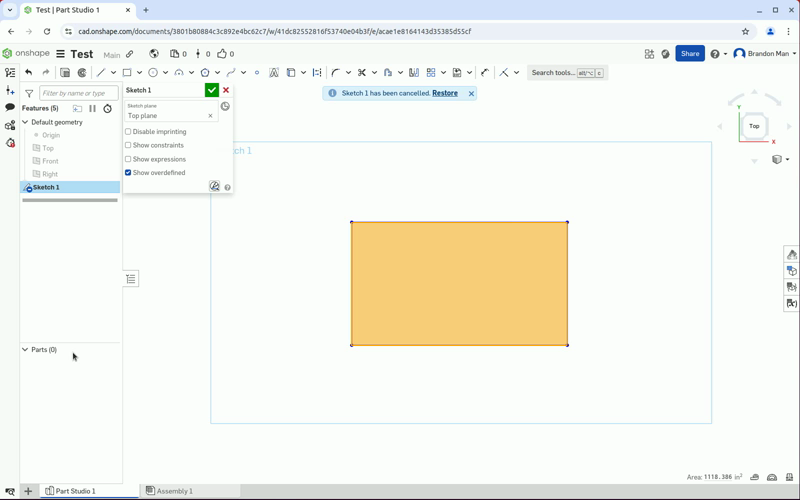
key(shift+e)
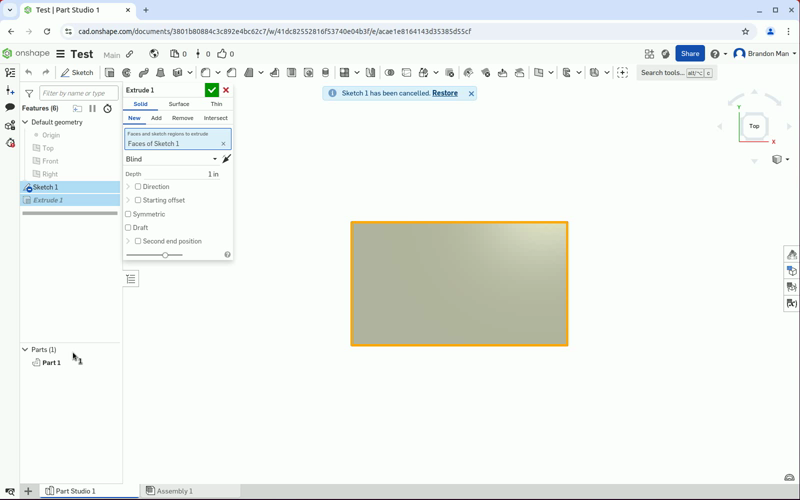
mouse_move(143, 106)
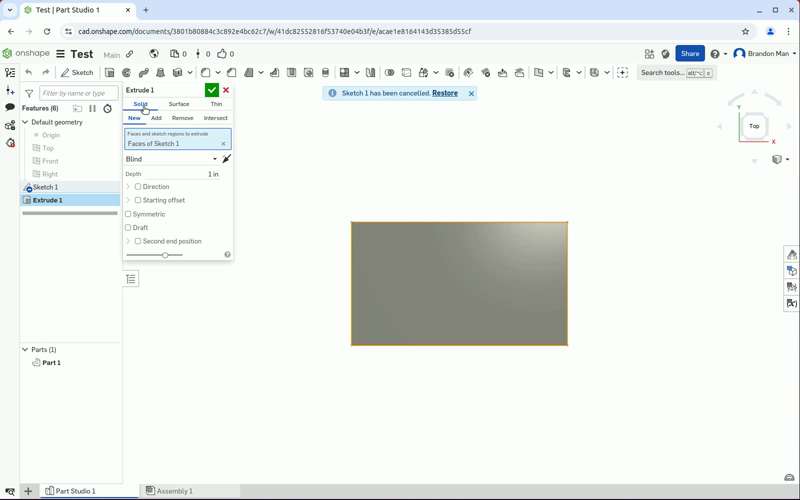
click(143, 106)
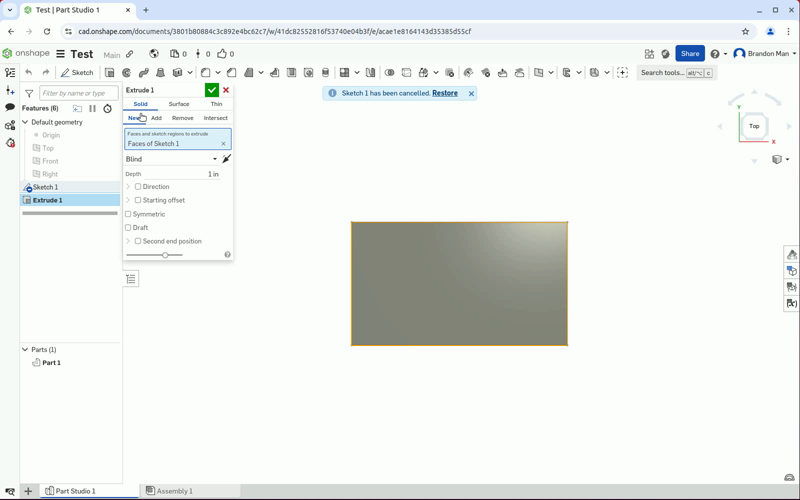
mouse_move(137, 120)
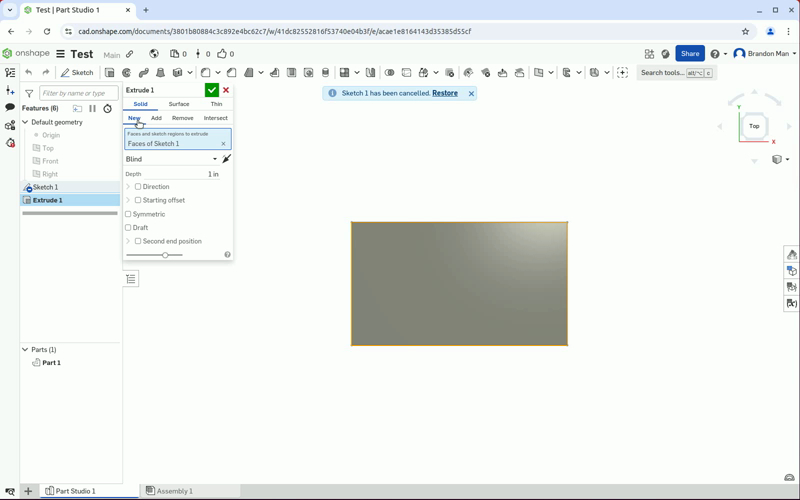
click(137, 120)
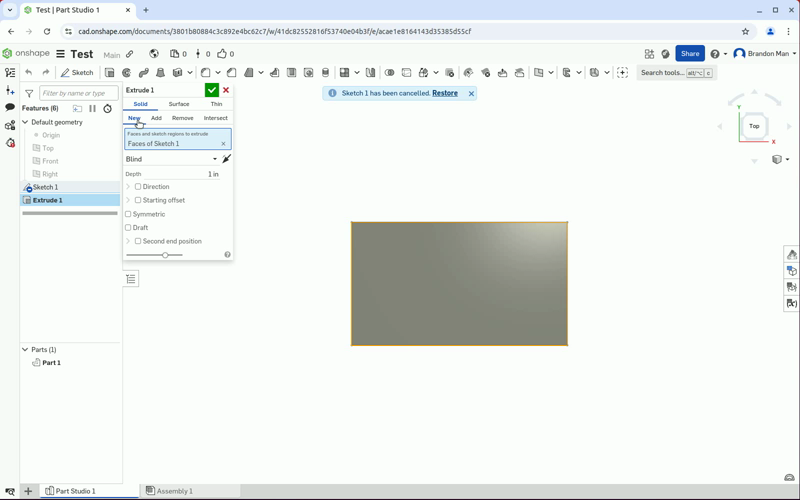
key(tab, 4)
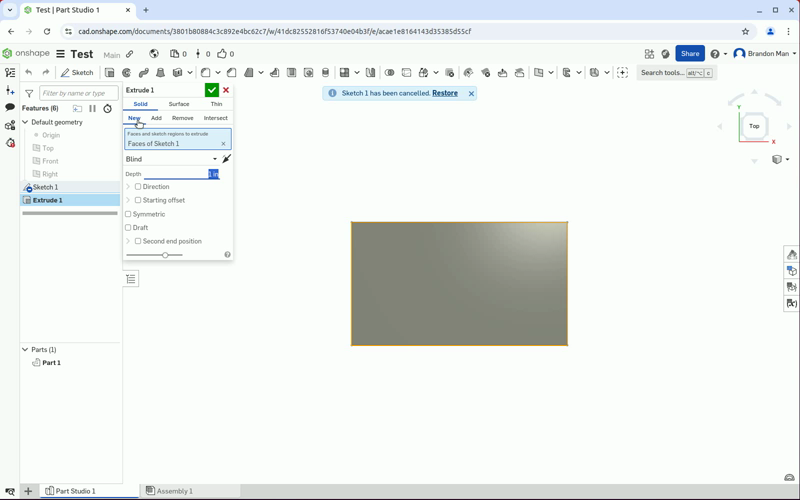
text(0.241)
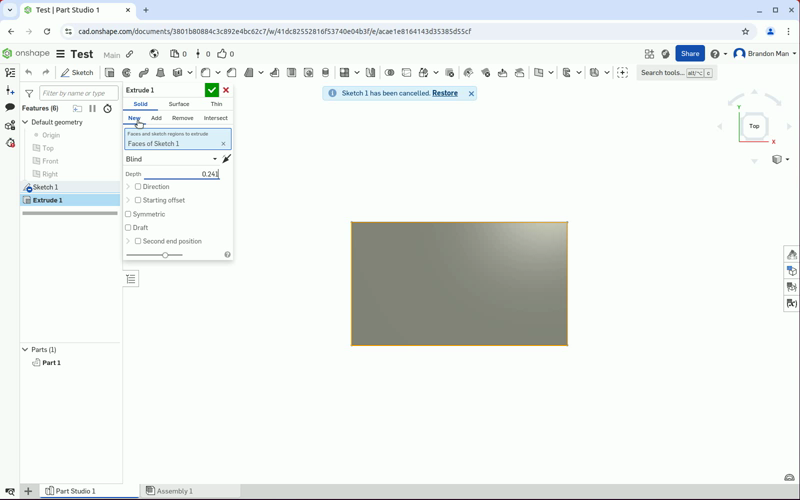
key(enter)
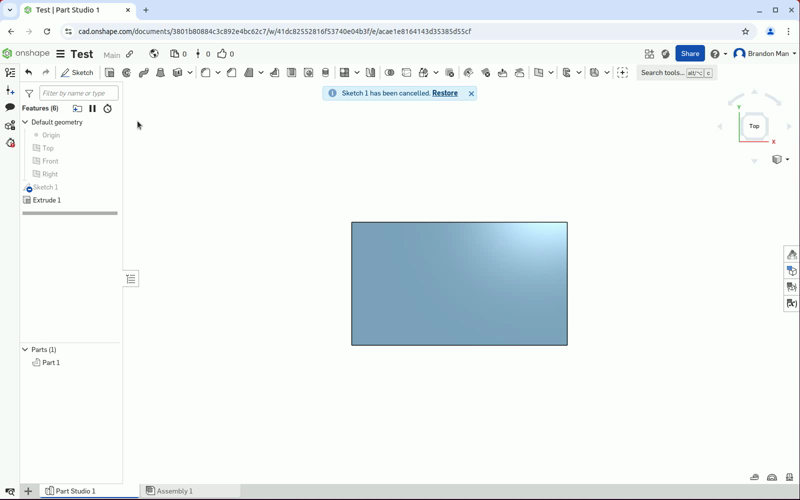
key(shift+h)
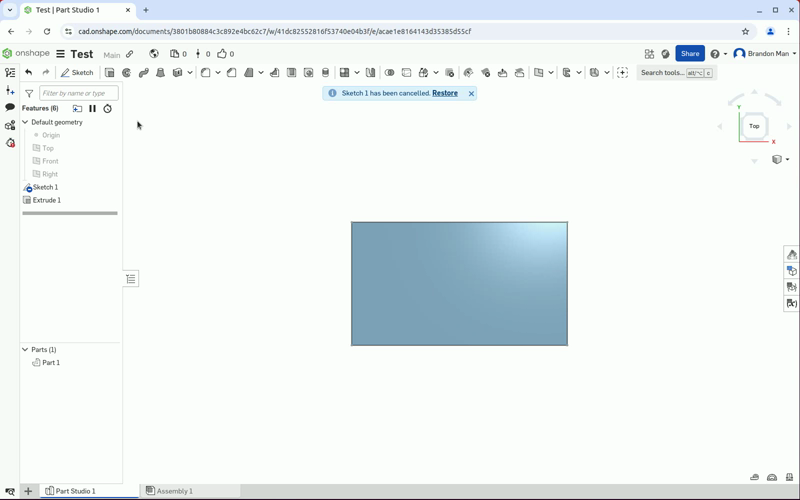
key(shift+h)
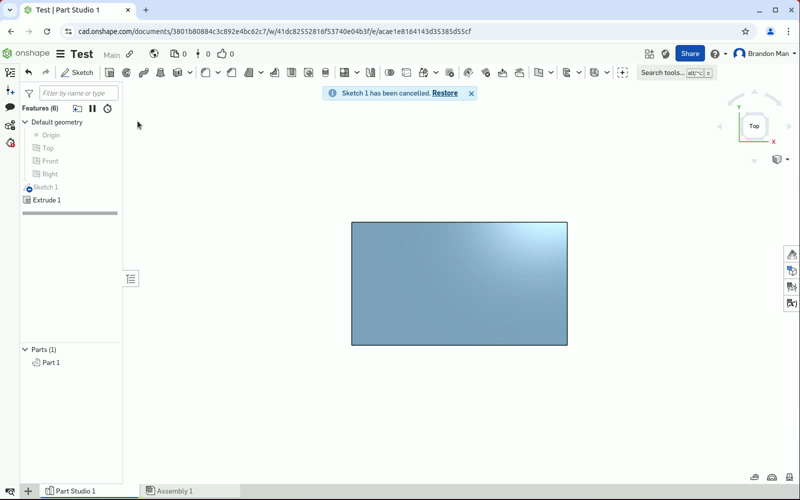
mouse_move(73, 189)
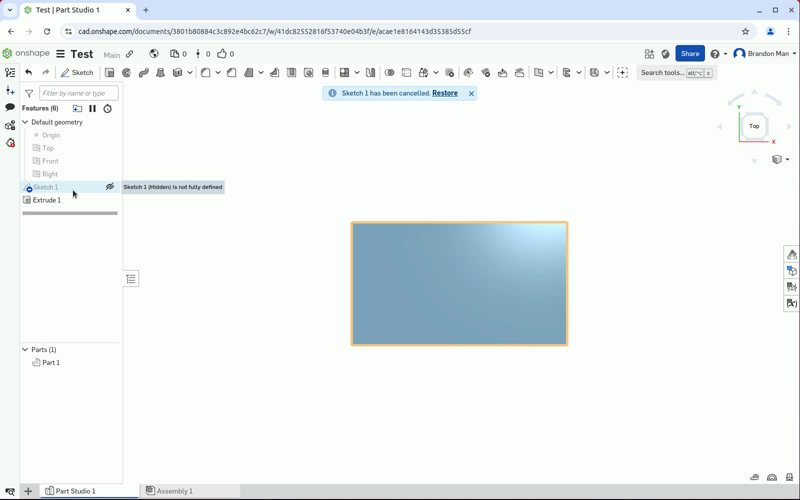
click(73, 189)
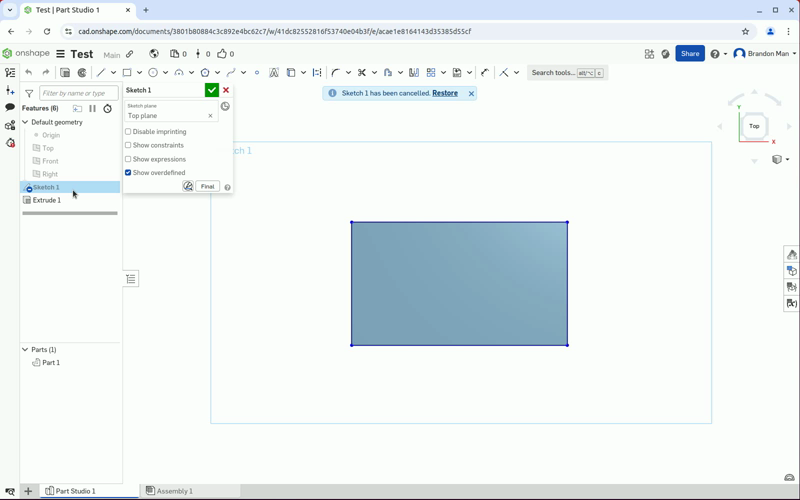
mouse_move(229, 92)
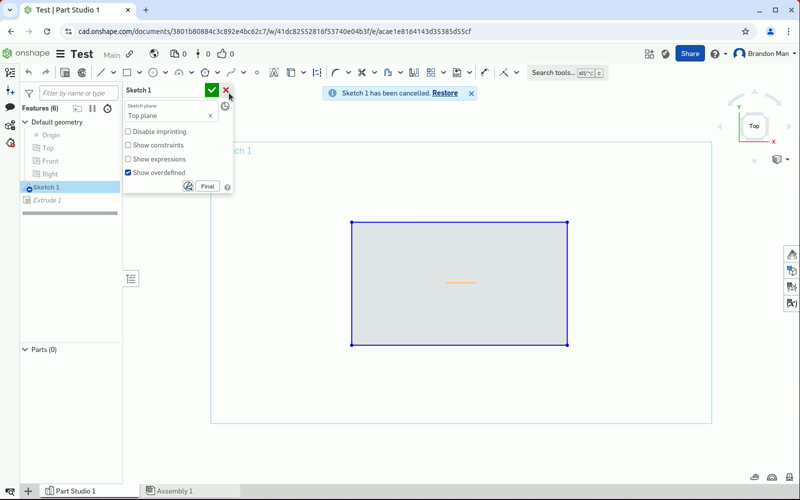
click(229, 92)
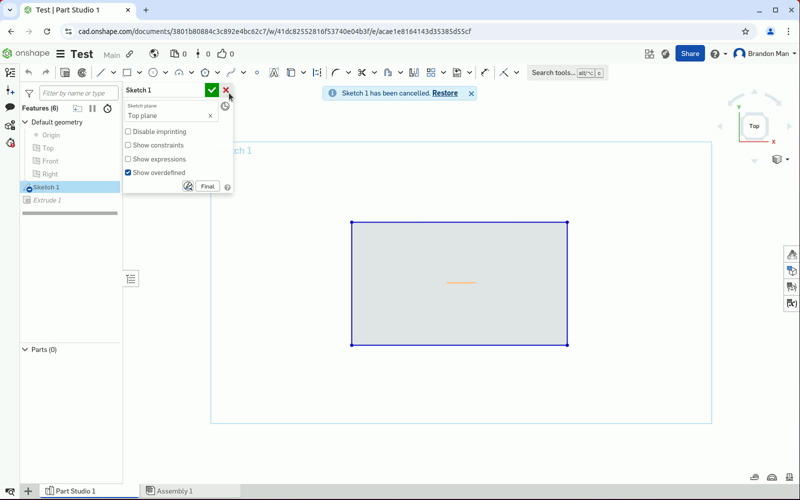
key(shift+s)
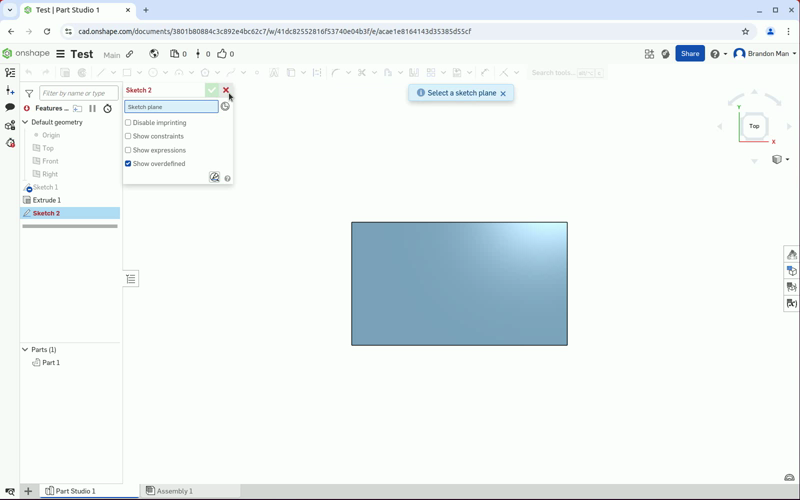
mouse_move(73, 150)
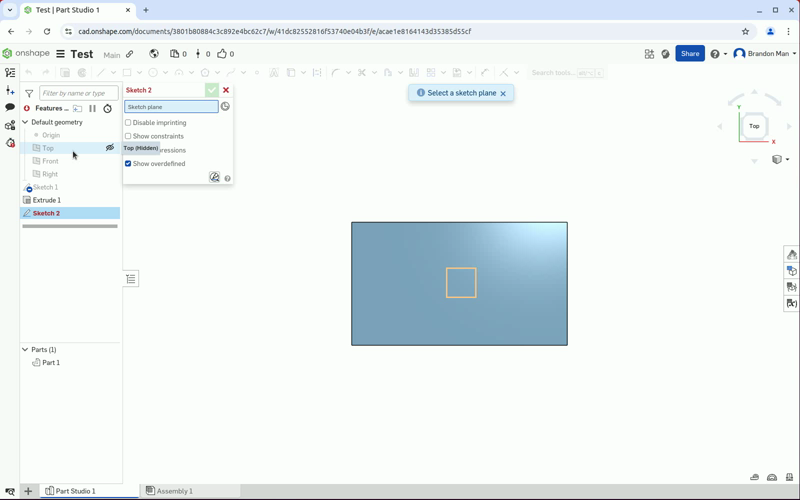
click(73, 150)
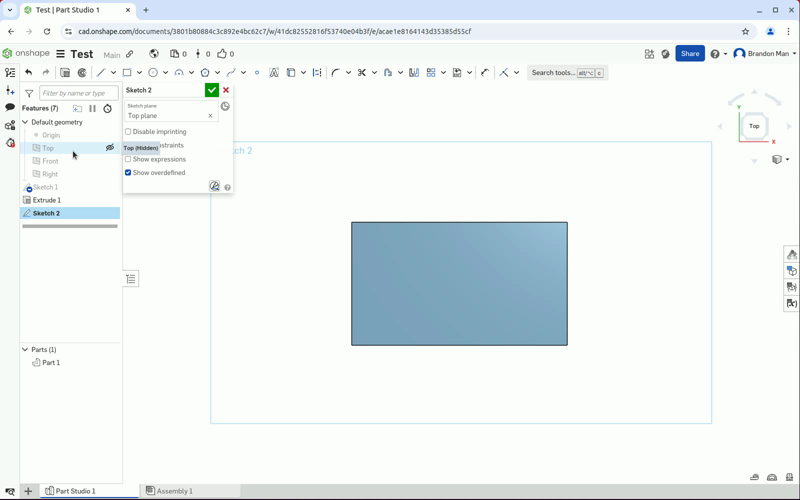
mouse_move(73, 352)
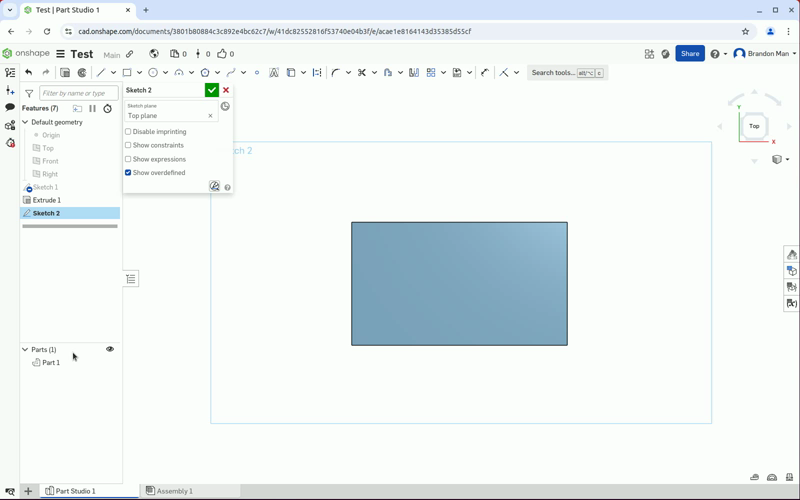
key(y)
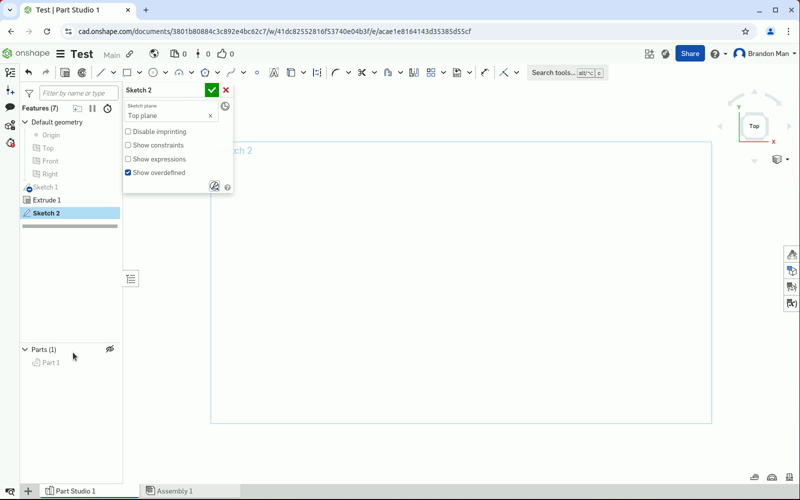
key(l)
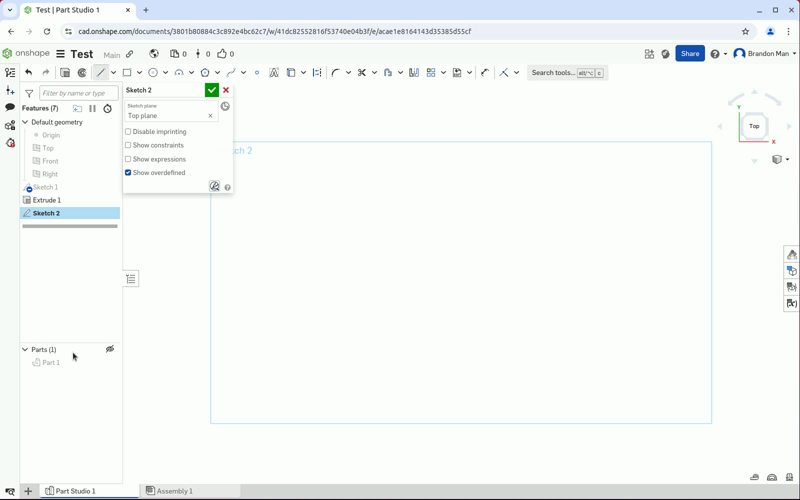
key_down(shift)
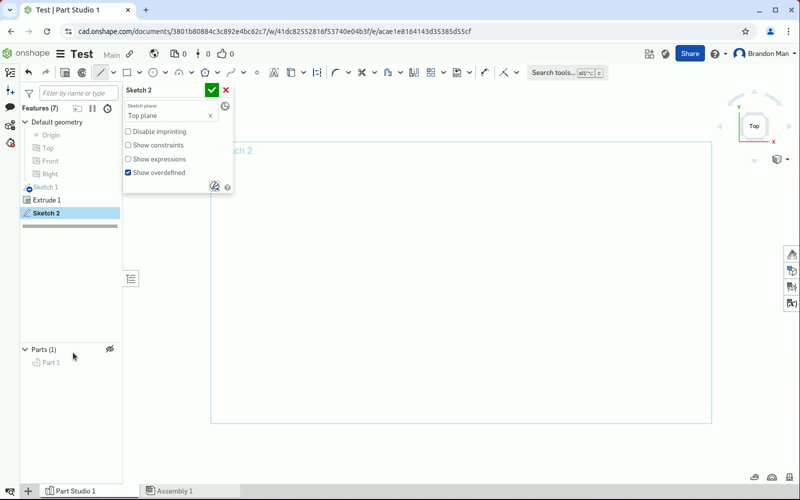
mouse_move(359, 268)
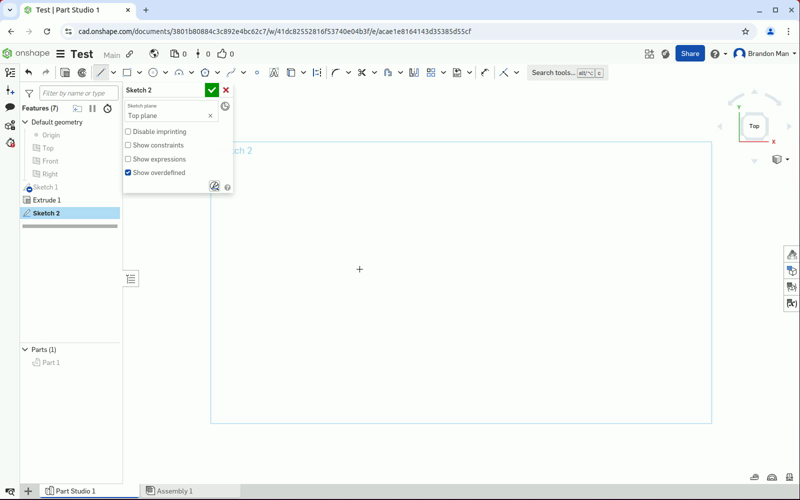
click(359, 268)
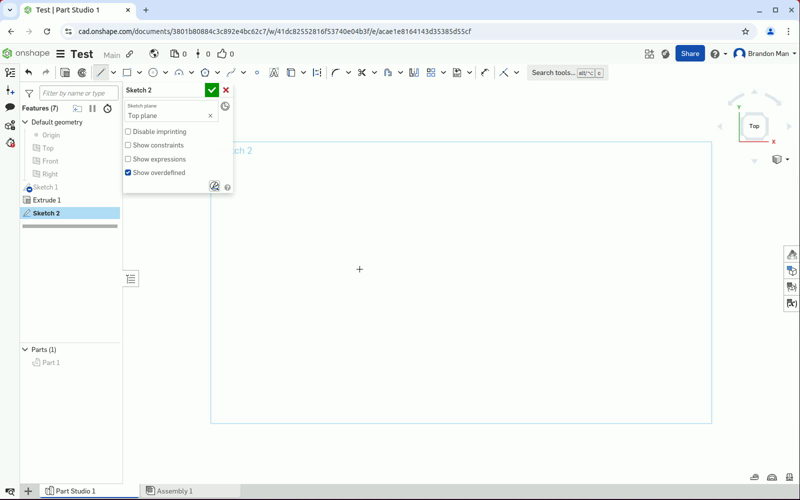
key_up(shift)
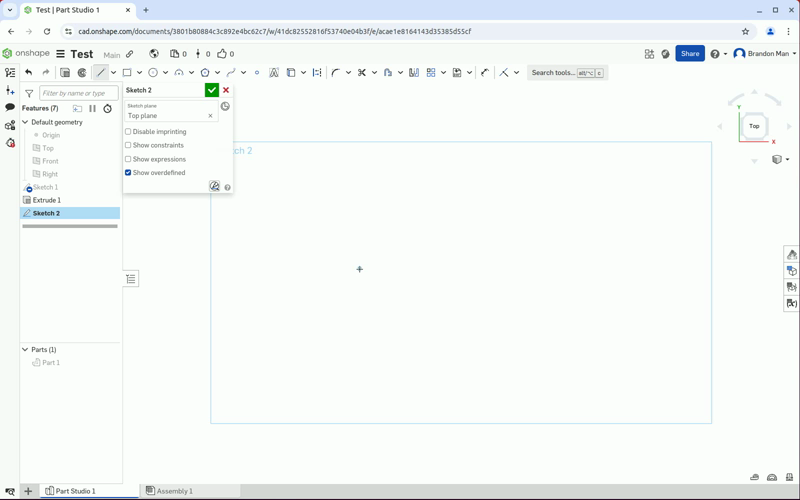
key_down(shift)
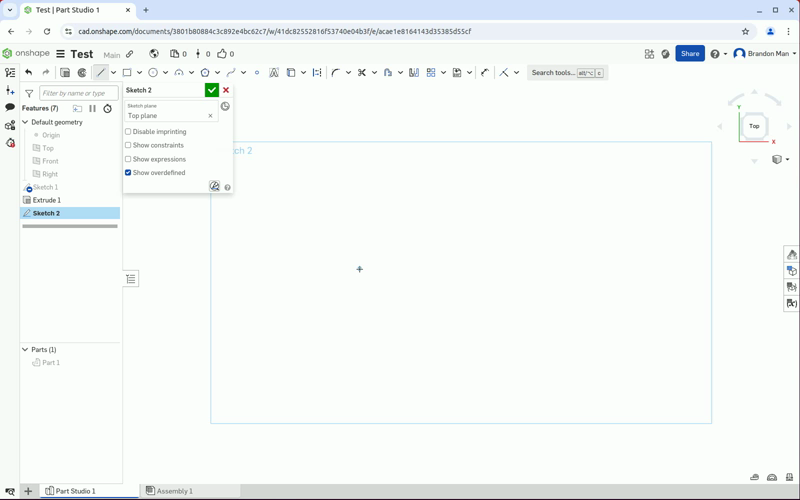
mouse_move(389, 268)
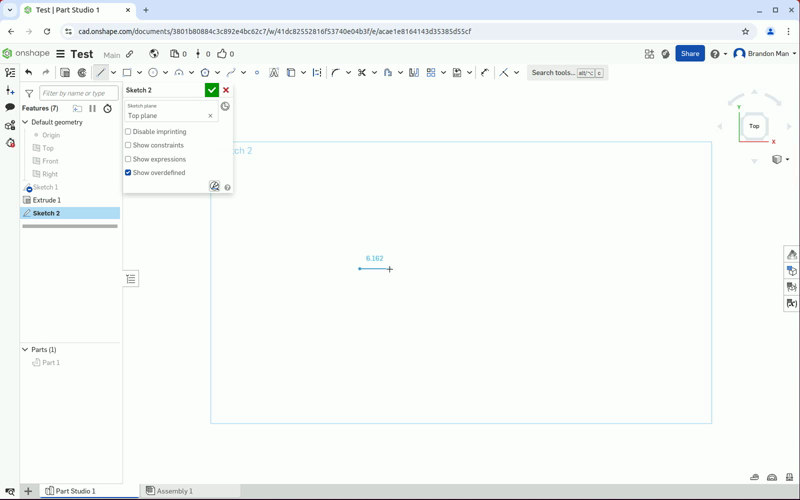
mouse_move(416, 268)
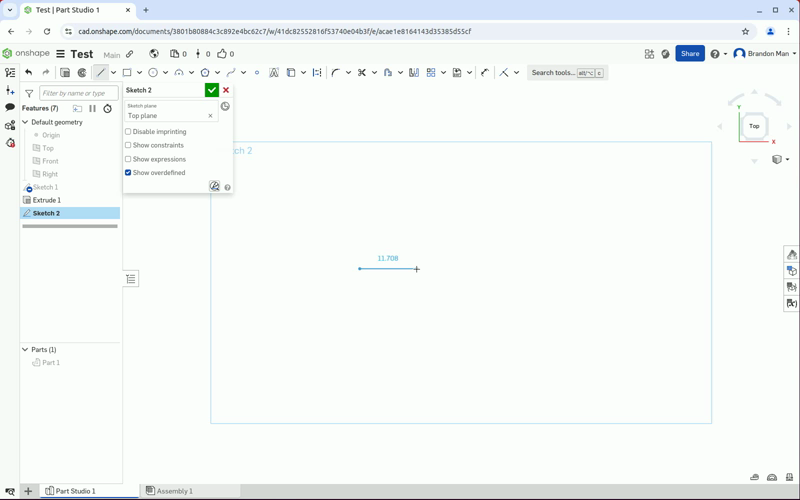
click(416, 268)
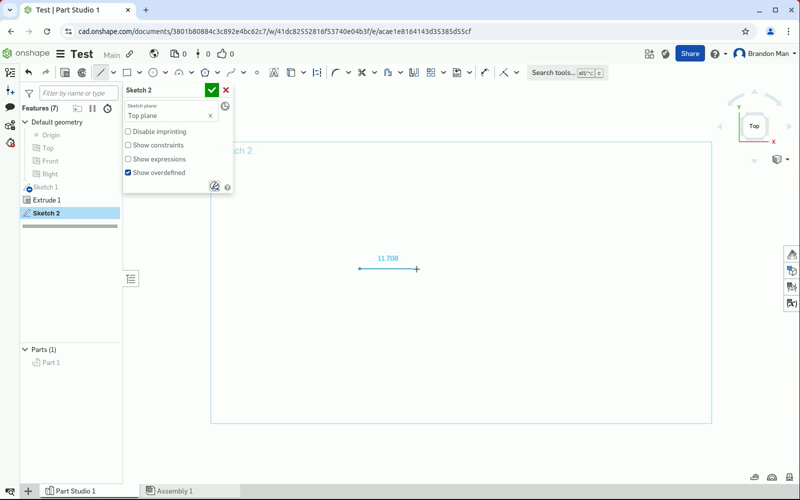
key_up(shift)
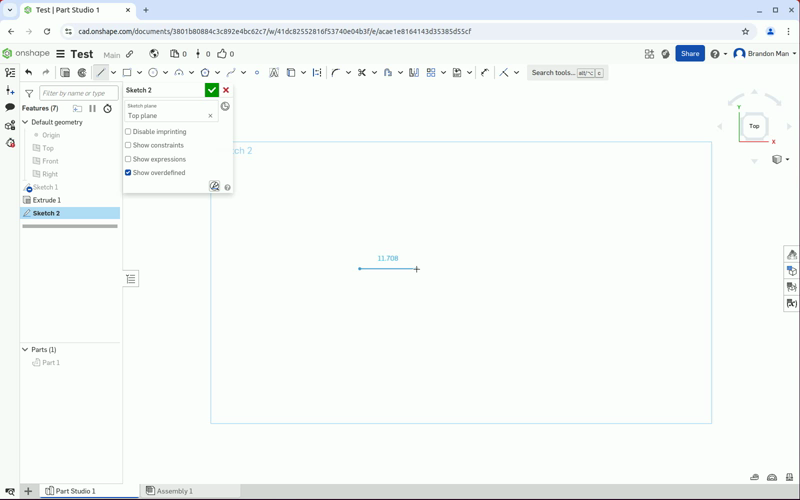
key_down(shift)
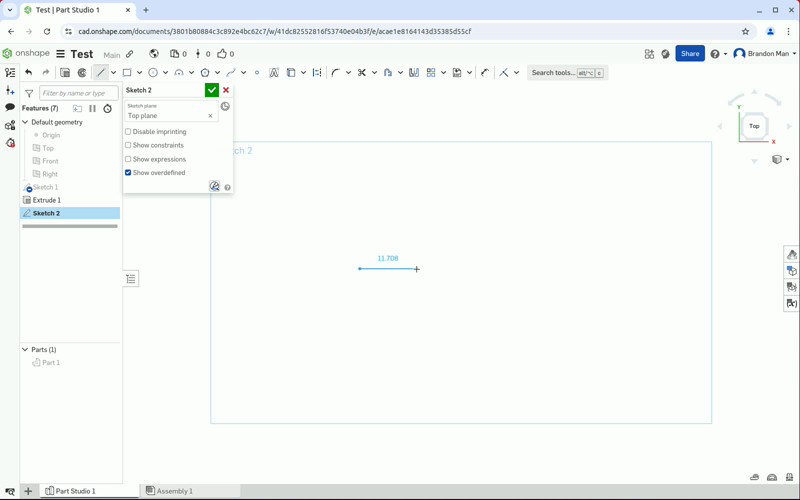
mouse_move(446, 268)
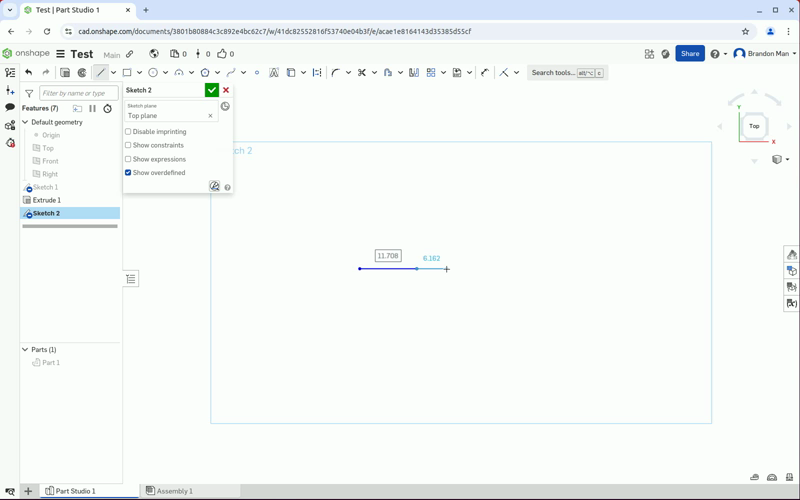
mouse_move(416, 235)
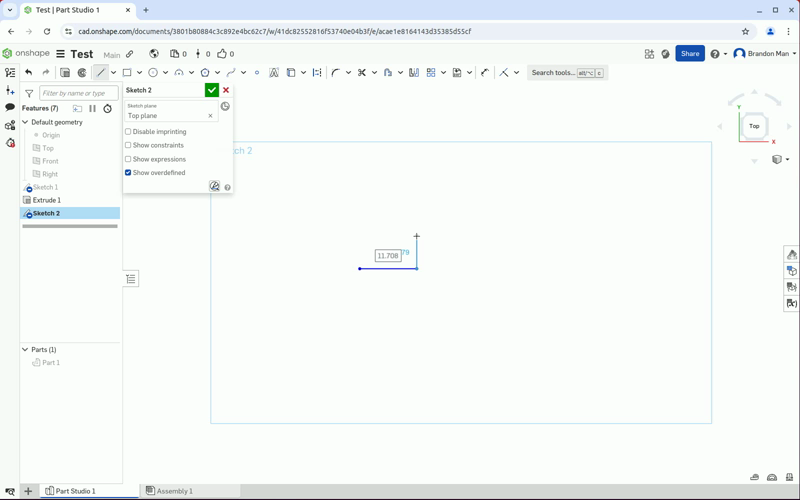
click(416, 235)
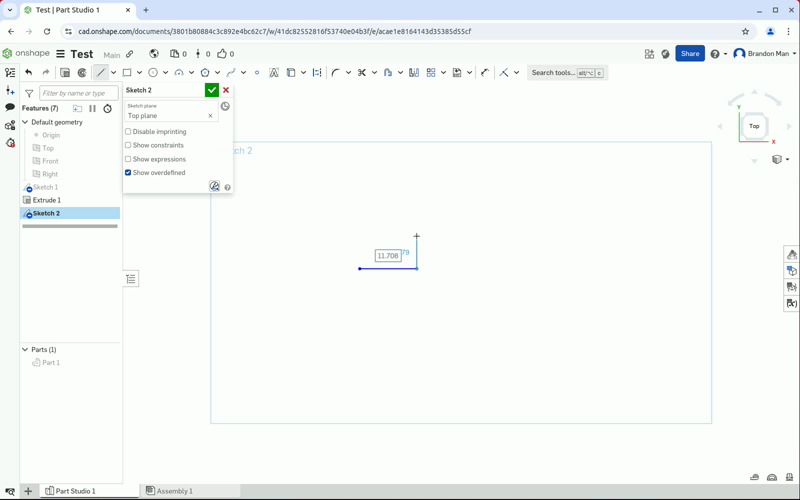
key_up(shift)
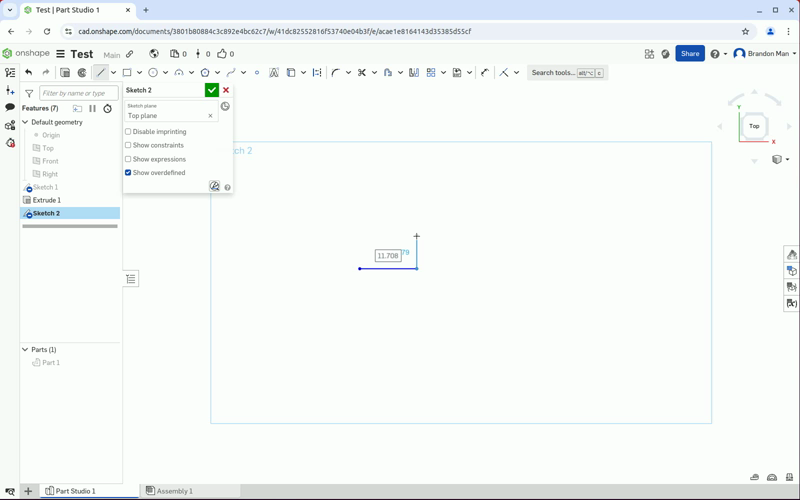
key_down(shift)
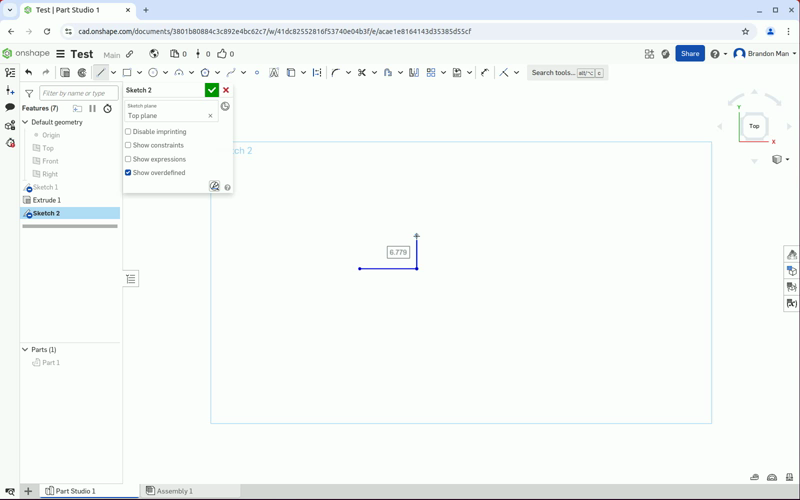
mouse_move(446, 235)
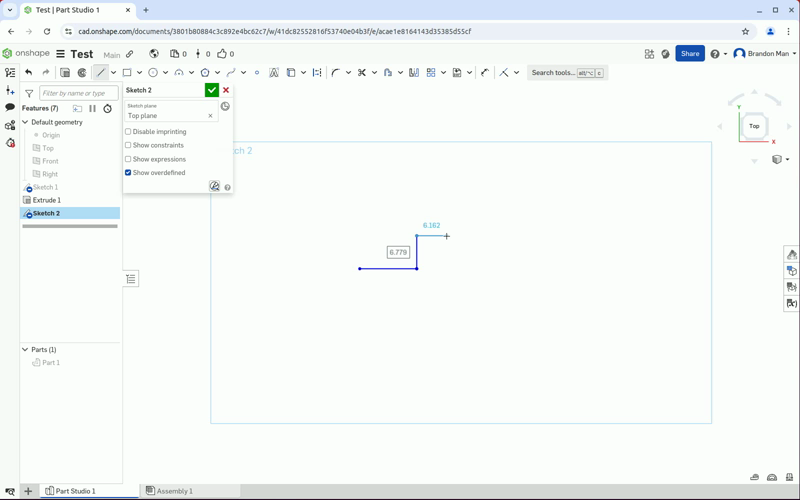
mouse_move(359, 235)
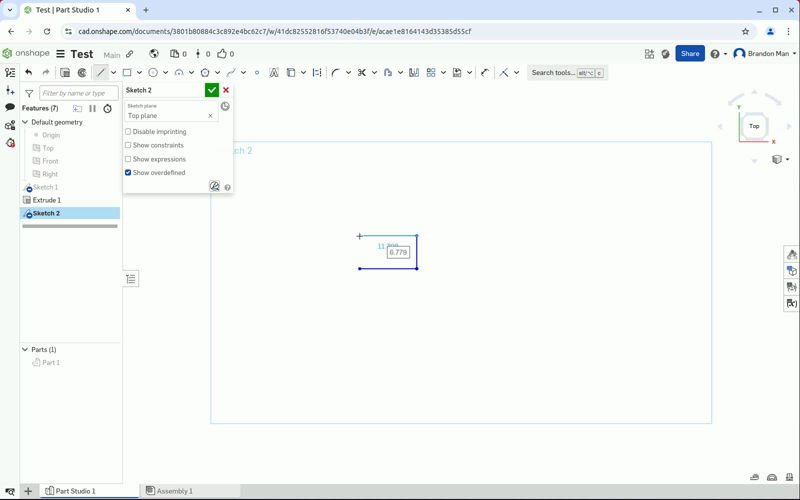
click(359, 235)
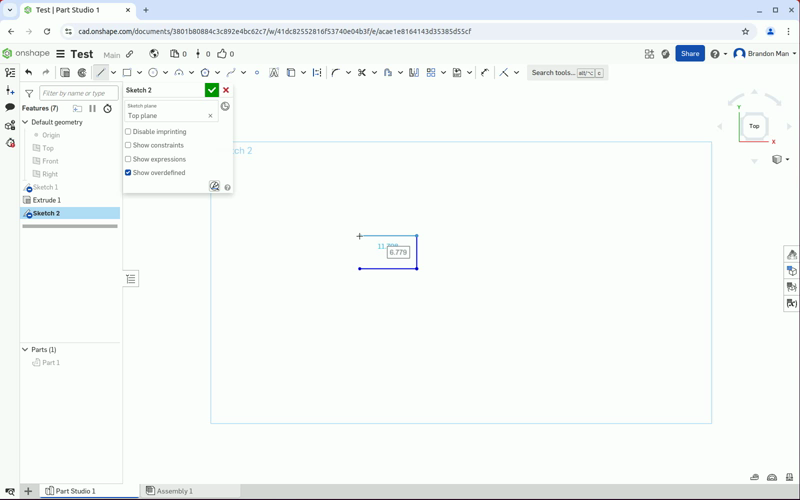
key_up(shift)
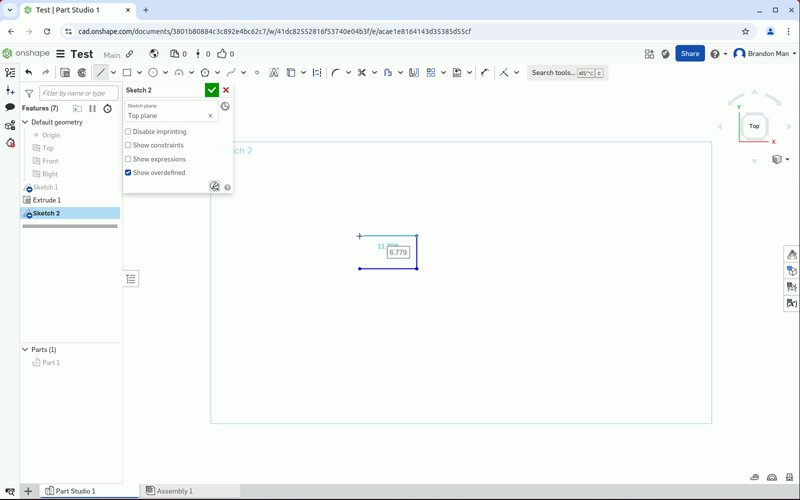
mouse_move(389, 235)
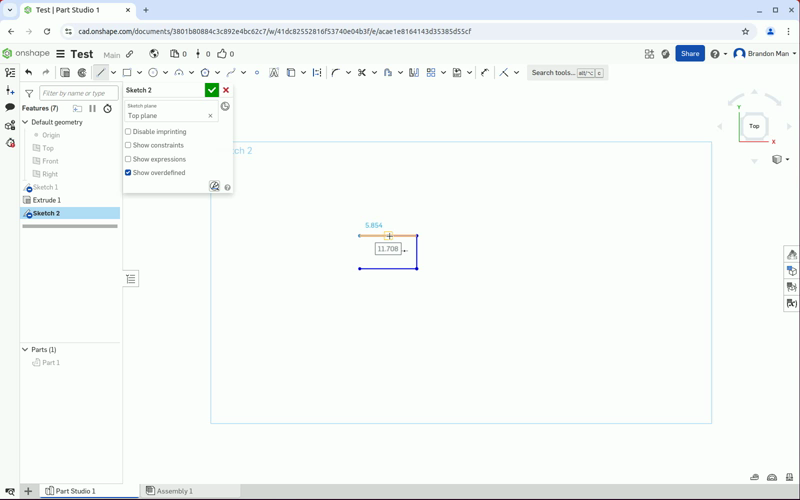
key_down(shift)
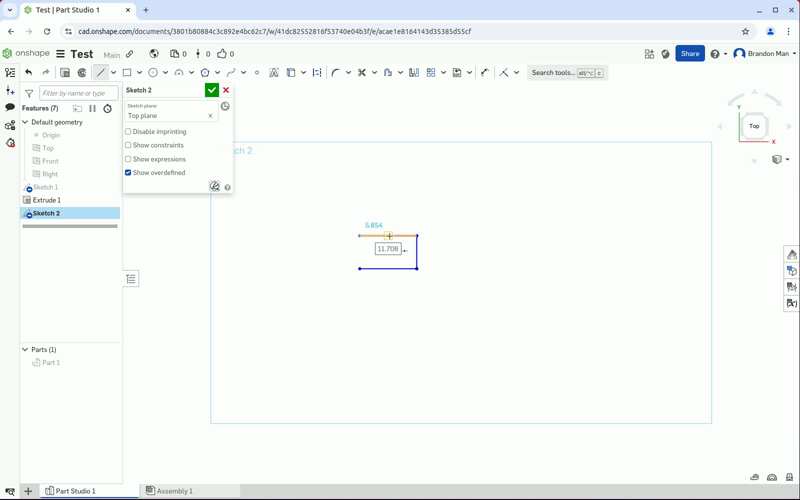
mouse_move(359, 268)
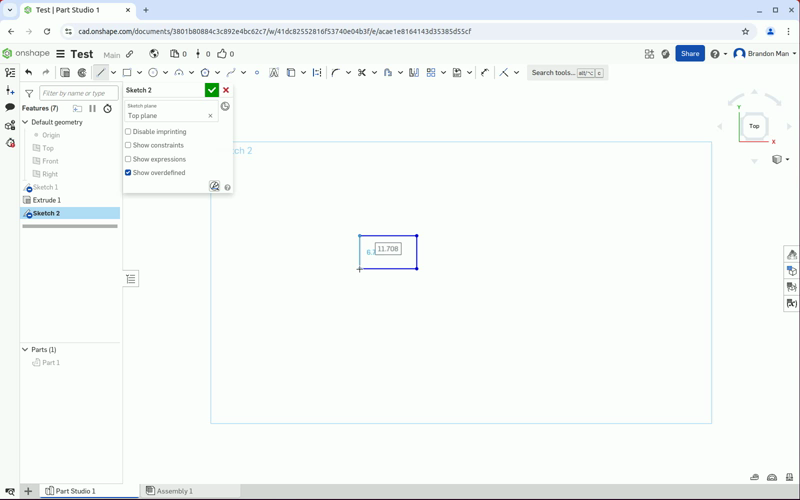
key_up(shift)
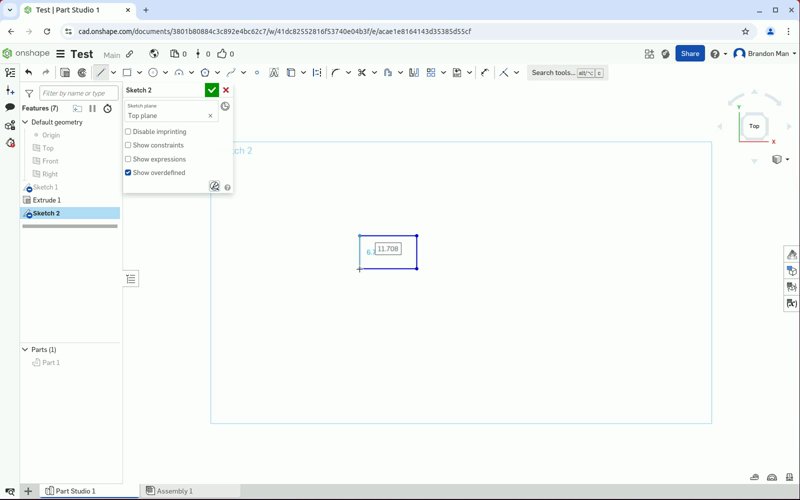
click(359, 268)
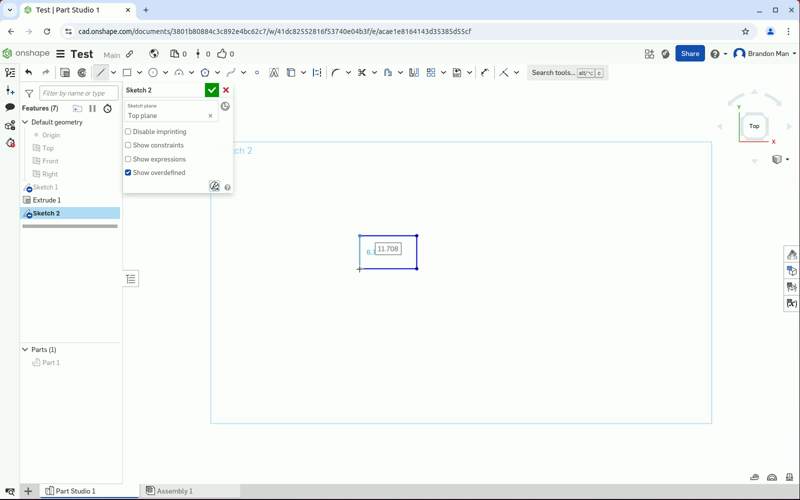
key(esc)
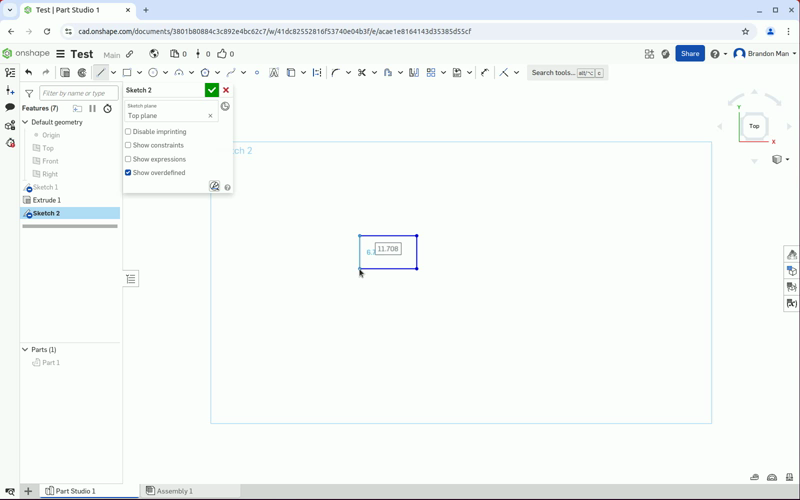
mouse_move(392, 255)
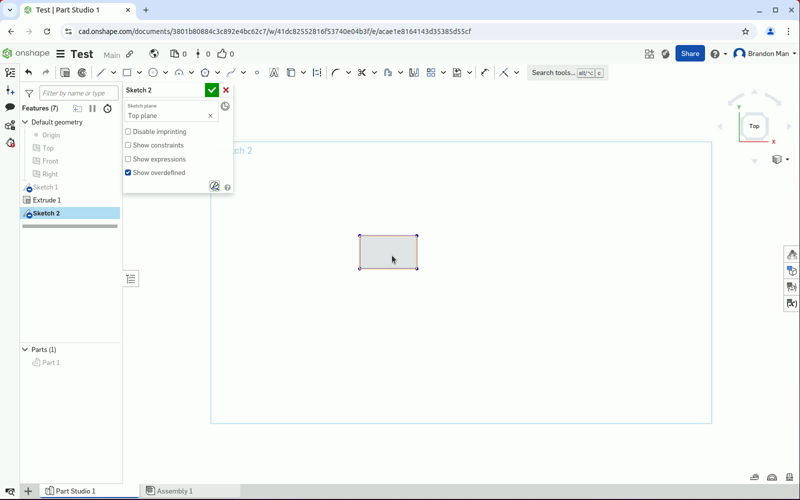
click(392, 255)
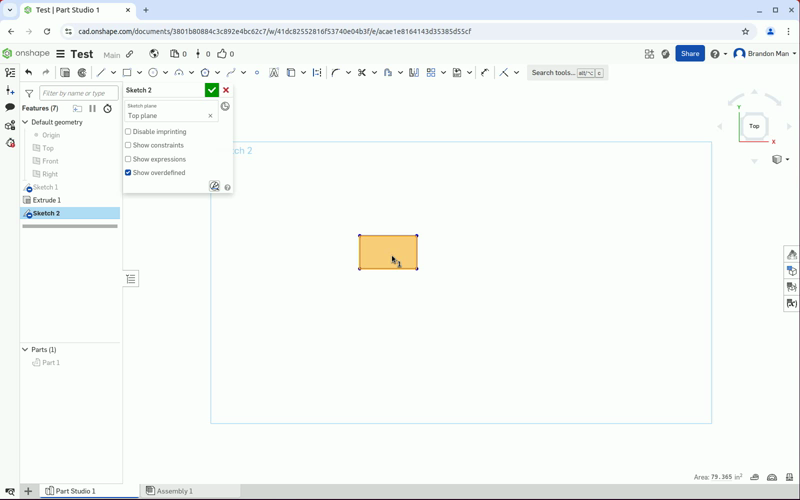
mouse_move(73, 352)
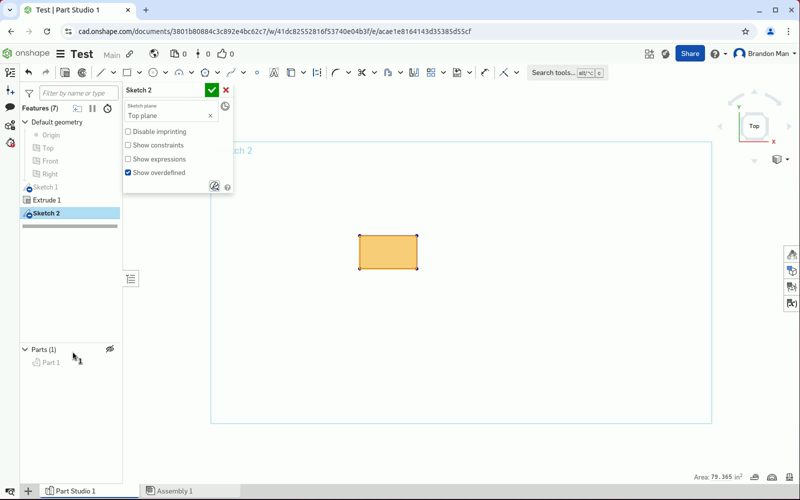
key(shift+y)
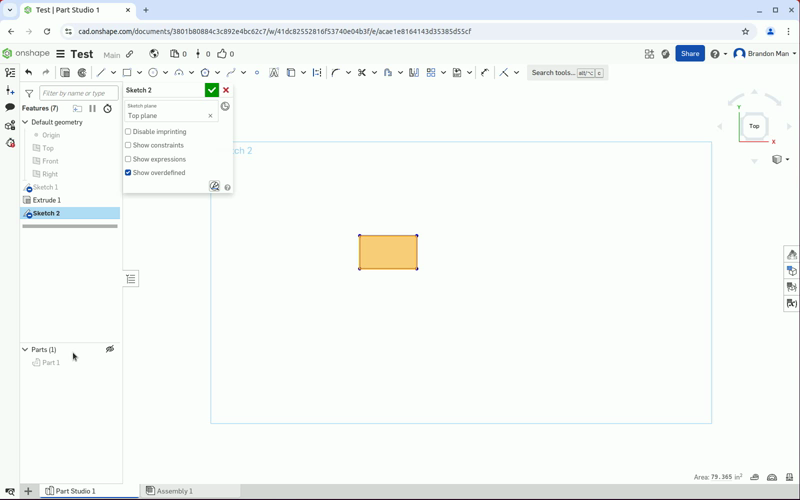
key(shift+e)
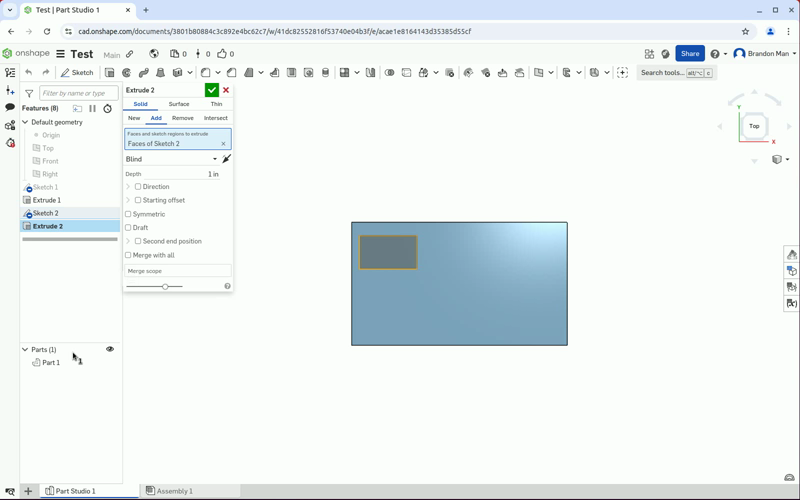
mouse_move(143, 106)
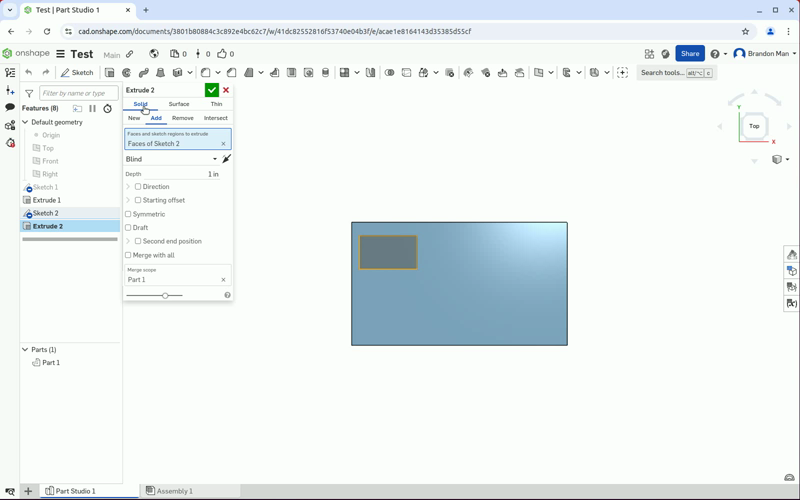
click(143, 106)
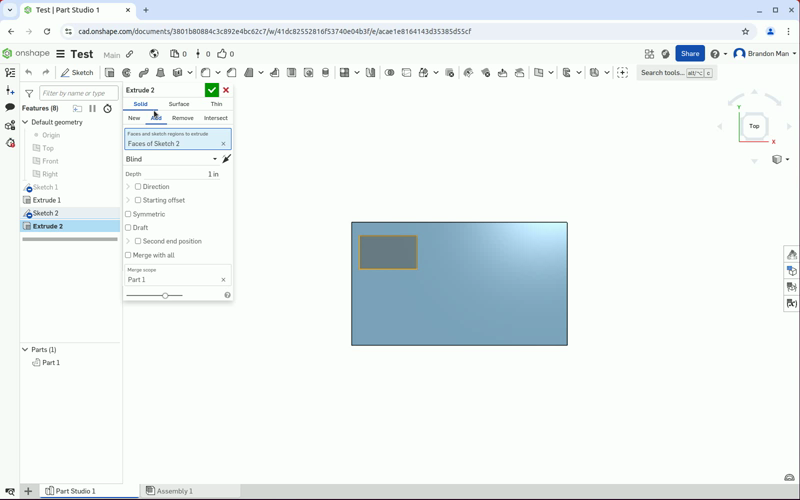
mouse_move(186, 120)
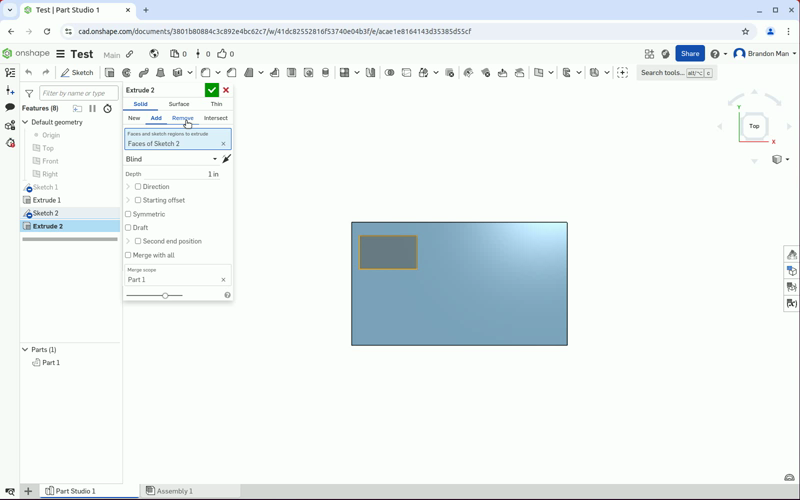
click(186, 120)
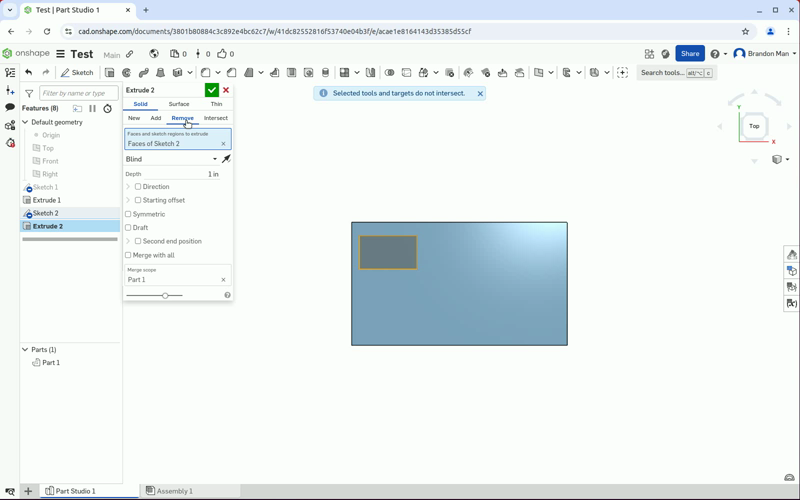
key(tab, 4)
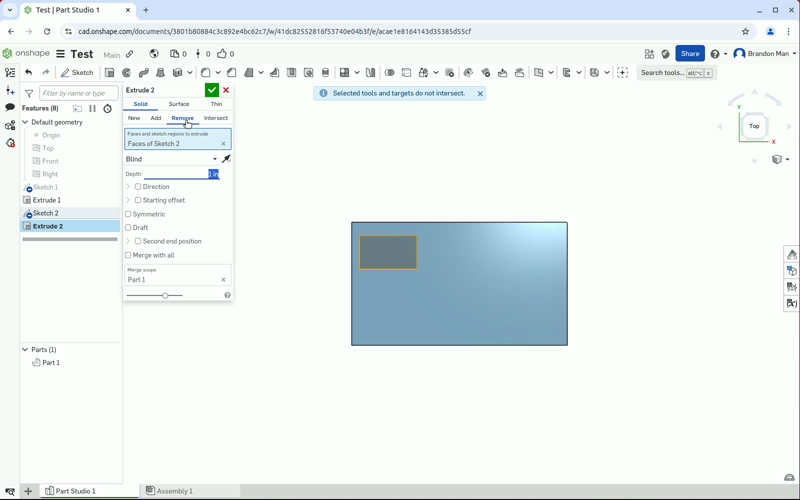
text(-4.092)
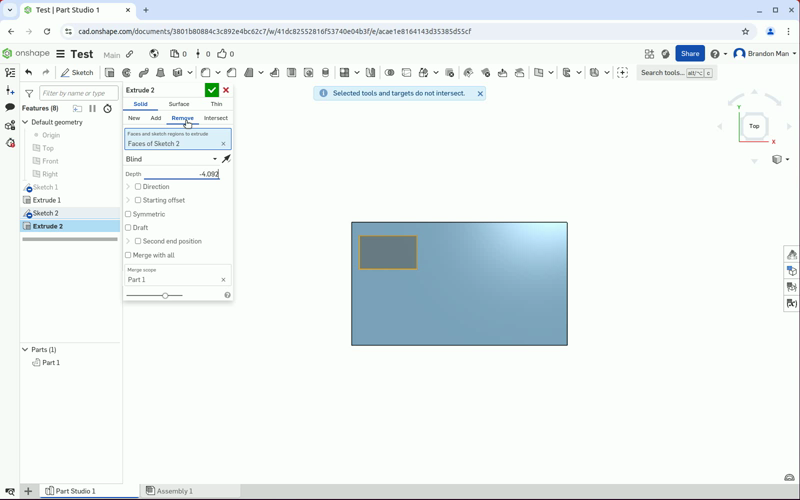
key(tab, 6)
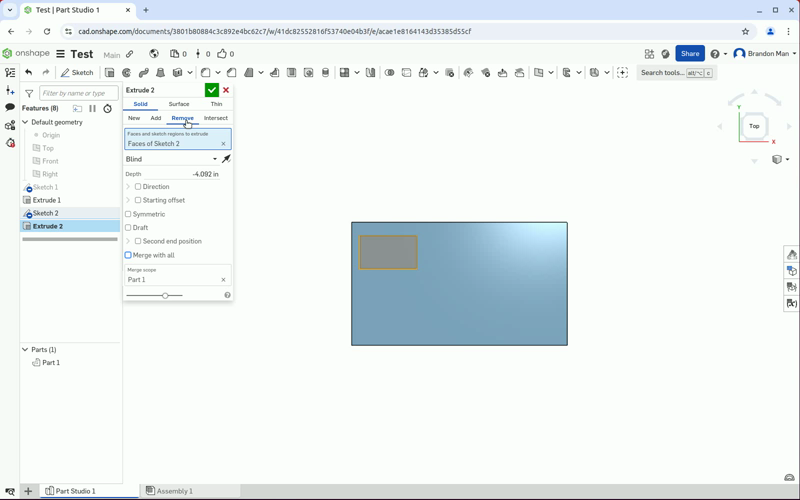
key(space)
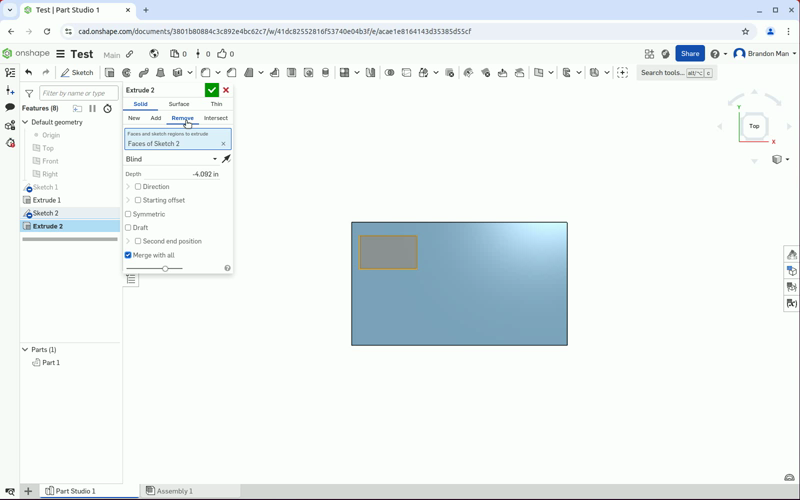
key(enter)
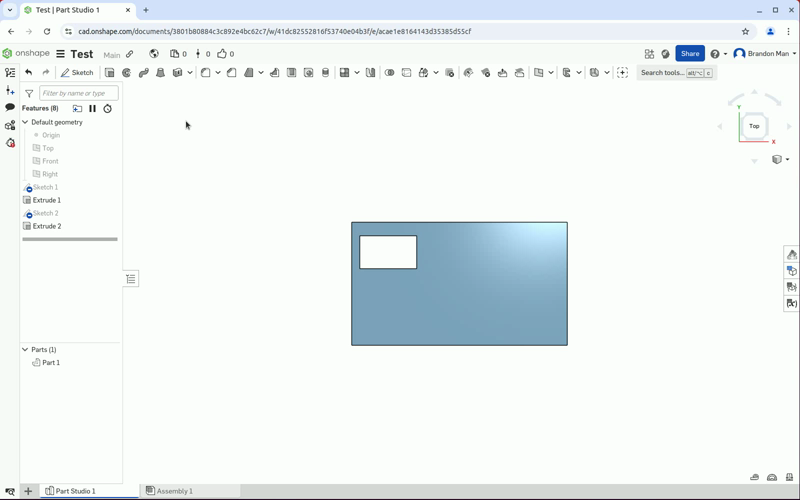
key(shift+h)
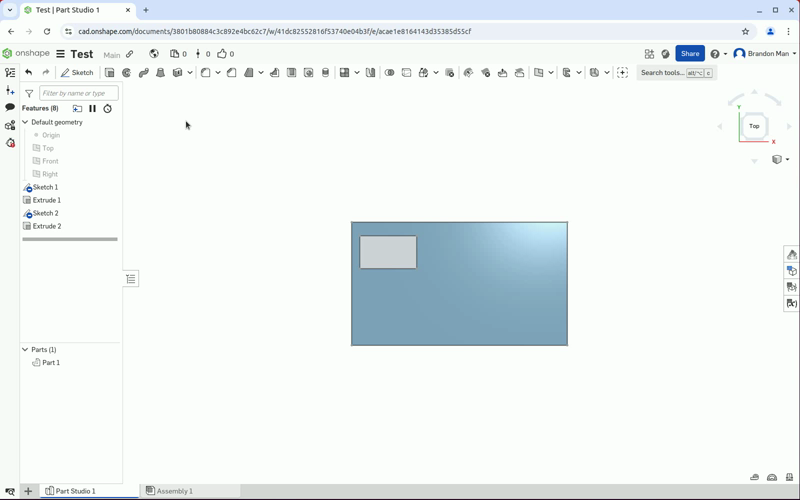
key(shift+h)
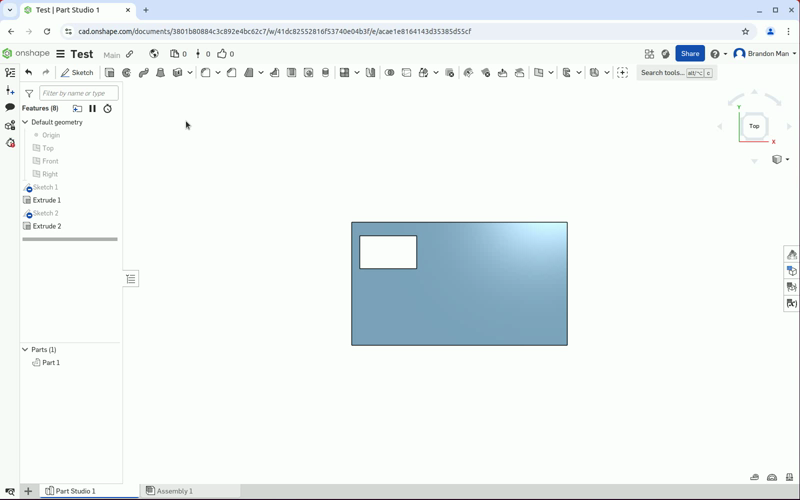
mouse_move(73, 189)
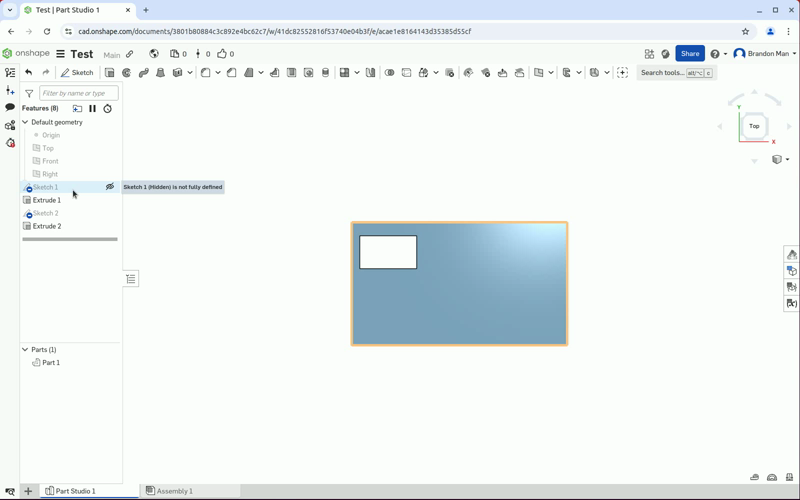
click(73, 189)
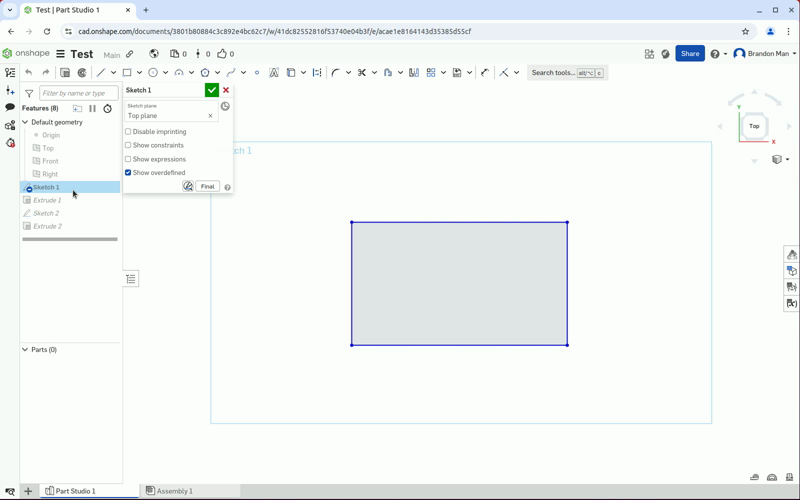
mouse_move(229, 92)
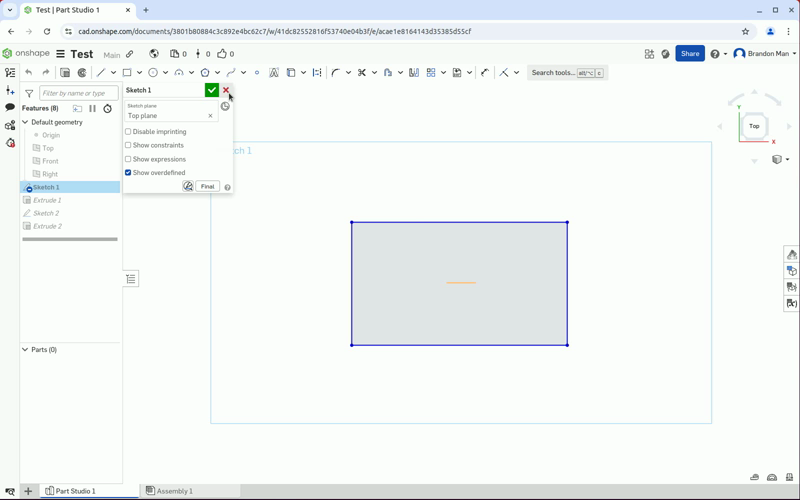
click(229, 92)
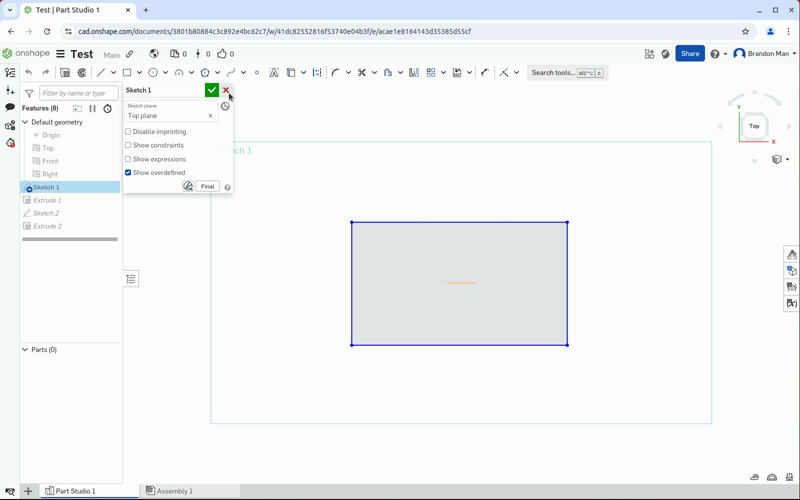
key(shift+s)
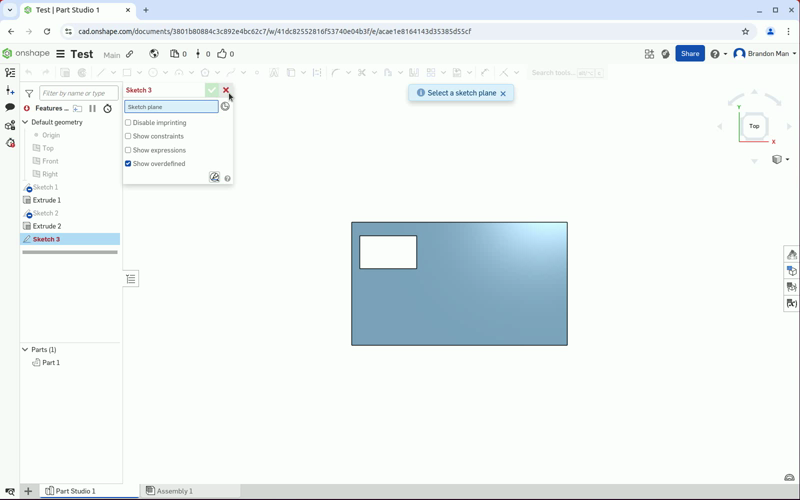
mouse_move(73, 150)
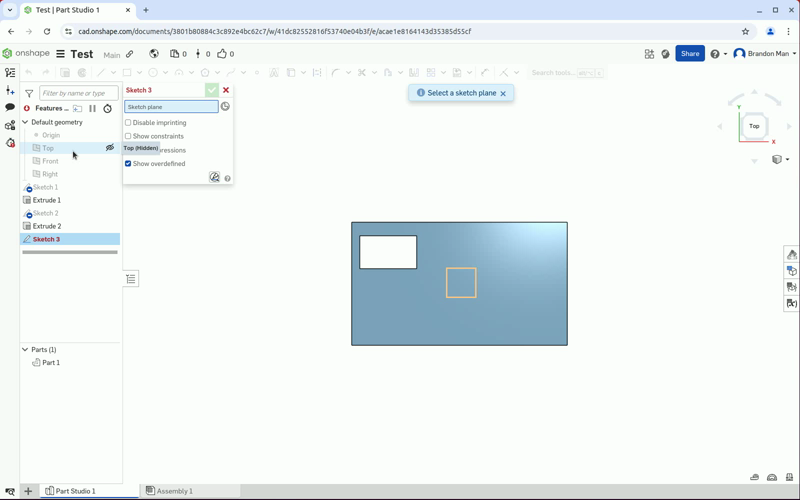
click(73, 150)
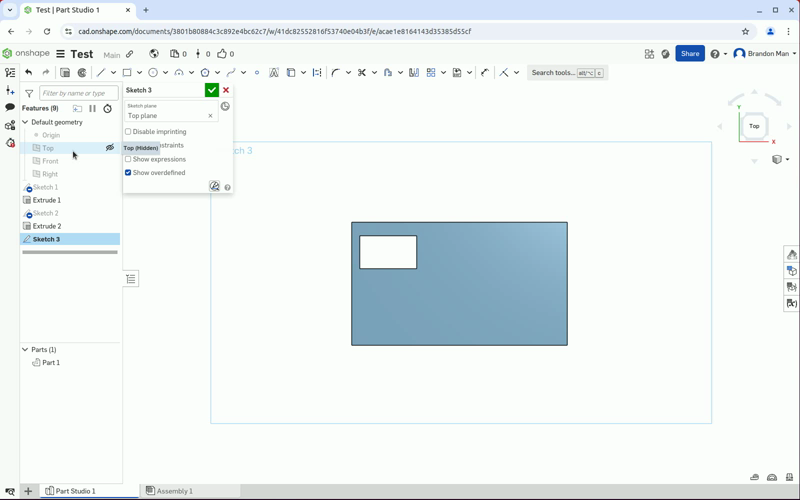
mouse_move(73, 352)
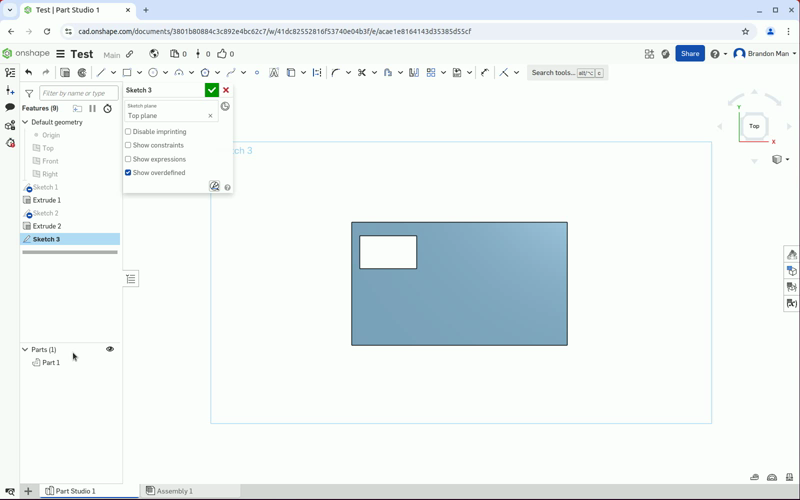
key(y)
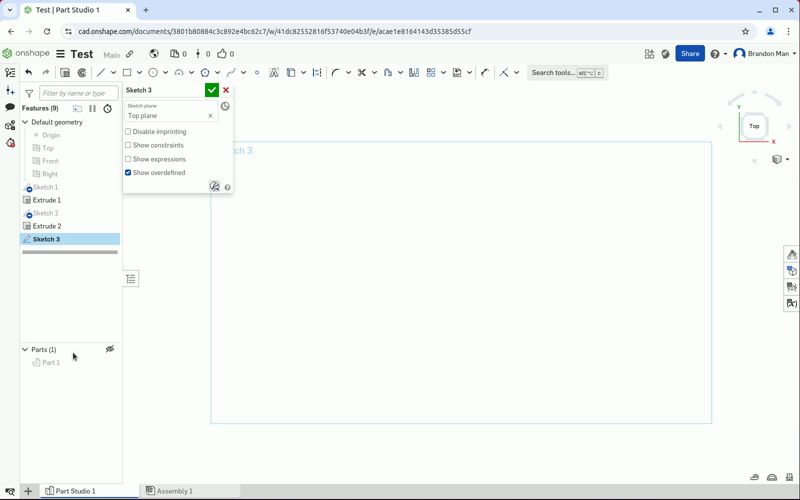
key(l)
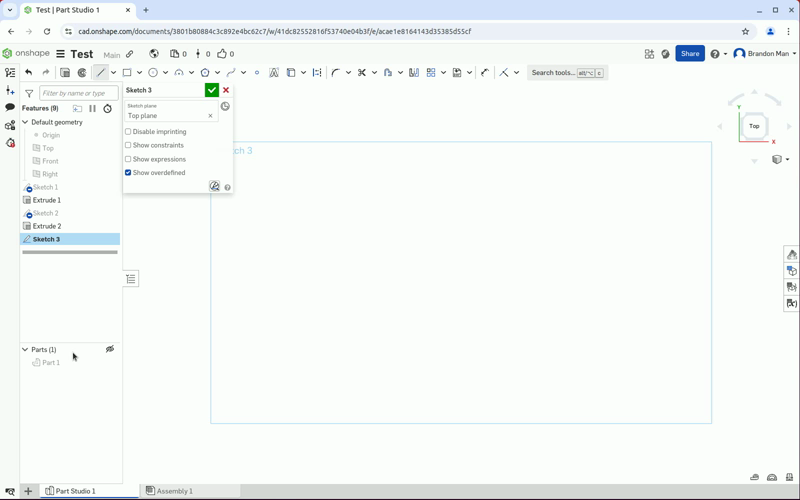
key_down(shift)
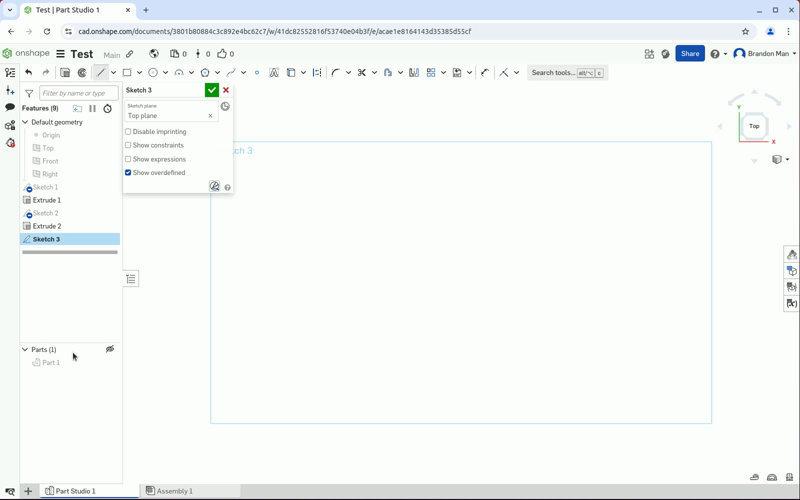
mouse_move(432, 268)
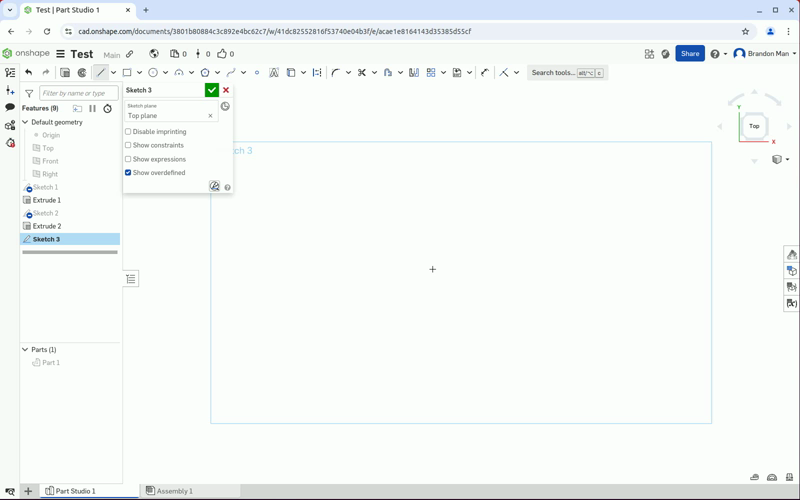
click(432, 268)
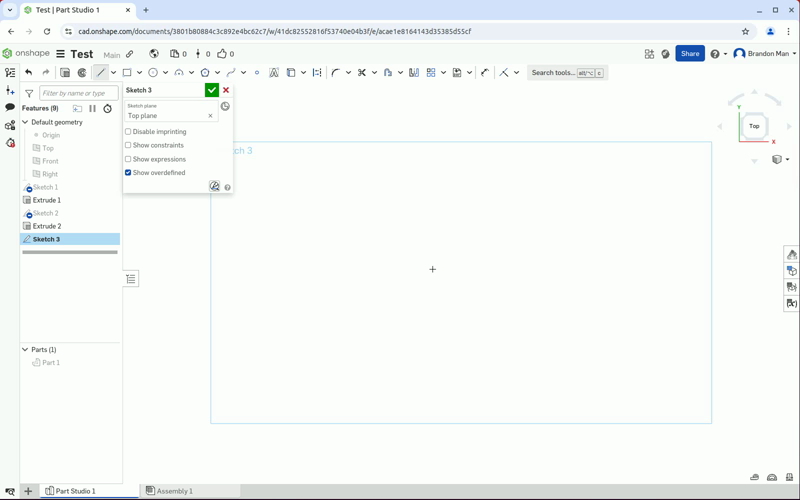
key_up(shift)
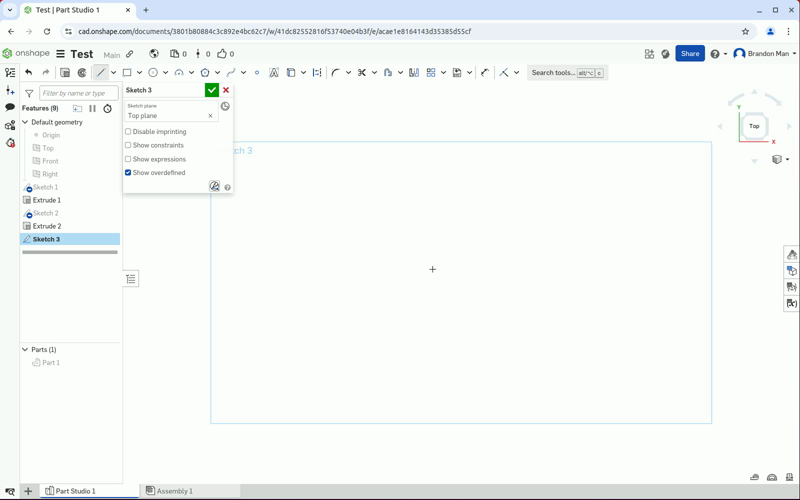
key_down(shift)
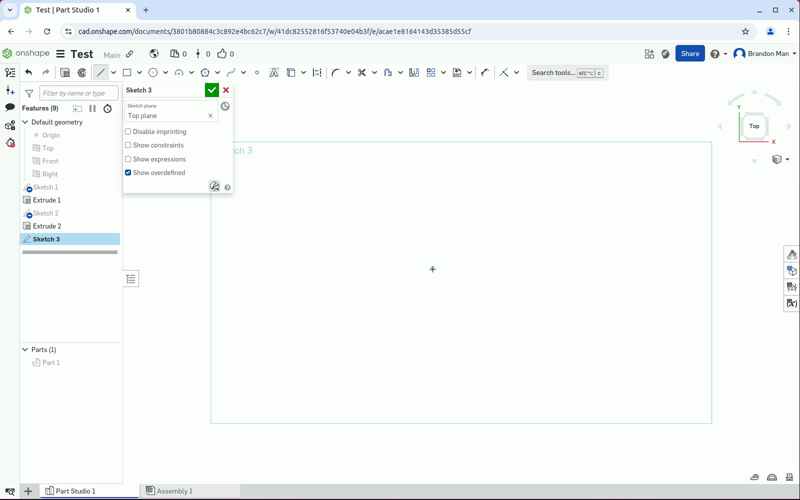
mouse_move(462, 268)
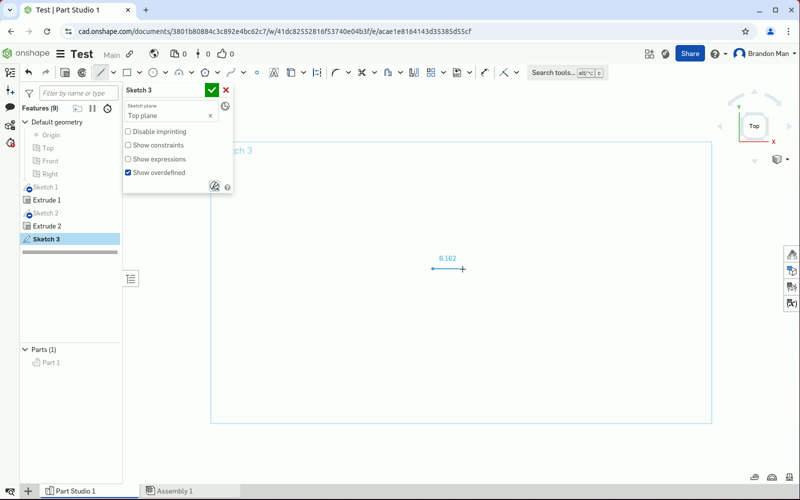
mouse_move(489, 268)
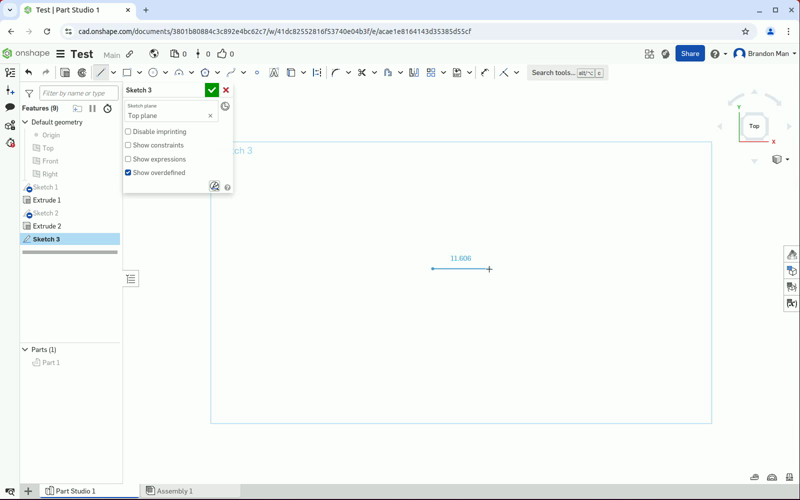
click(489, 268)
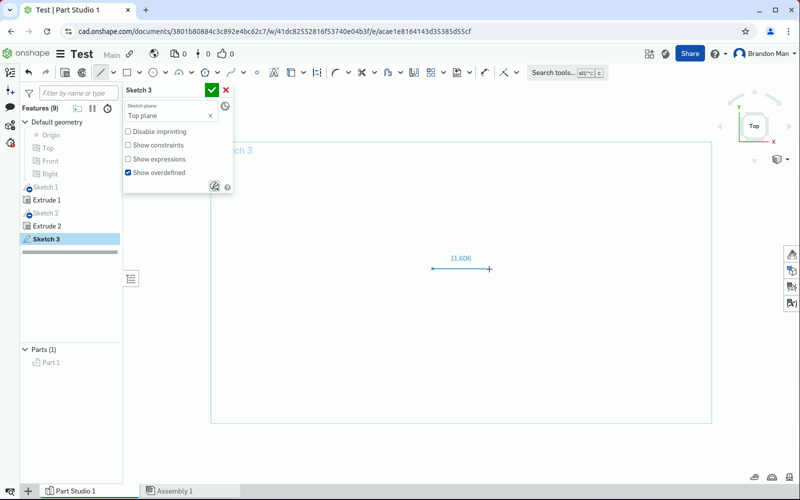
key_up(shift)
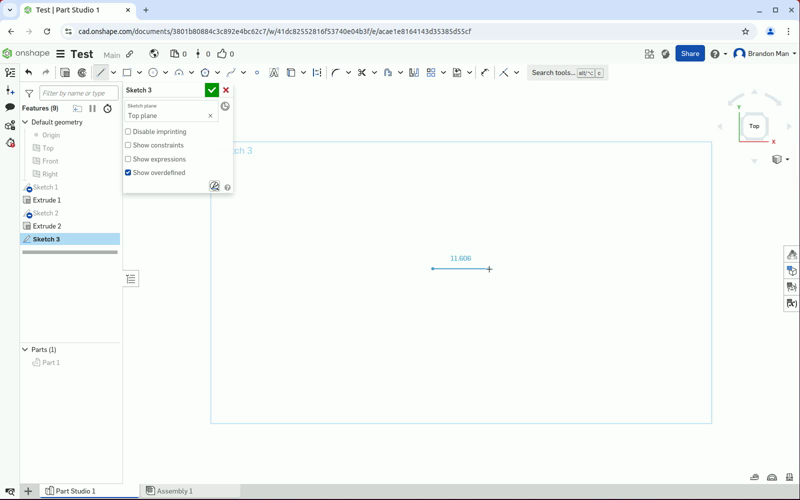
key_down(shift)
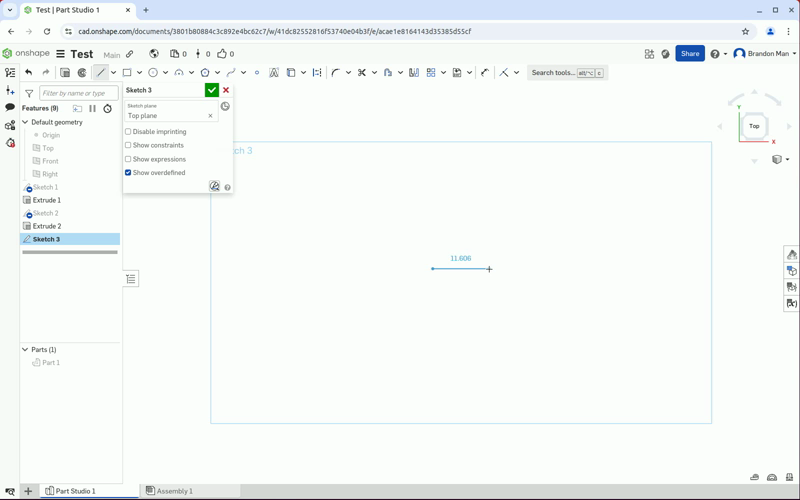
mouse_move(519, 268)
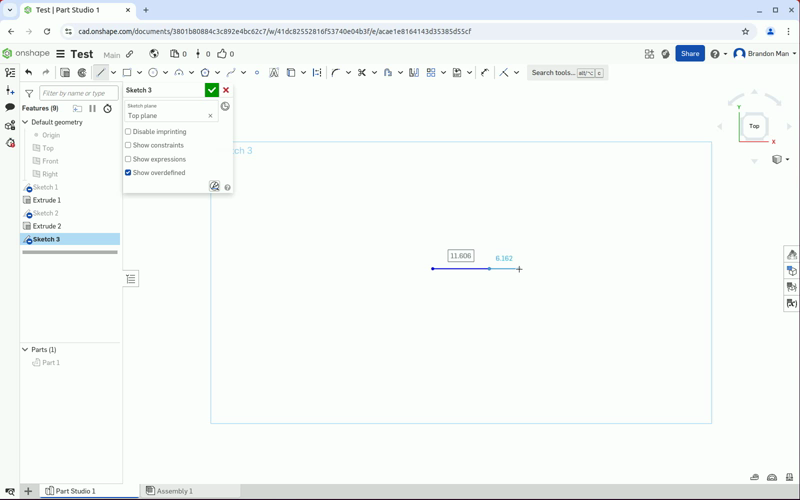
mouse_move(489, 235)
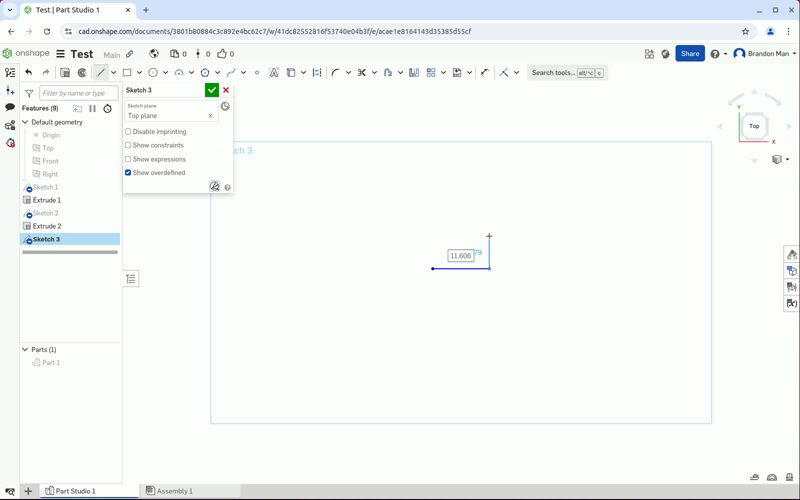
click(489, 235)
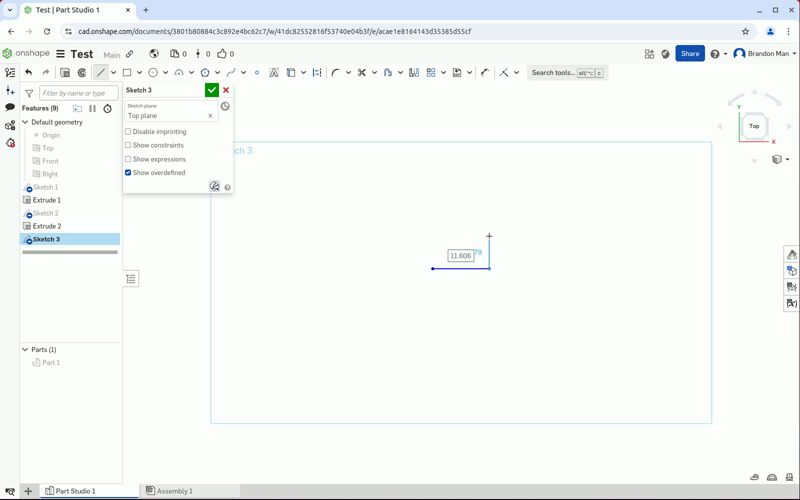
key_up(shift)
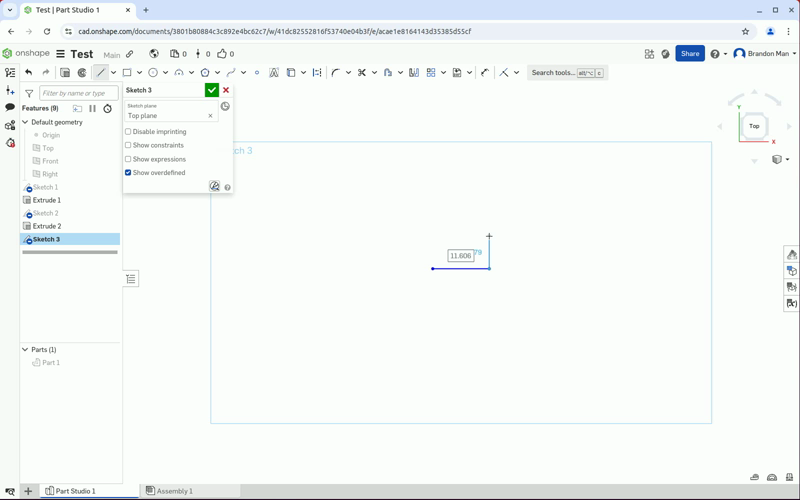
key_down(shift)
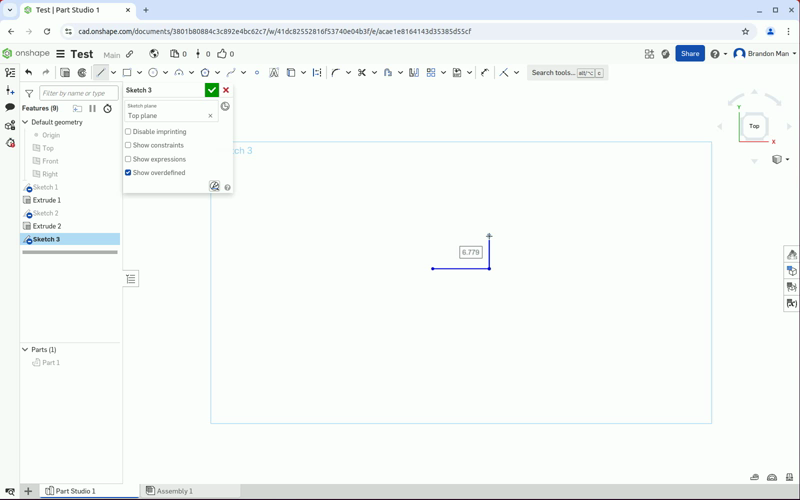
mouse_move(519, 235)
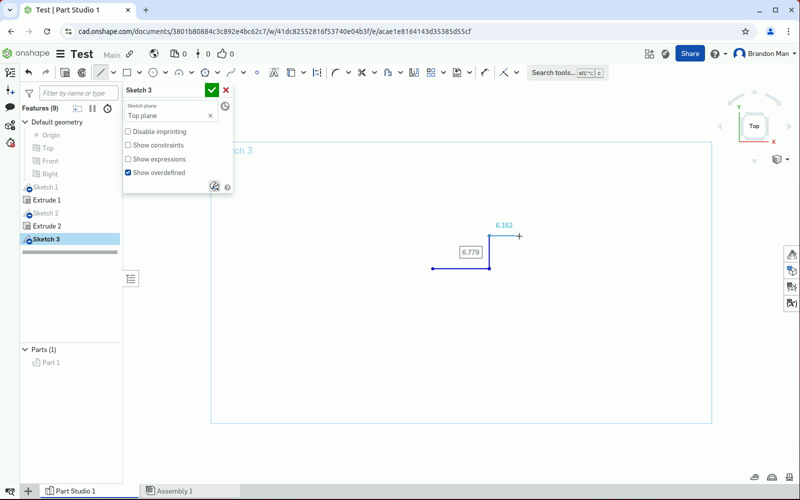
mouse_move(432, 235)
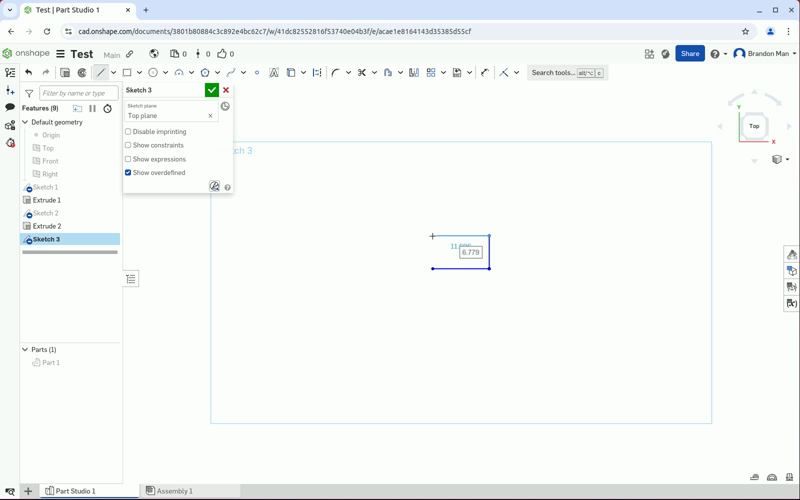
click(432, 235)
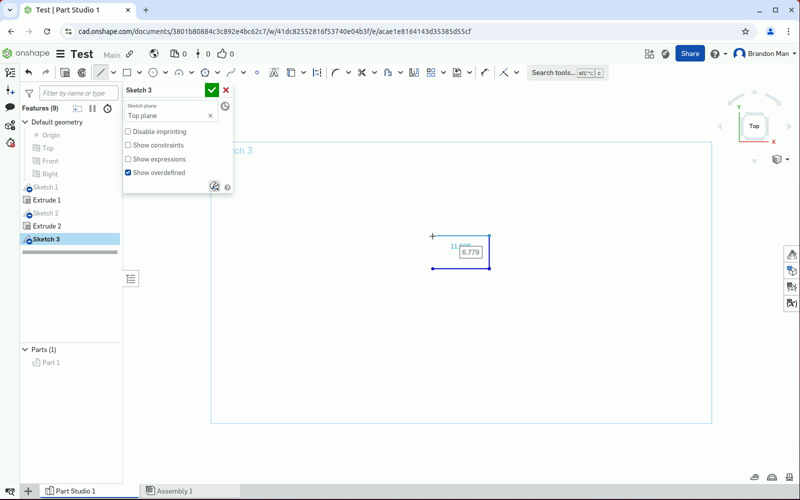
key_up(shift)
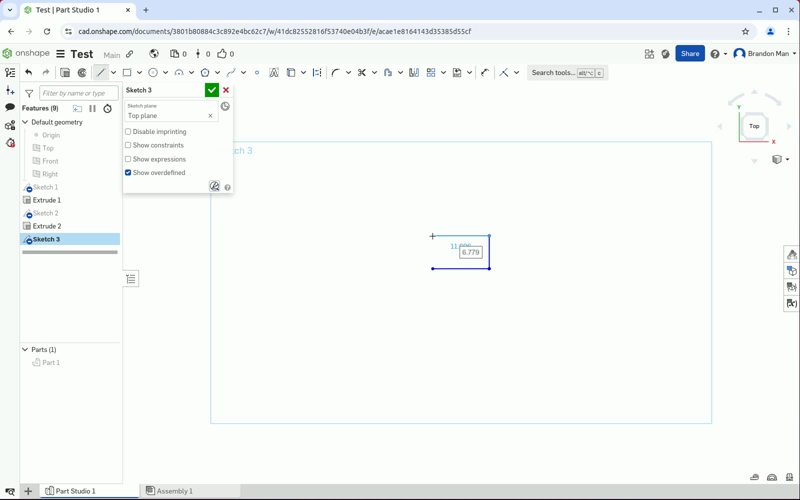
mouse_move(462, 235)
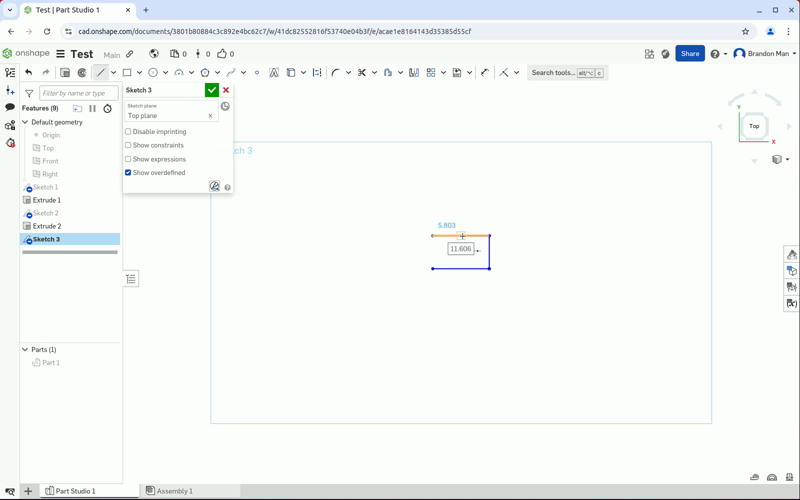
key_down(shift)
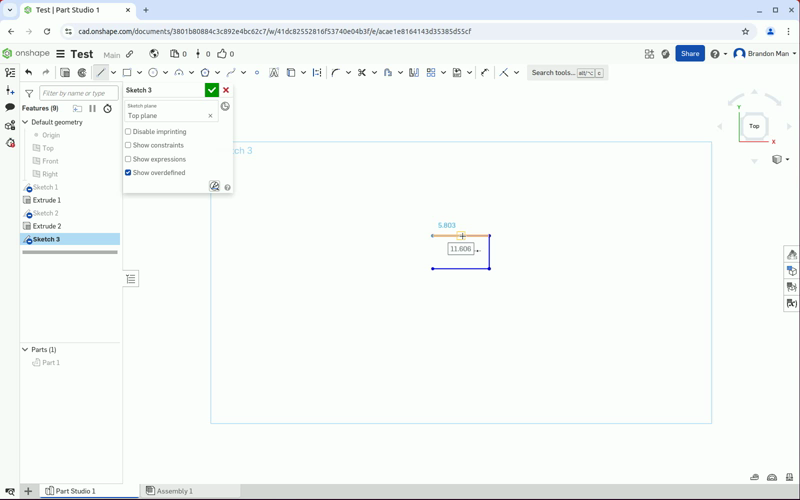
mouse_move(432, 268)
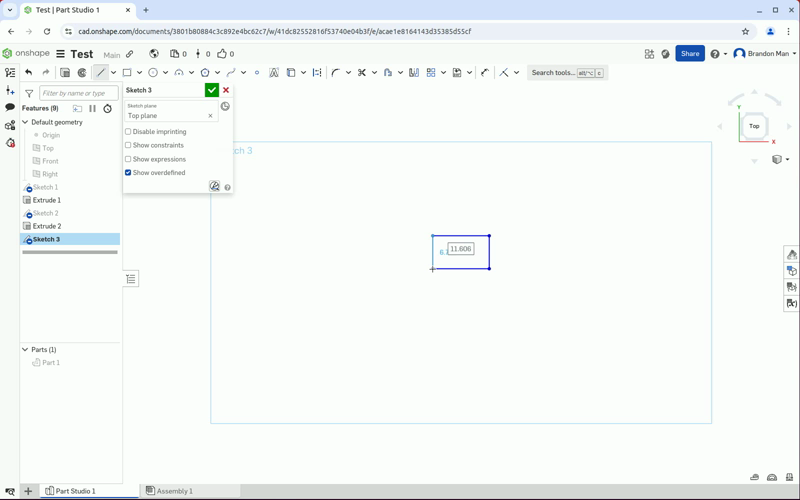
key_up(shift)
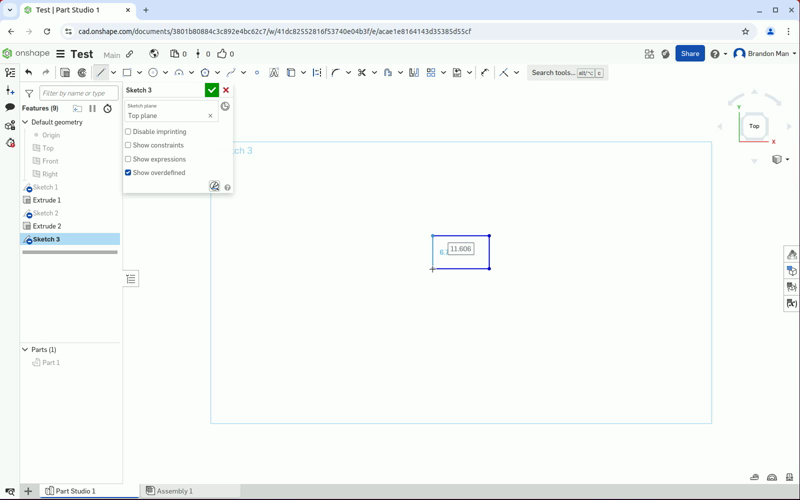
click(432, 268)
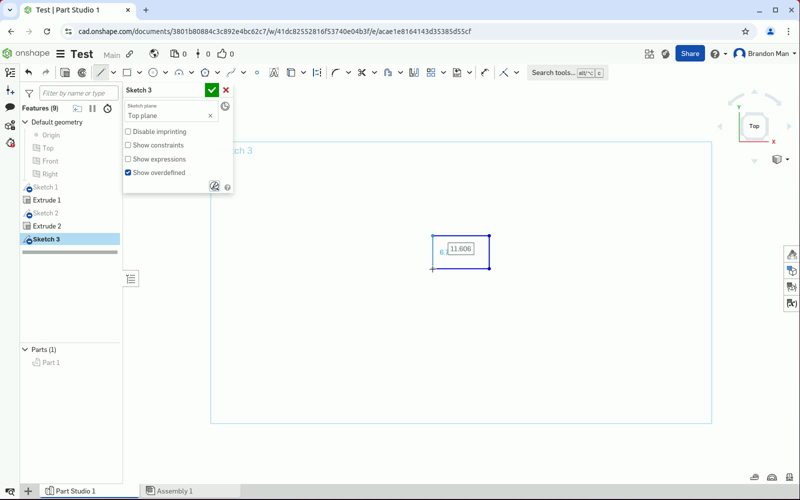
key(esc)
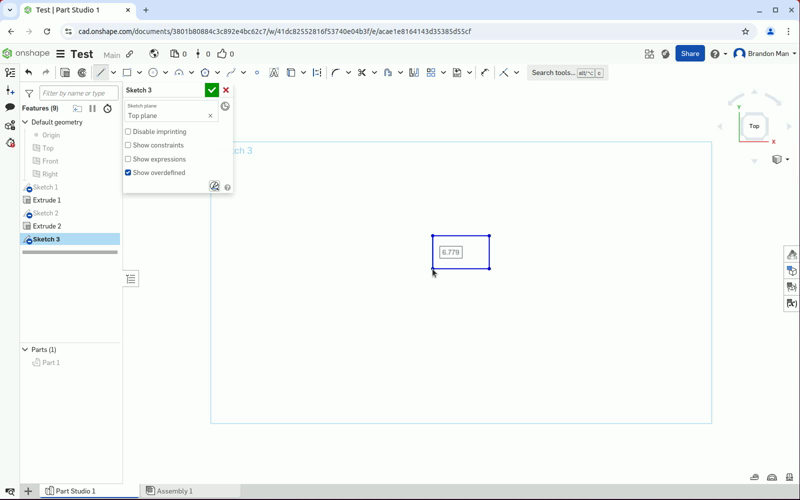
mouse_move(452, 257)
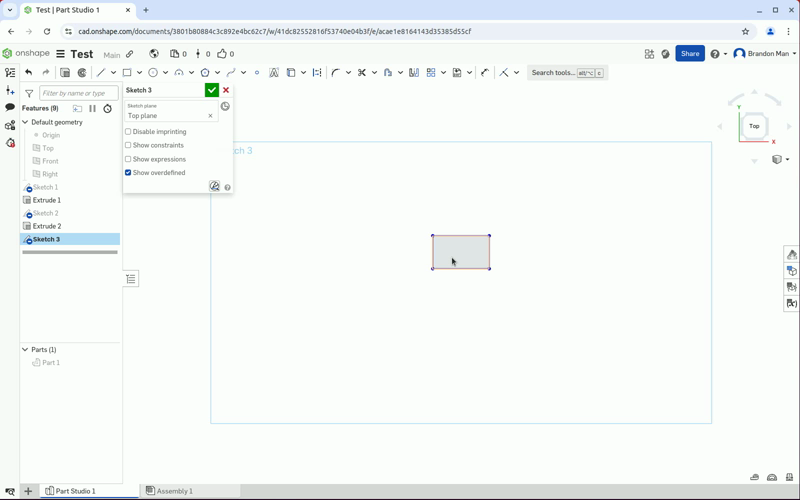
click(452, 257)
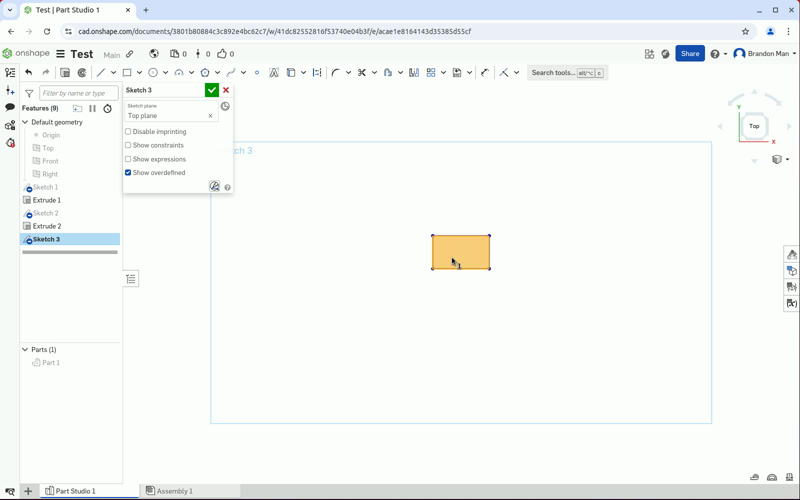
mouse_move(73, 352)
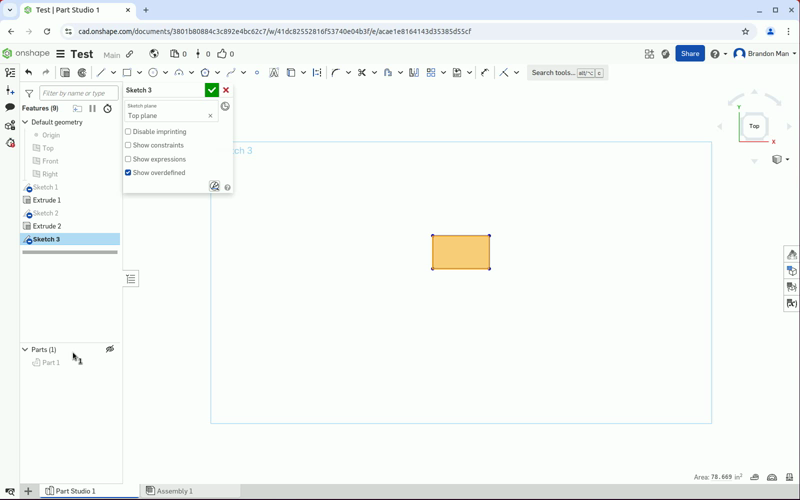
key(shift+y)
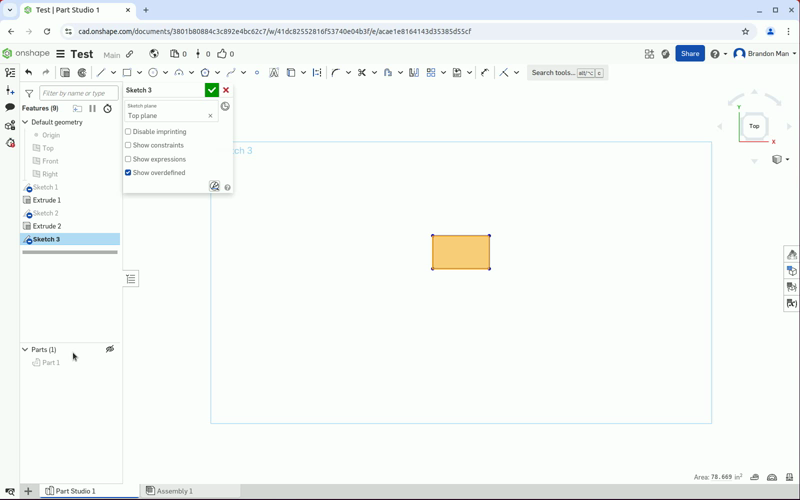
key(shift+e)
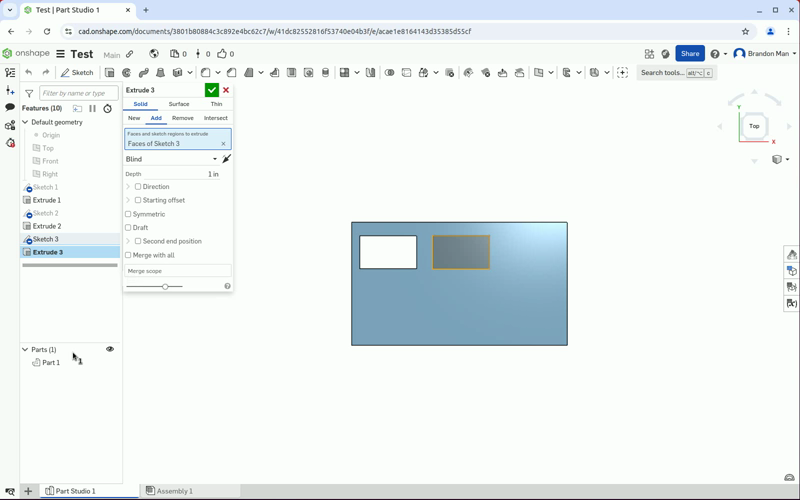
mouse_move(143, 106)
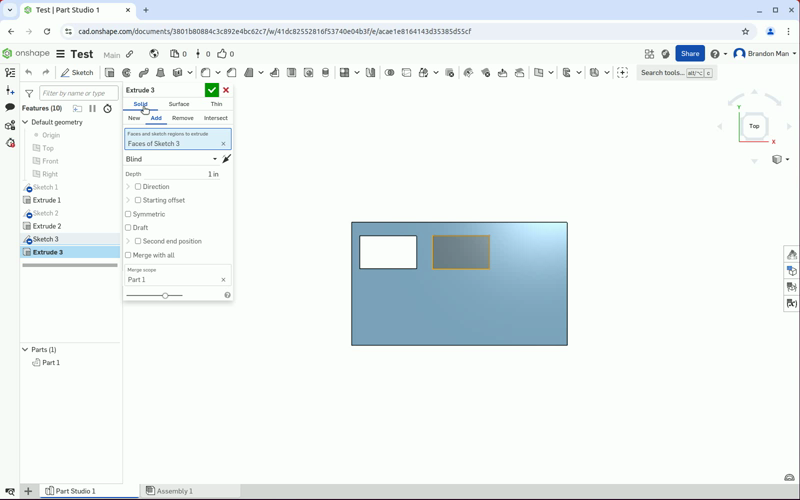
click(143, 106)
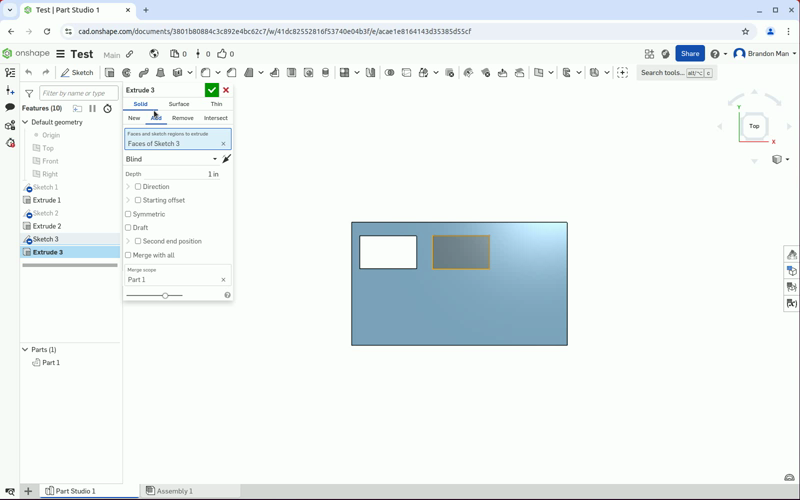
mouse_move(186, 120)
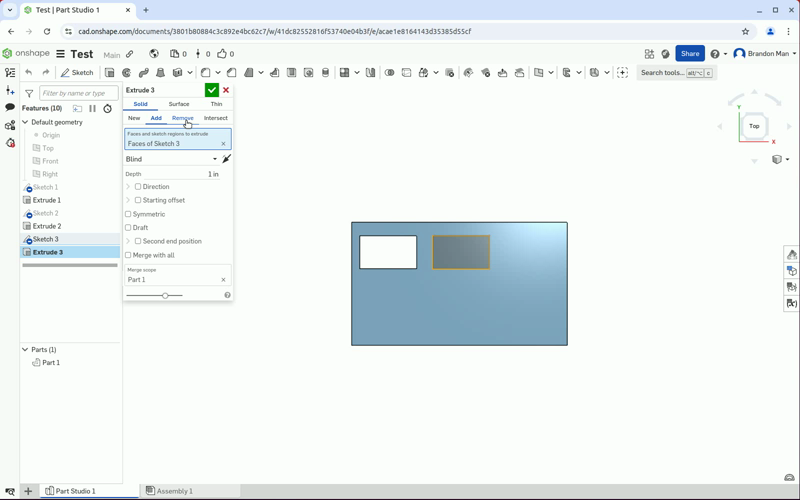
click(186, 120)
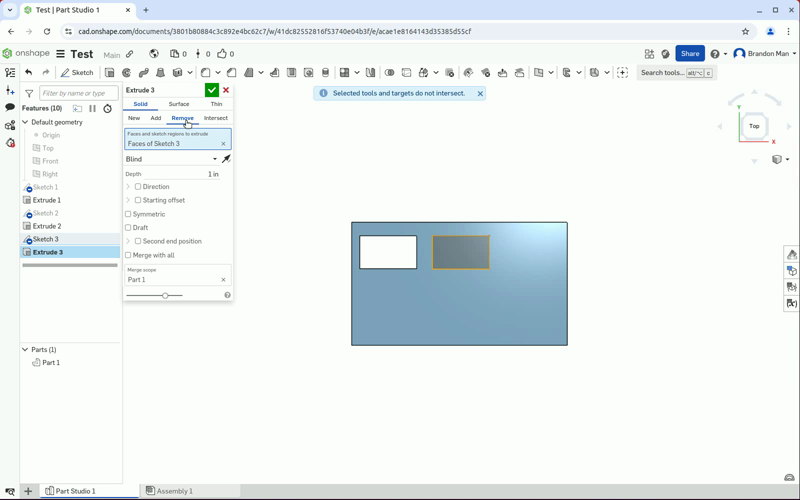
key(tab, 4)
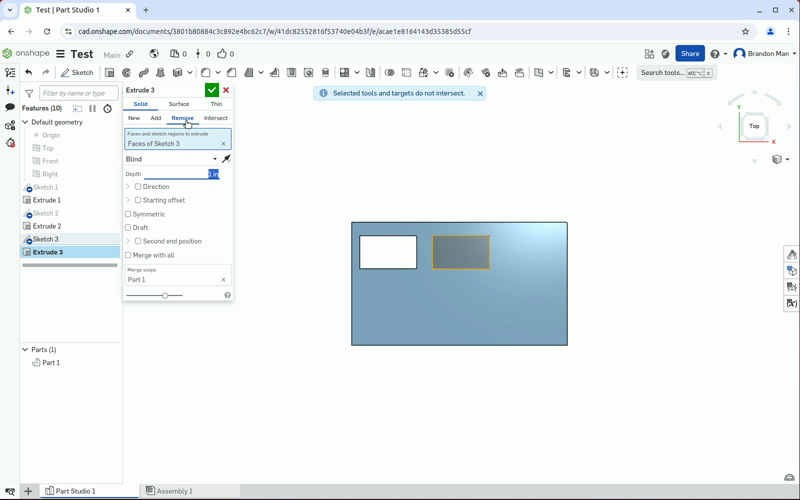
text(-4.092)
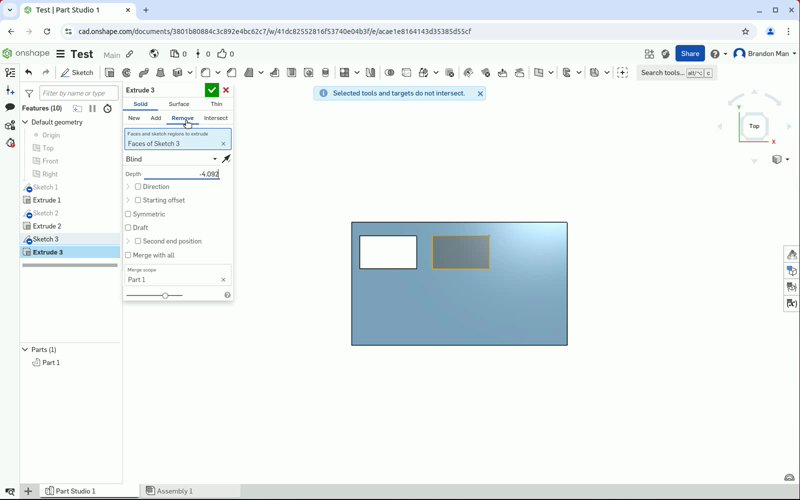
key(tab, 6)
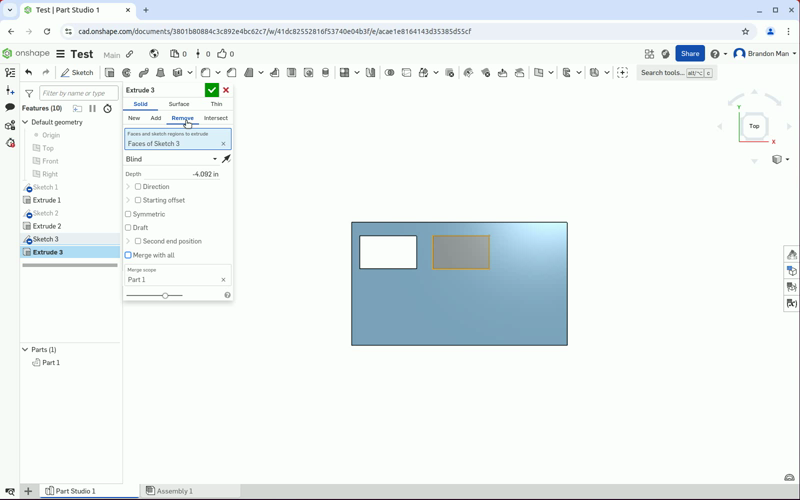
key(space)
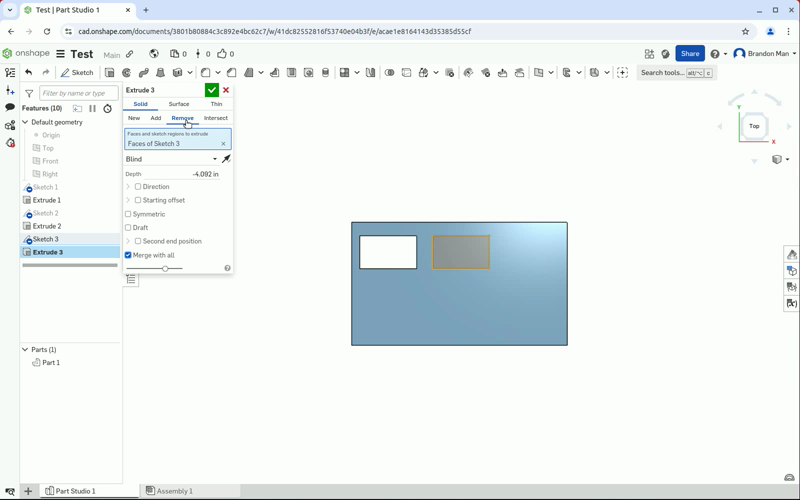
key(enter)
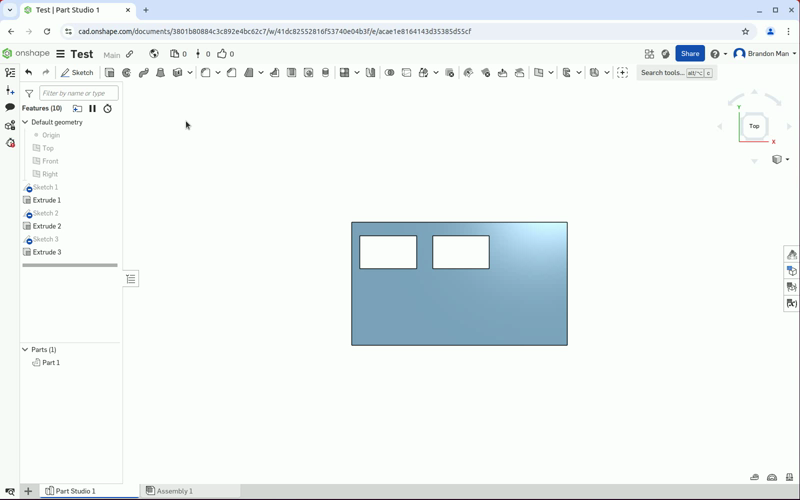
key(shift+h)
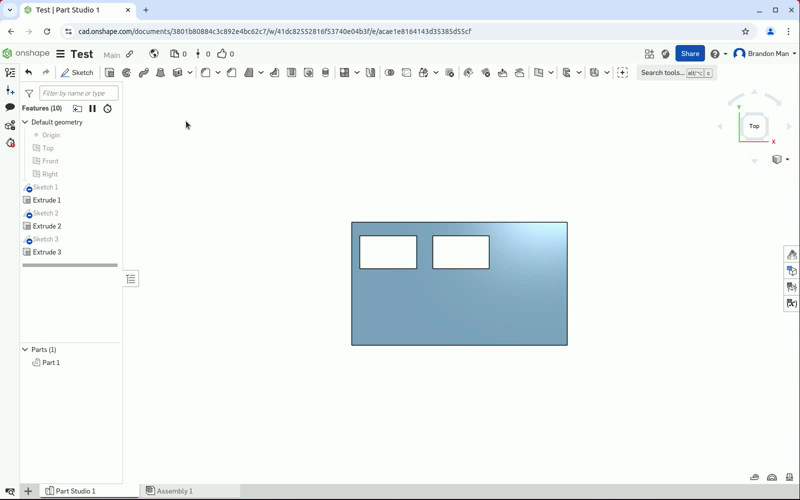
key(shift+h)
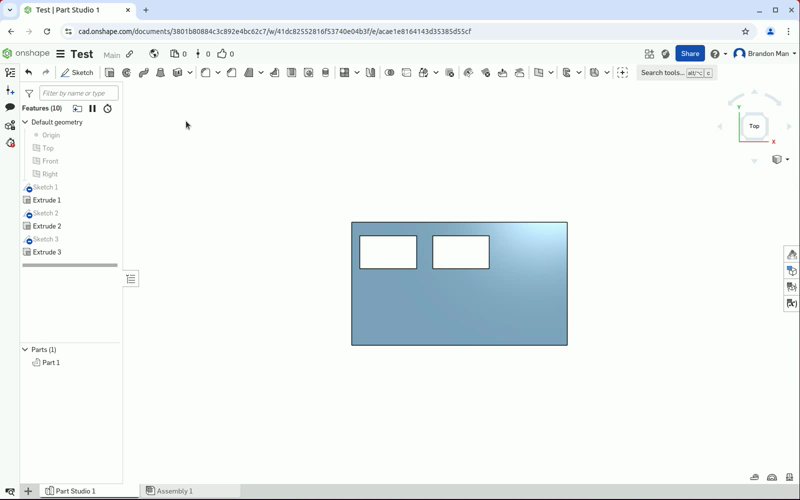
mouse_move(73, 189)
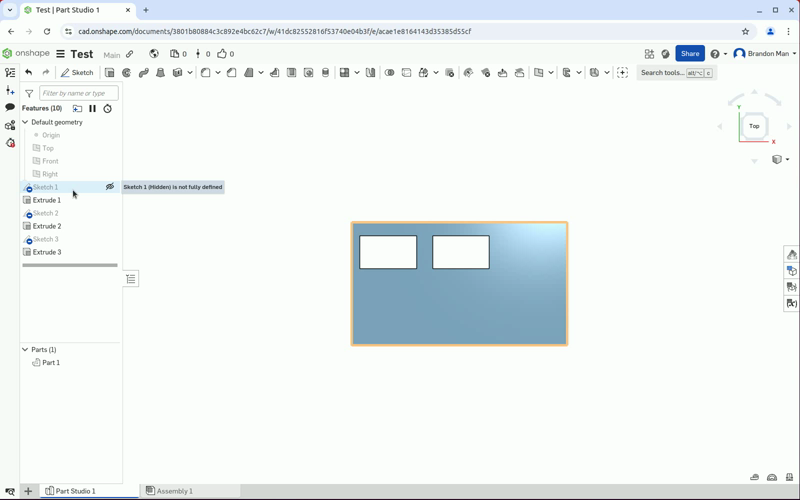
click(73, 189)
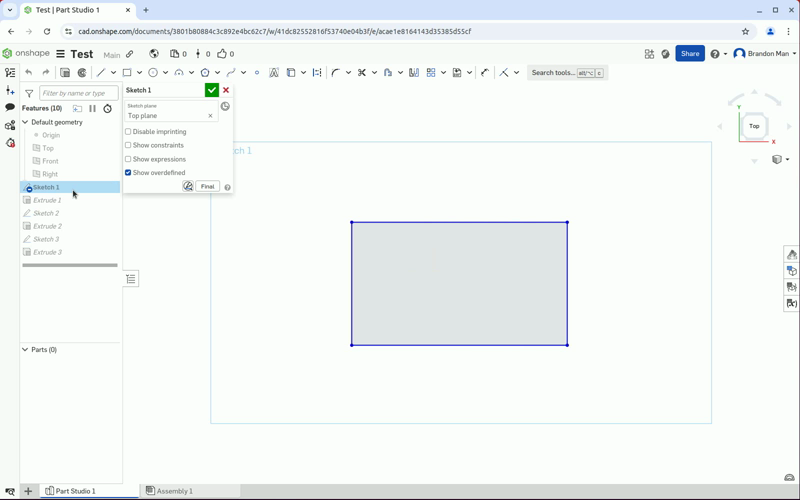
mouse_move(229, 92)
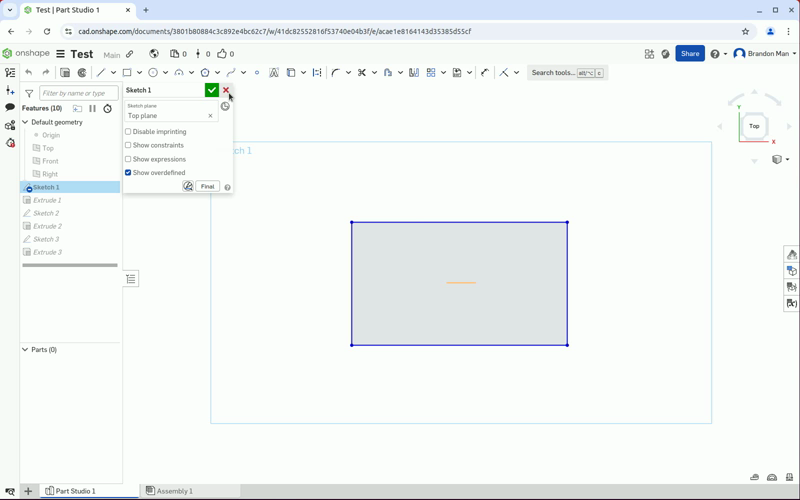
click(229, 92)
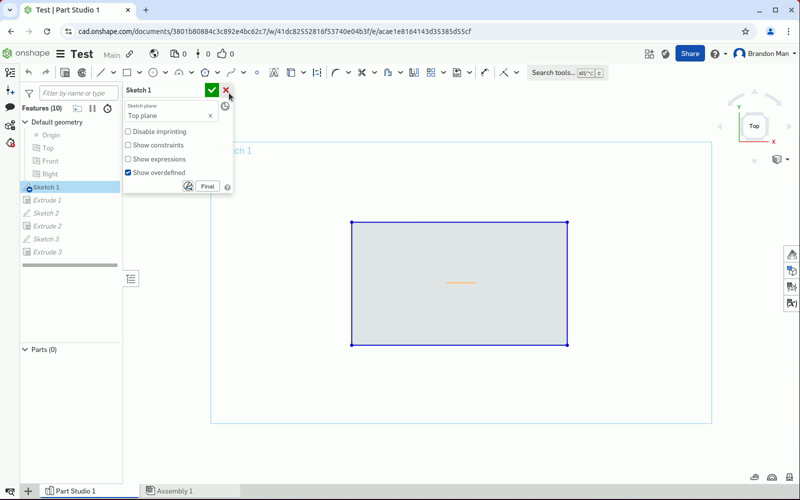
key(shift+s)
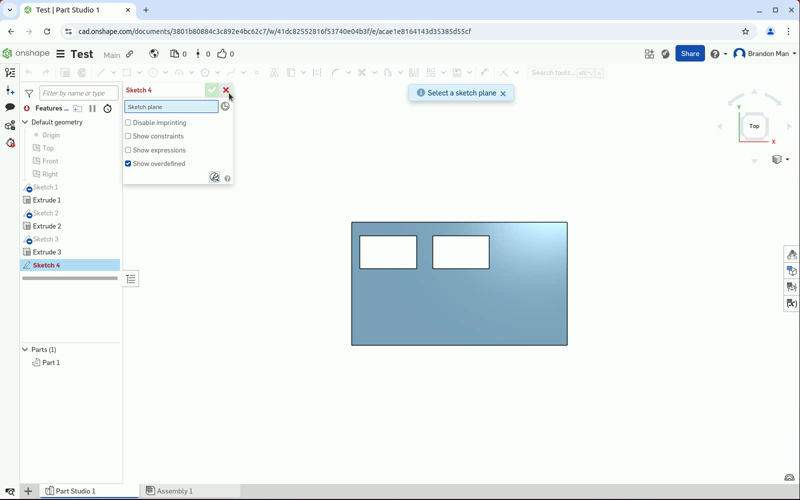
mouse_move(73, 150)
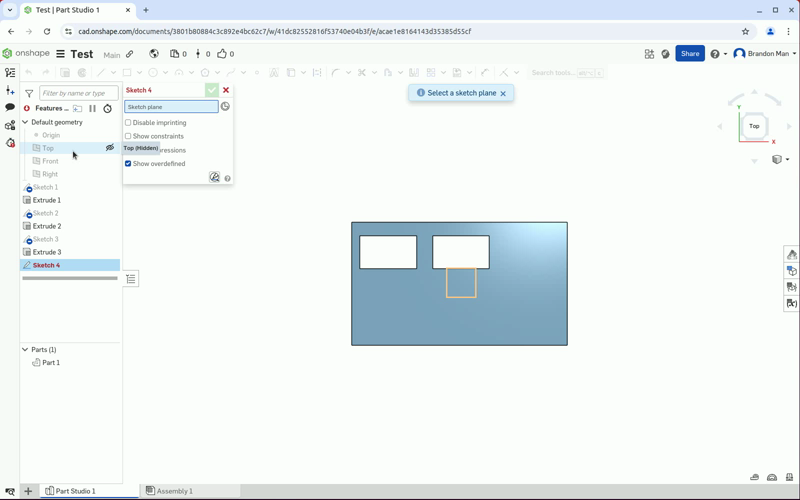
click(73, 150)
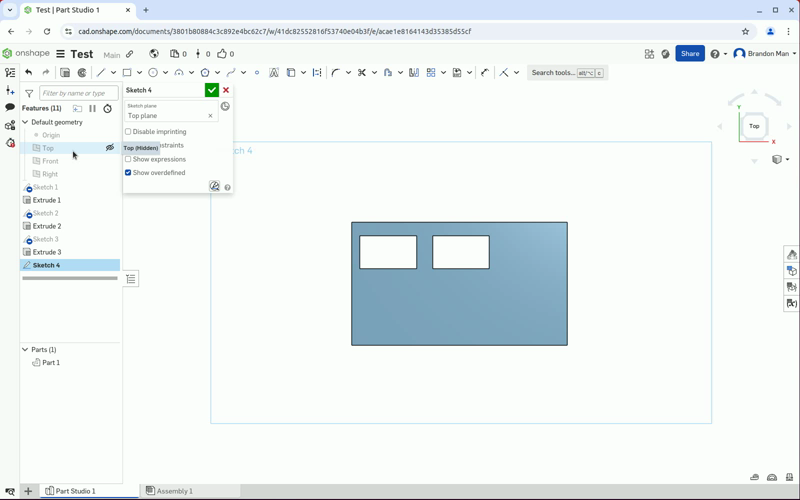
mouse_move(73, 352)
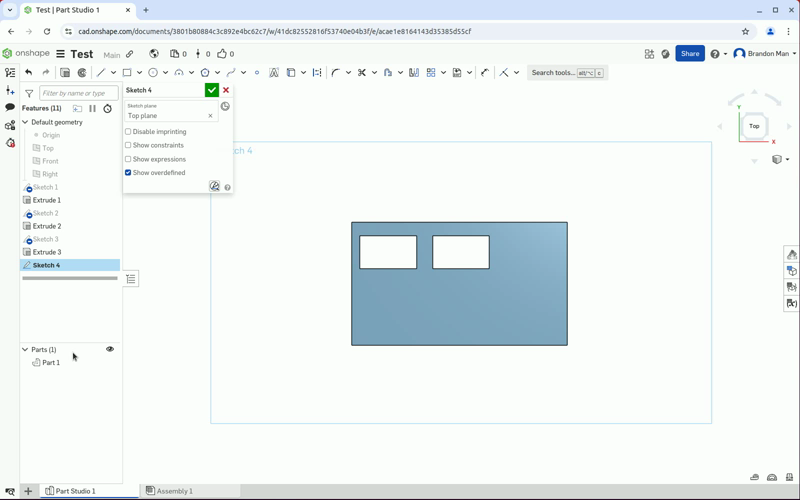
key(y)
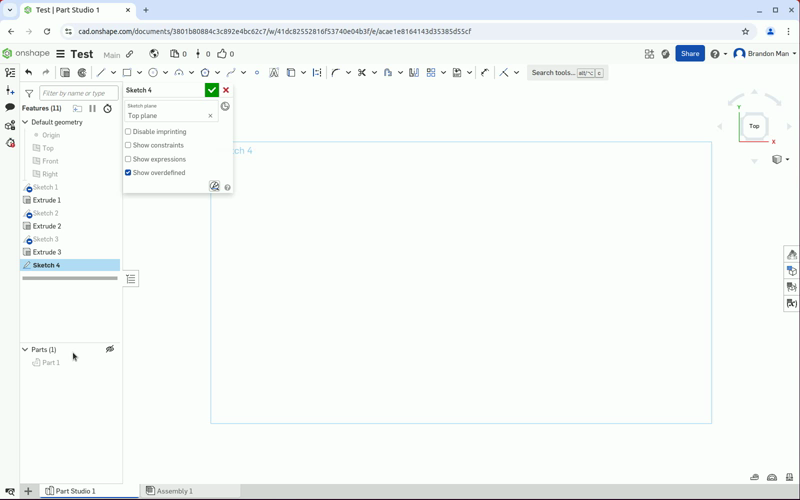
key(l)
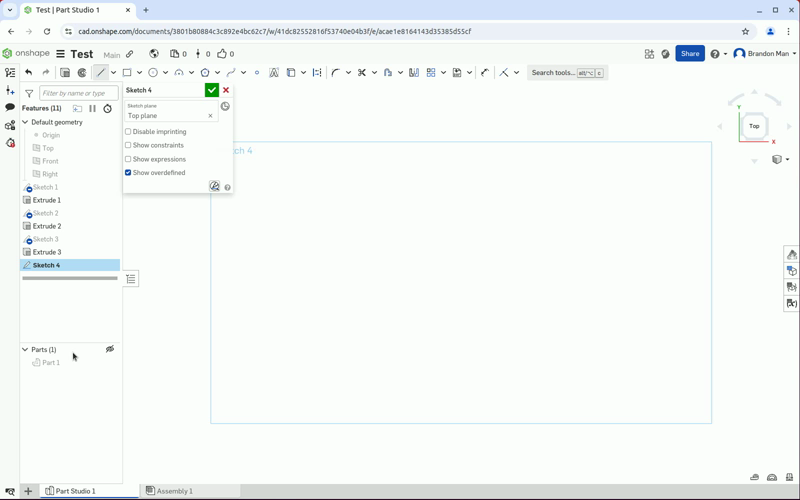
key_down(shift)
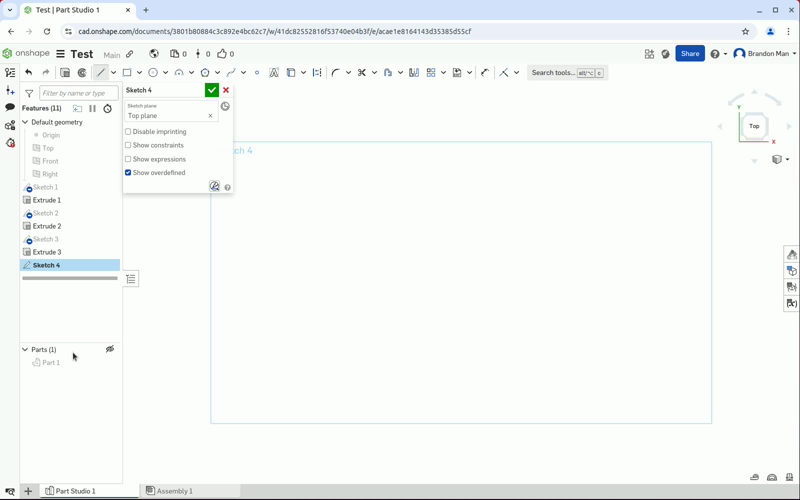
mouse_move(505, 268)
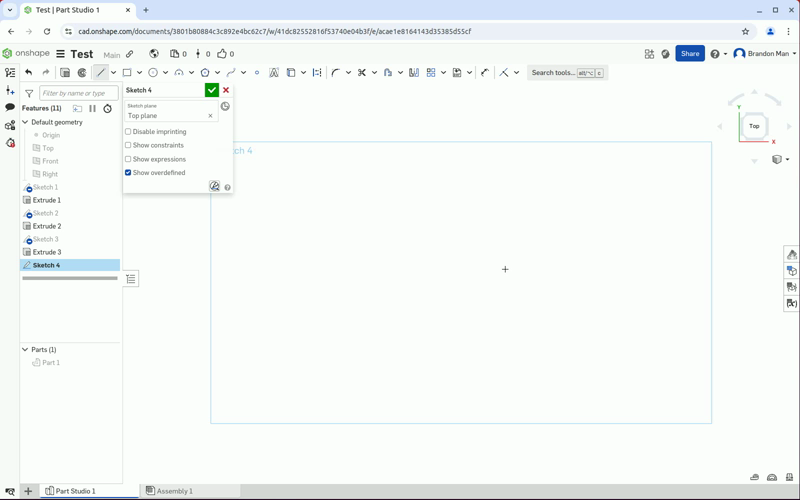
click(505, 268)
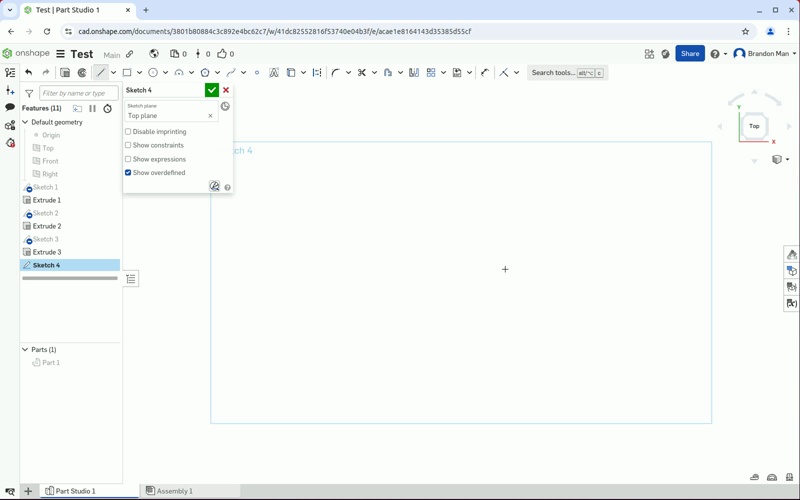
key_up(shift)
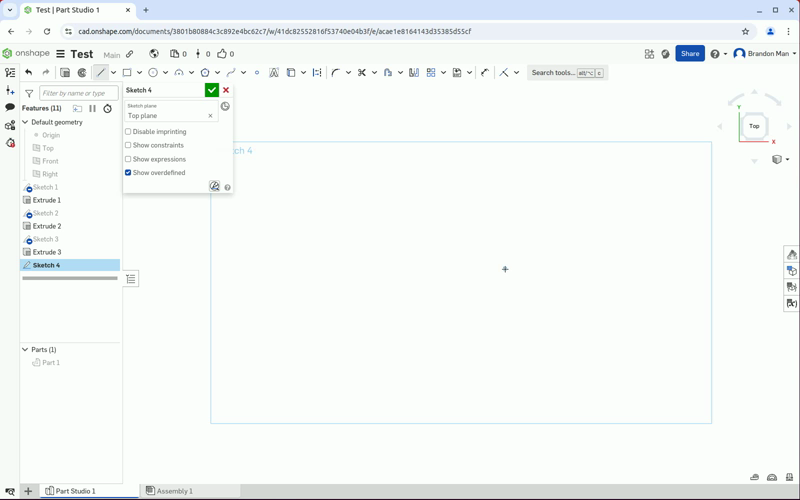
key_down(shift)
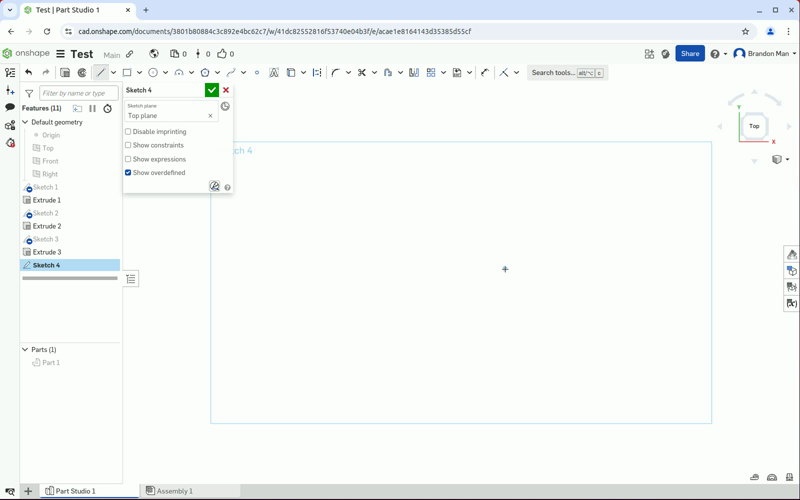
mouse_move(535, 268)
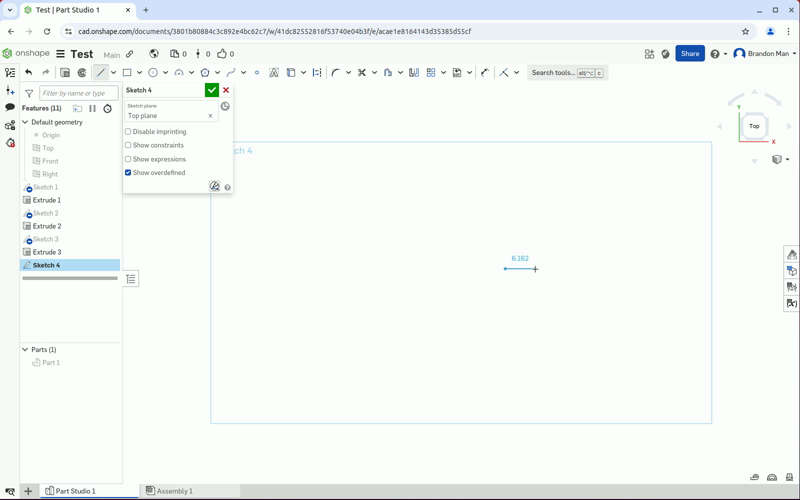
mouse_move(562, 268)
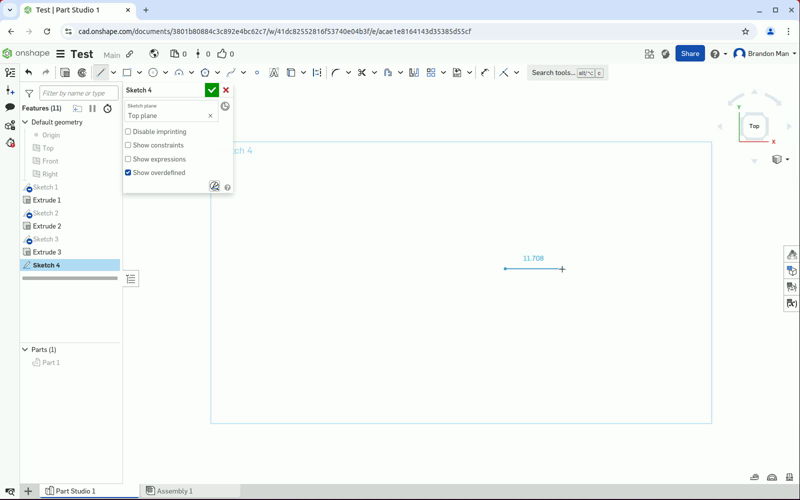
click(562, 268)
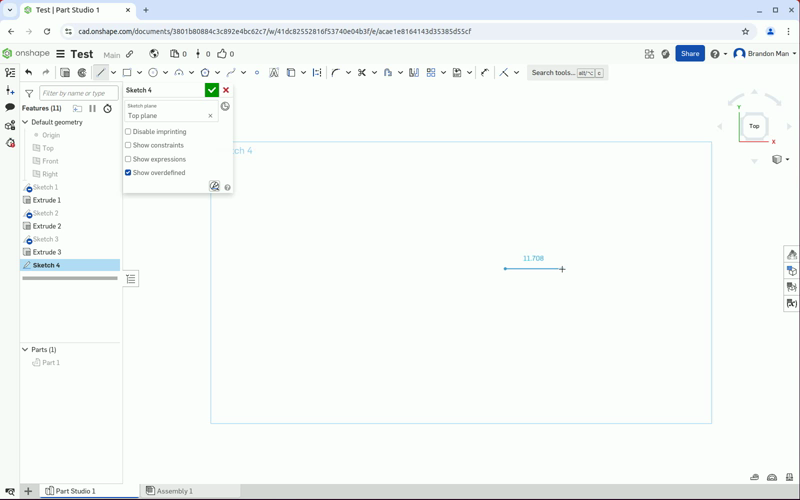
key_up(shift)
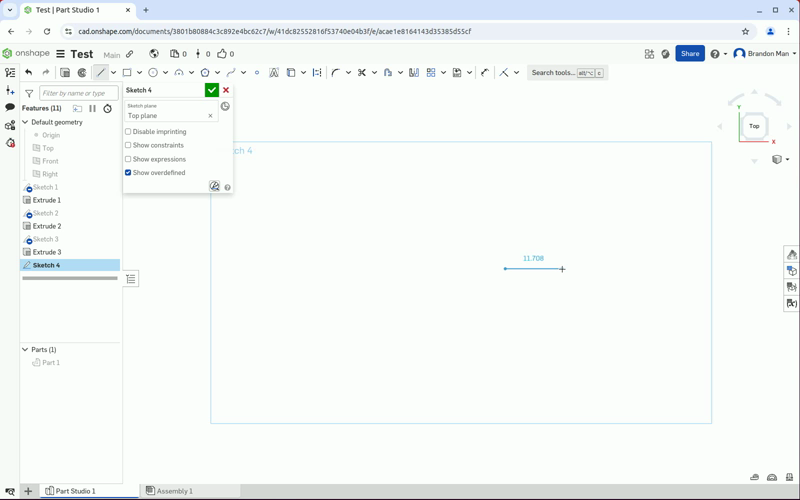
key_down(shift)
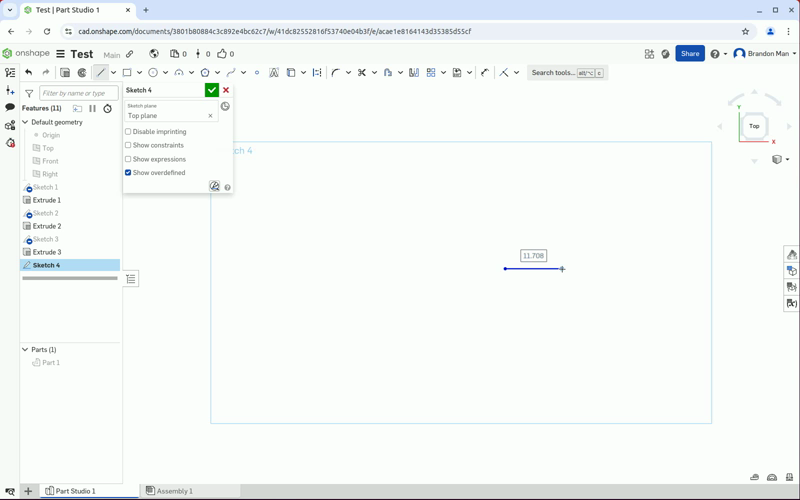
mouse_move(589, 268)
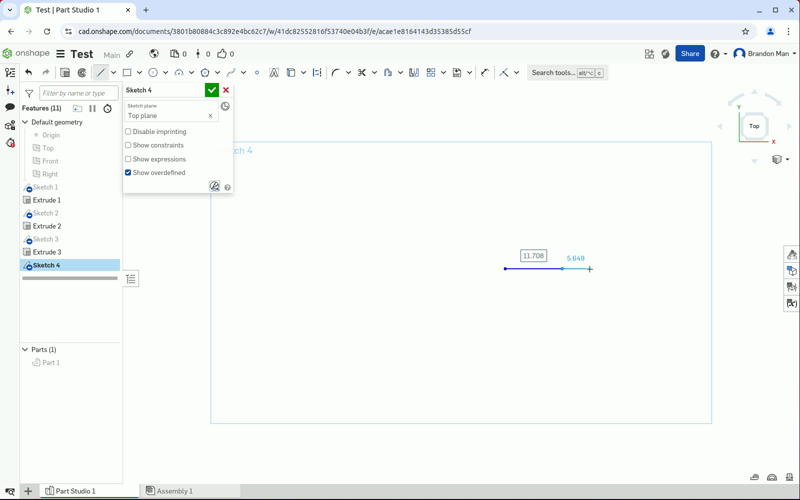
mouse_move(562, 235)
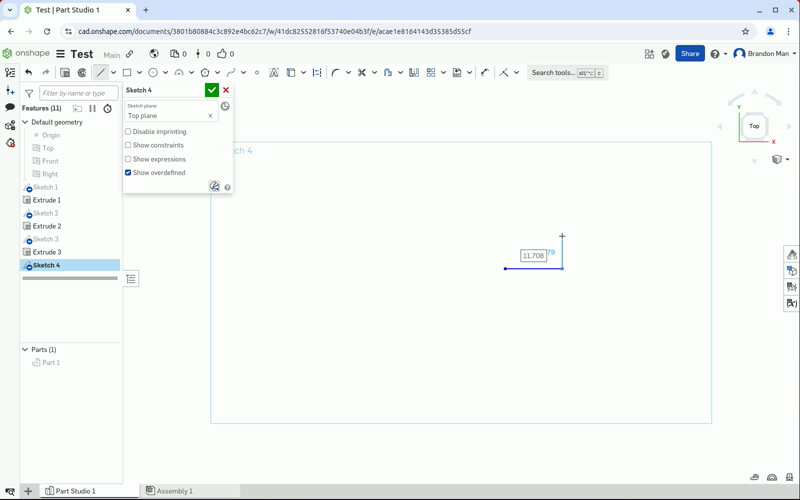
click(562, 235)
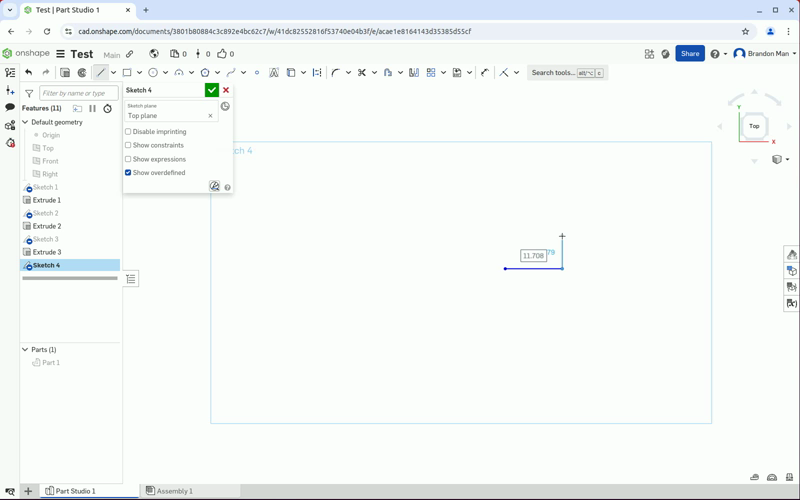
key_up(shift)
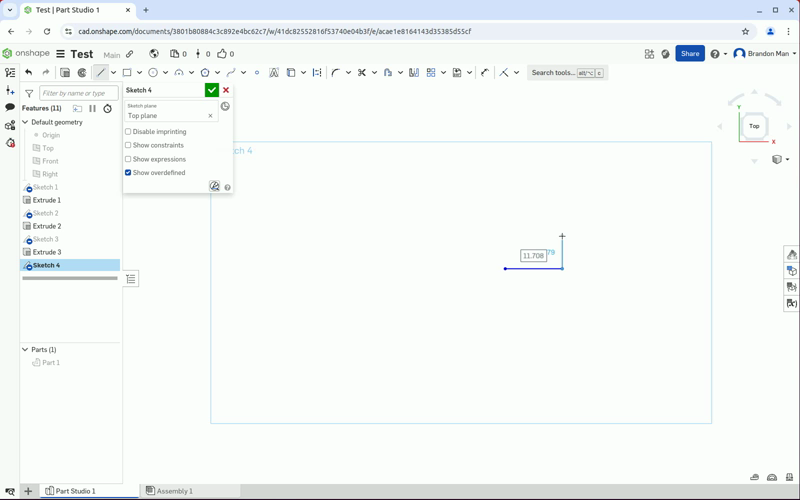
key_down(shift)
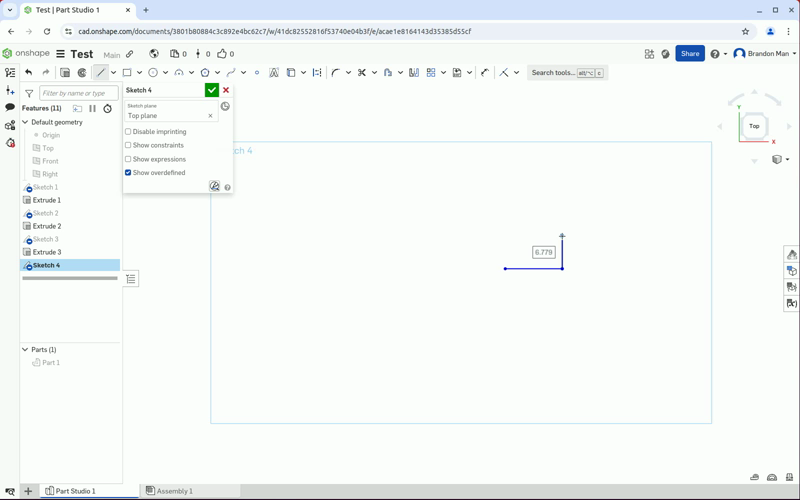
mouse_move(589, 235)
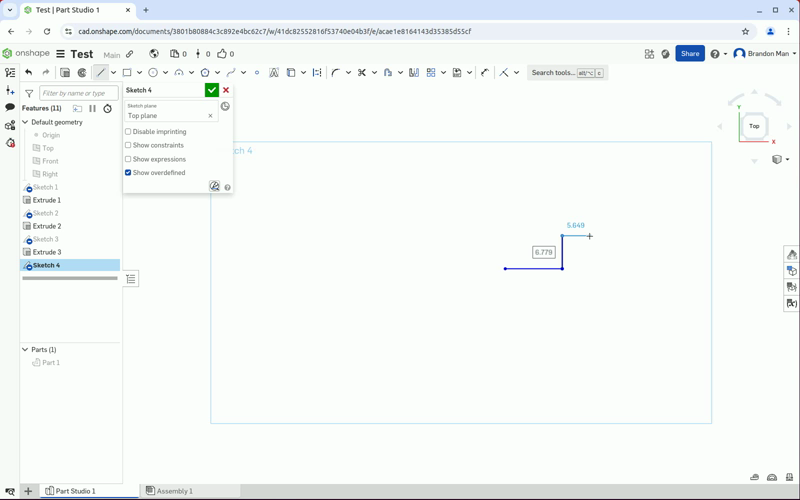
mouse_move(505, 235)
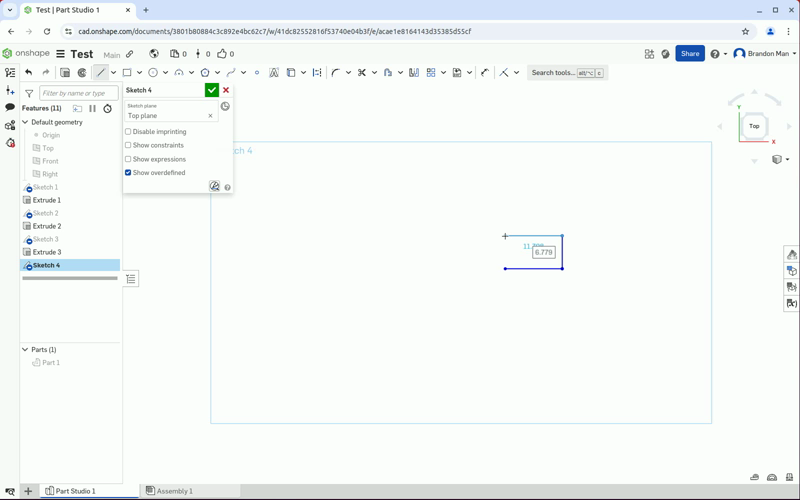
click(505, 235)
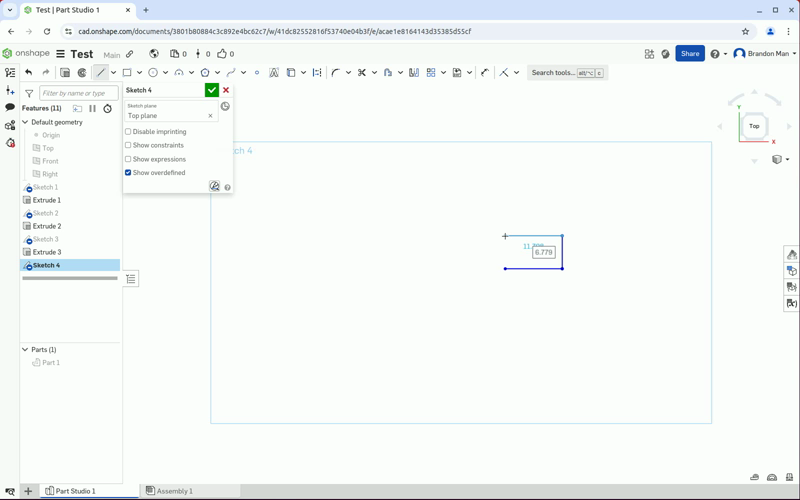
key_up(shift)
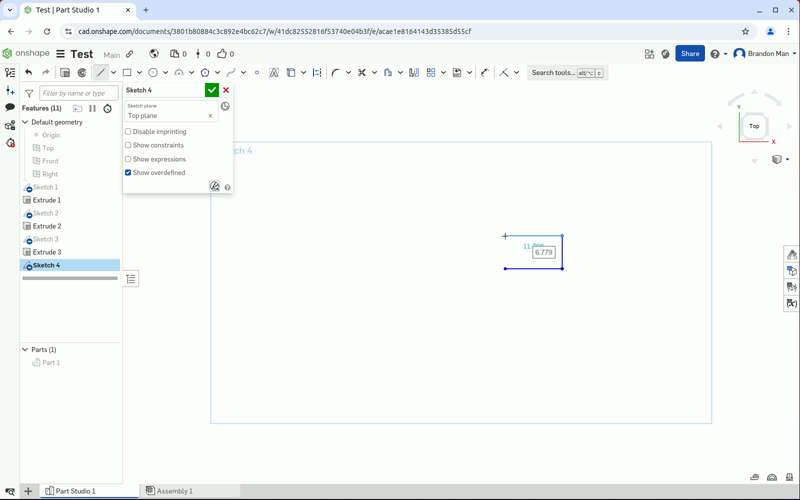
mouse_move(535, 235)
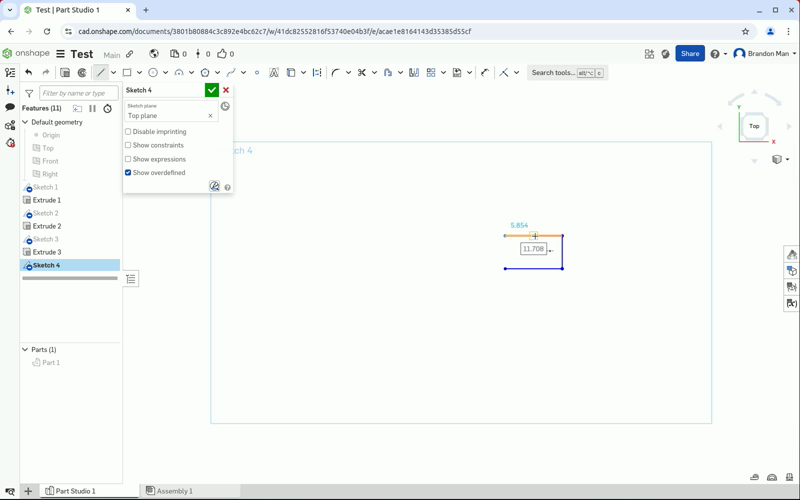
key_down(shift)
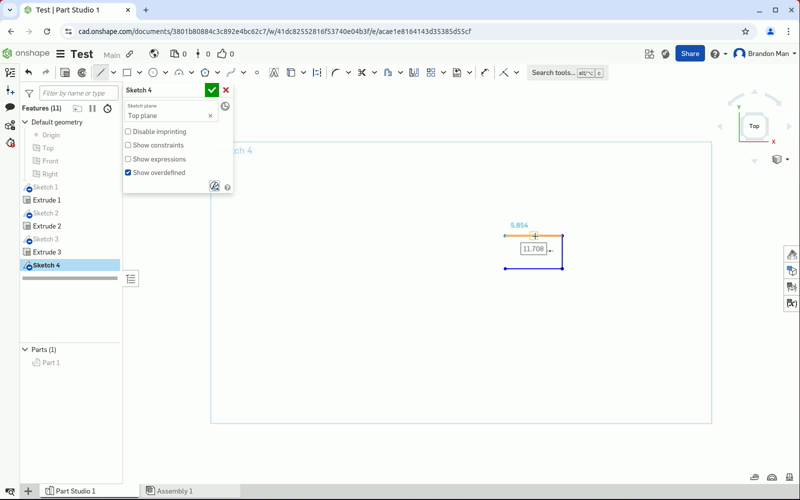
mouse_move(505, 268)
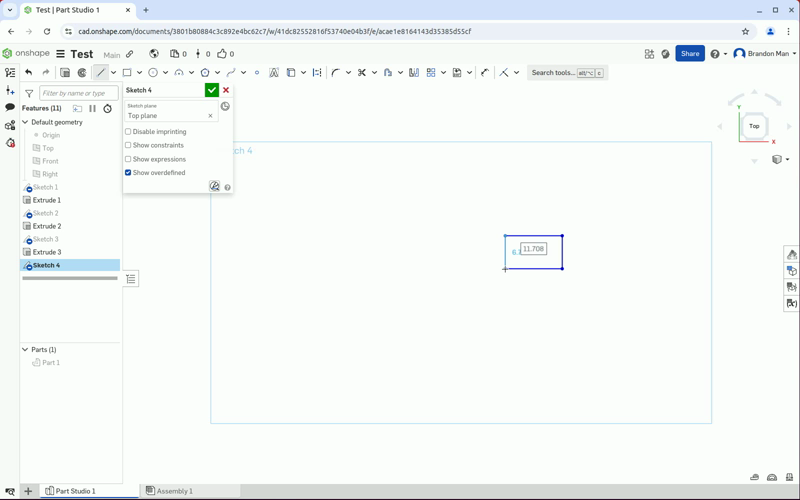
key_up(shift)
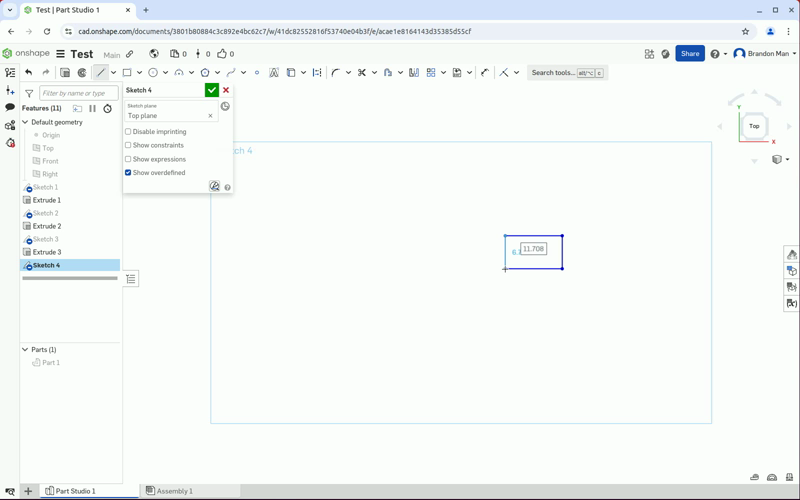
click(505, 268)
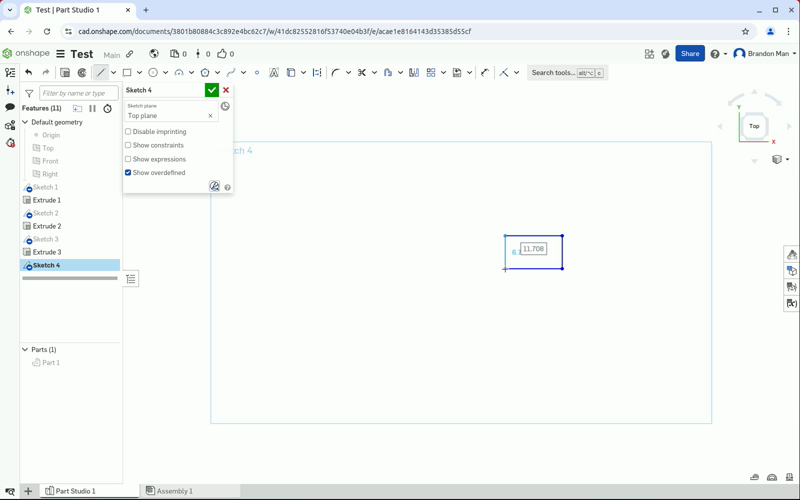
key(esc)
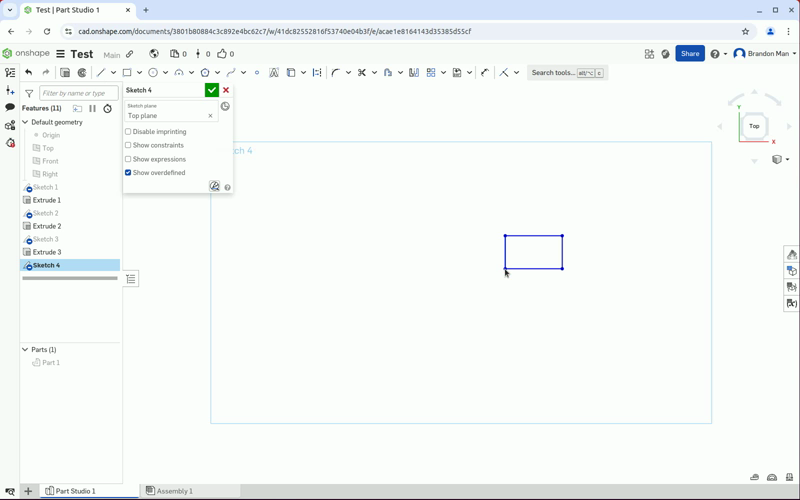
mouse_move(546, 257)
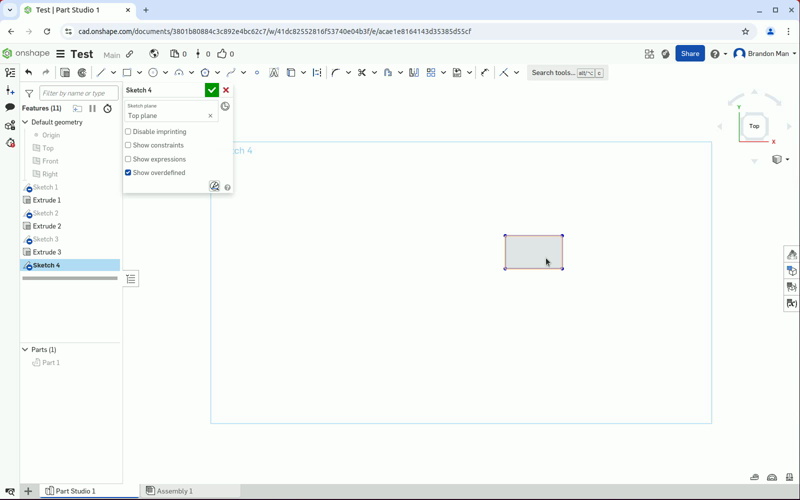
click(546, 257)
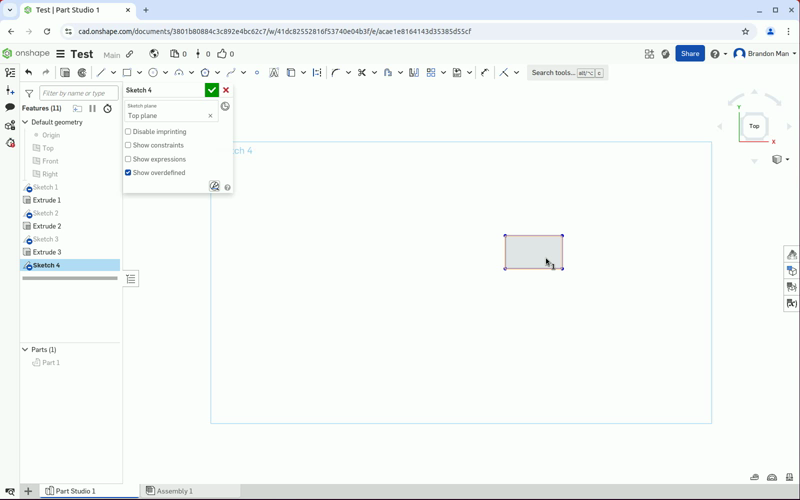
mouse_move(73, 352)
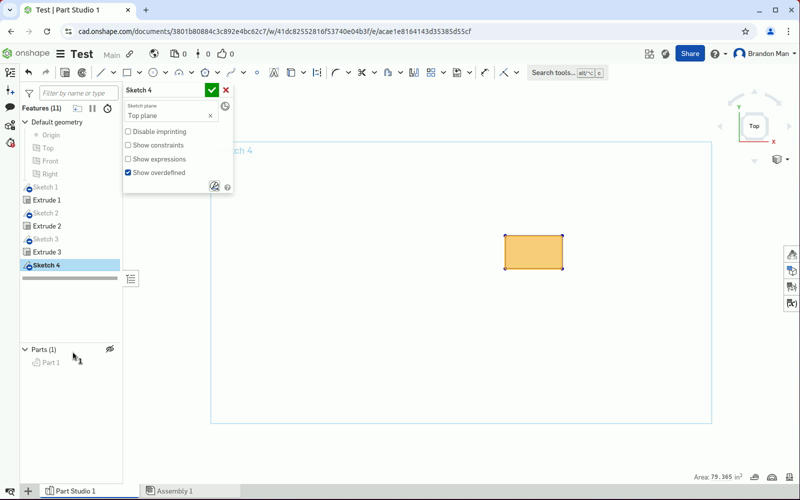
key(shift+y)
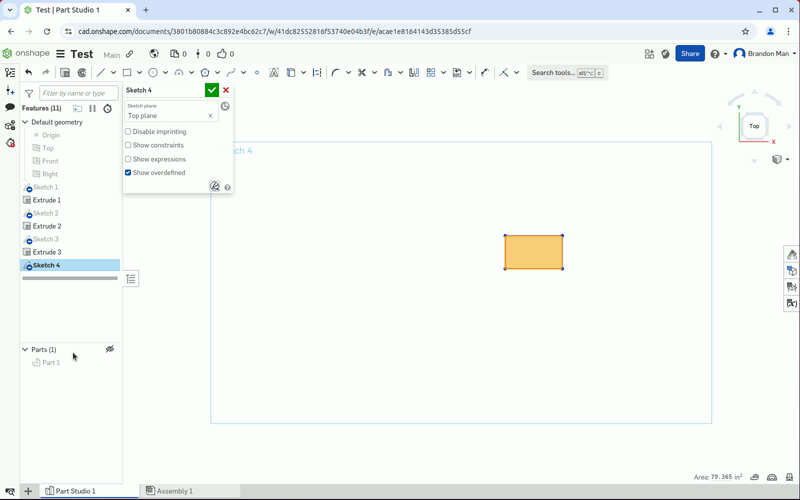
key(shift+e)
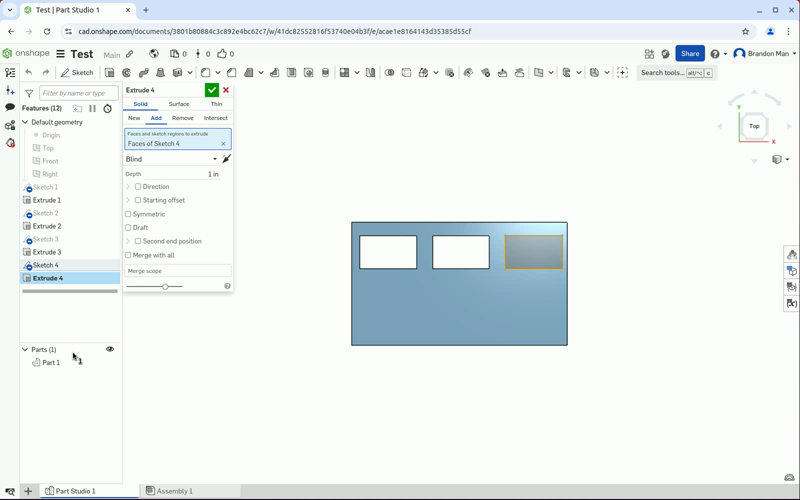
mouse_move(143, 106)
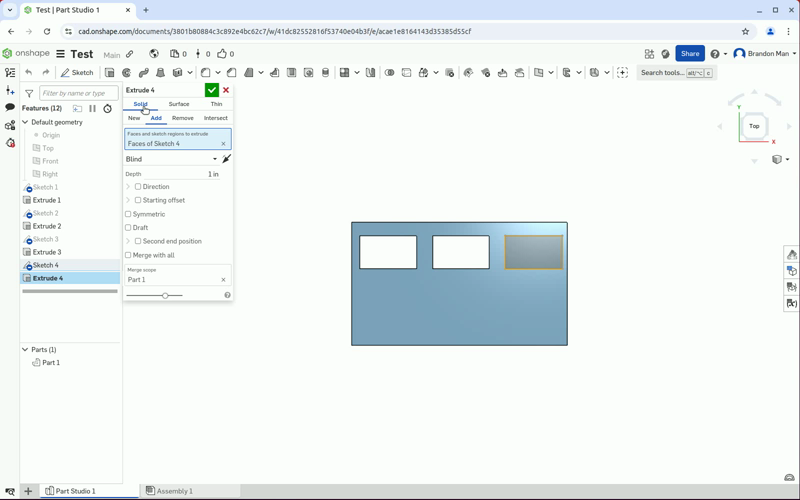
click(143, 106)
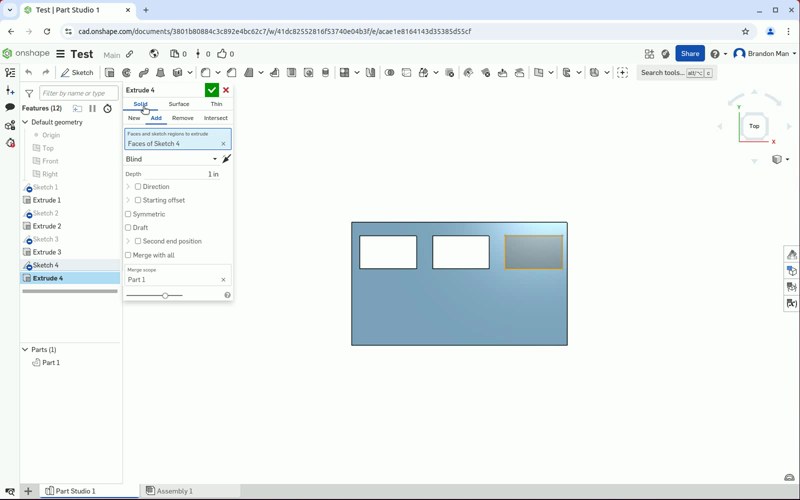
mouse_move(186, 120)
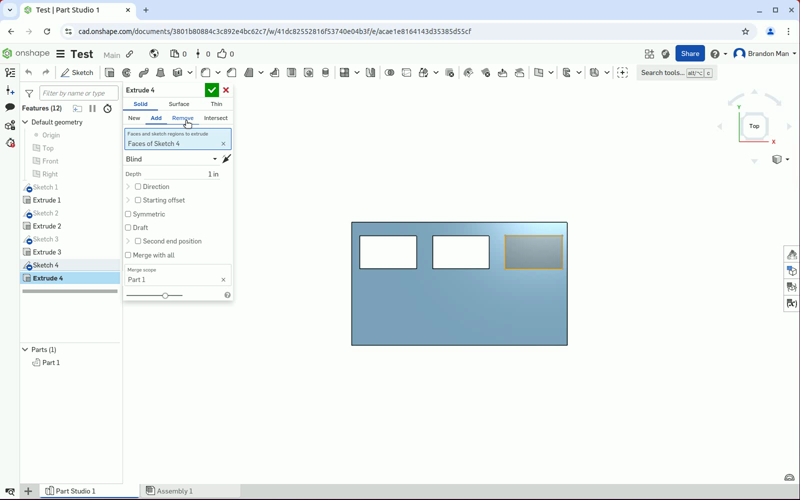
click(186, 120)
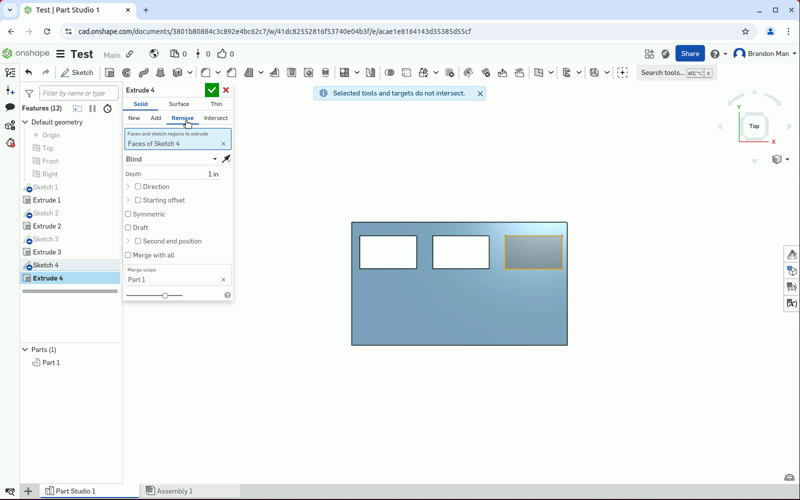
key(tab, 4)
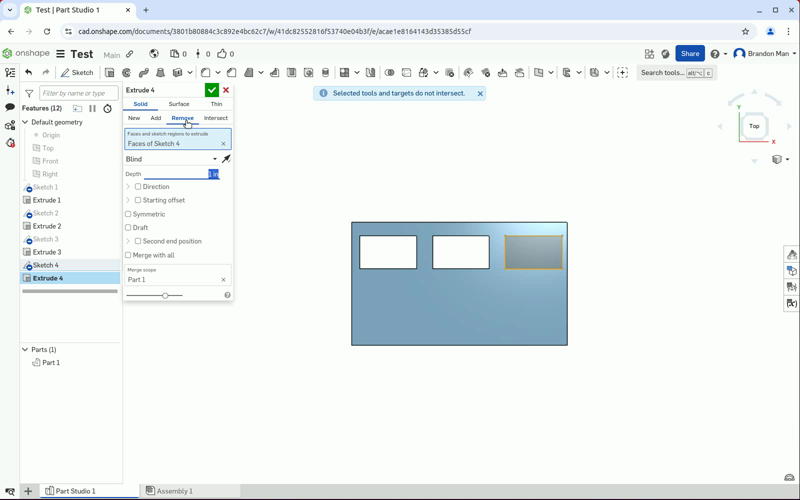
text(-4.092)
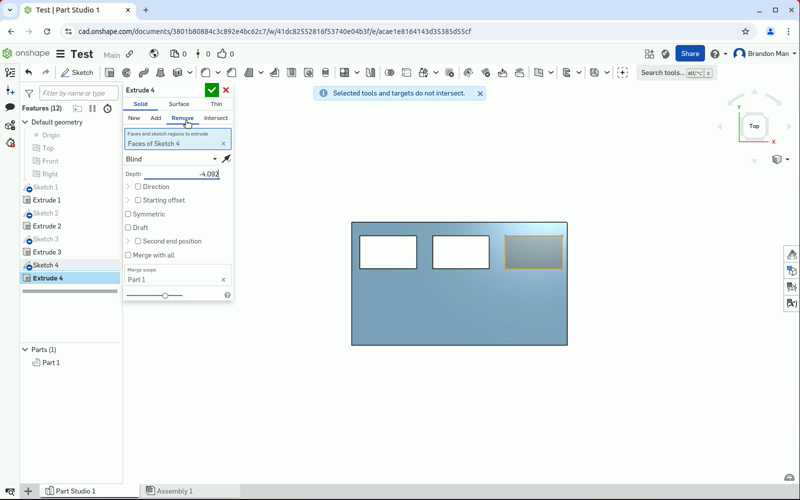
key(tab, 6)
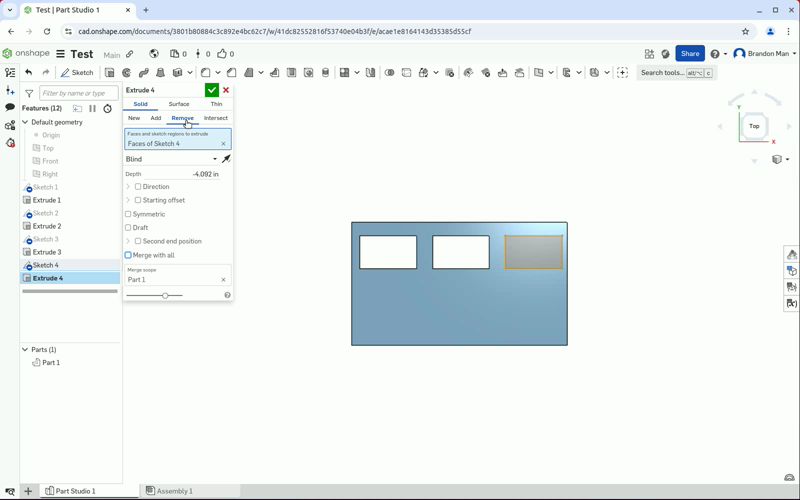
key(space)
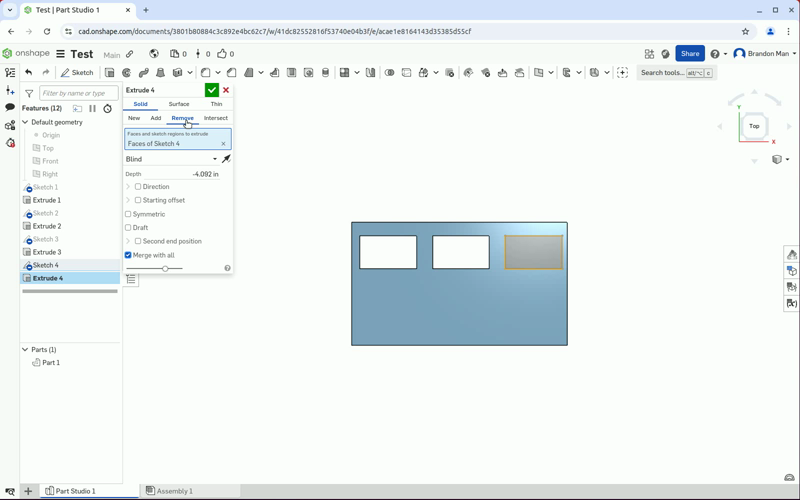
key(enter)
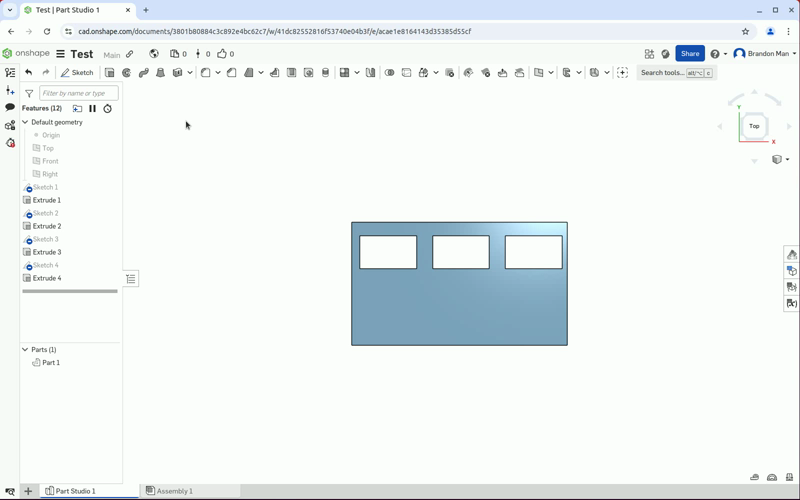
key(shift+h)
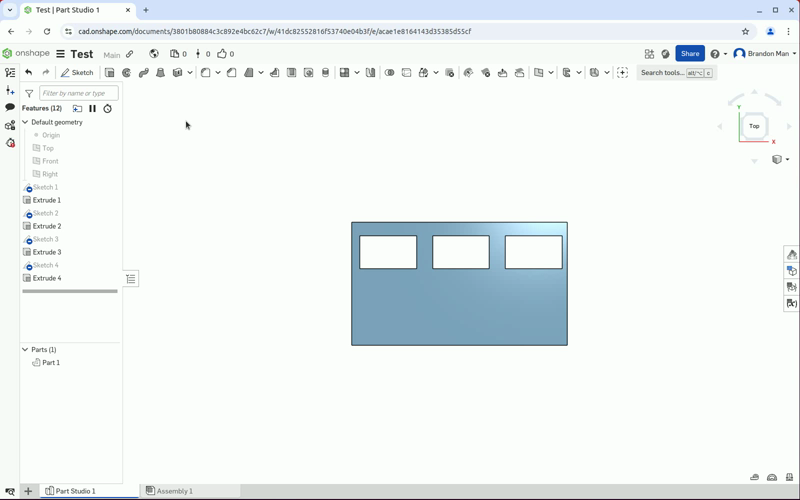
key(shift+h)
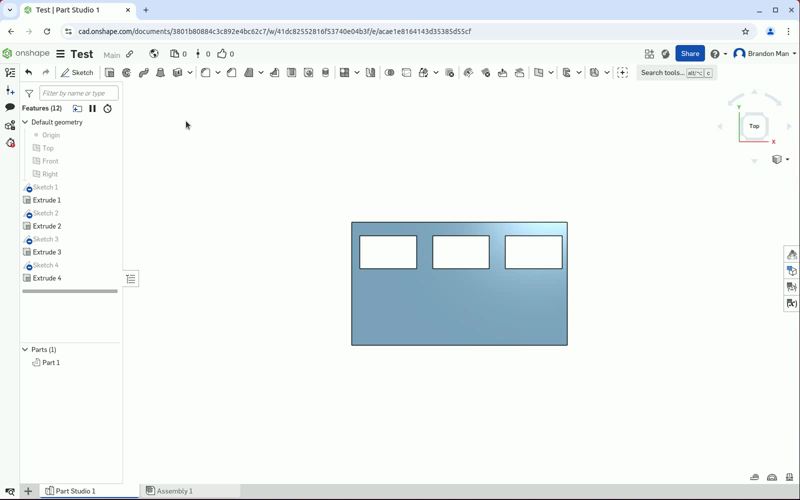
mouse_move(73, 189)
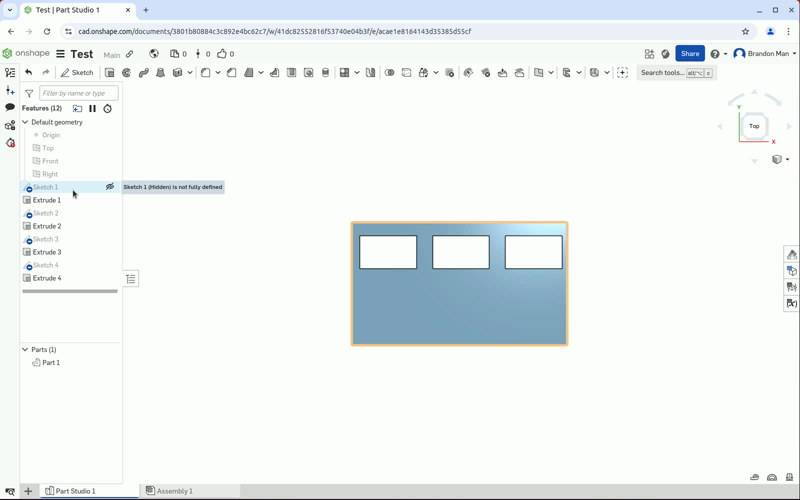
click(73, 189)
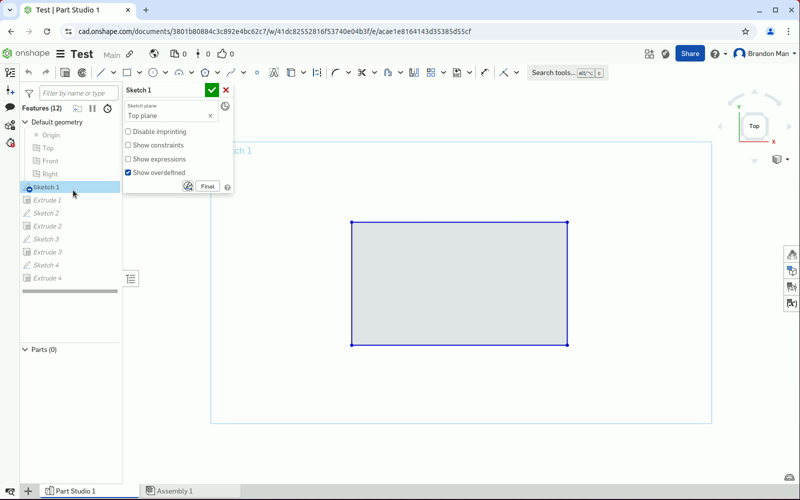
mouse_move(229, 92)
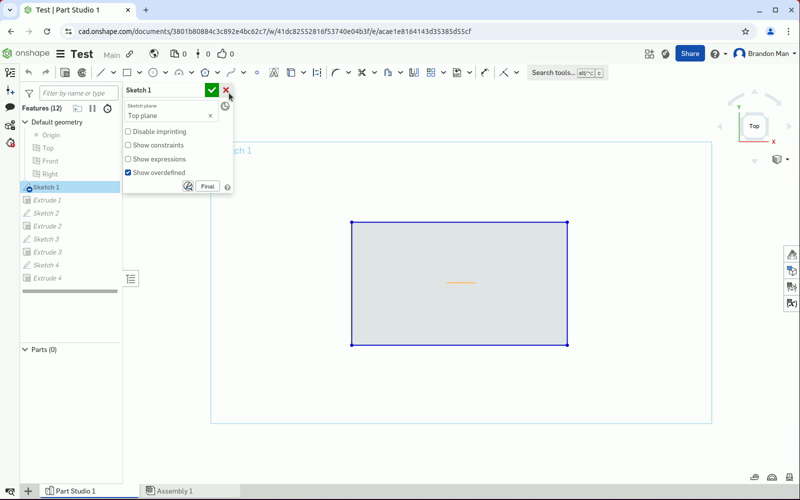
click(229, 92)
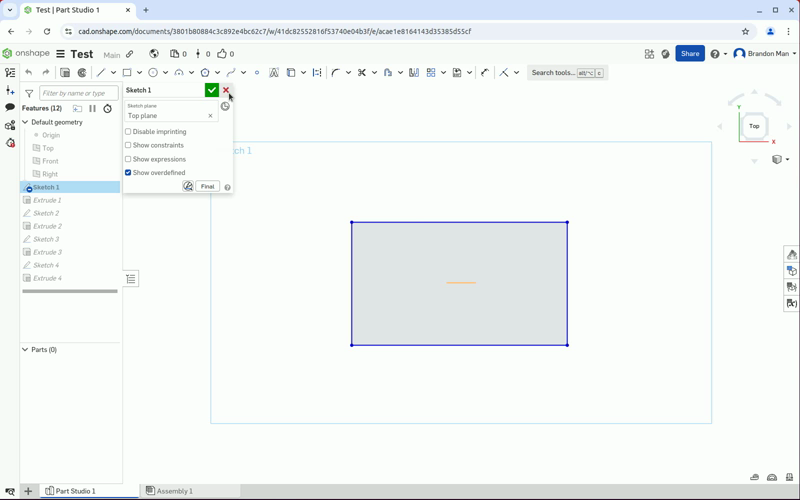
key(shift+s)
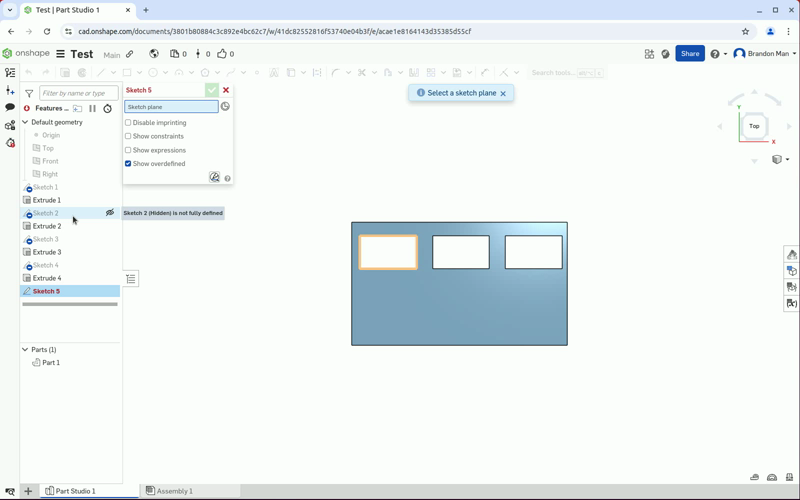
scroll(3)
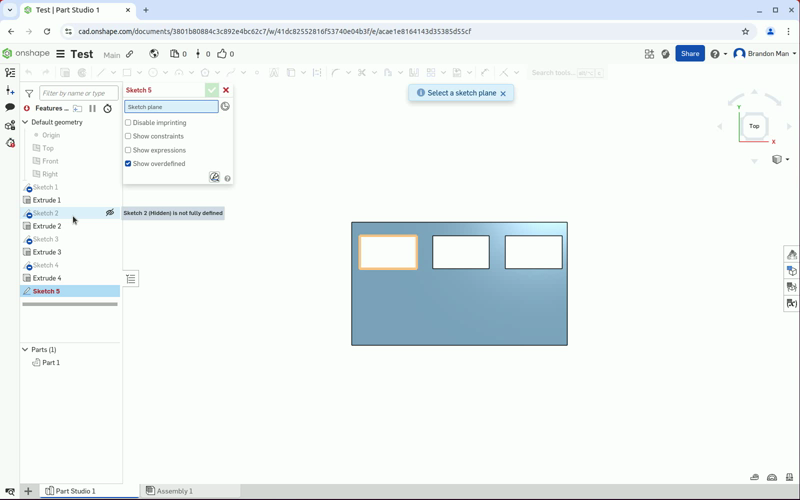
mouse_move(73, 150)
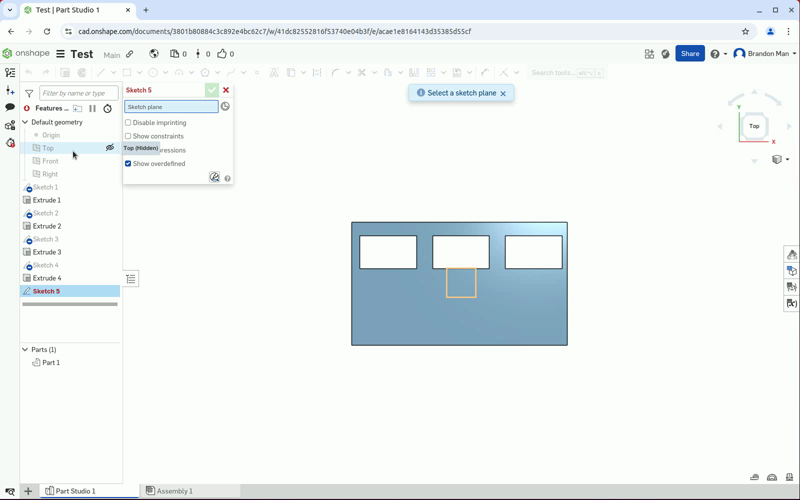
click(73, 150)
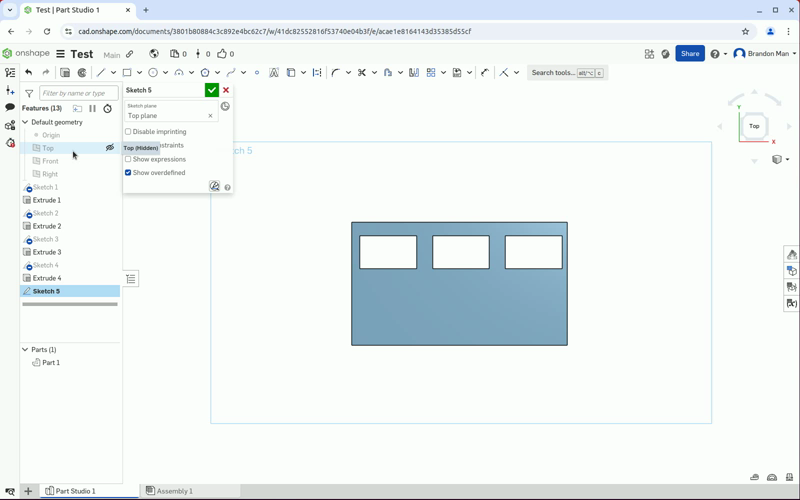
mouse_move(73, 352)
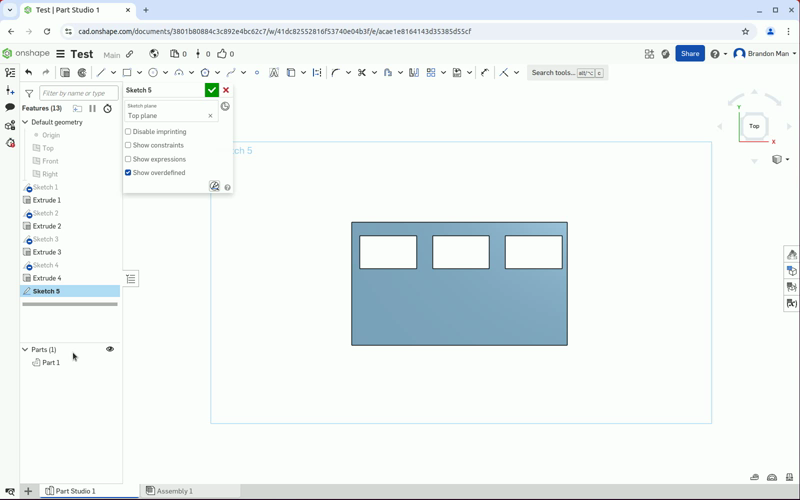
key(y)
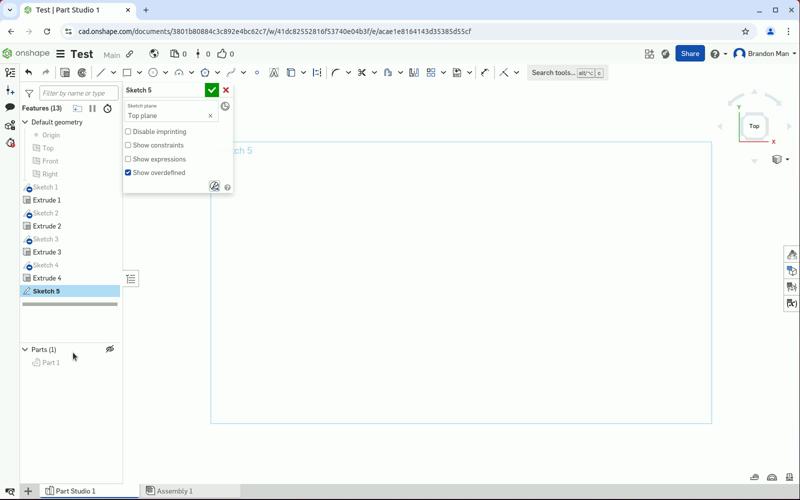
key(c)
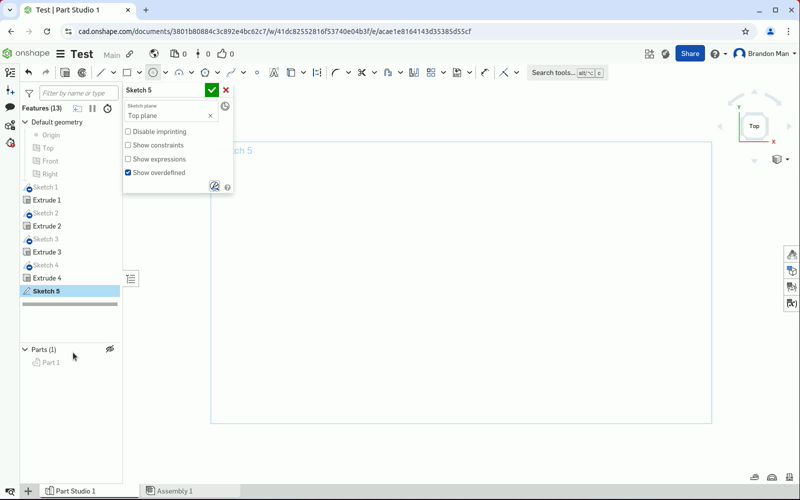
key_down(shift)
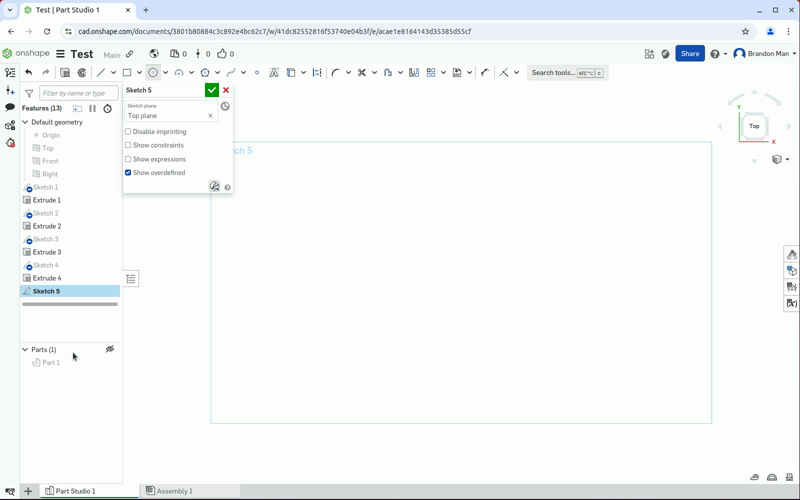
mouse_move(389, 292)
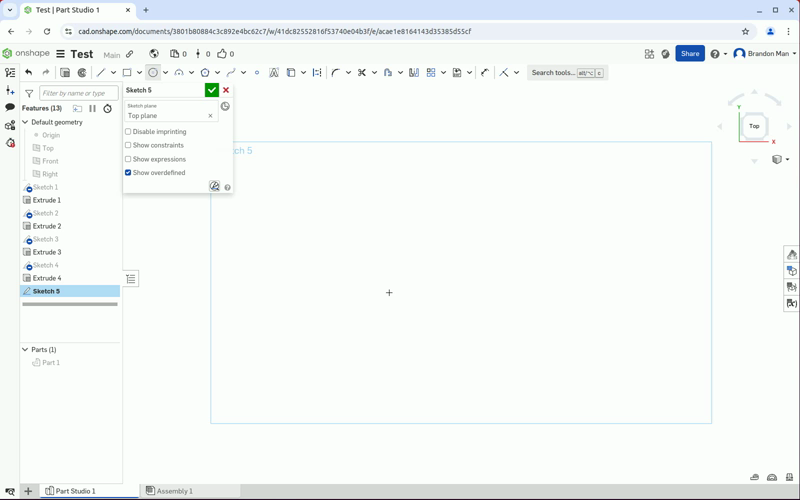
click(389, 292)
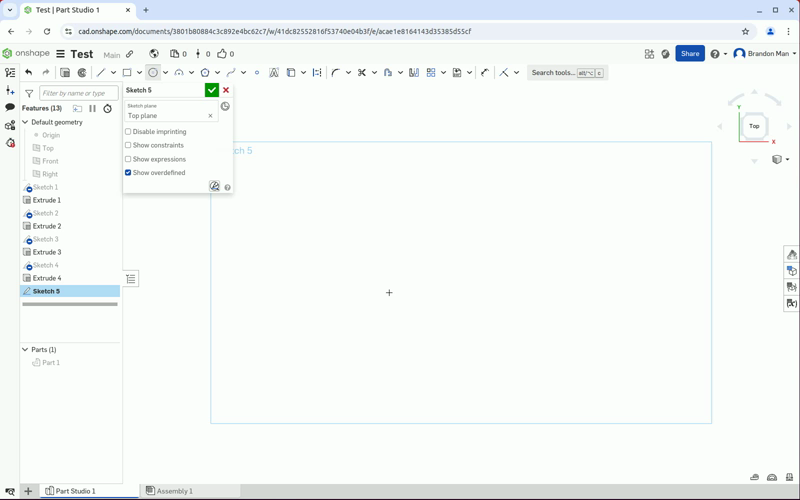
key_up(shift)
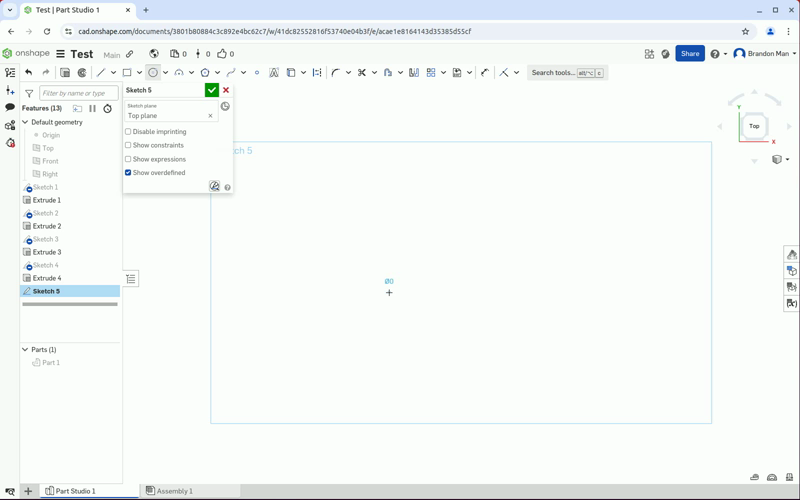
mouse_move(397, 292)
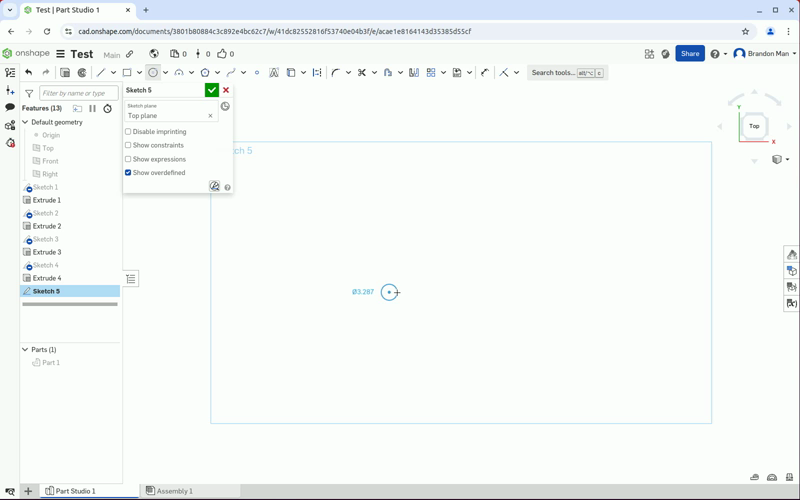
click(397, 292)
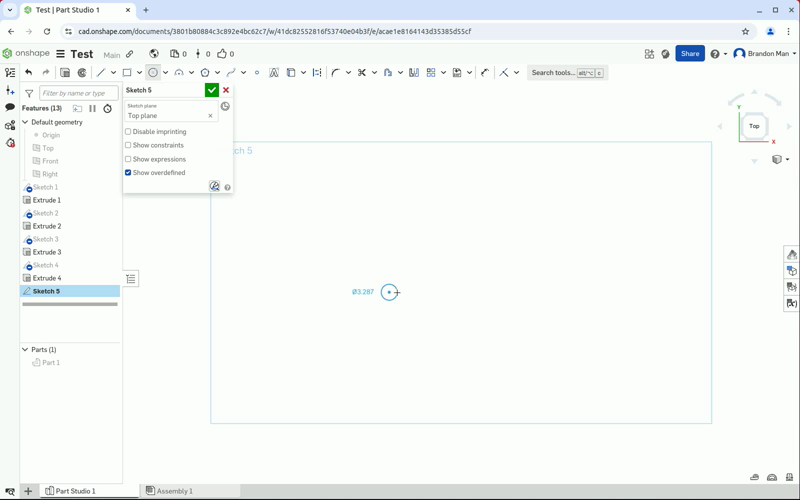
key(esc)
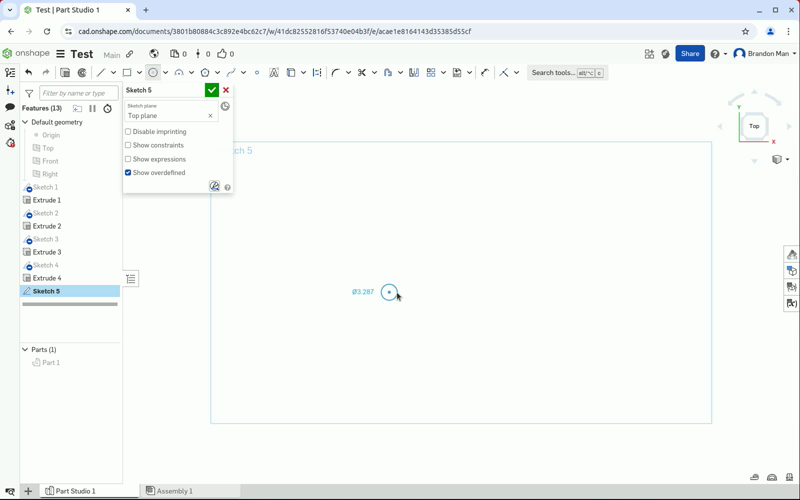
mouse_move(386, 298)
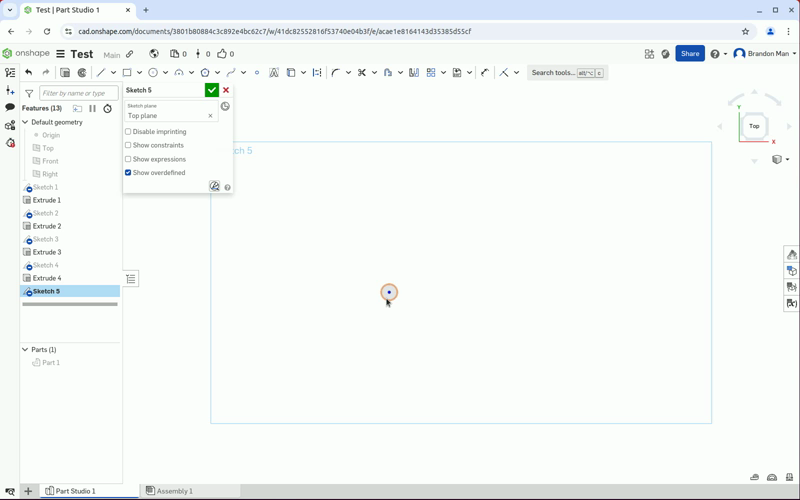
scroll(6)
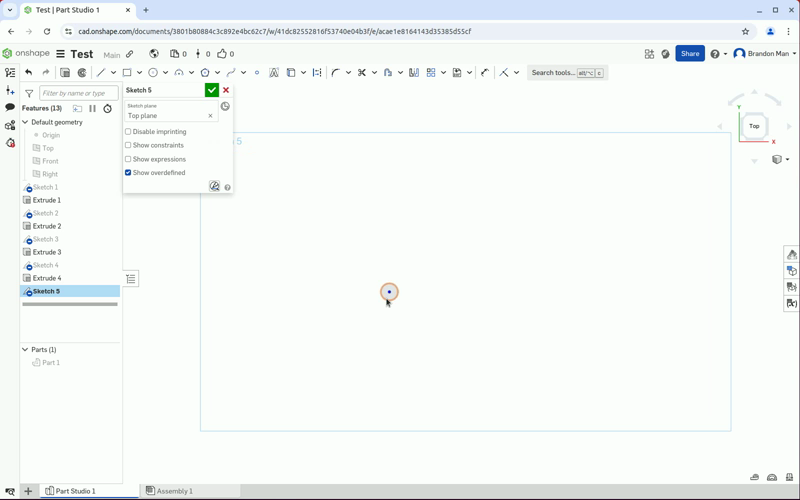
scroll(6)
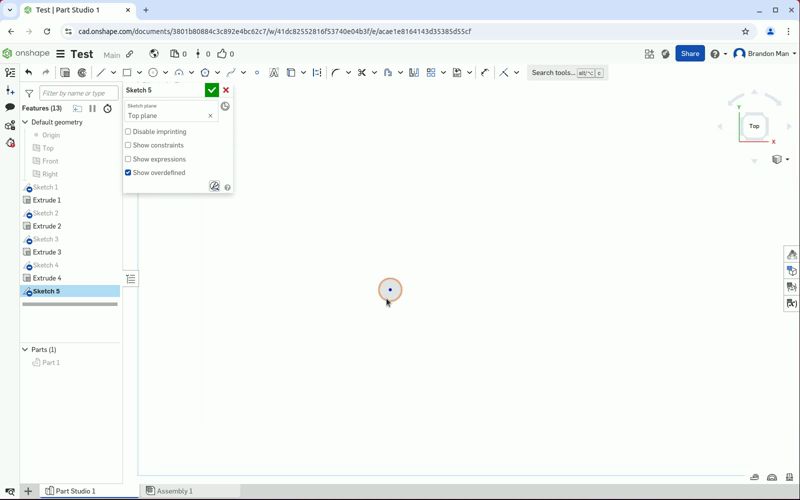
scroll(6)
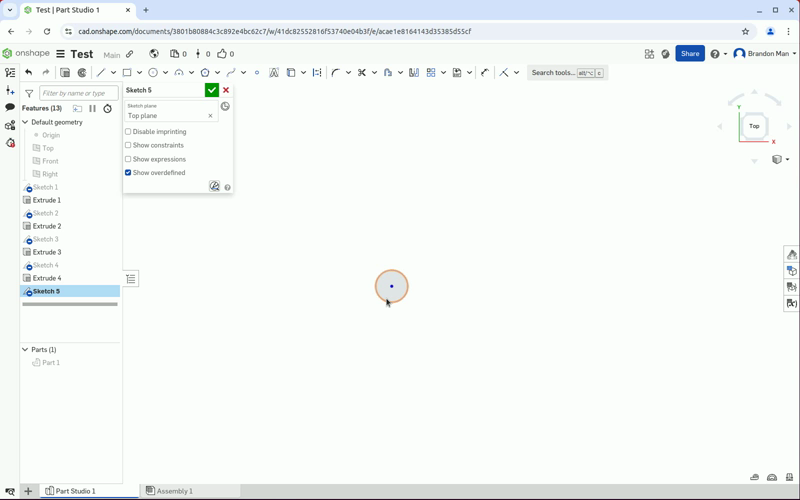
scroll(6)
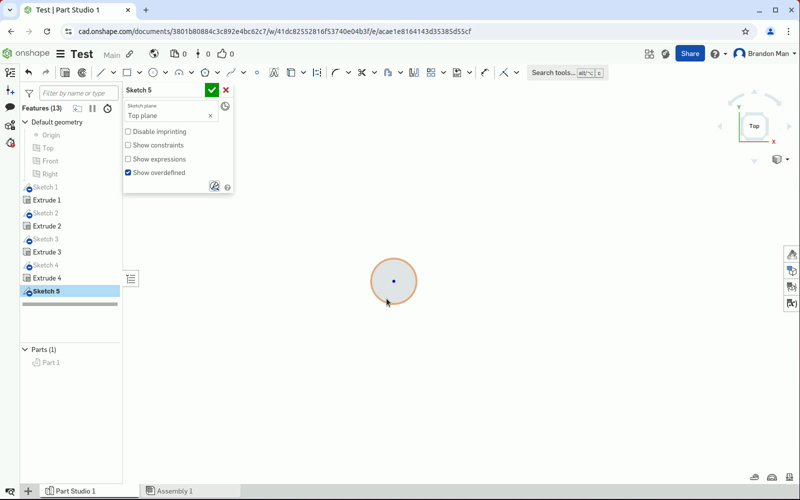
scroll(6)
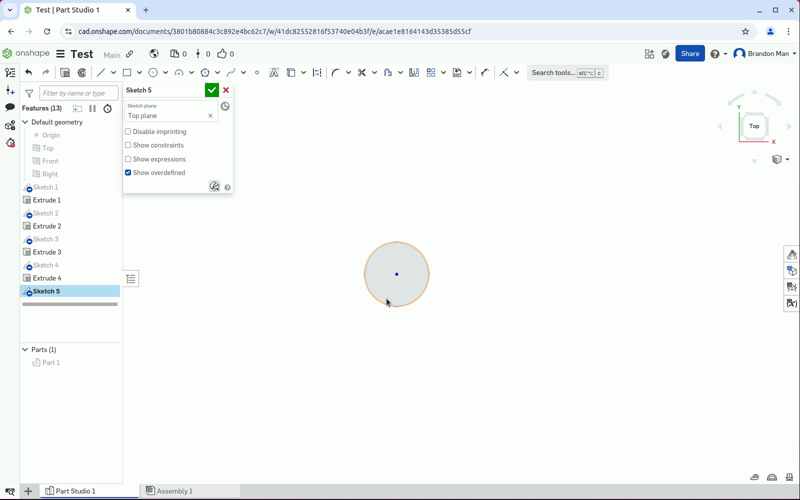
scroll(6)
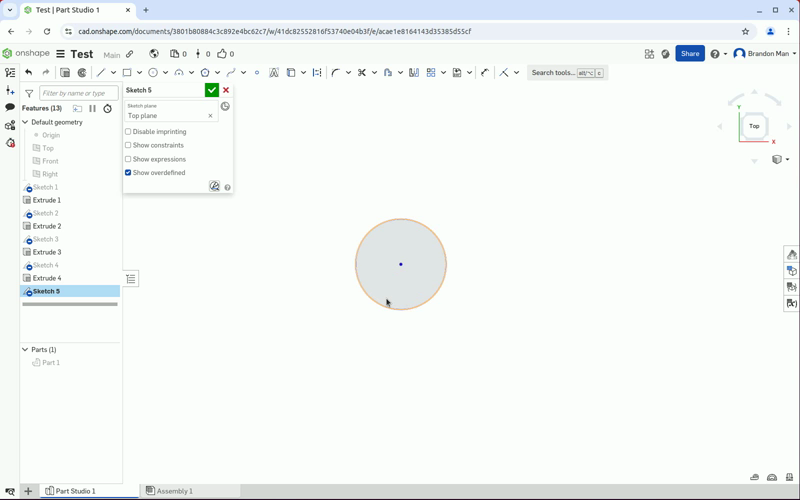
scroll(6)
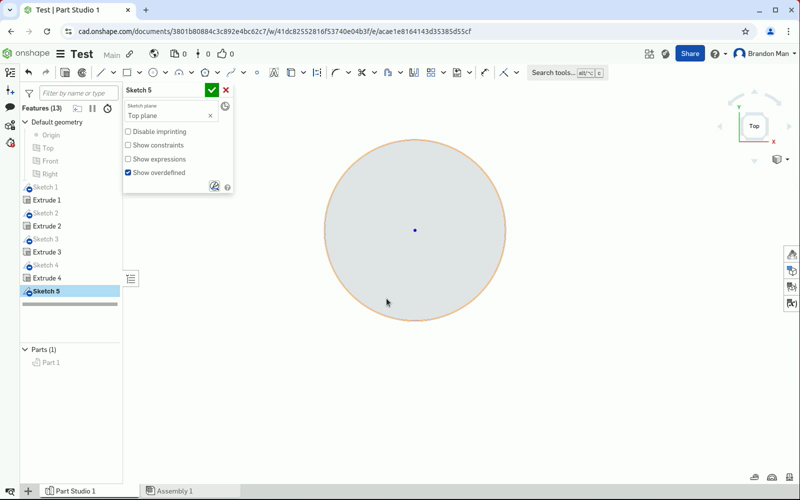
click(386, 298)
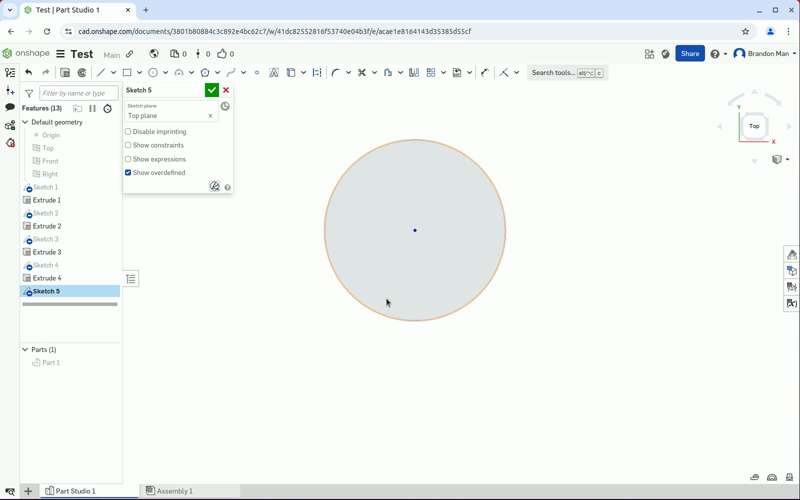
scroll(-6)
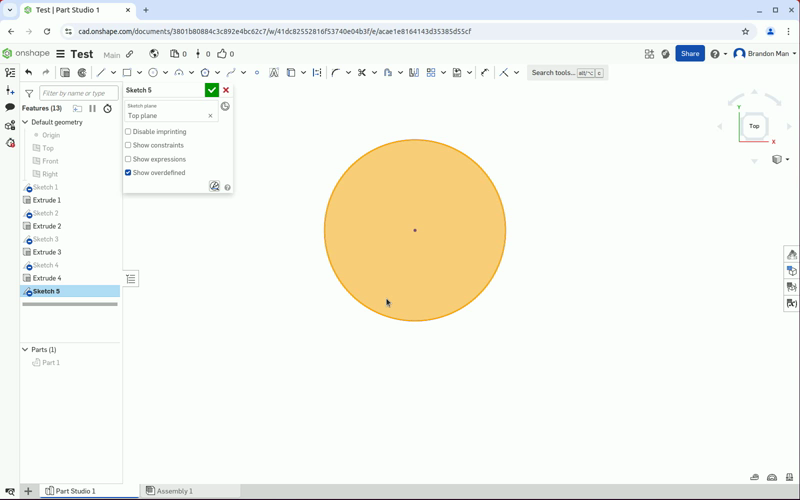
scroll(-6)
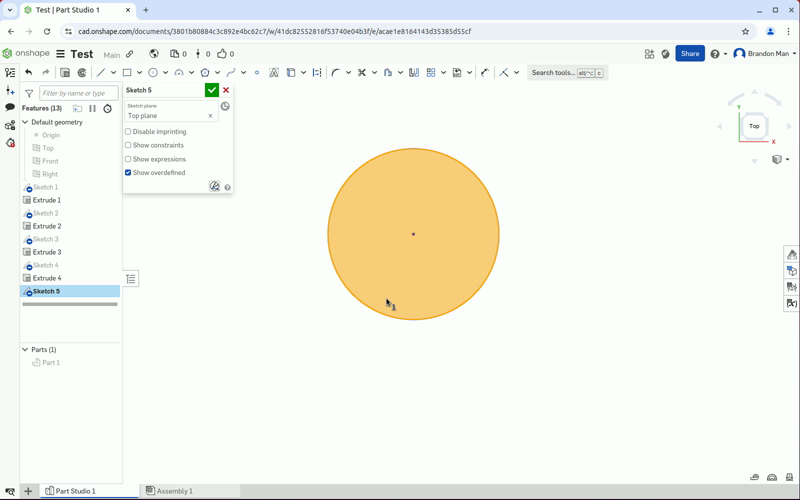
scroll(-6)
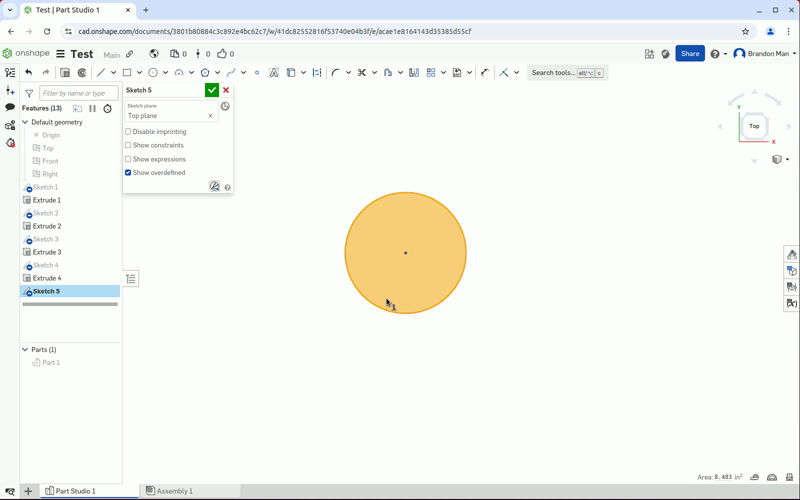
scroll(-6)
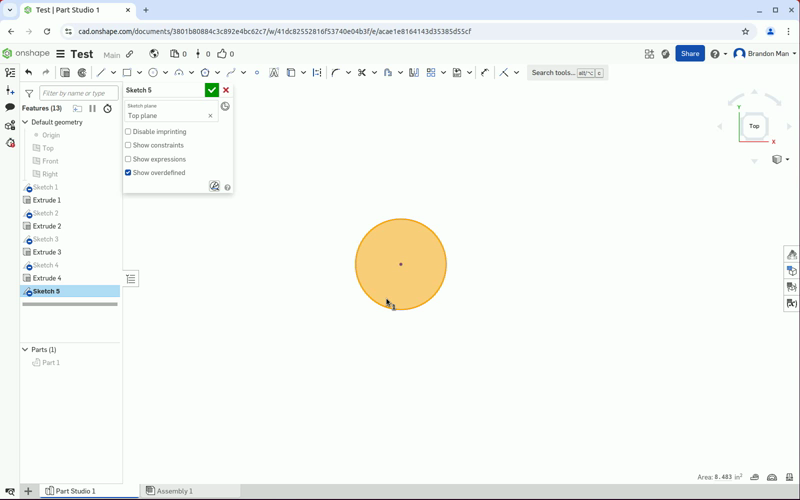
scroll(-6)
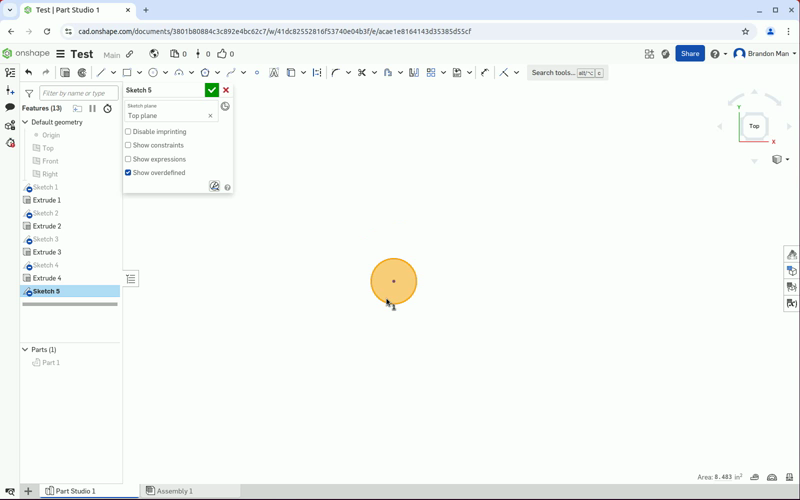
scroll(-6)
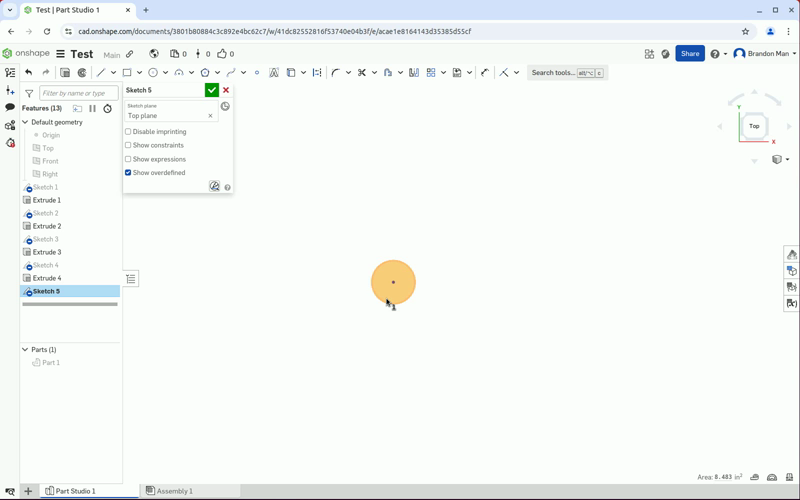
scroll(-6)
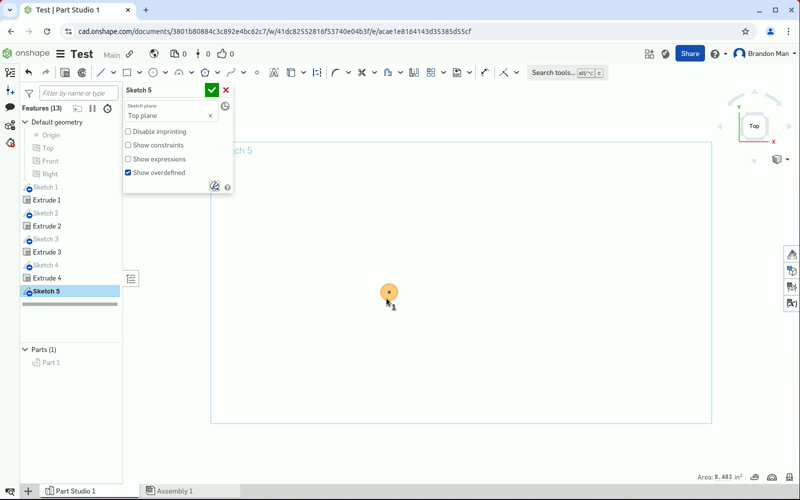
mouse_move(73, 352)
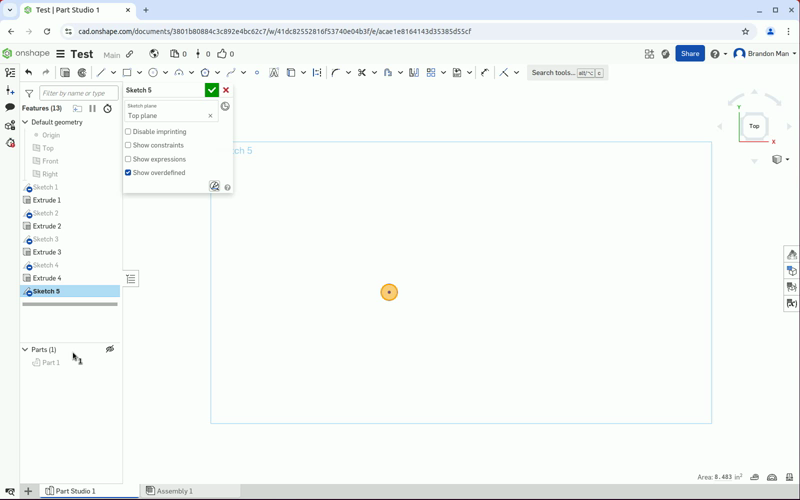
key(shift+y)
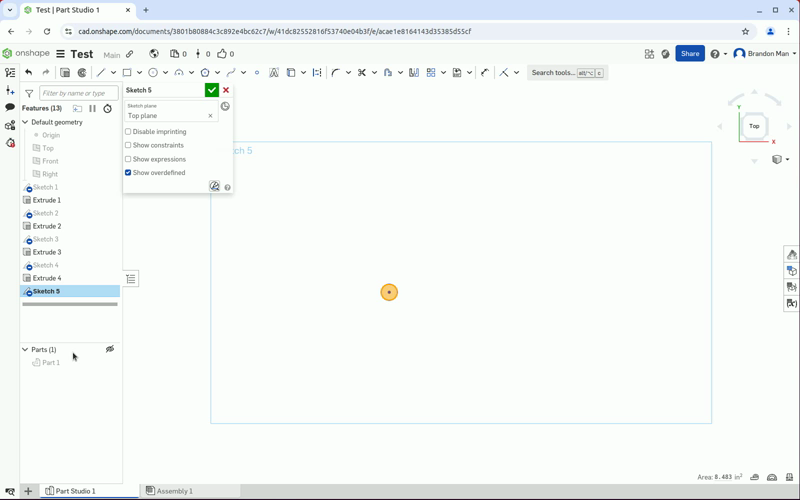
key(shift+e)
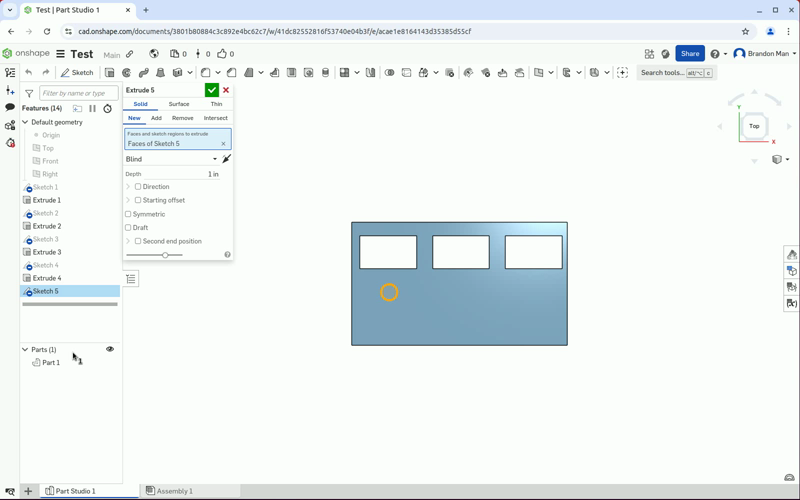
mouse_move(143, 106)
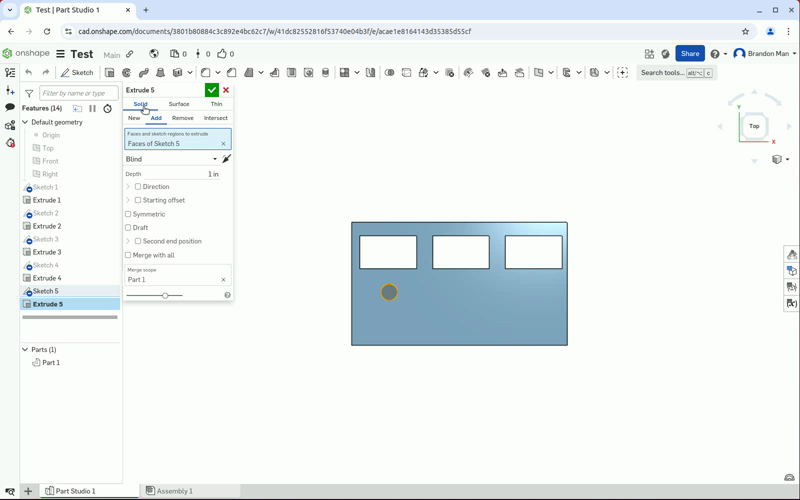
click(143, 106)
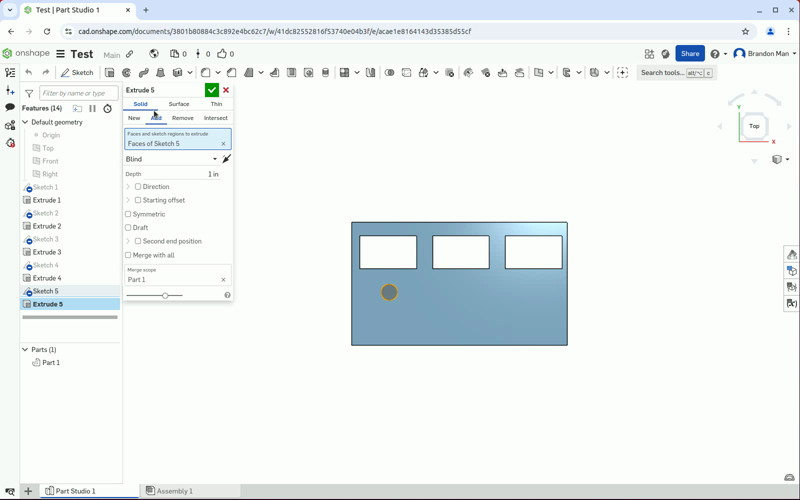
mouse_move(186, 120)
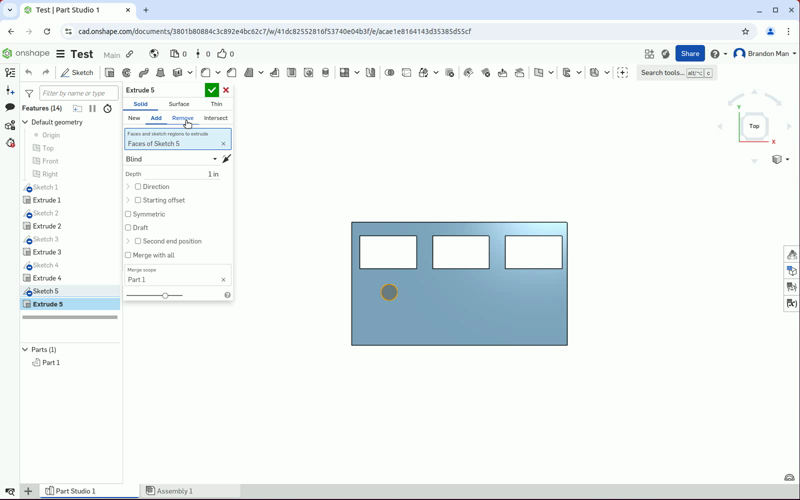
click(186, 120)
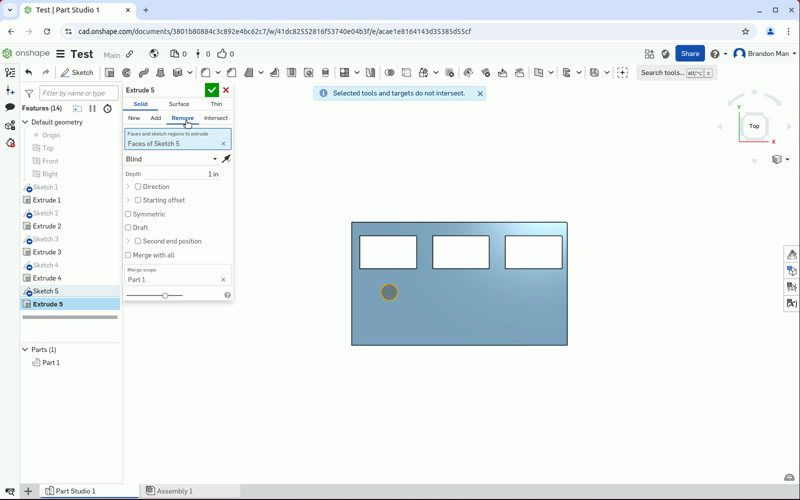
key(tab, 4)
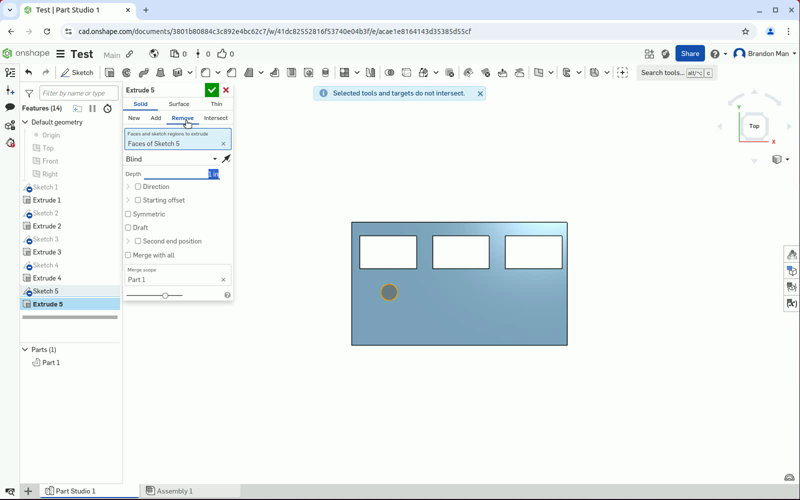
text(-4.092)
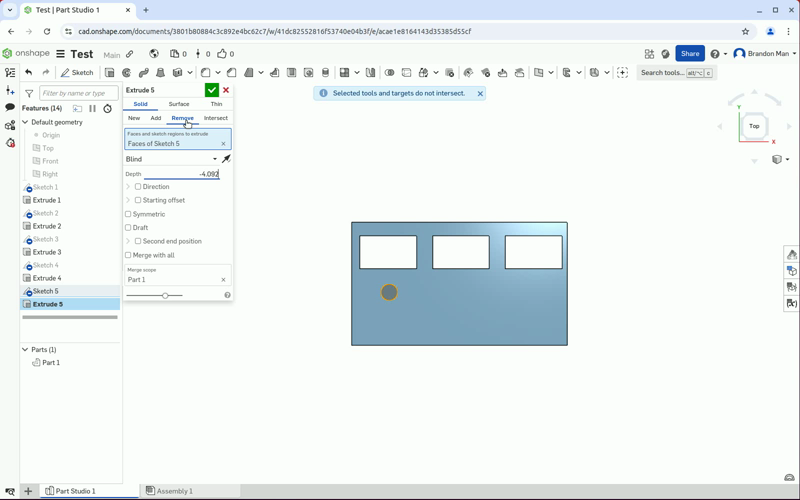
key(tab, 6)
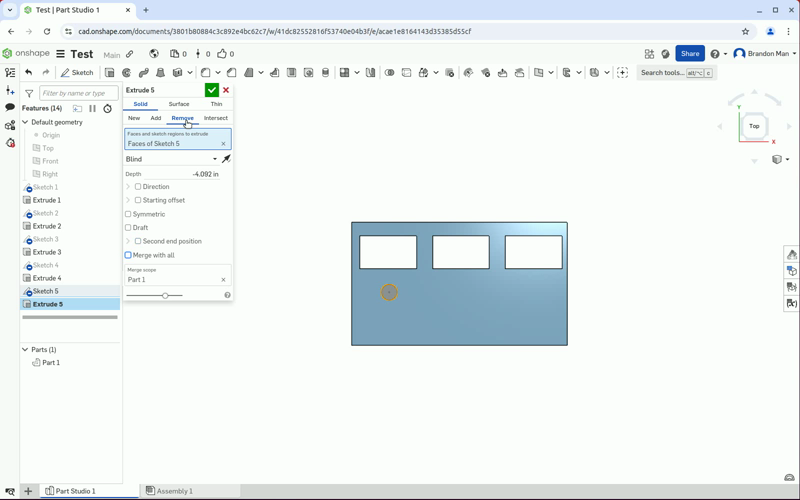
key(space)
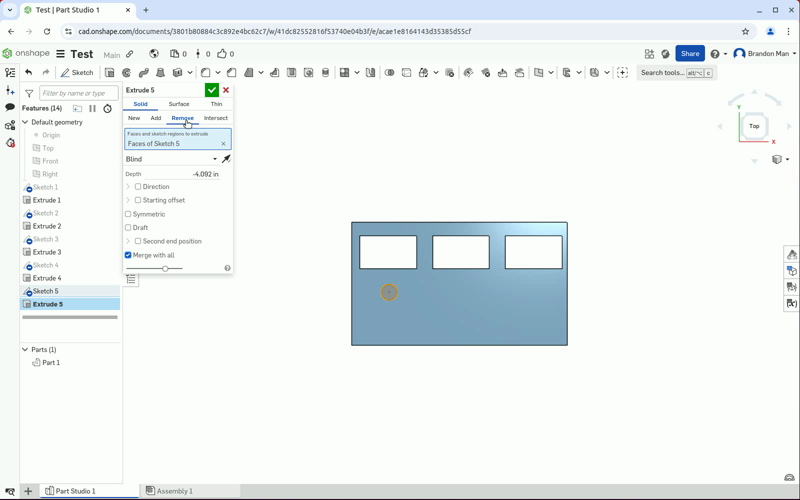
key(enter)
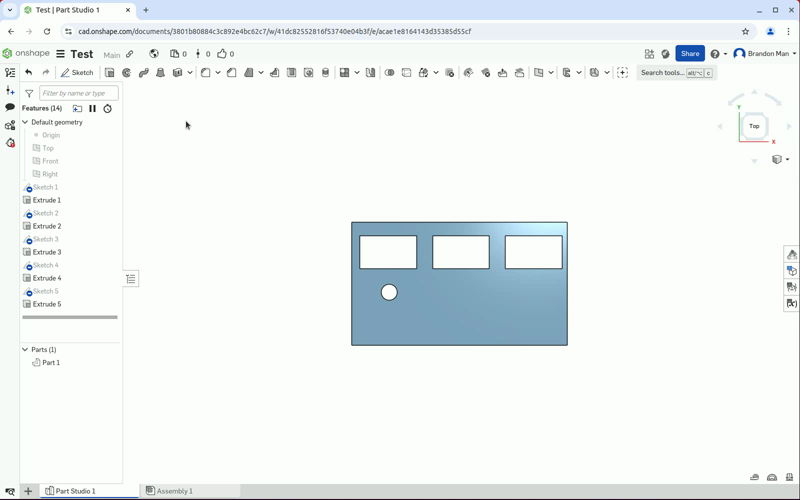
key(shift+h)
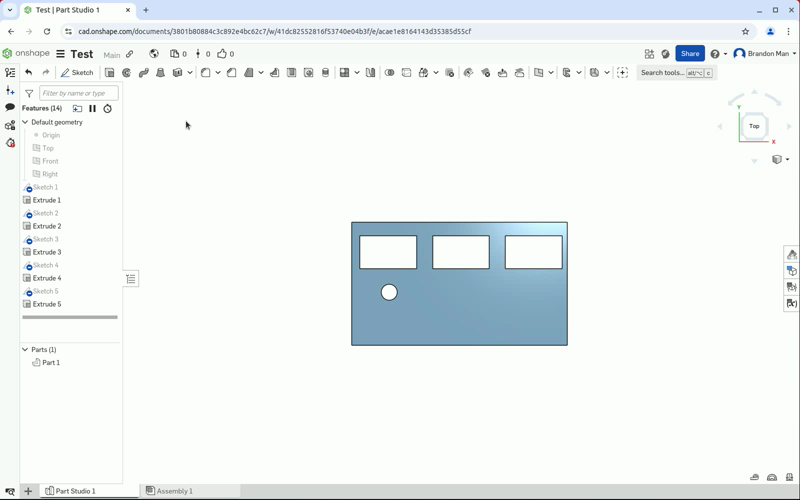
key(shift+h)
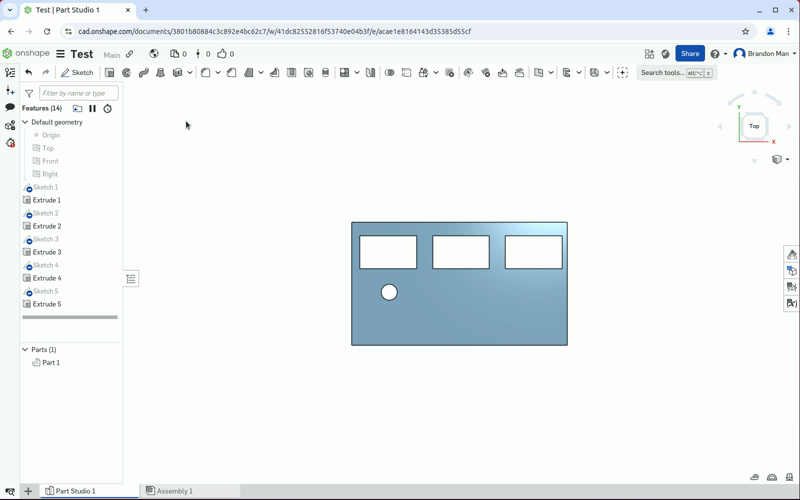
mouse_move(73, 189)
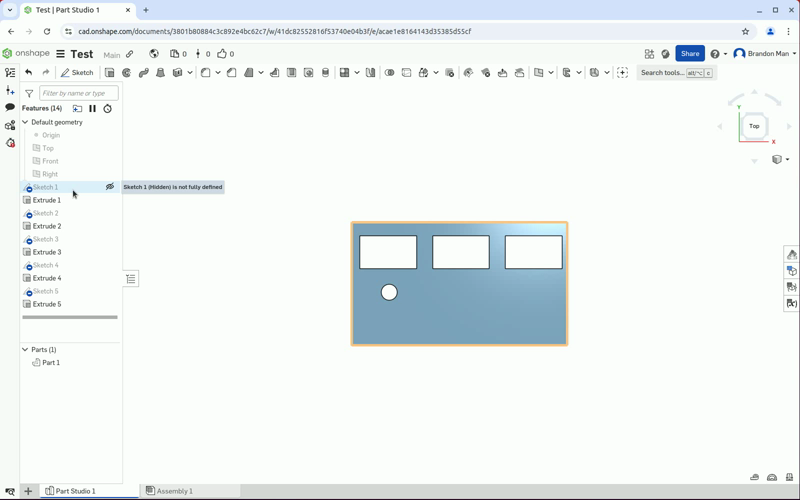
click(73, 189)
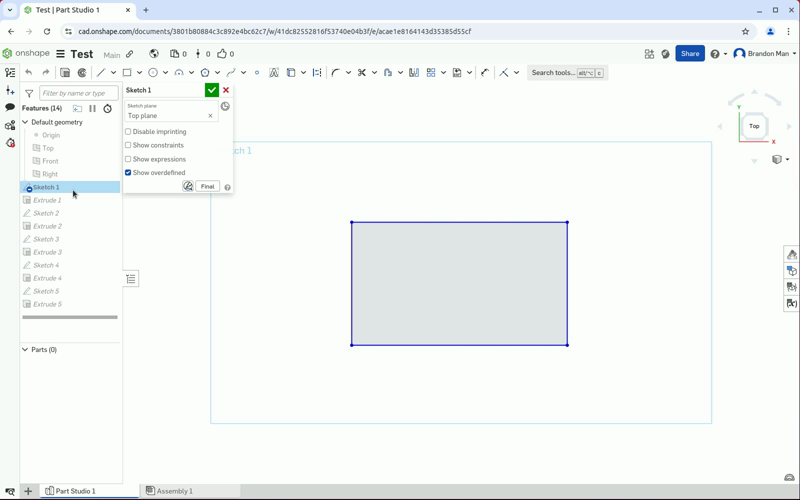
mouse_move(229, 92)
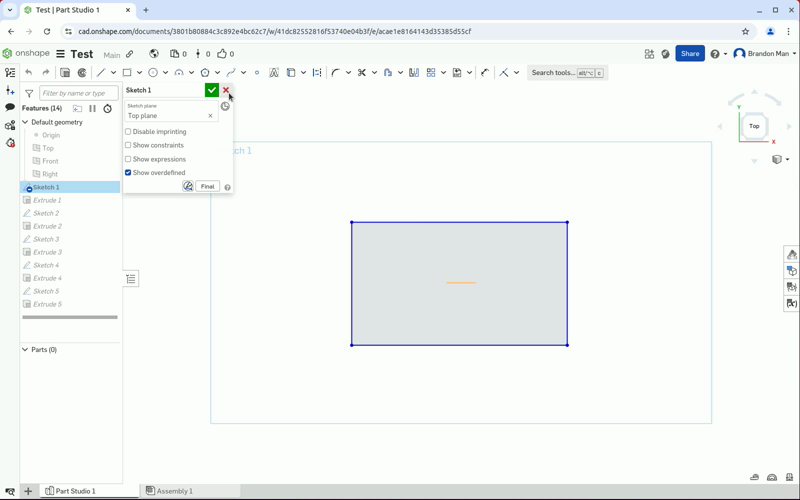
click(229, 92)
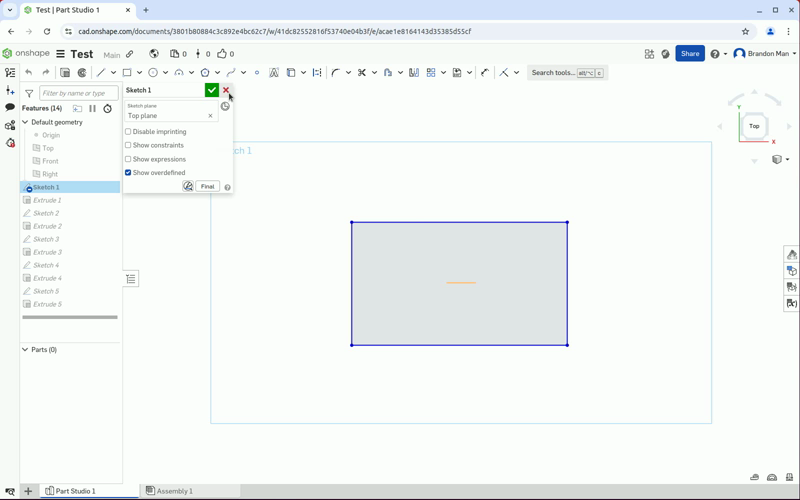
key(shift+s)
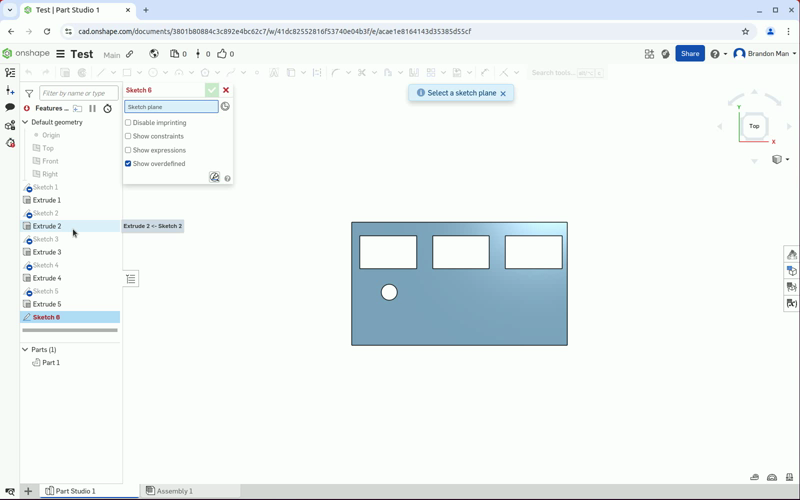
scroll(3)
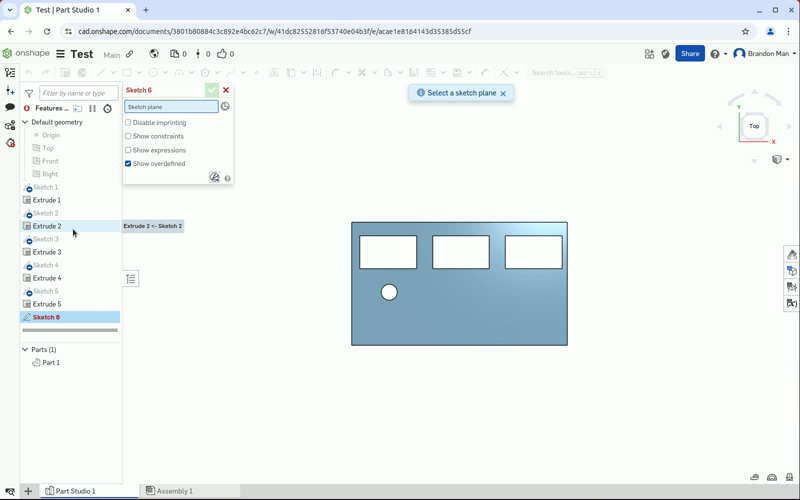
mouse_move(73, 150)
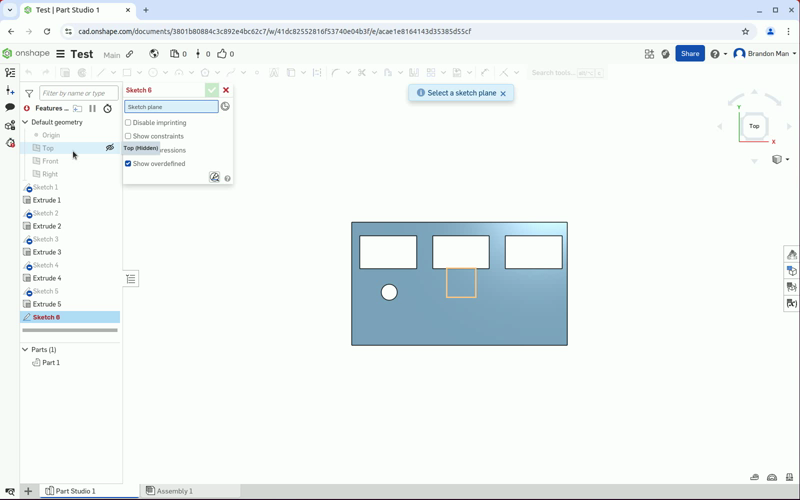
click(73, 150)
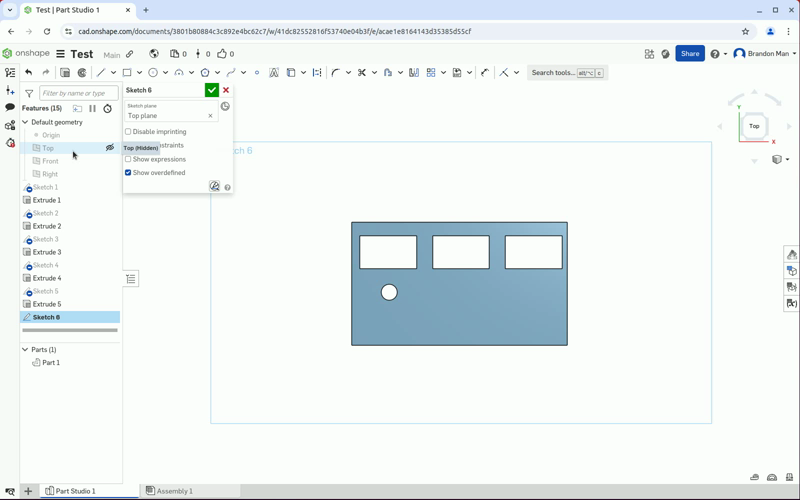
mouse_move(73, 352)
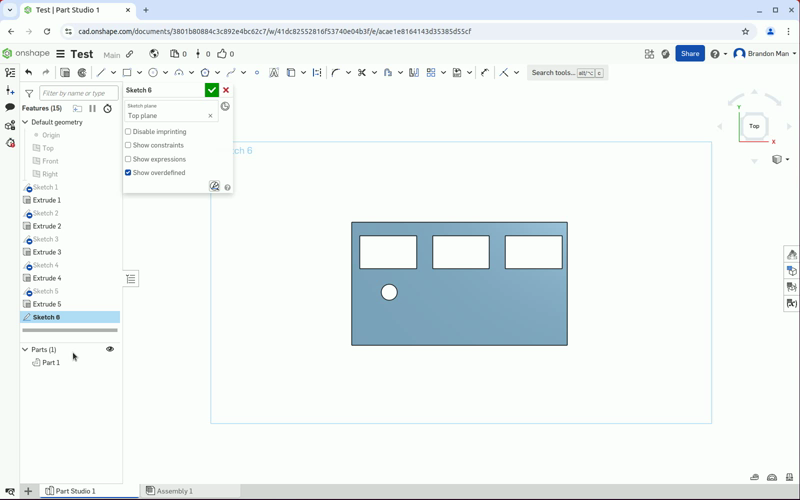
key(y)
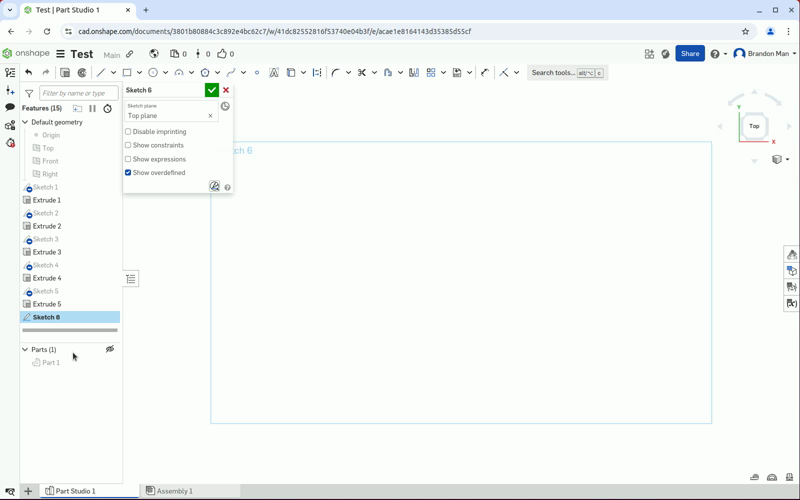
key(c)
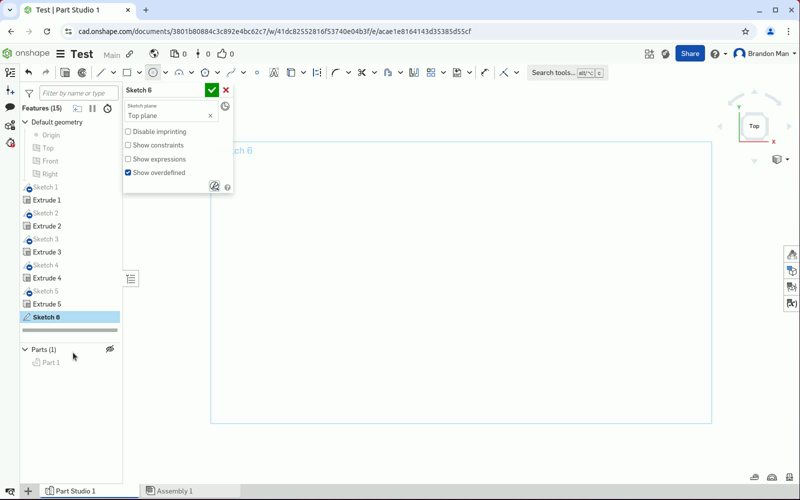
key_down(shift)
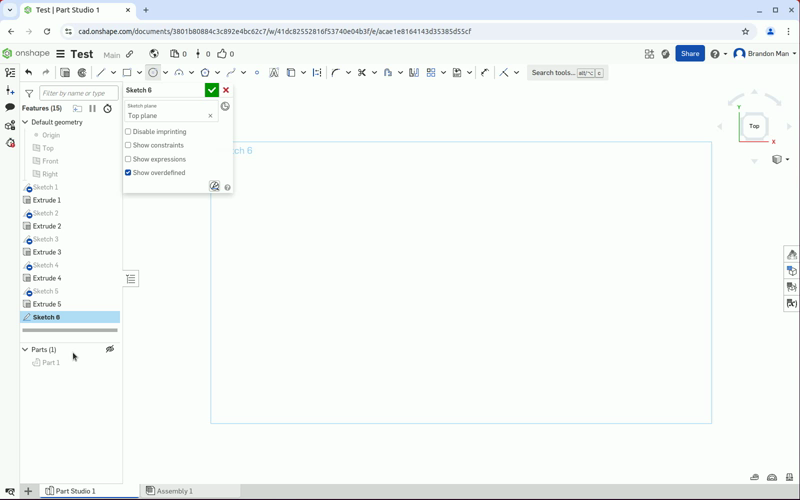
mouse_move(460, 292)
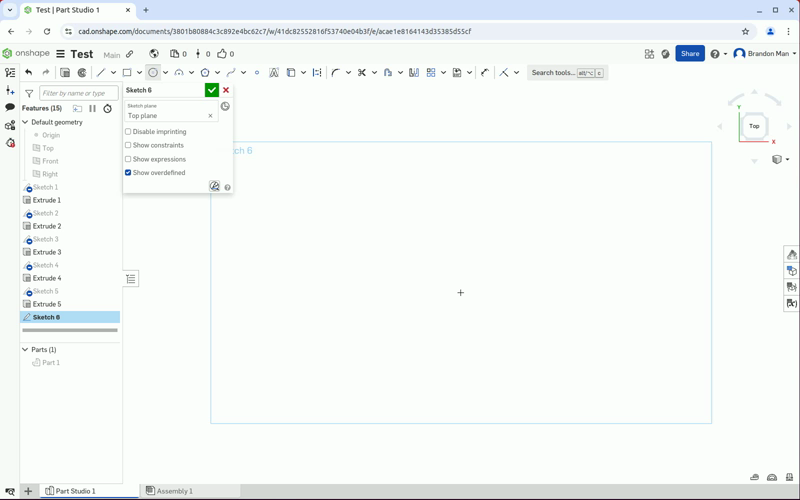
click(460, 292)
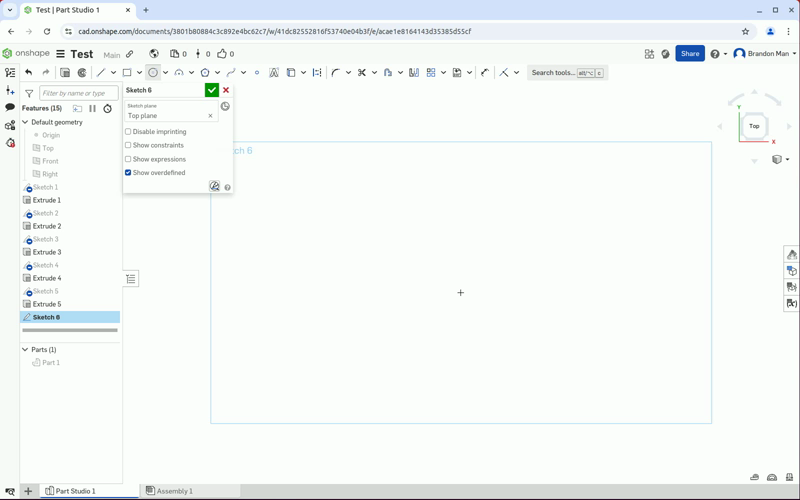
key_up(shift)
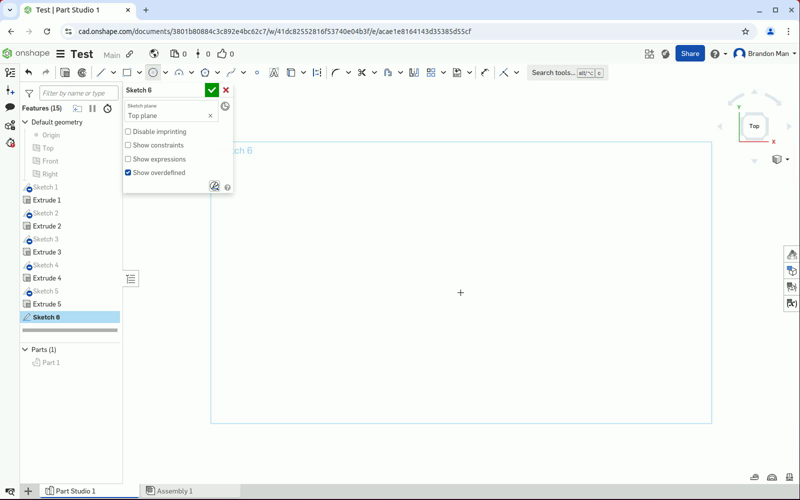
mouse_move(468, 292)
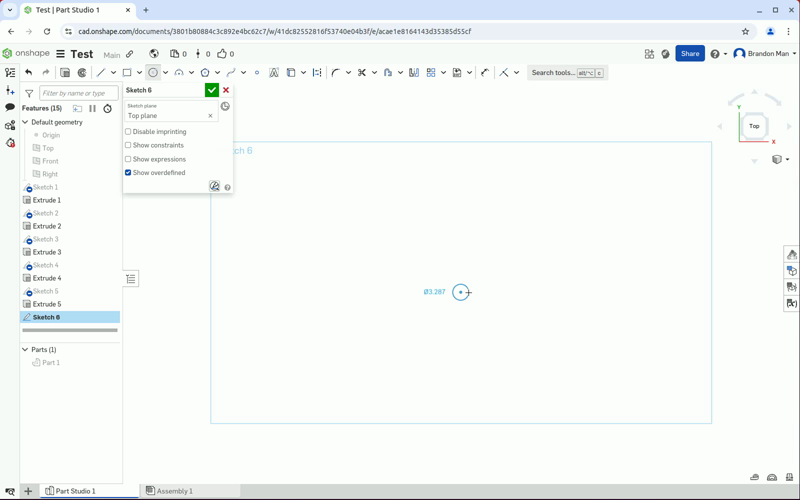
click(468, 292)
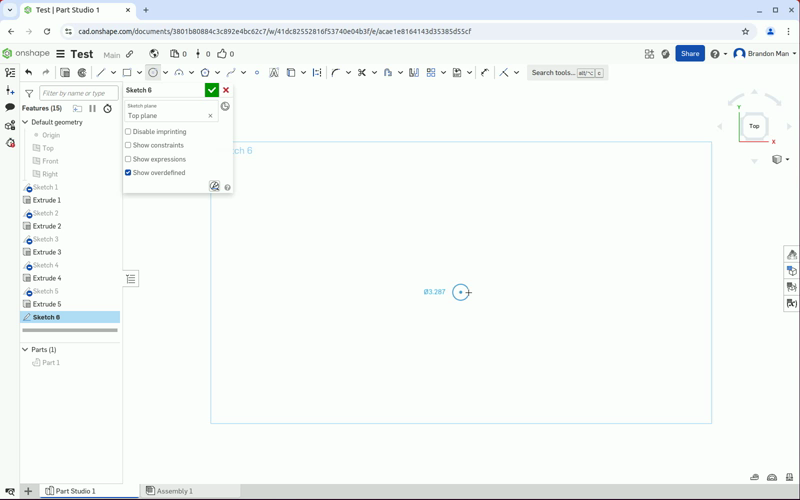
key(esc)
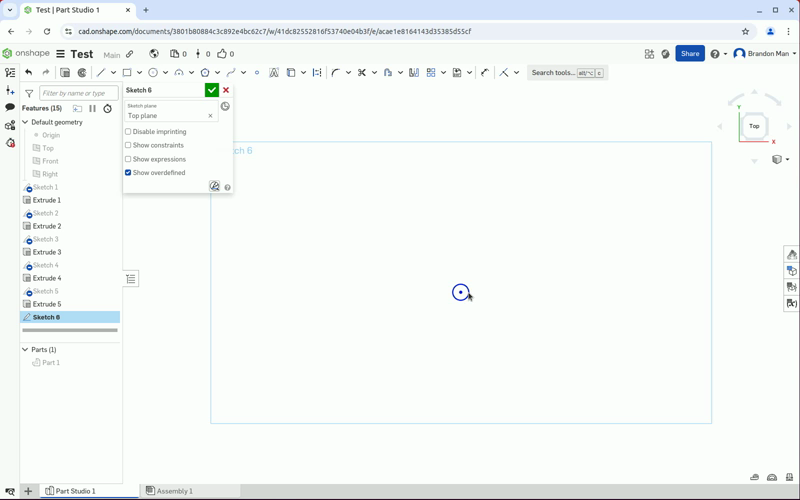
mouse_move(458, 293)
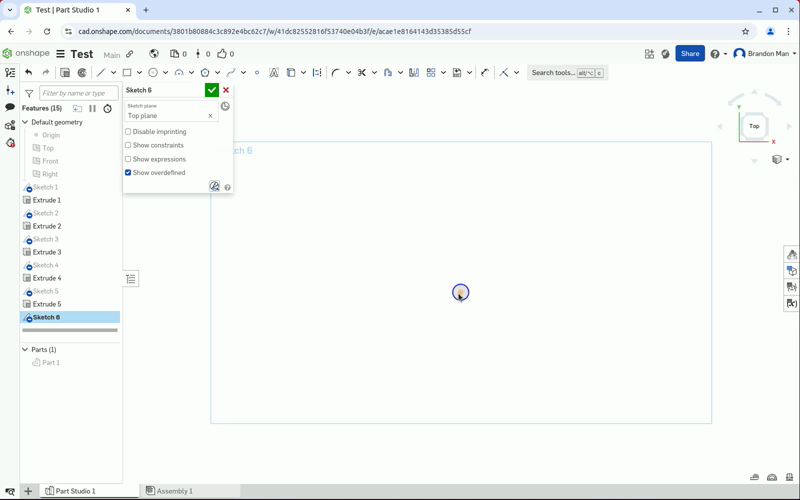
scroll(6)
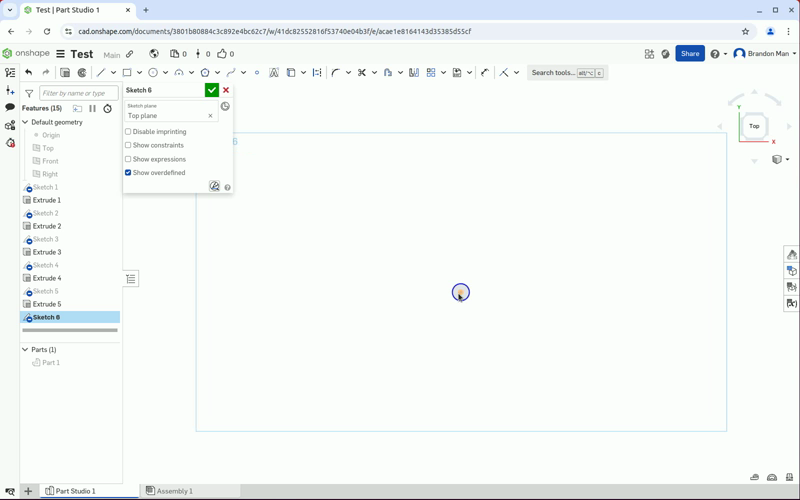
scroll(6)
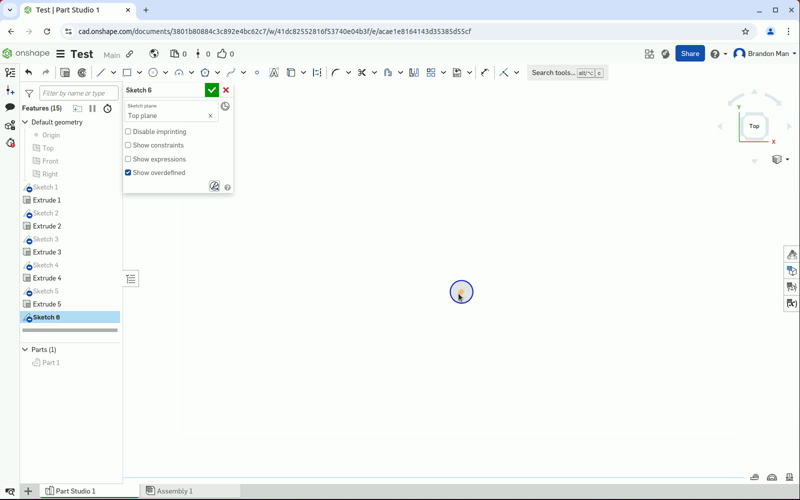
scroll(6)
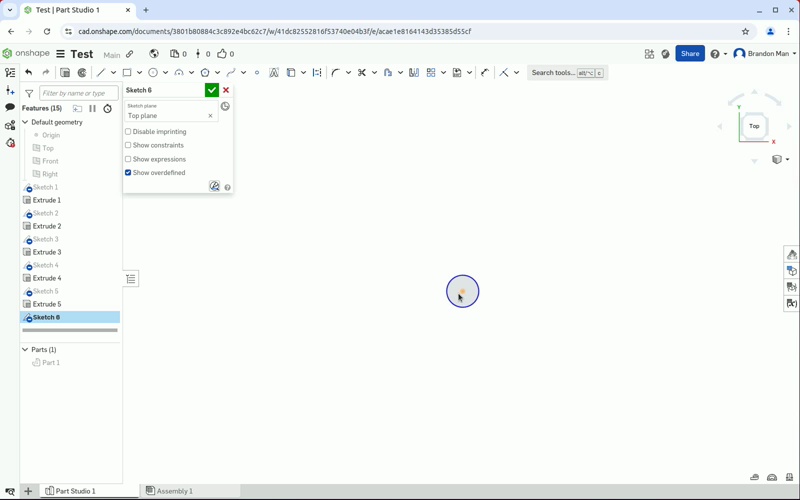
scroll(6)
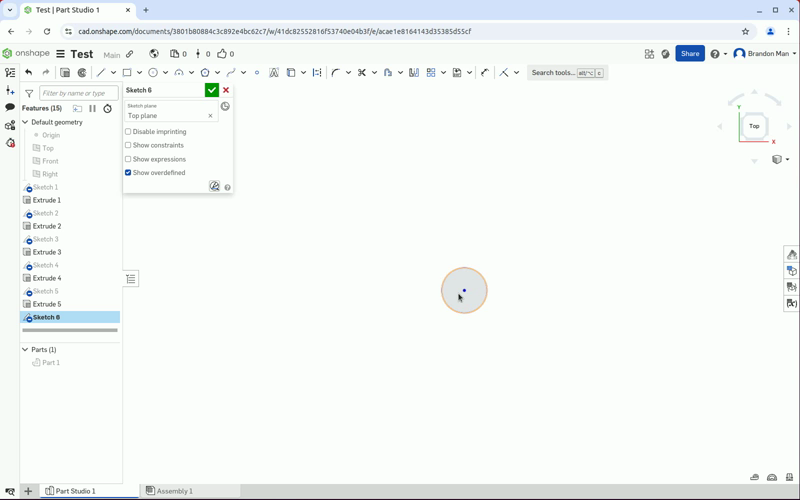
scroll(6)
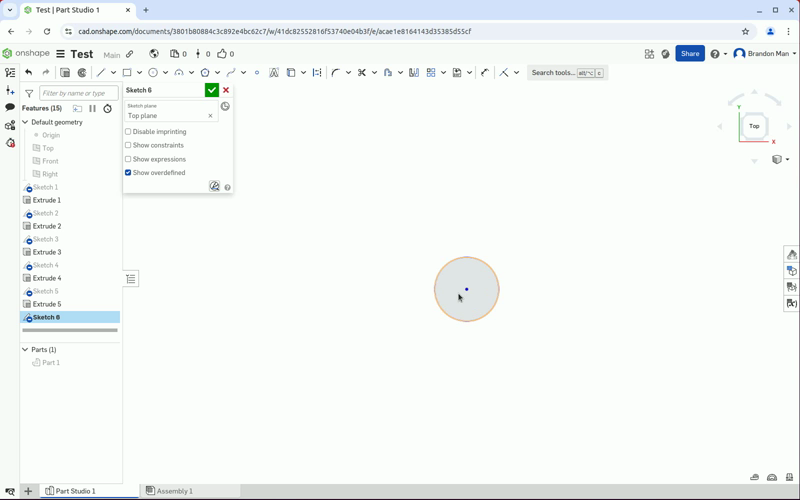
scroll(6)
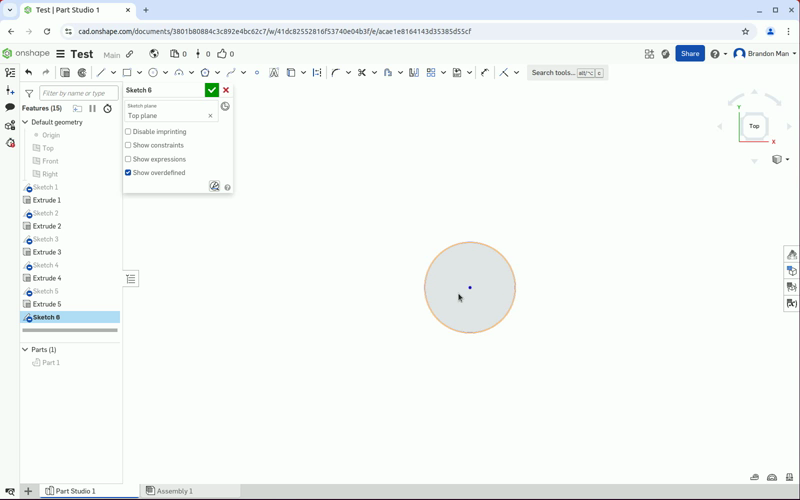
scroll(6)
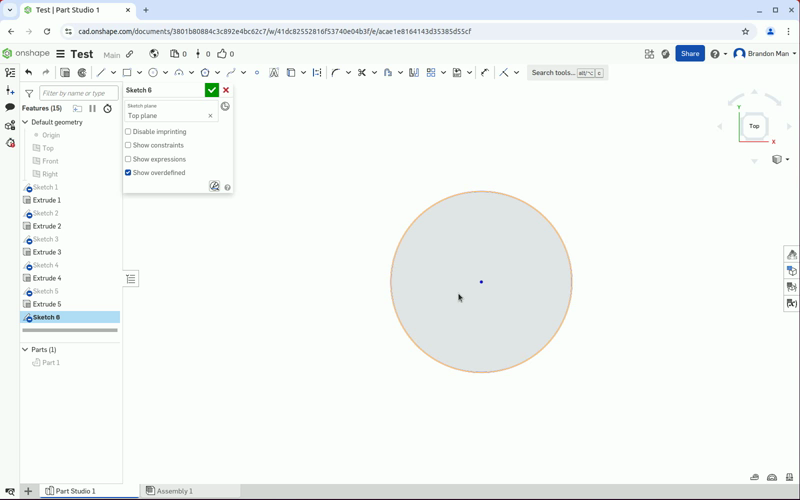
click(458, 293)
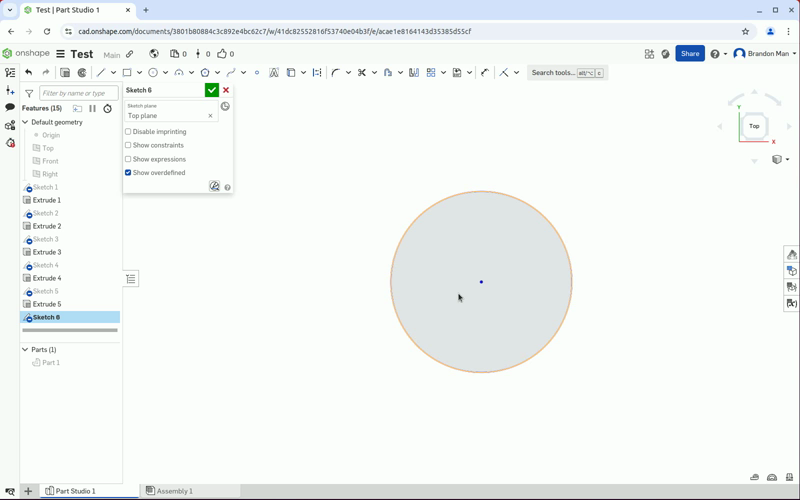
scroll(-6)
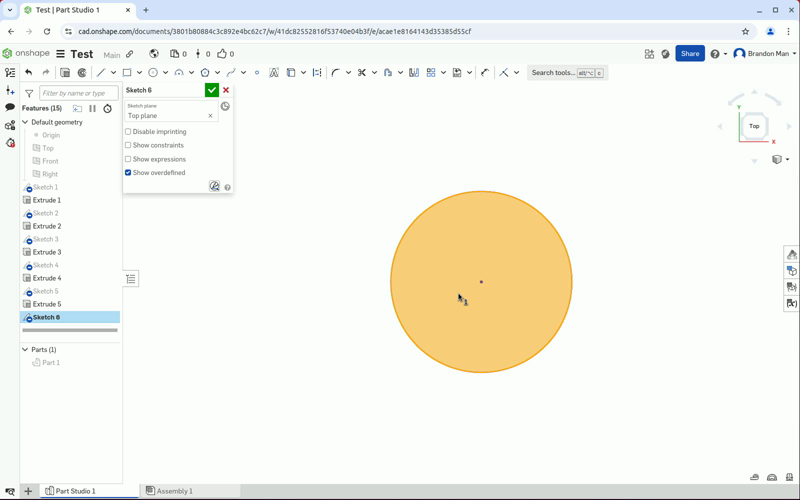
scroll(-6)
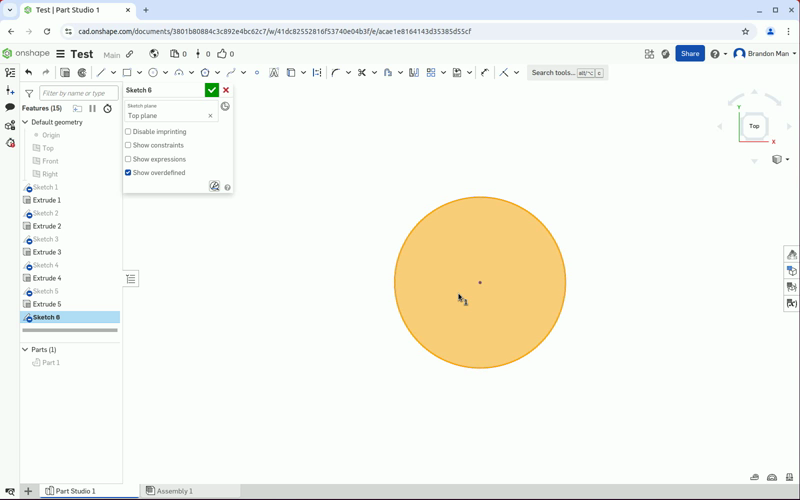
scroll(-6)
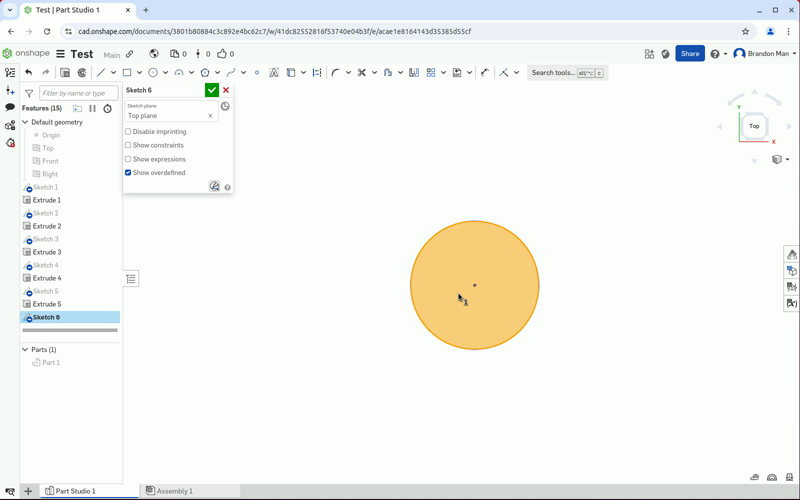
scroll(-6)
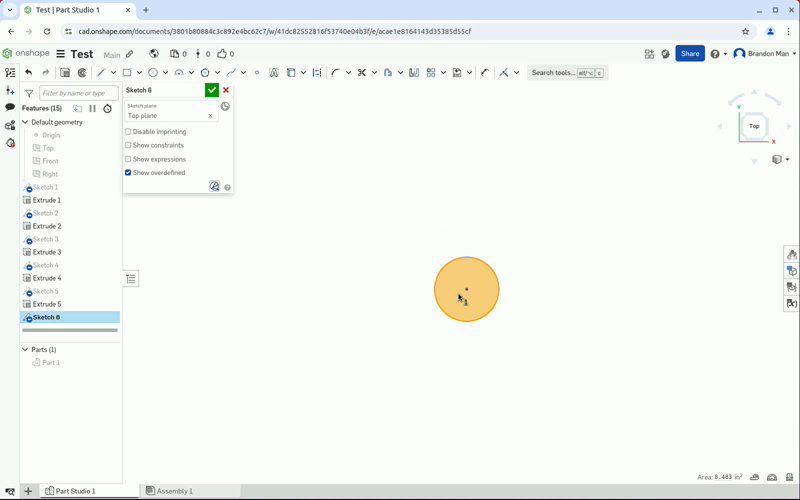
scroll(-6)
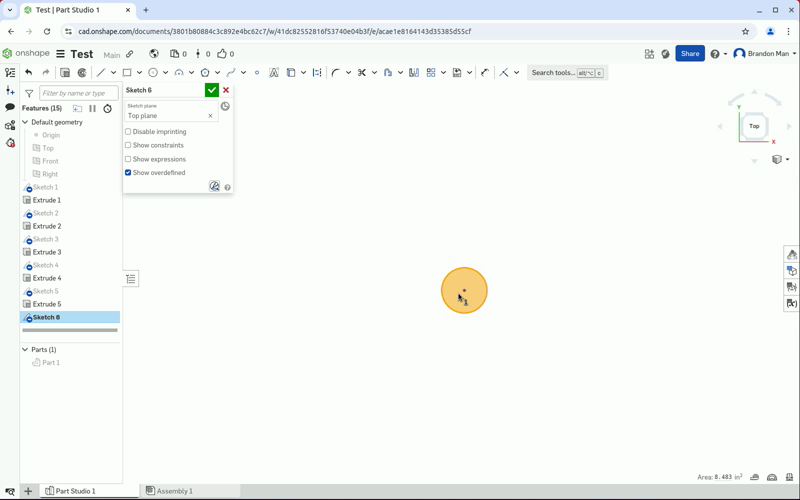
scroll(-6)
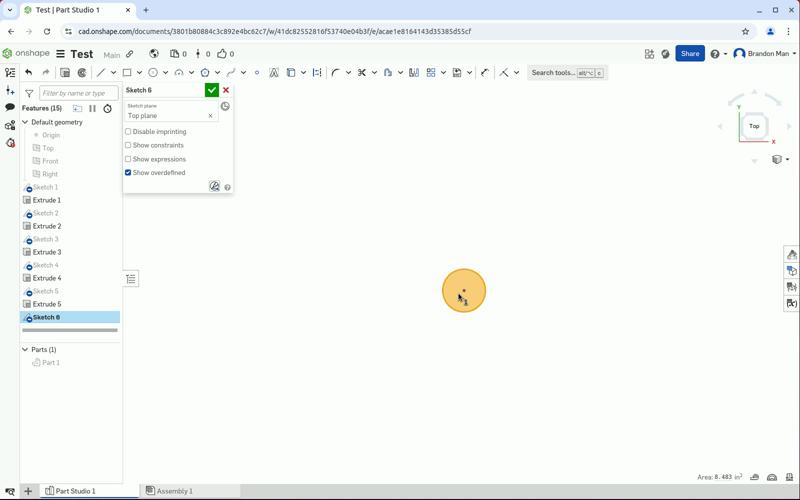
scroll(-6)
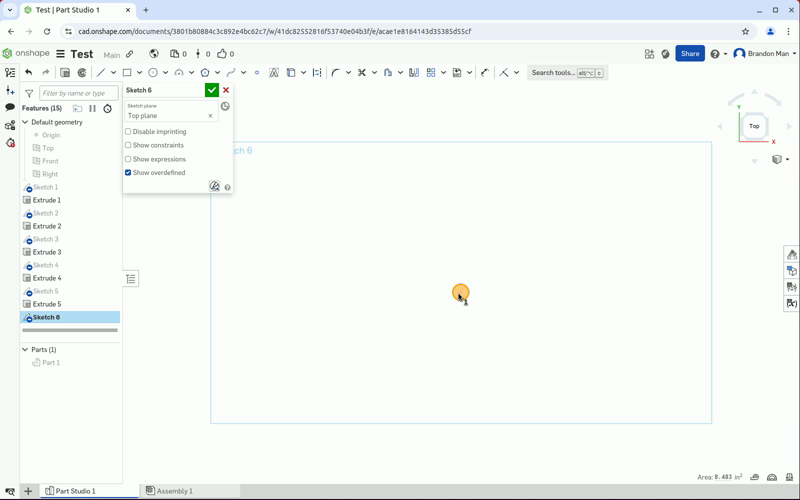
mouse_move(73, 352)
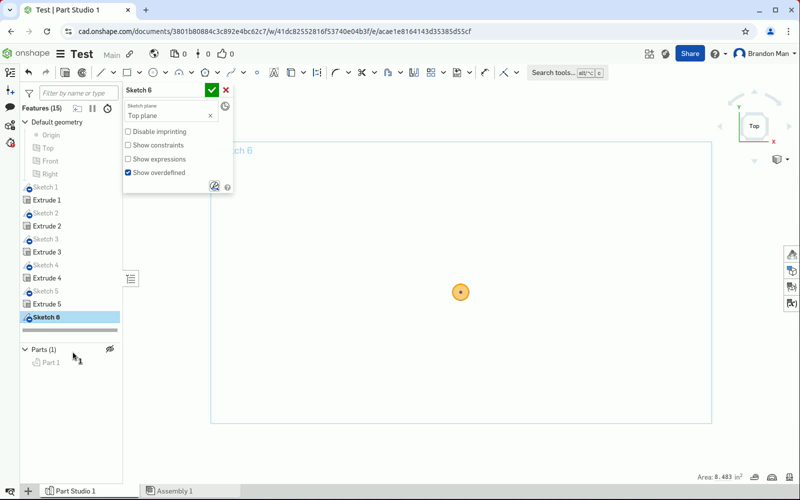
key(shift+y)
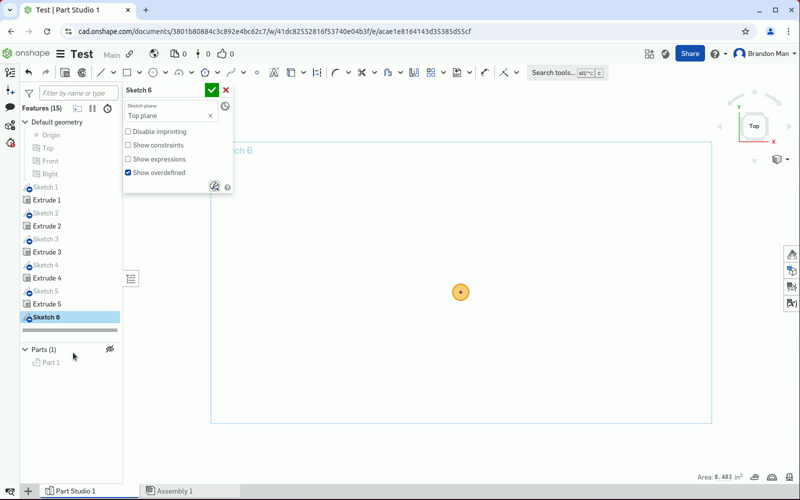
key(shift+e)
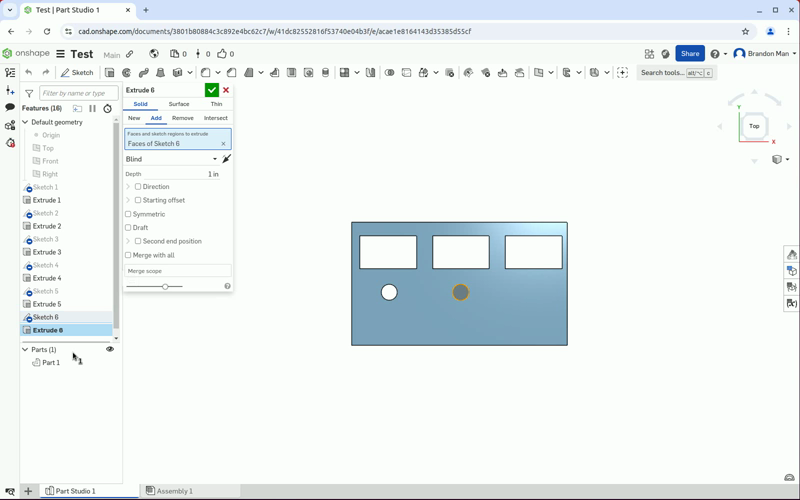
mouse_move(143, 106)
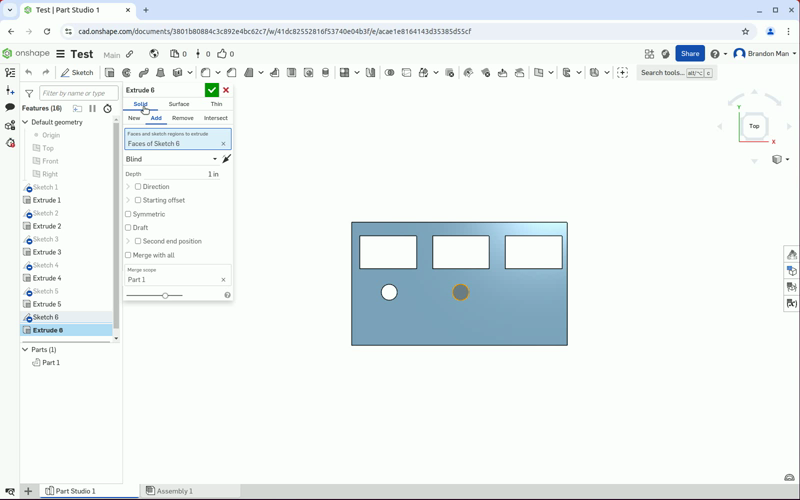
click(143, 106)
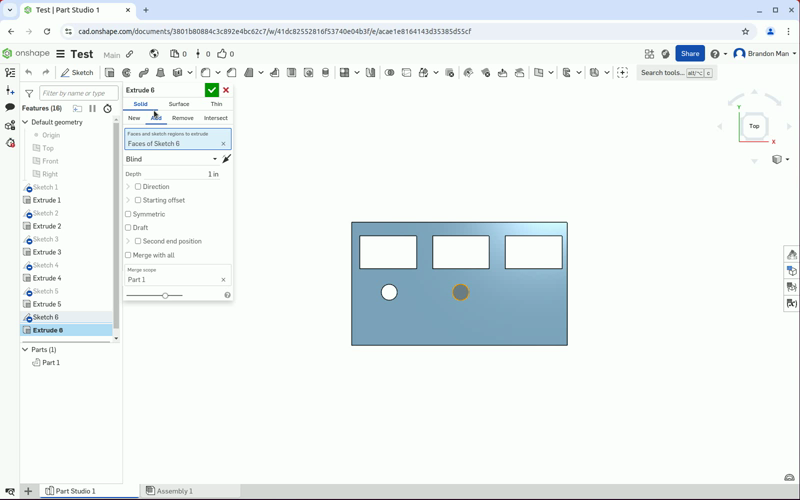
mouse_move(186, 120)
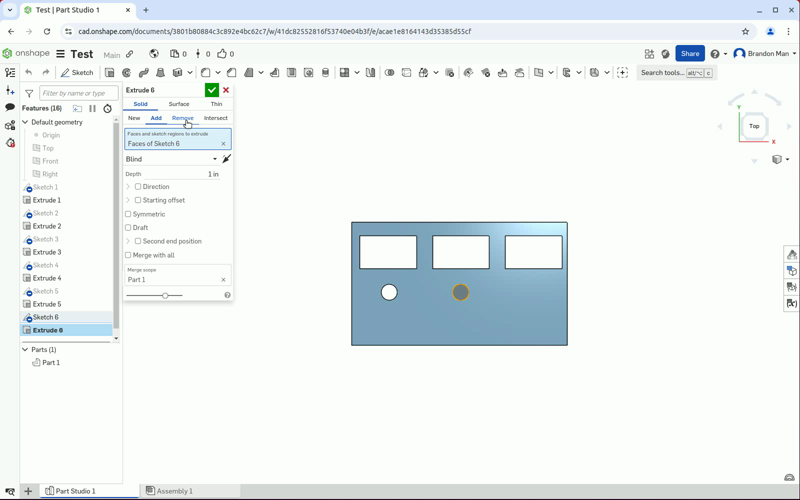
click(186, 120)
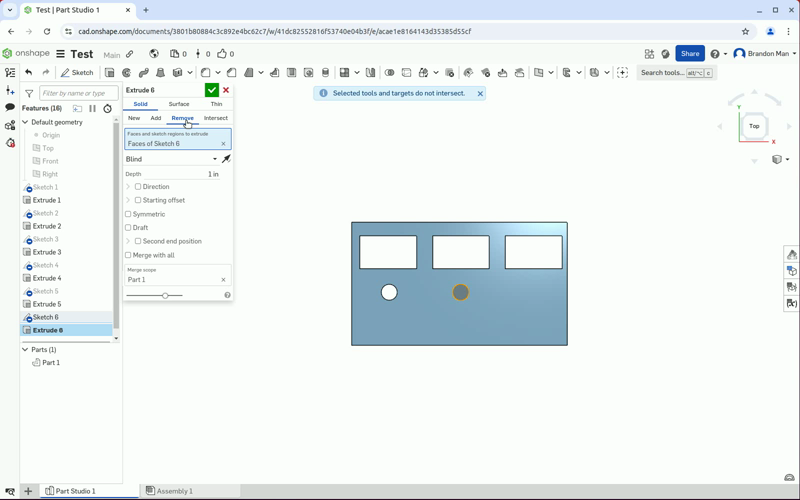
key(tab, 4)
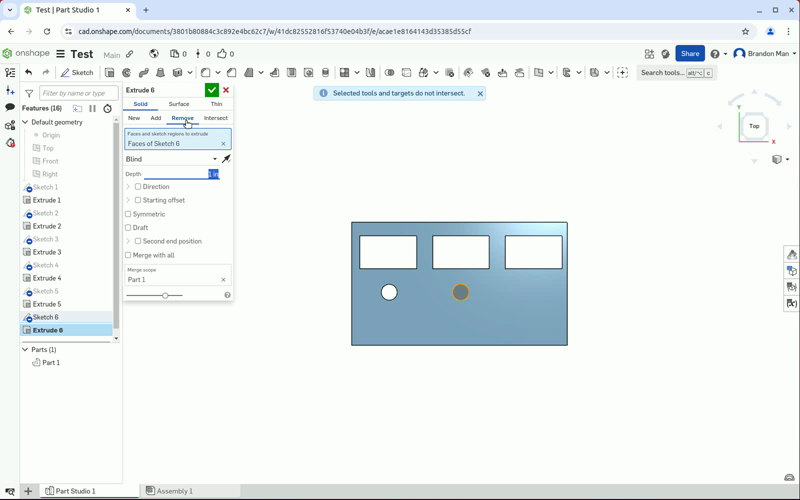
text(-4.092)
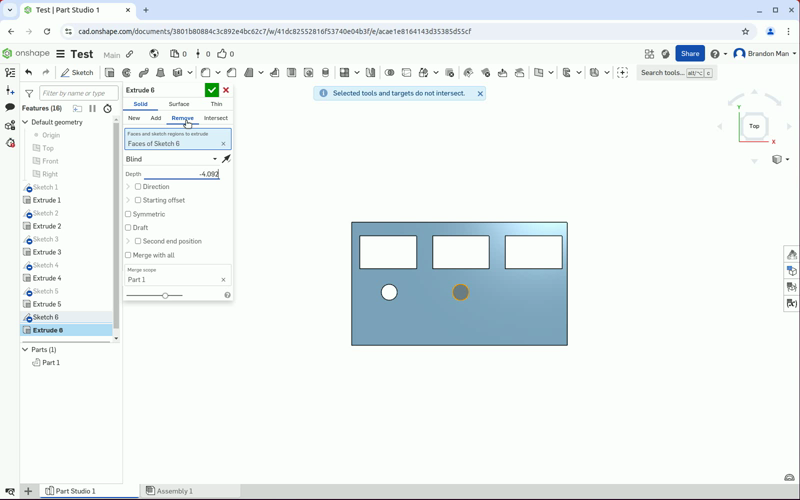
key(tab, 6)
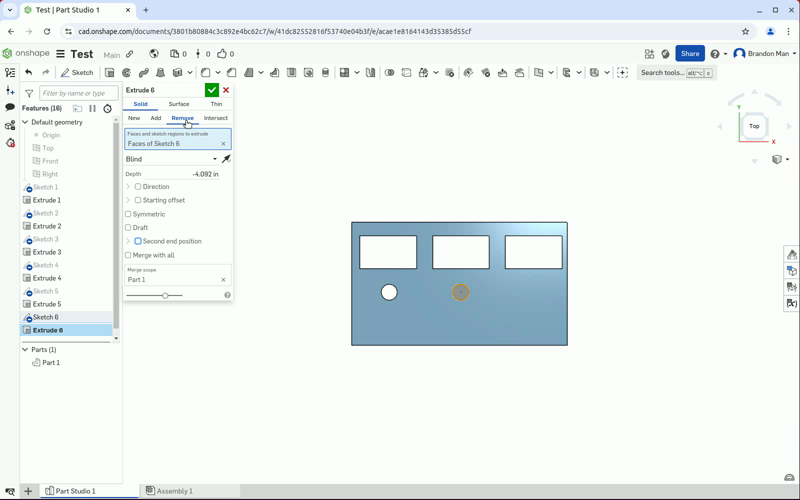
key(space)
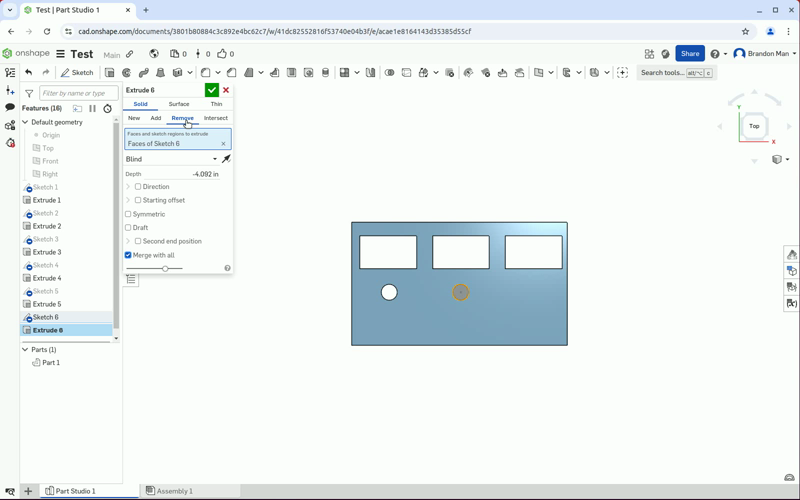
key(enter)
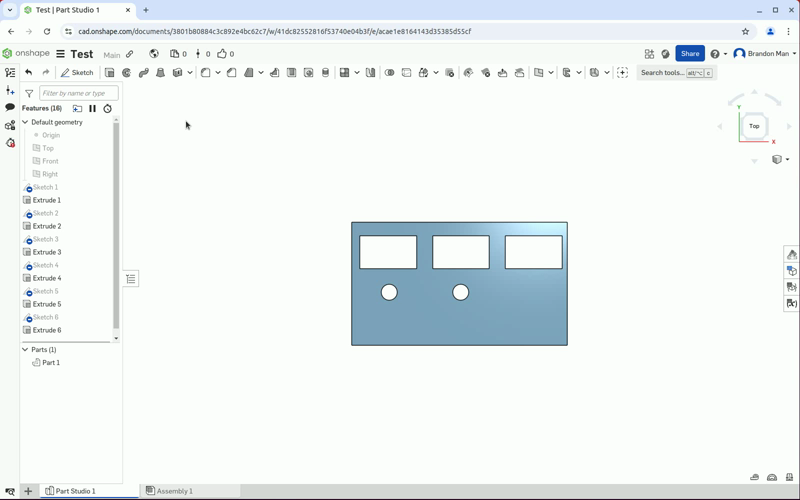
key(shift+h)
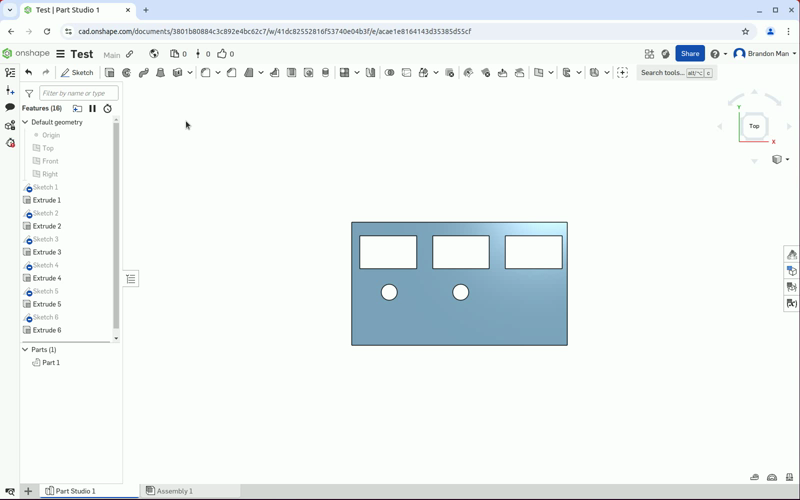
key(shift+h)
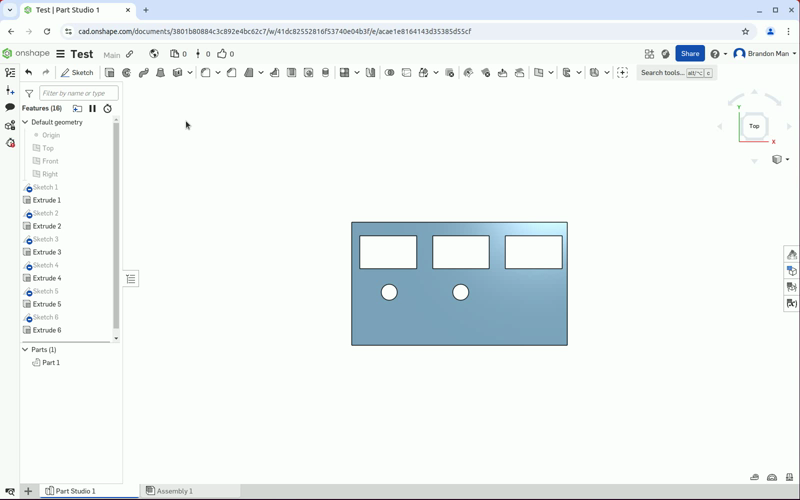
mouse_move(69, 189)
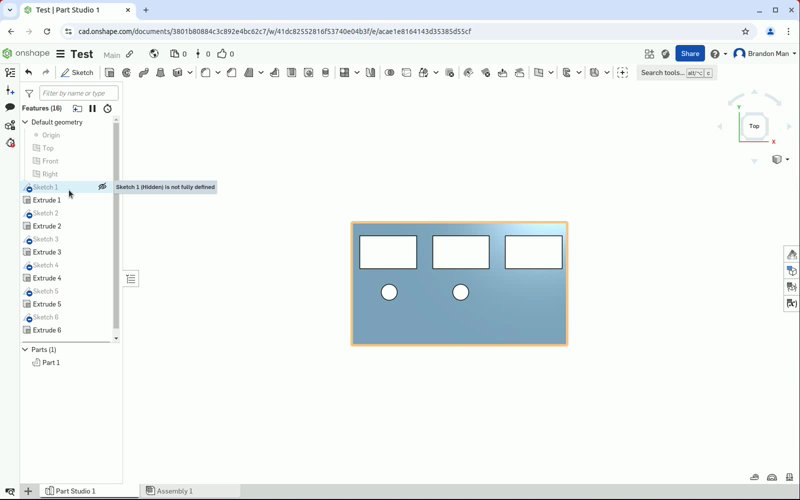
click(69, 189)
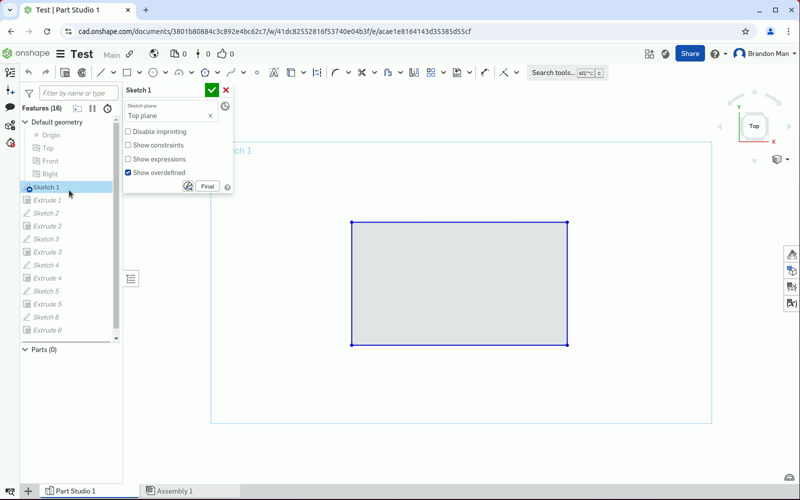
mouse_move(229, 92)
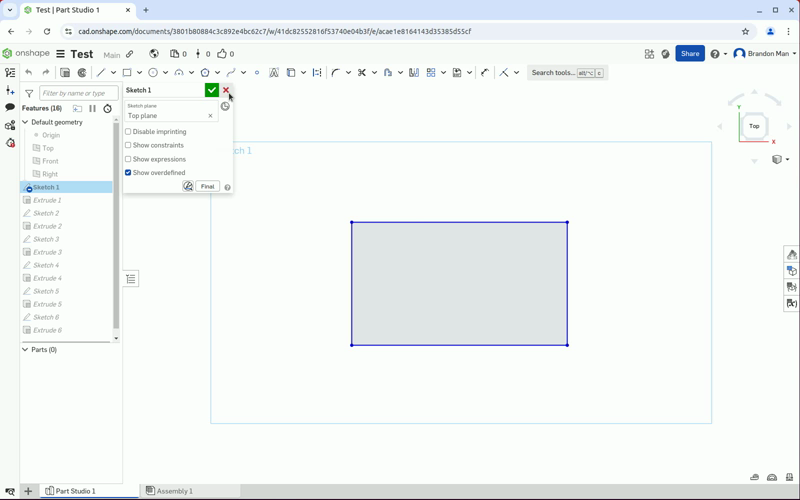
click(229, 92)
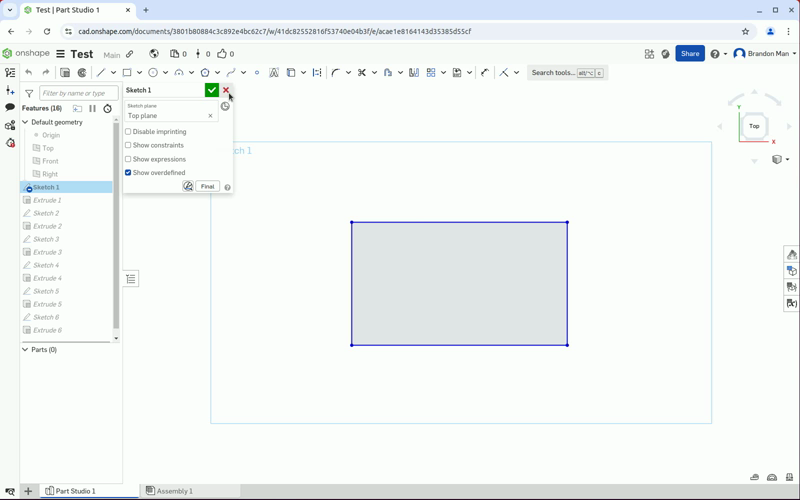
key(shift+s)
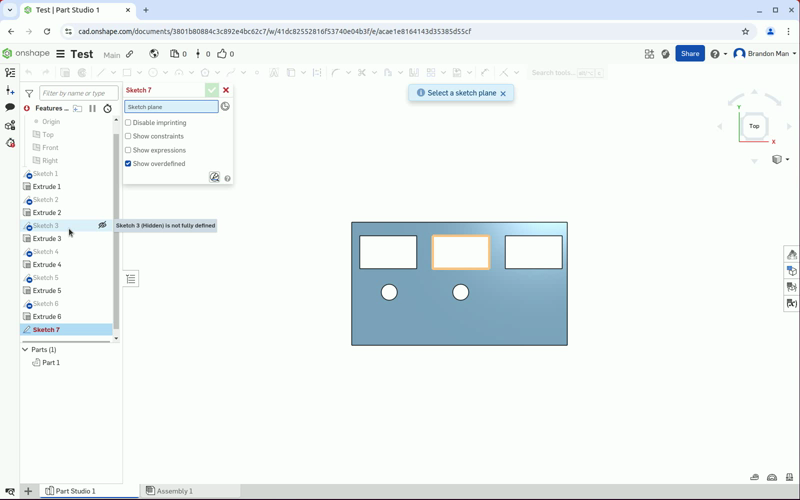
scroll(3)
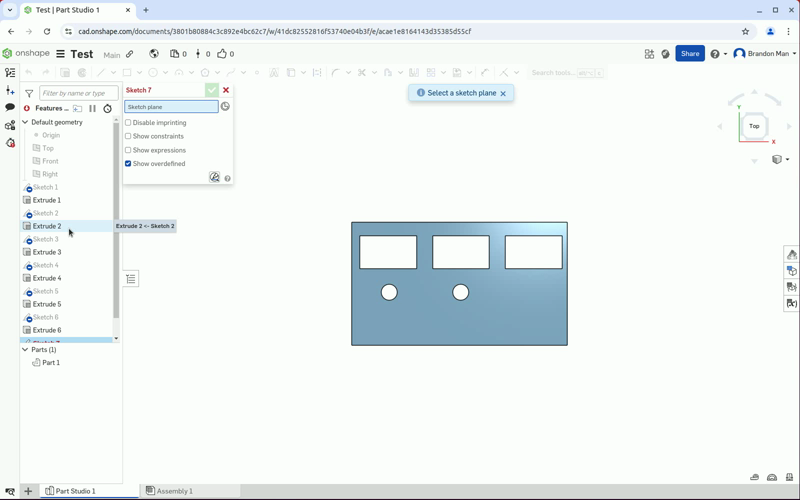
mouse_move(69, 150)
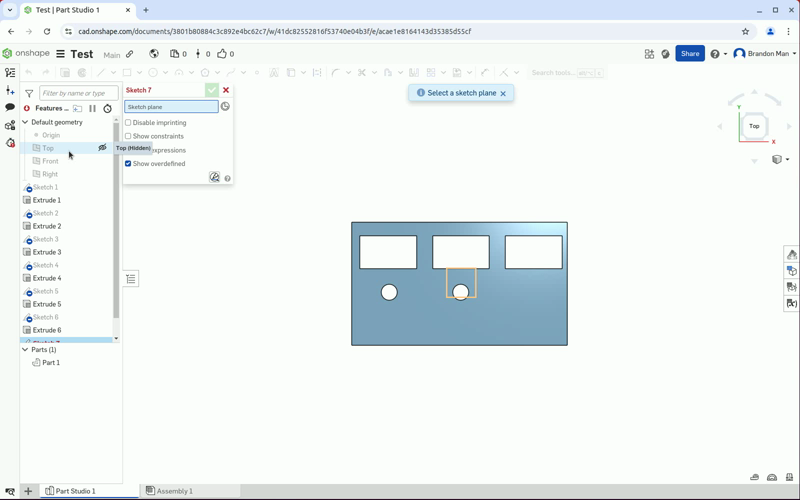
click(69, 150)
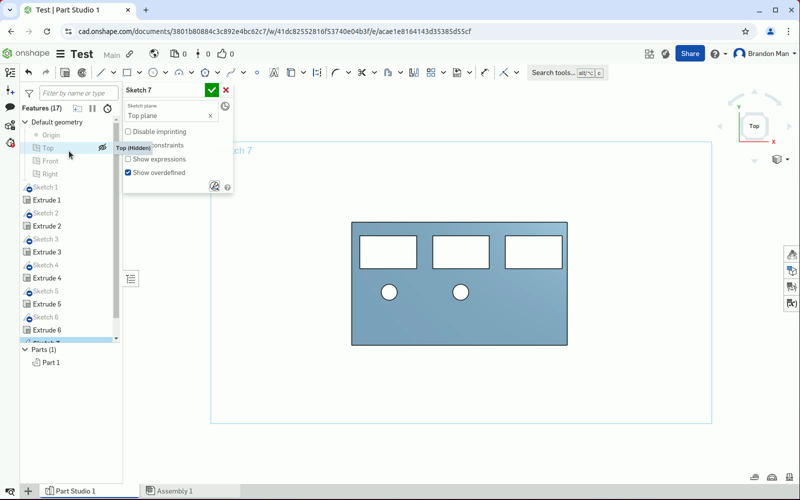
mouse_move(73, 352)
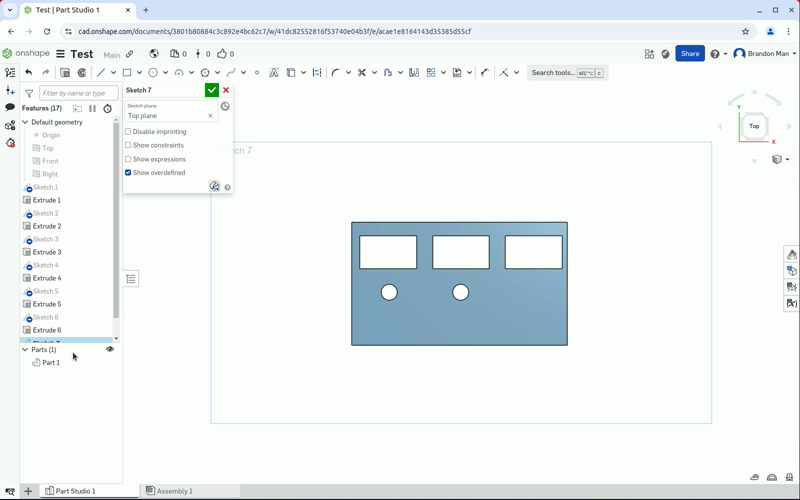
key(y)
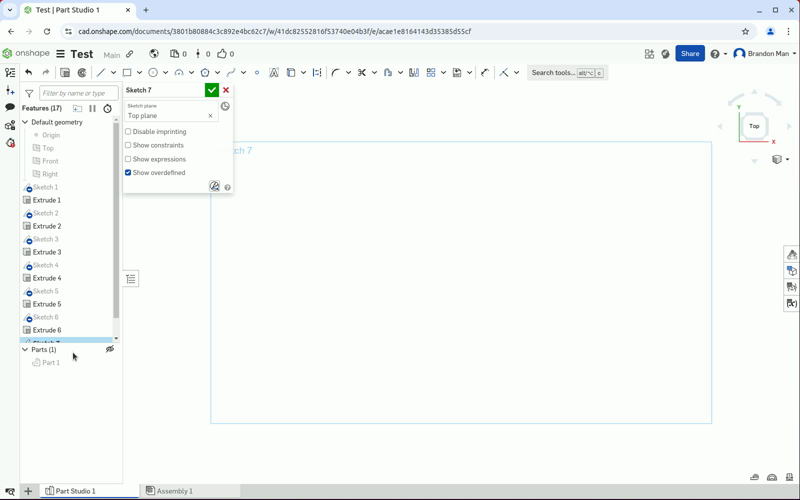
key(c)
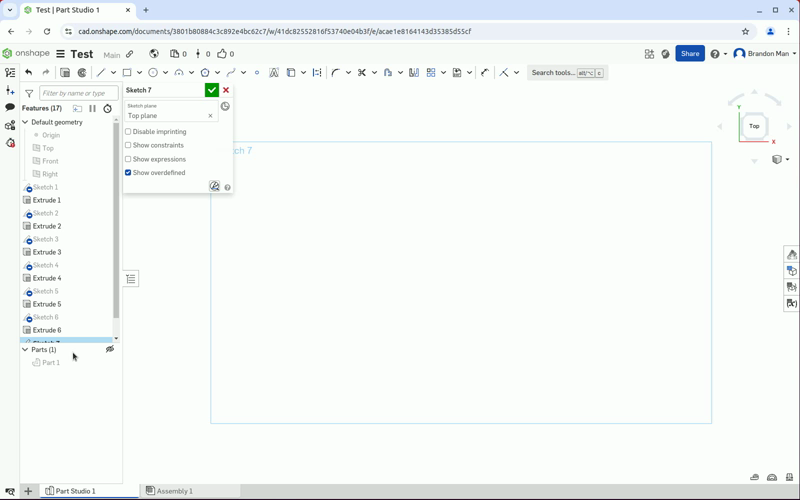
key_down(shift)
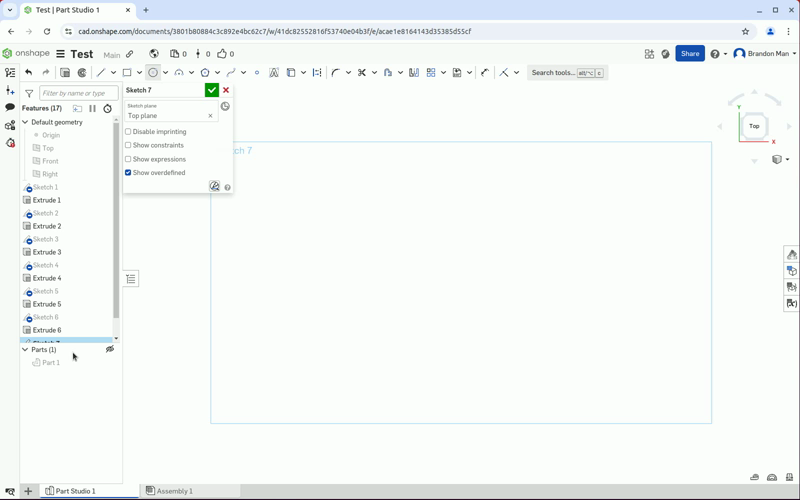
mouse_move(534, 292)
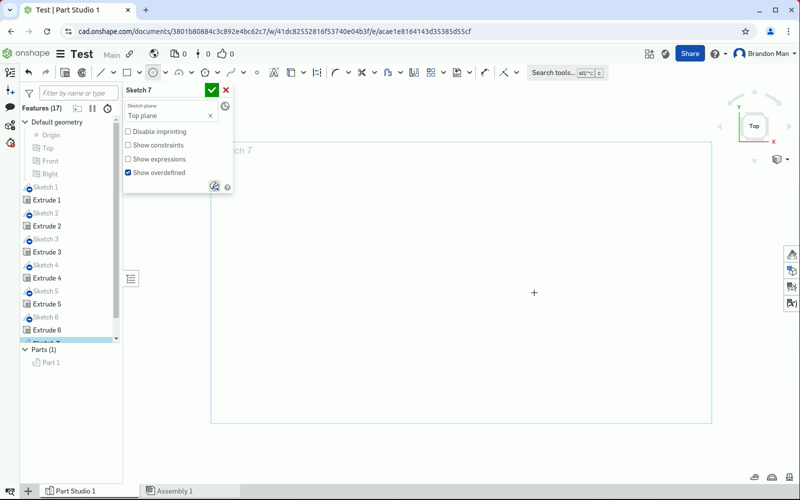
click(534, 292)
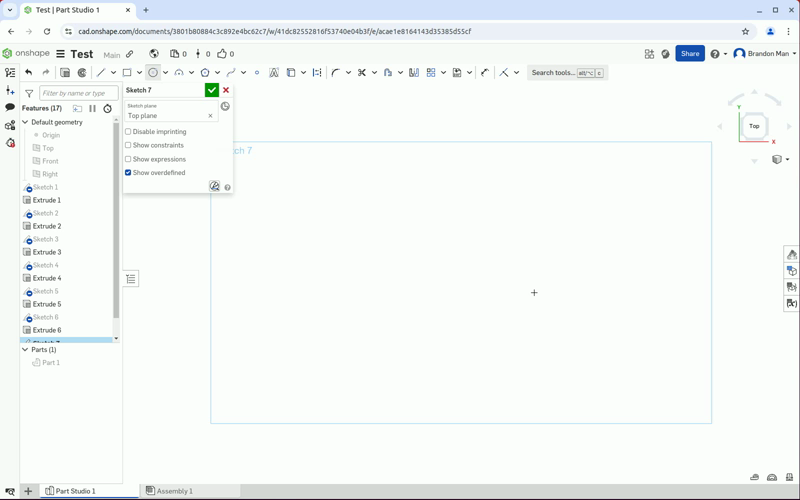
key_up(shift)
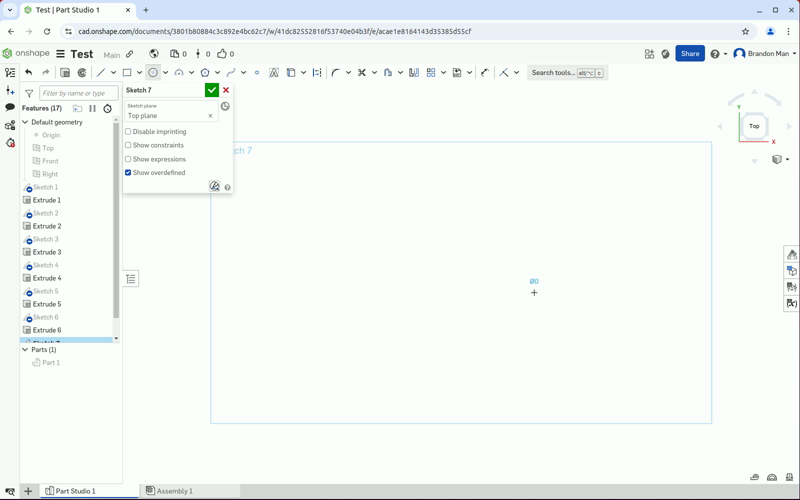
mouse_move(541, 292)
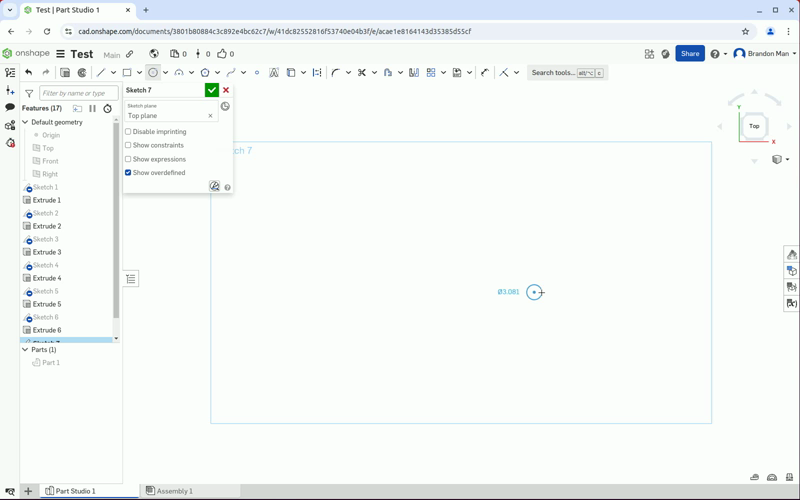
click(541, 292)
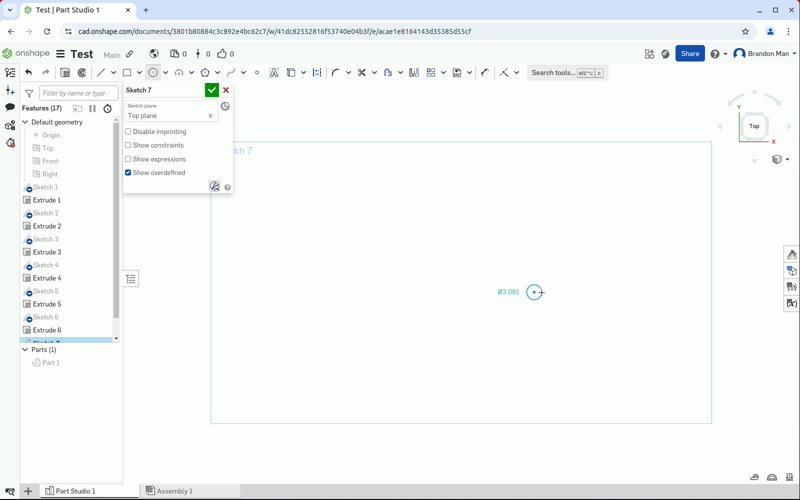
key(esc)
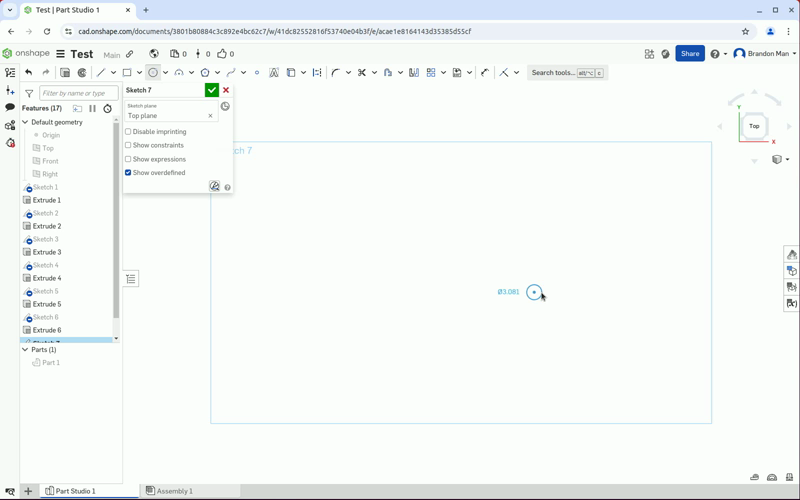
mouse_move(528, 297)
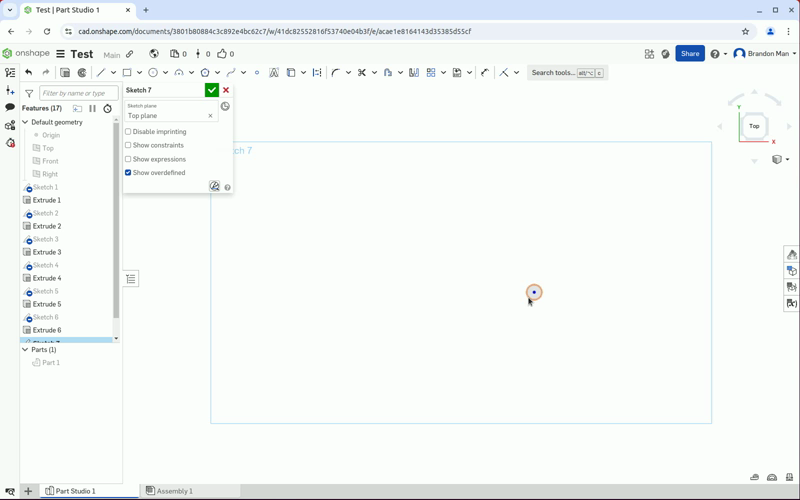
scroll(6)
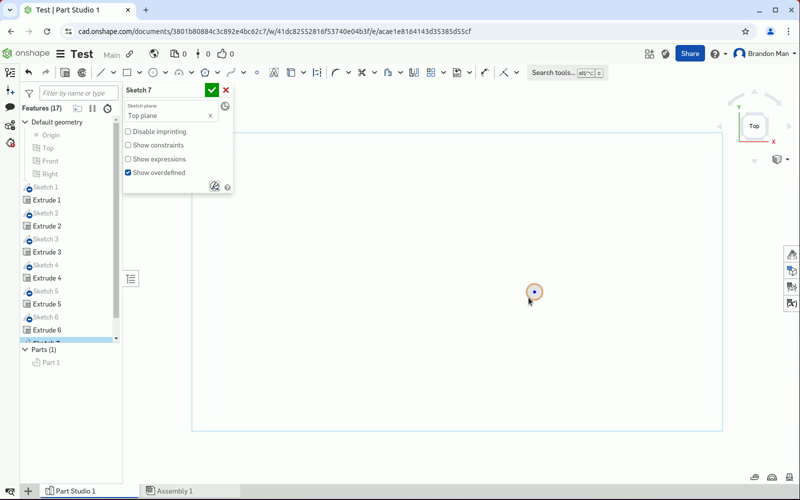
scroll(6)
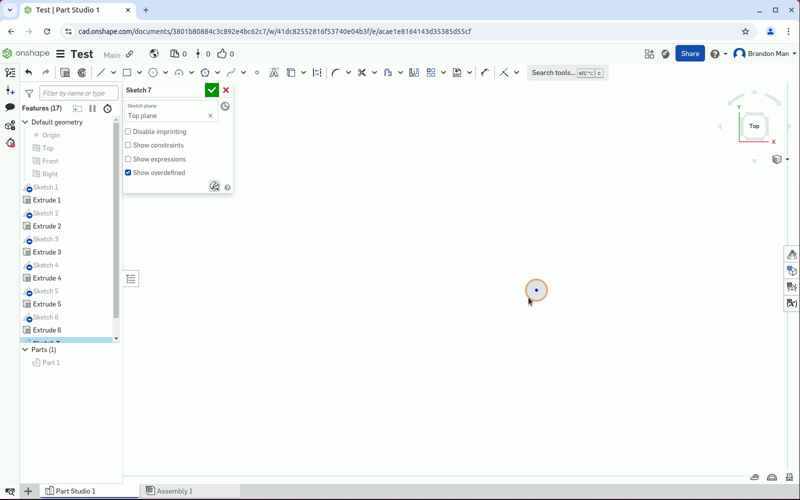
scroll(6)
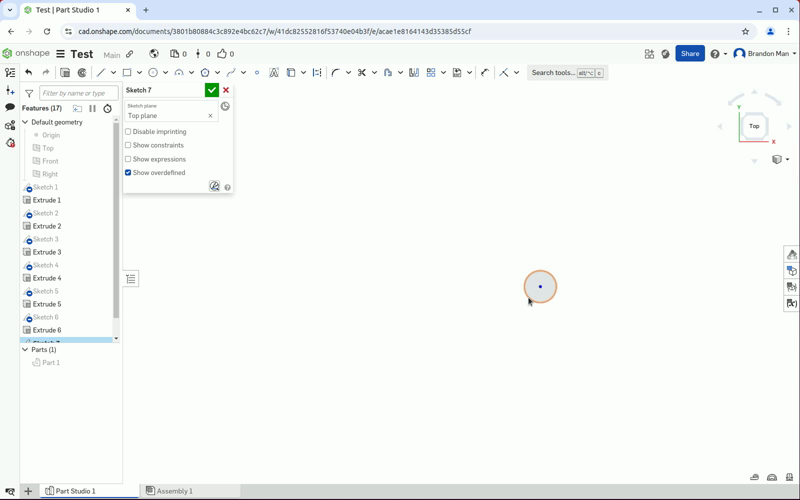
scroll(6)
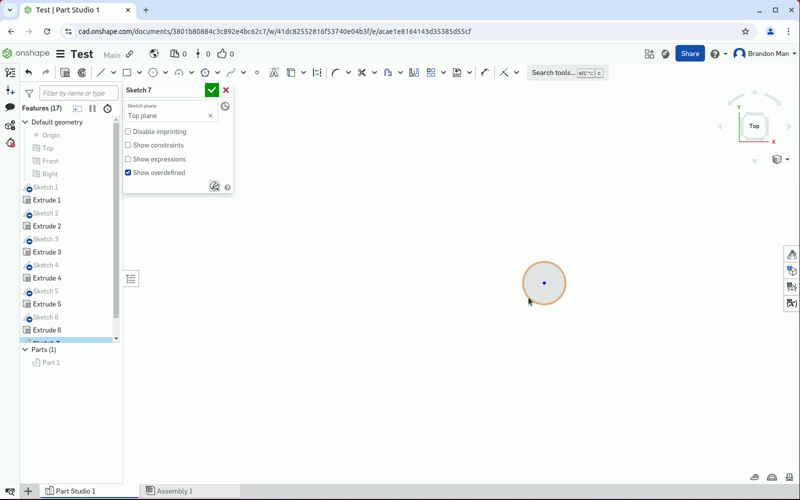
scroll(6)
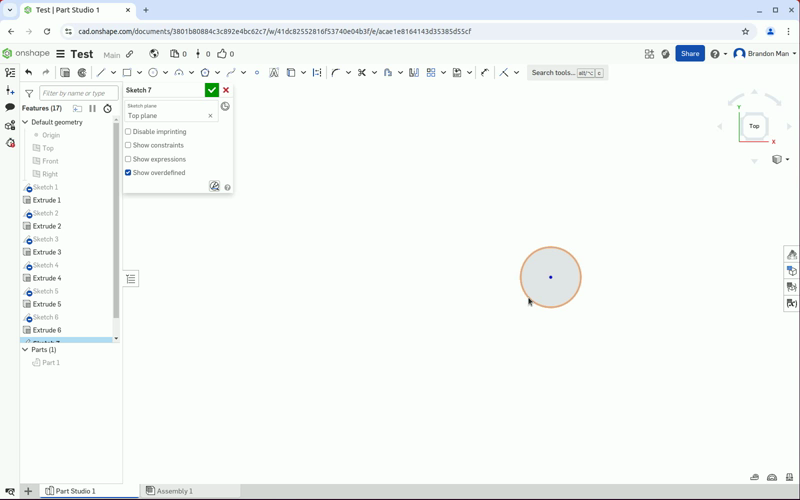
scroll(6)
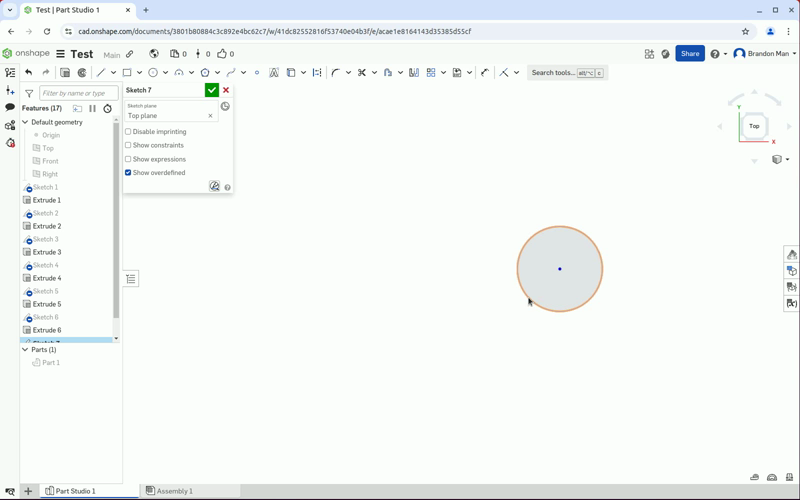
scroll(6)
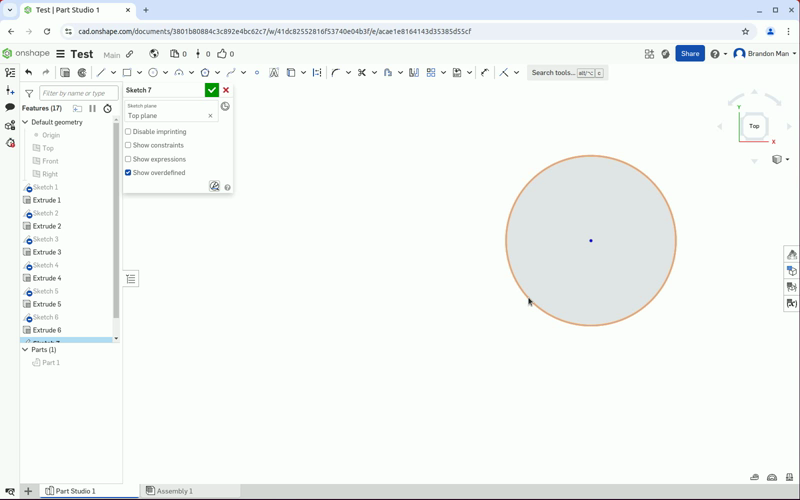
click(528, 297)
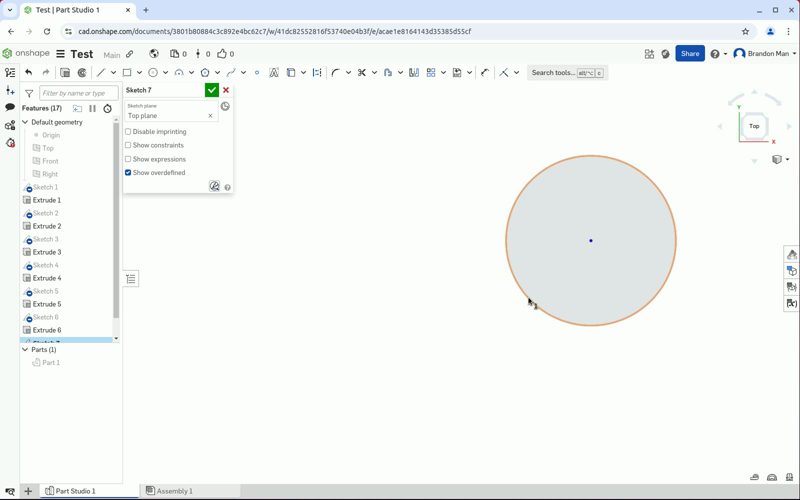
scroll(-6)
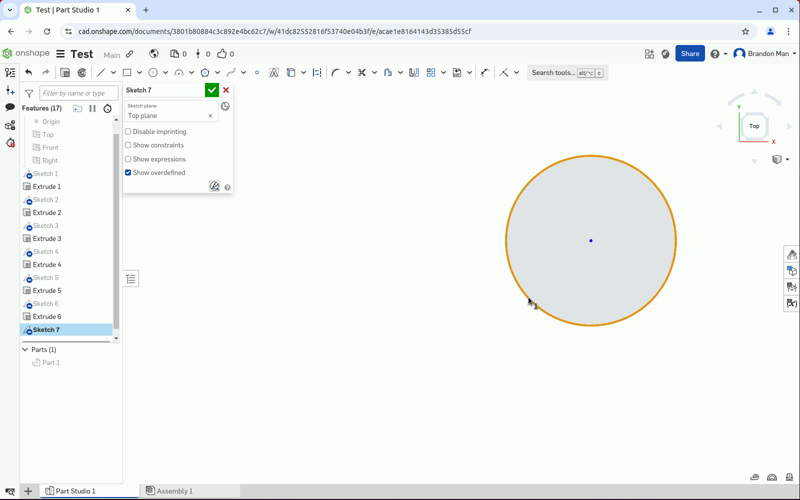
scroll(-6)
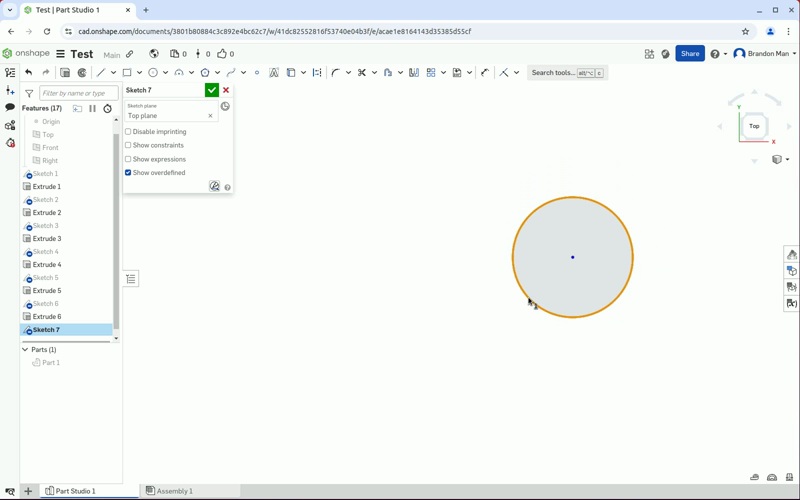
scroll(-6)
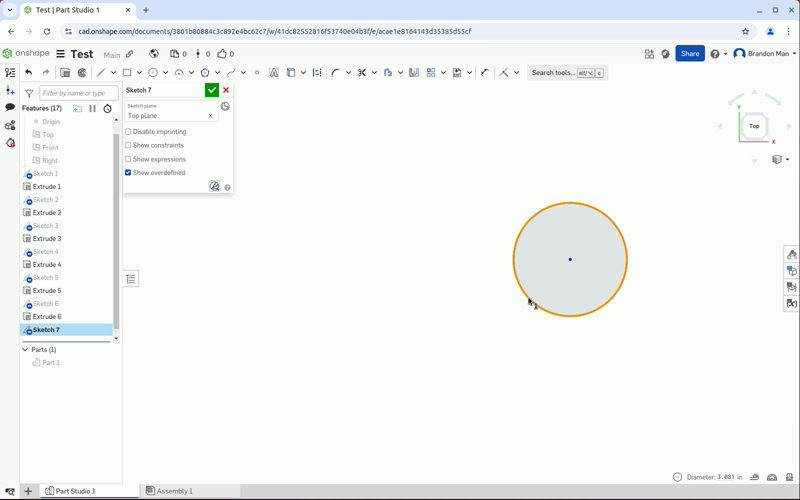
scroll(-6)
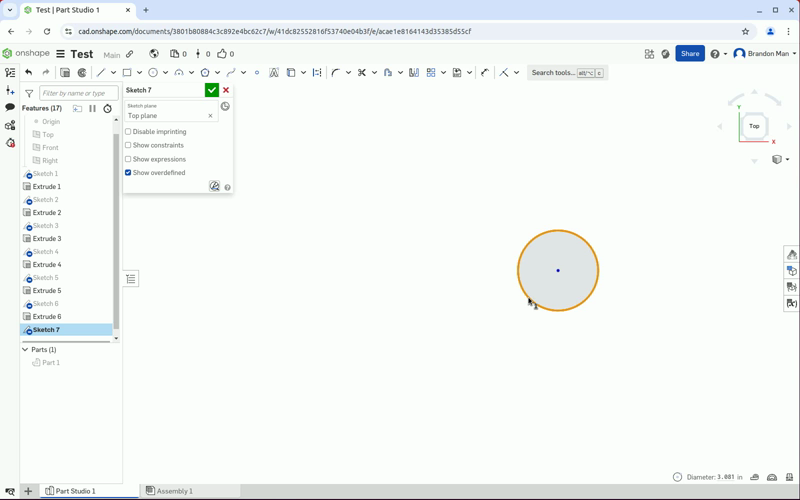
scroll(-6)
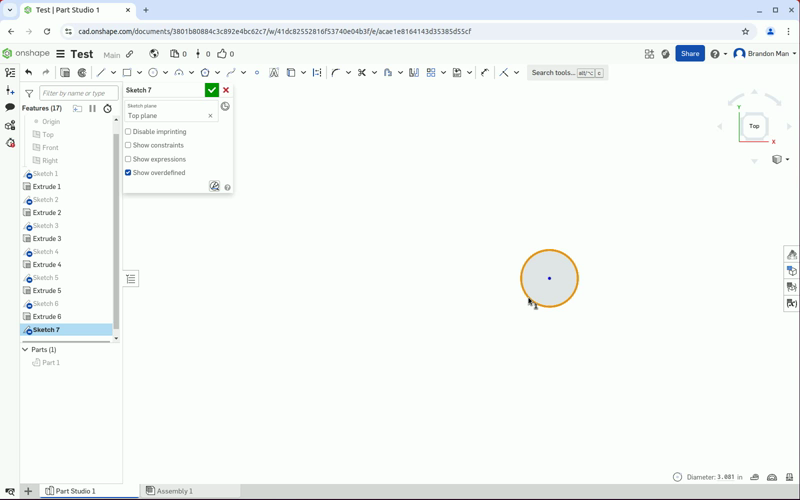
scroll(-6)
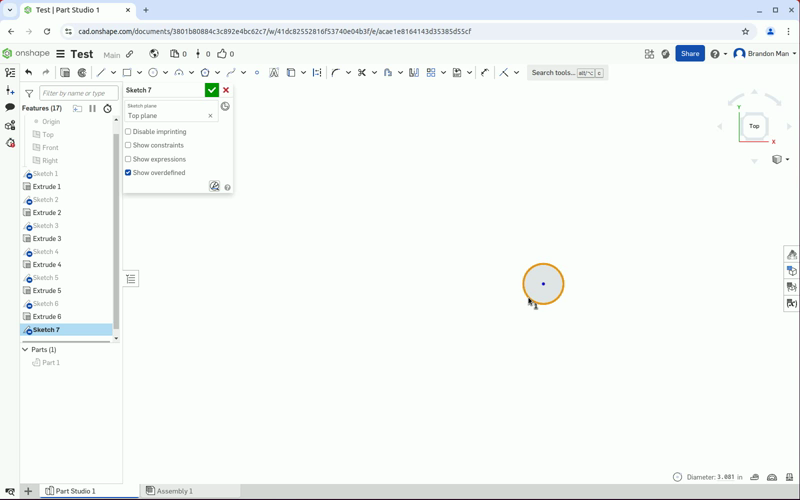
scroll(-6)
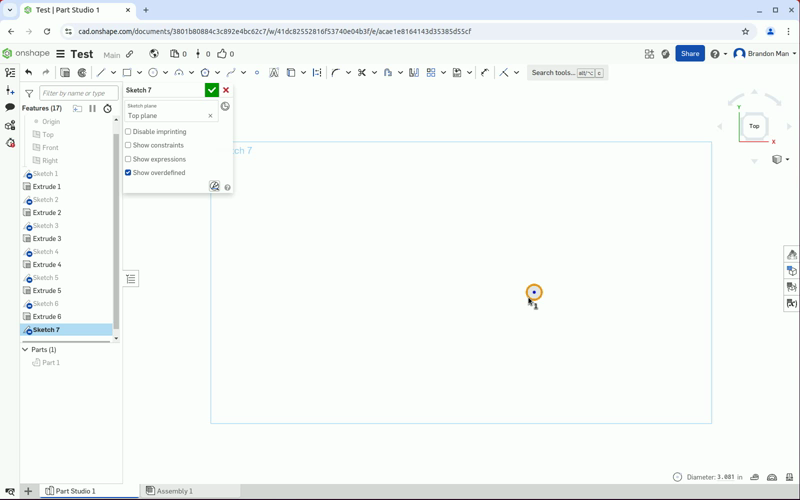
mouse_move(73, 352)
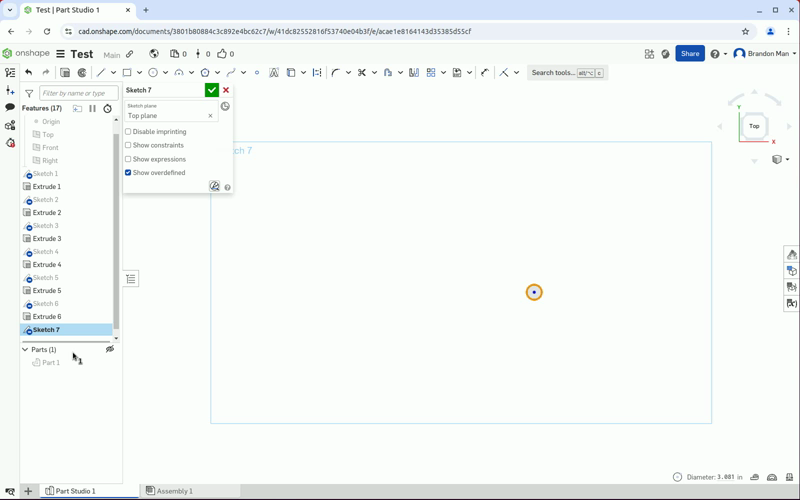
key(shift+y)
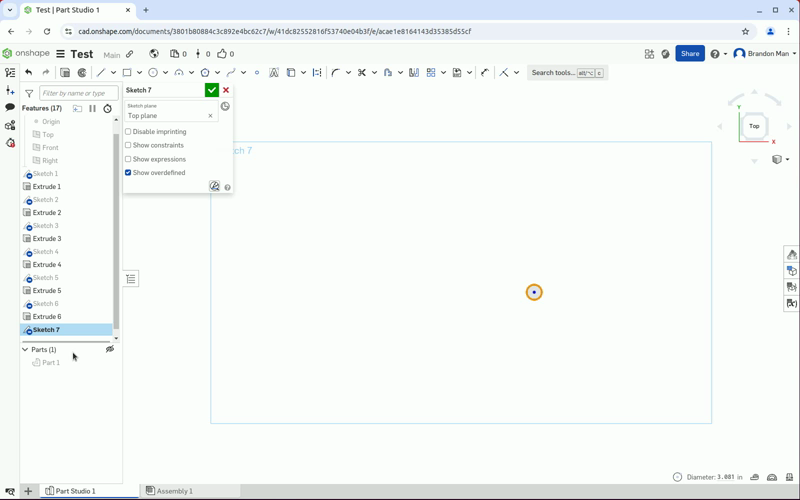
key(shift+e)
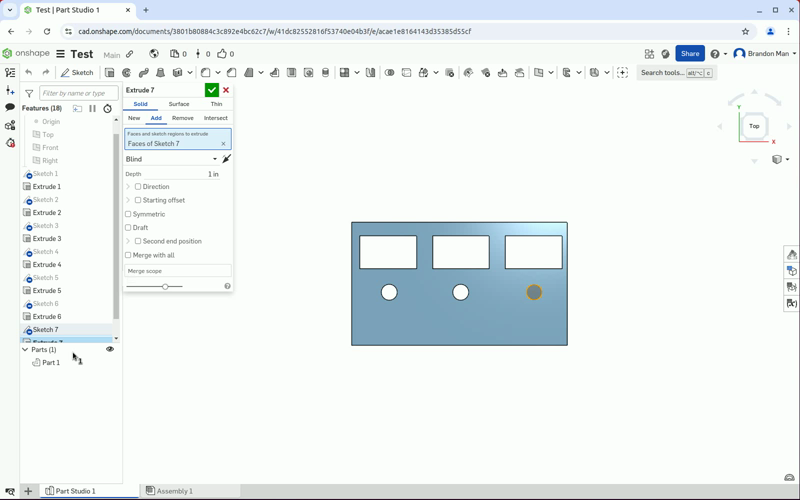
mouse_move(143, 106)
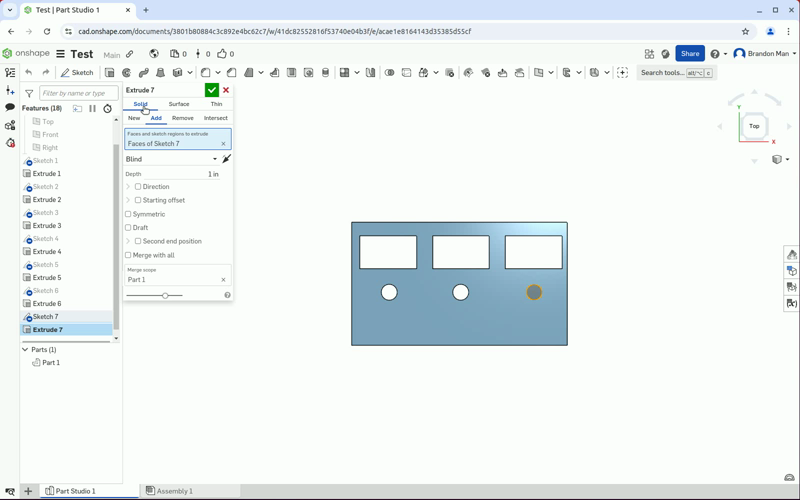
click(143, 106)
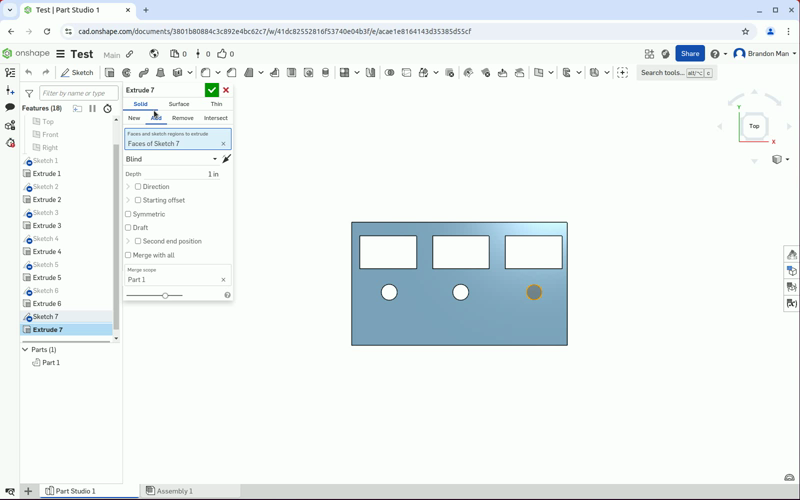
mouse_move(186, 120)
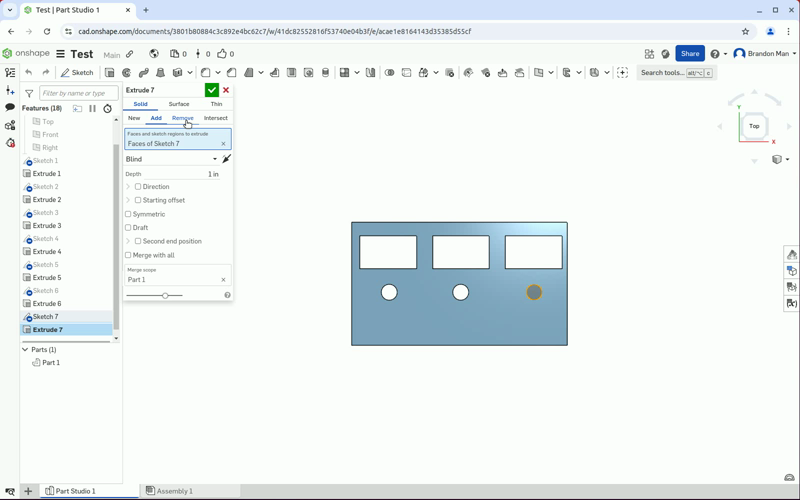
click(186, 120)
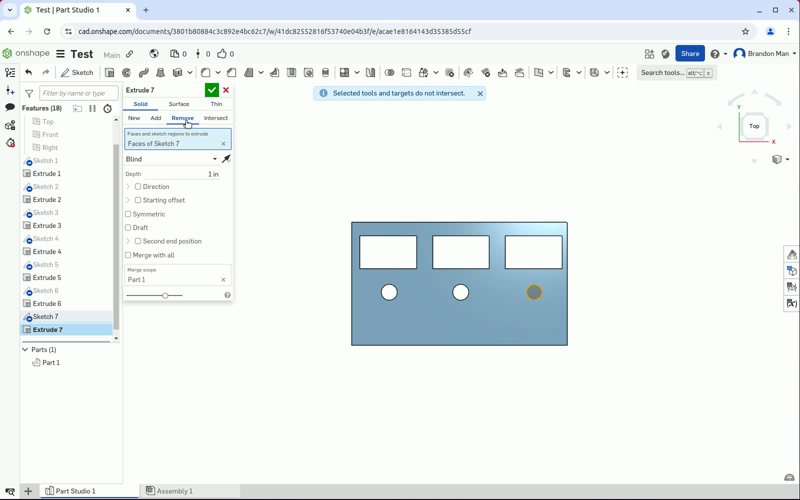
key(tab, 4)
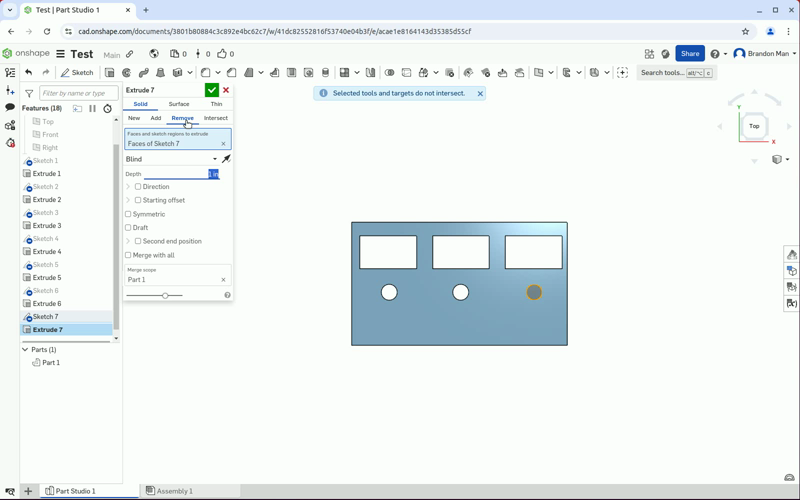
text(-4.092)
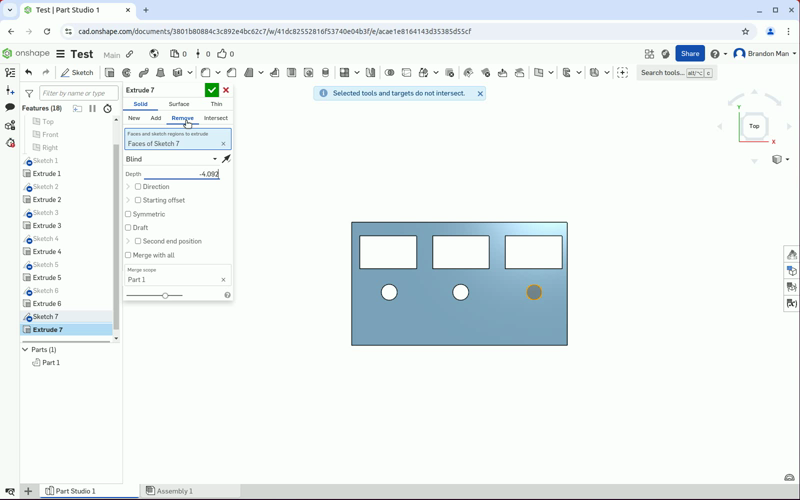
key(tab, 6)
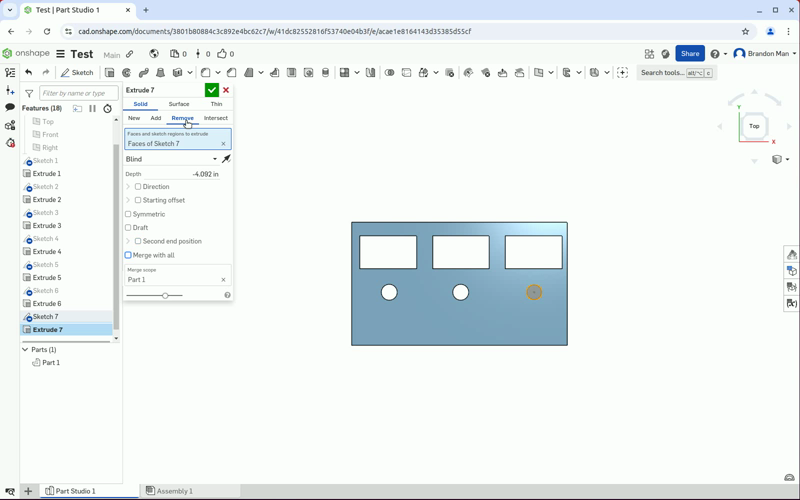
key(space)
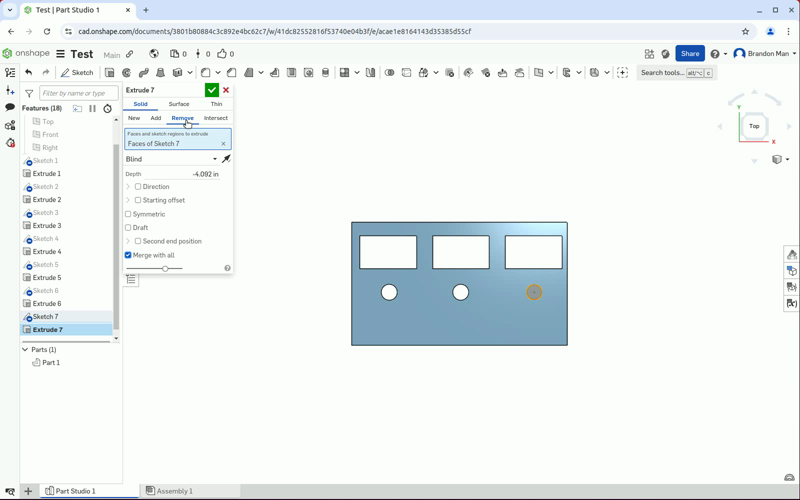
key(enter)
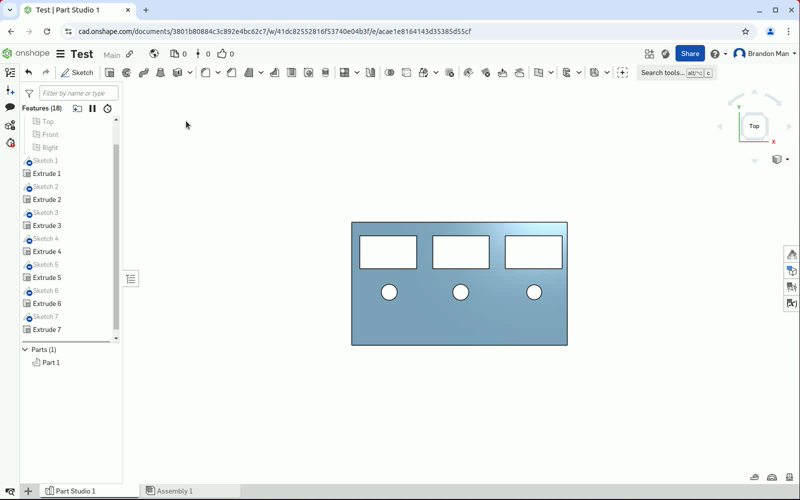
key(shift+h)
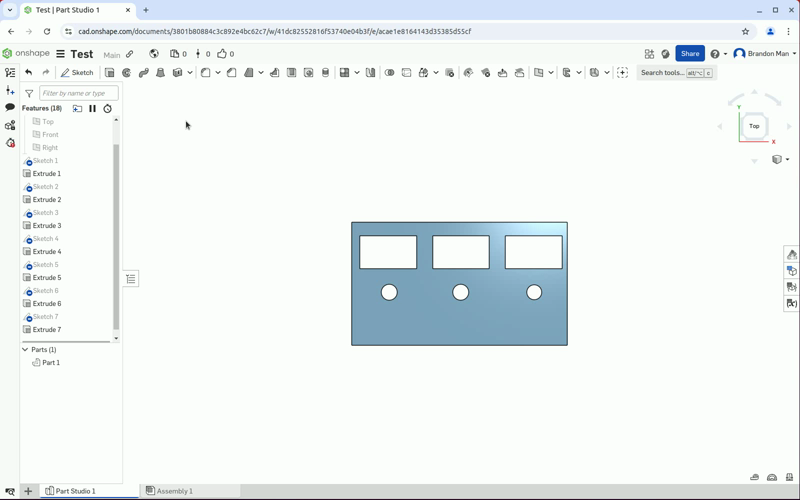
key(shift+h)
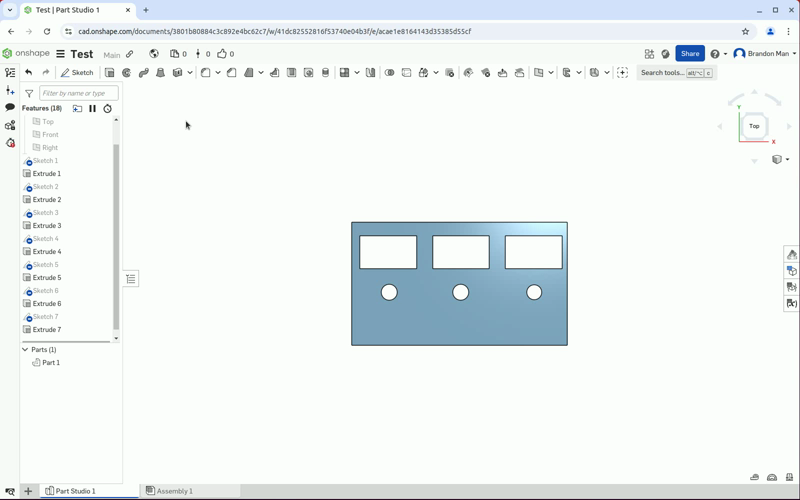
mouse_move(69, 163)
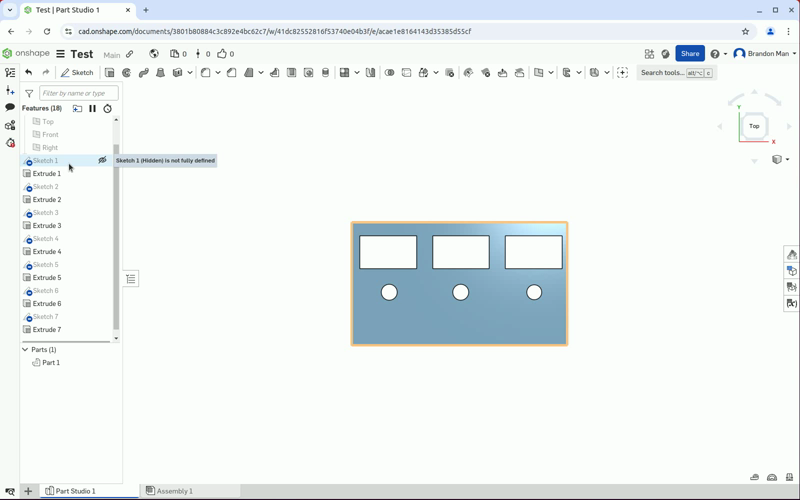
click(69, 163)
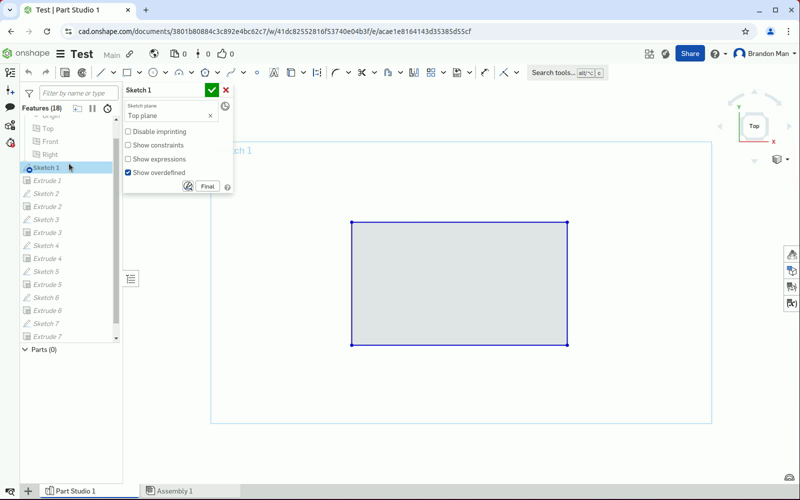
mouse_move(229, 92)
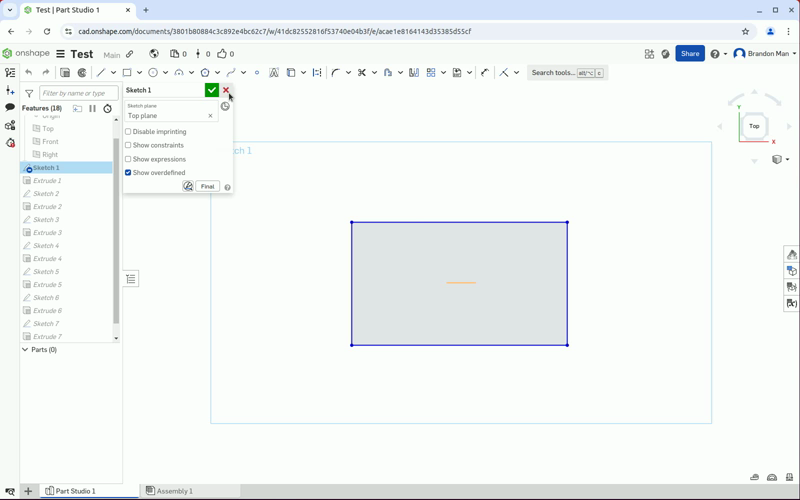
click(229, 92)
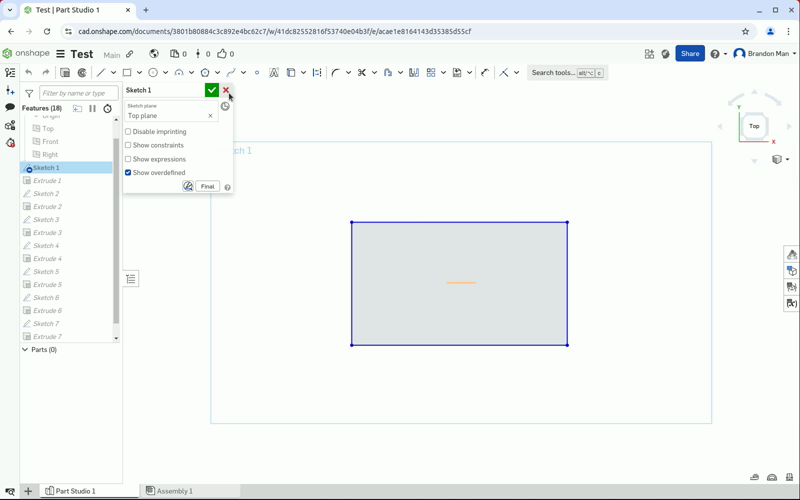
key(shift+s)
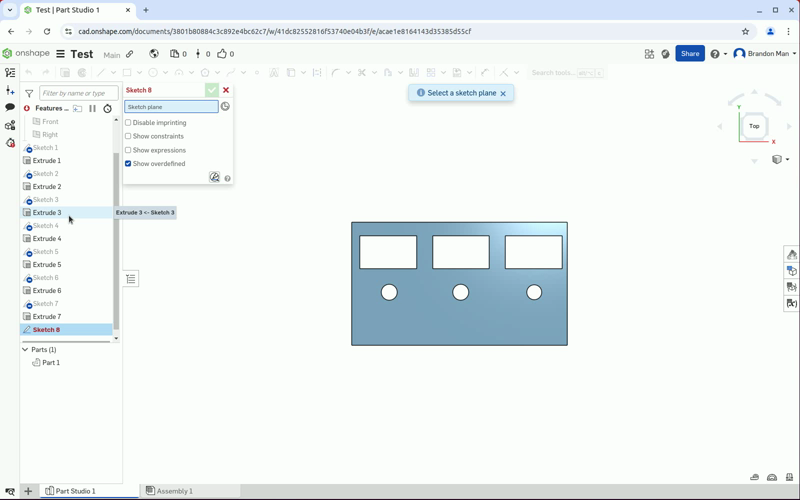
scroll(3)
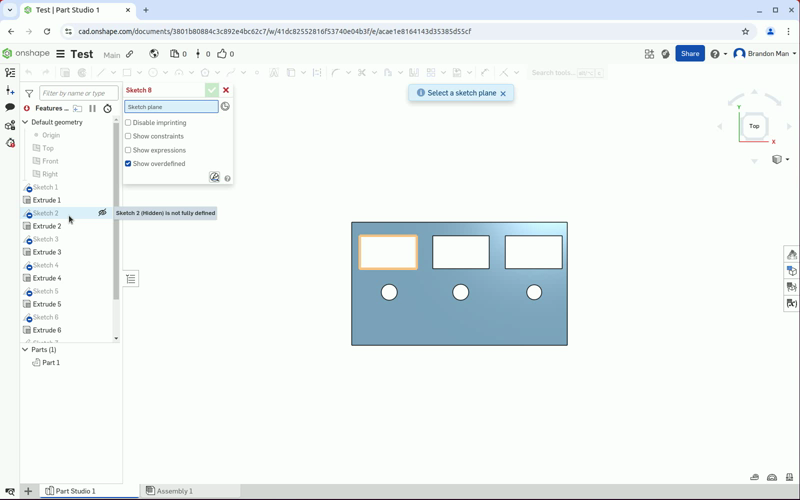
mouse_move(69, 150)
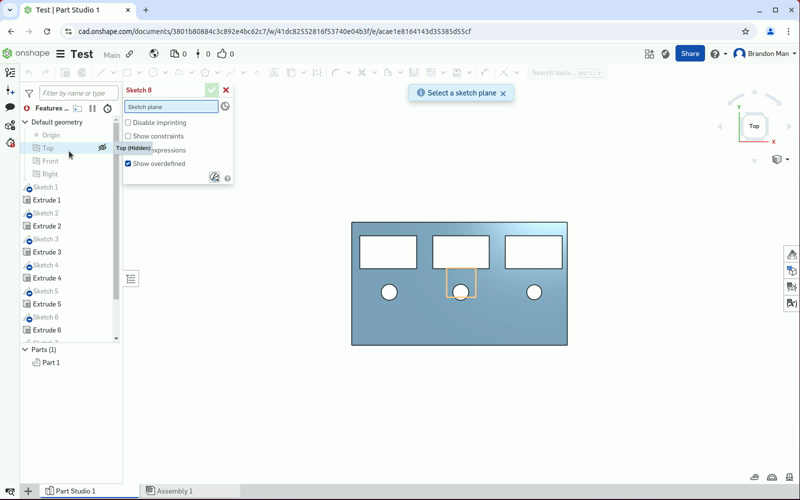
click(69, 150)
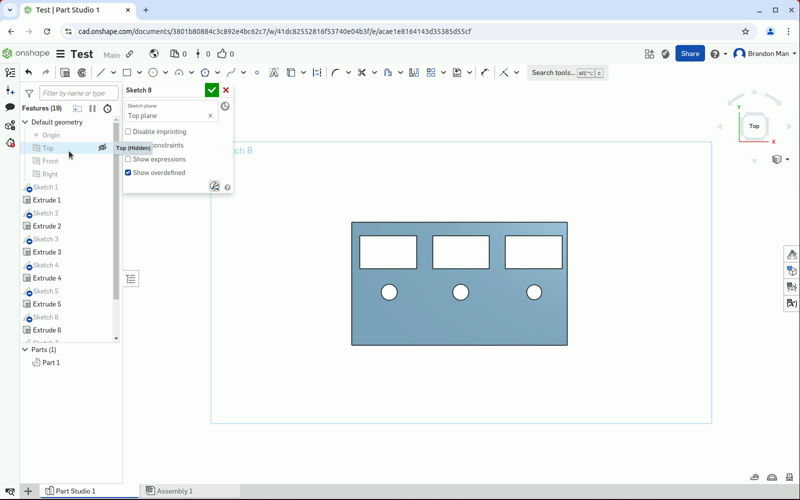
mouse_move(73, 352)
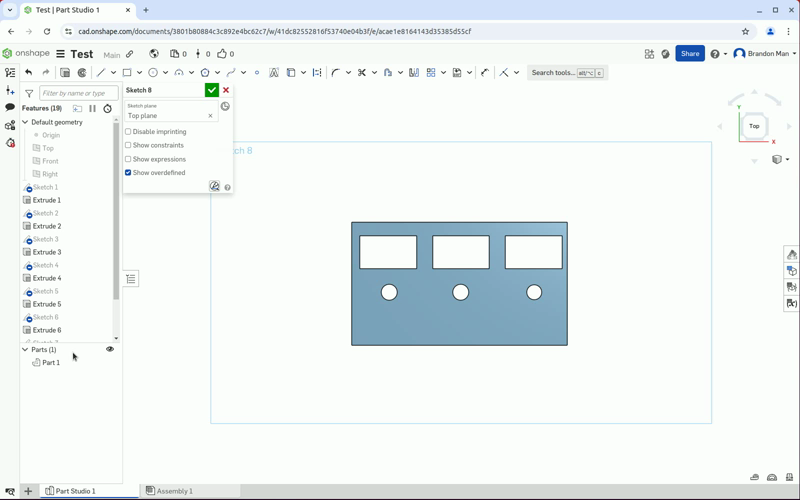
key(y)
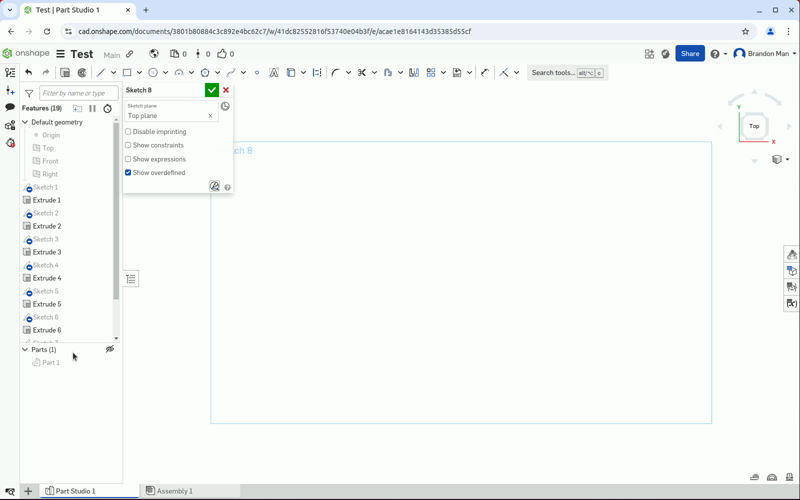
key(c)
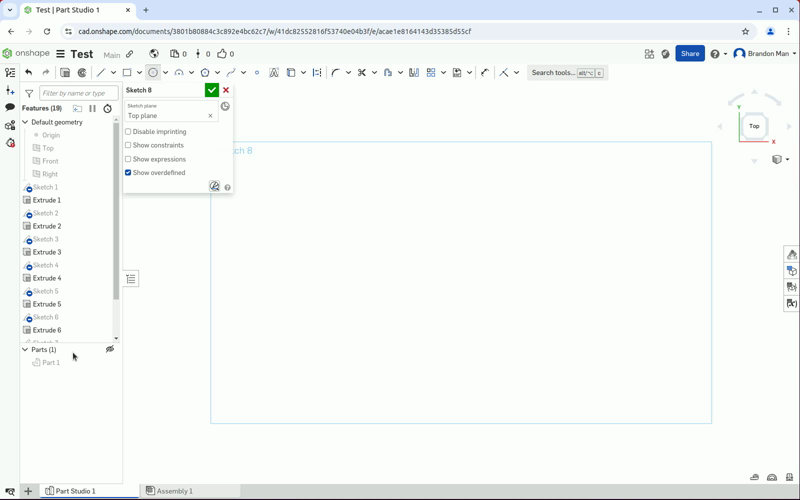
key_down(shift)
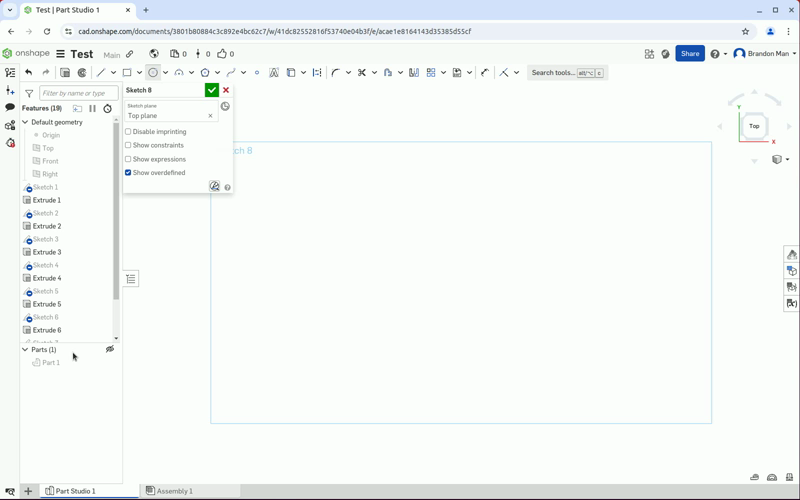
mouse_move(388, 322)
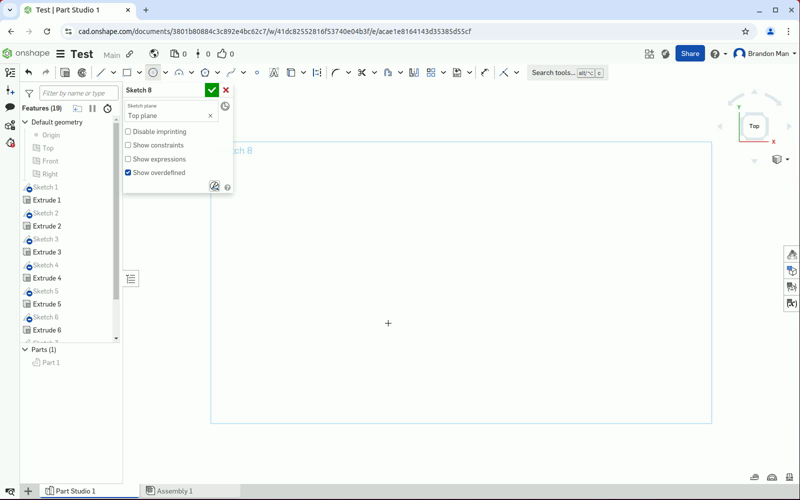
click(388, 322)
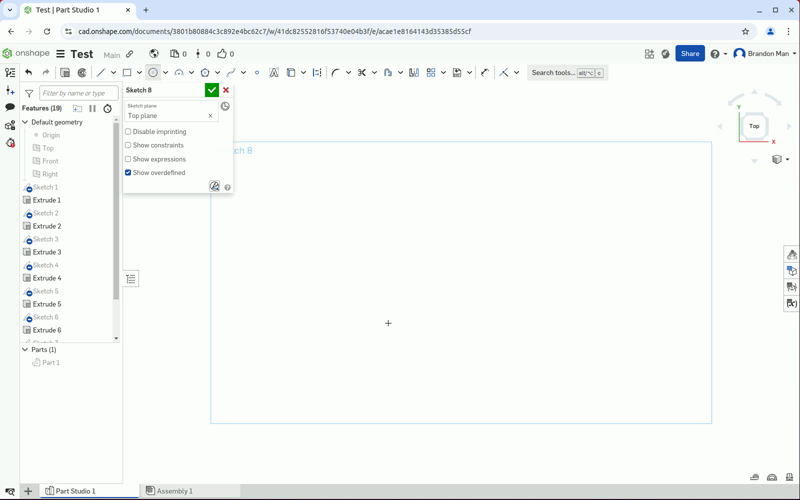
key_up(shift)
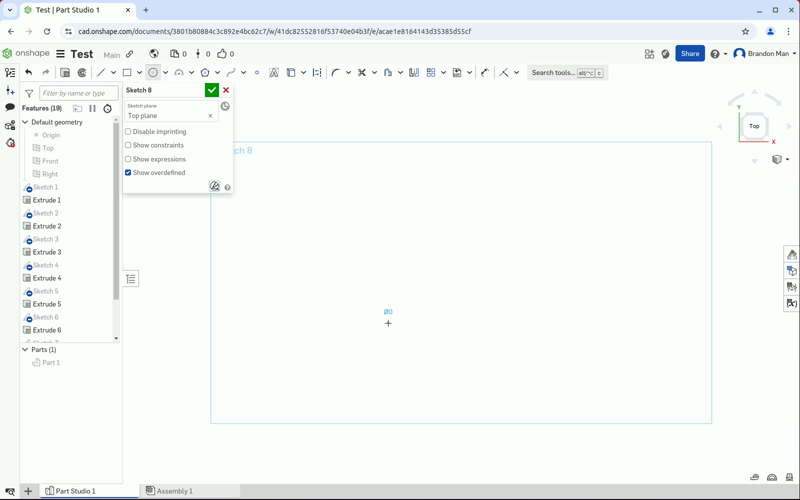
mouse_move(393, 322)
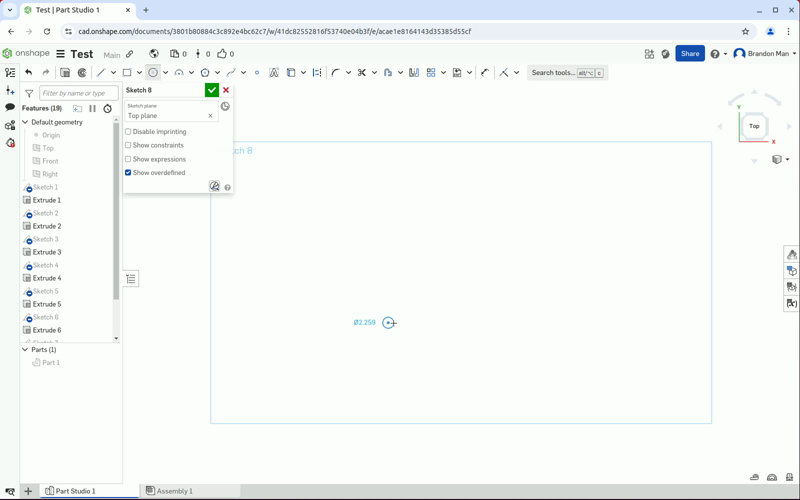
click(393, 322)
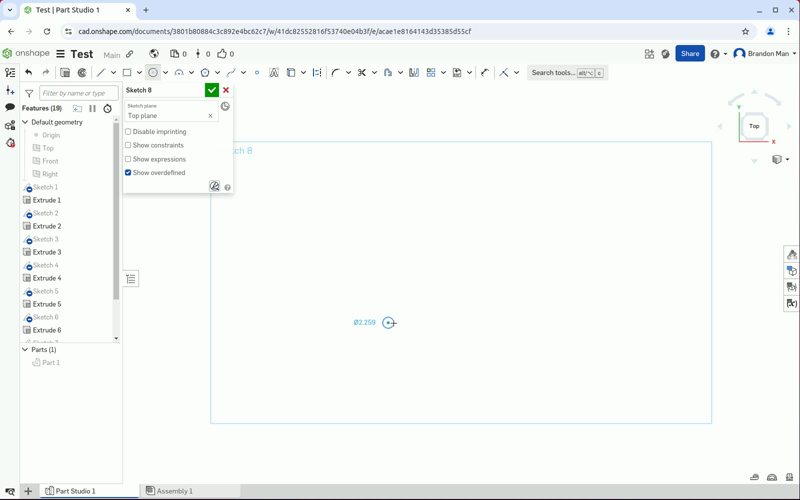
key(esc)
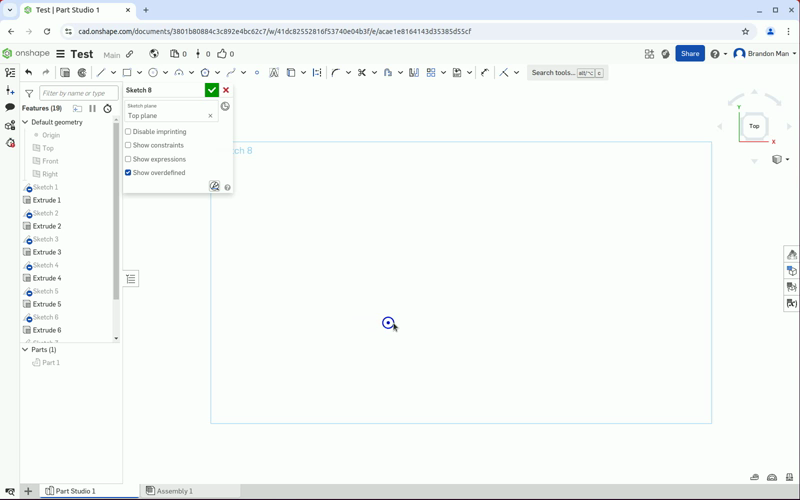
mouse_move(388, 328)
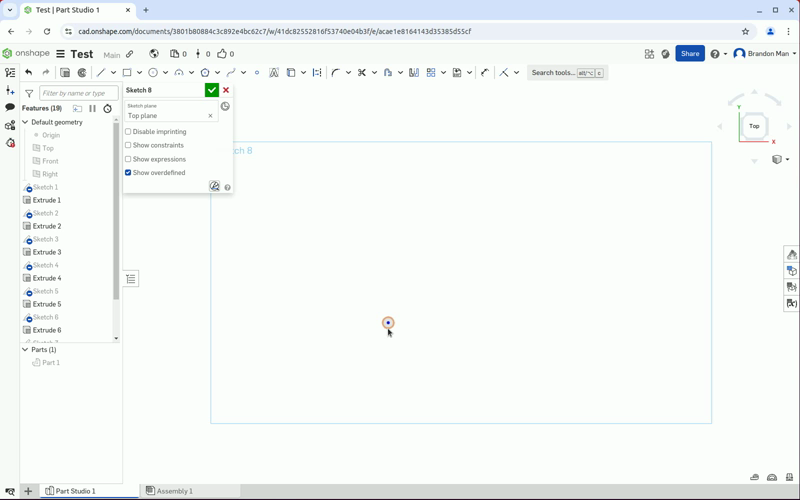
scroll(6)
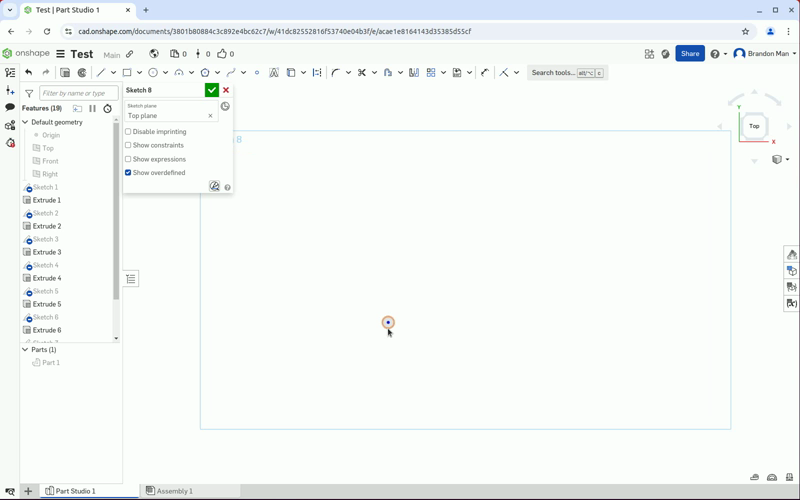
scroll(6)
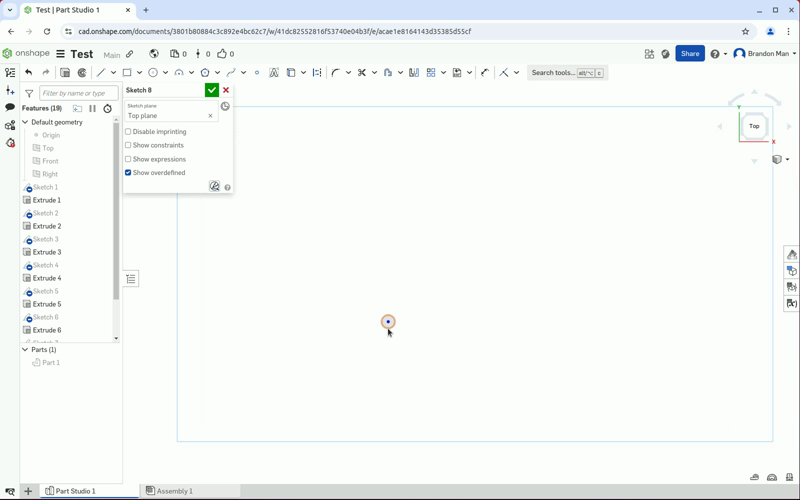
scroll(6)
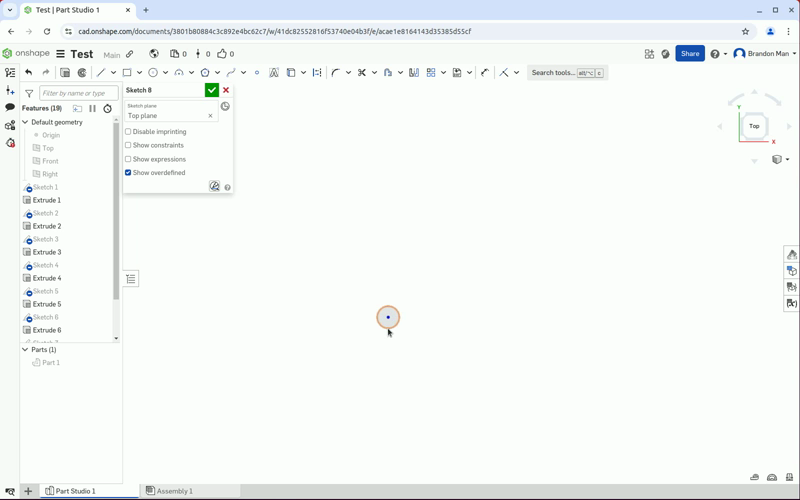
scroll(6)
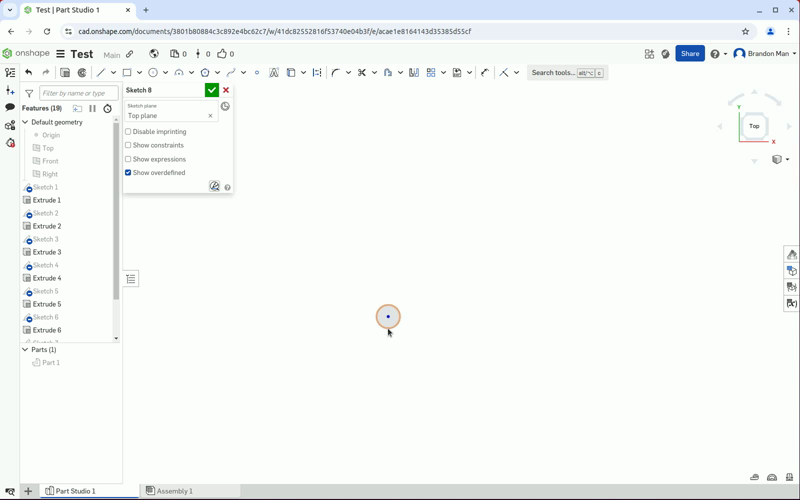
scroll(6)
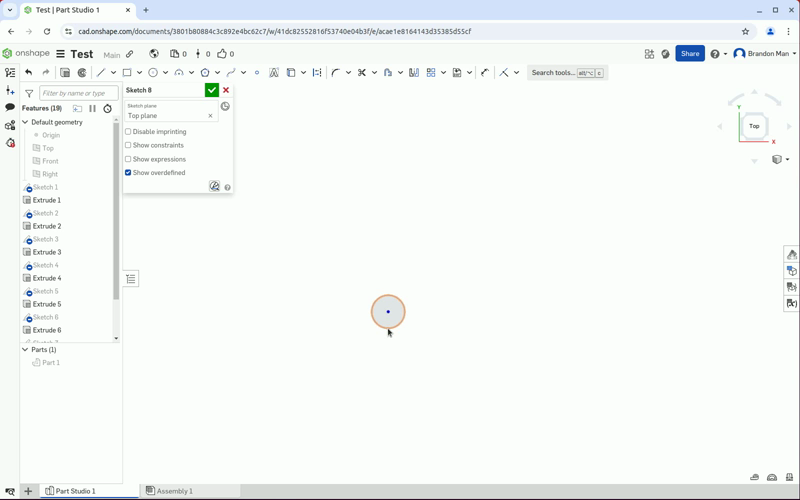
scroll(6)
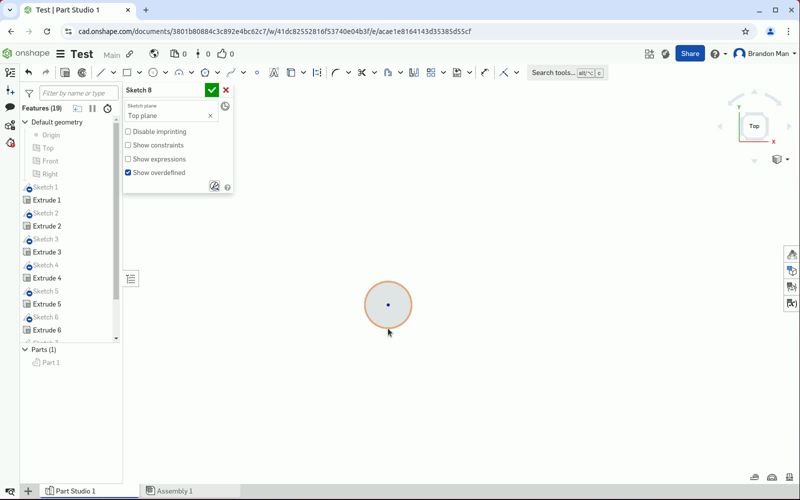
scroll(6)
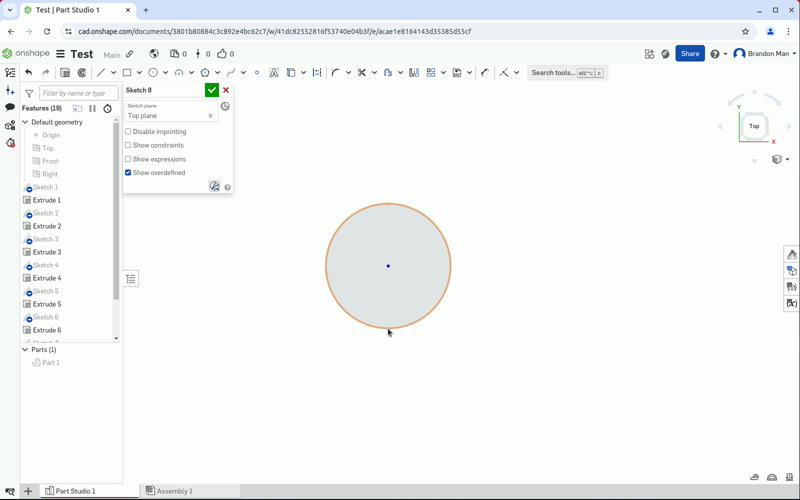
click(388, 328)
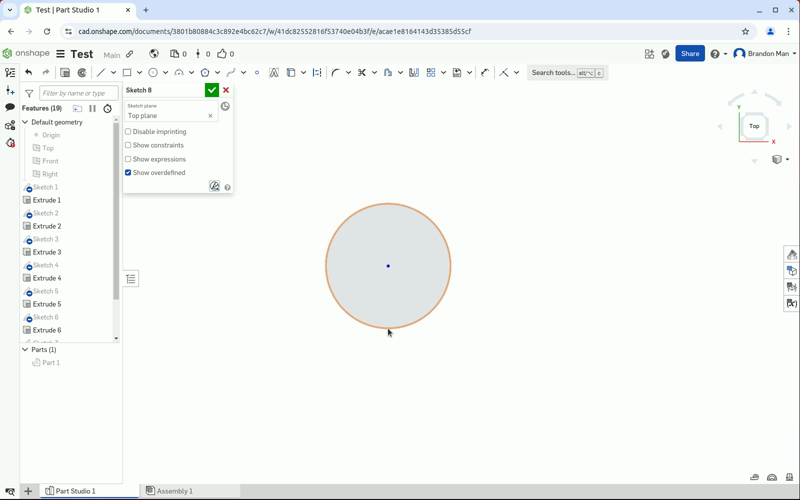
scroll(-6)
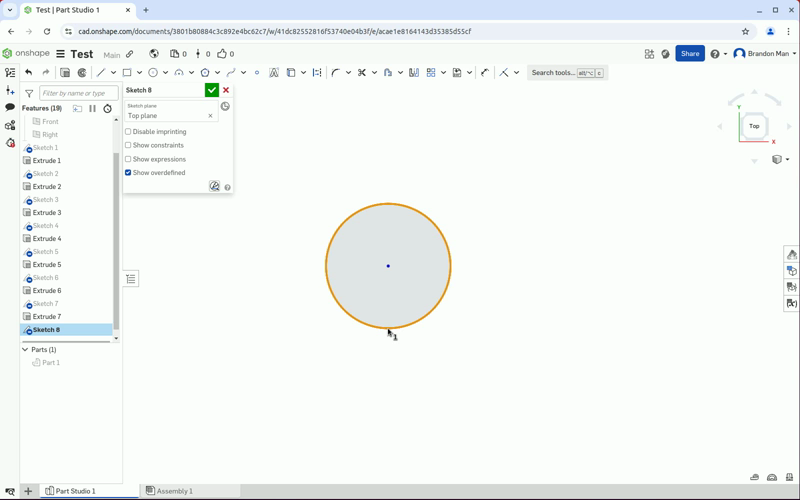
scroll(-6)
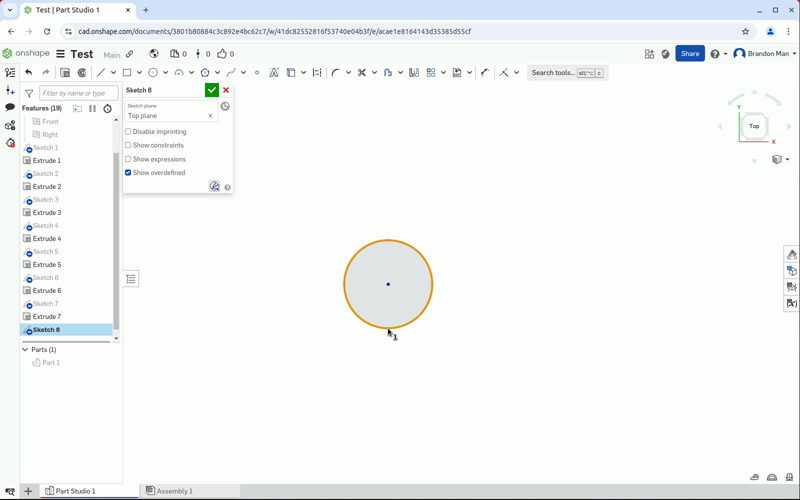
scroll(-6)
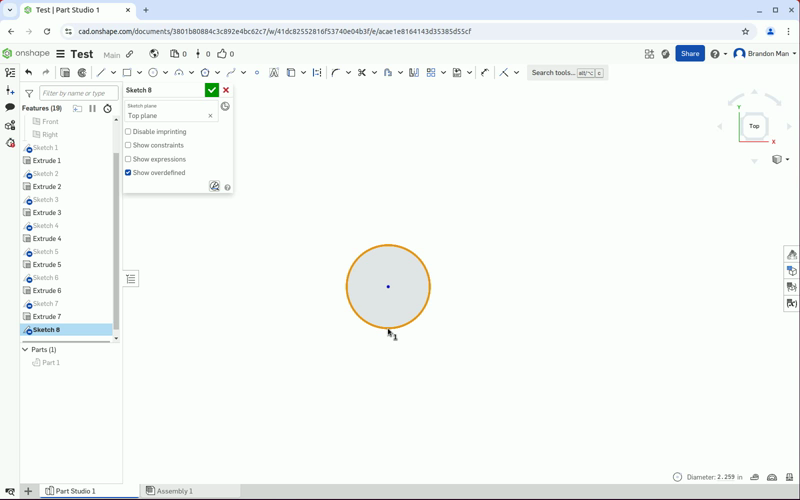
scroll(-6)
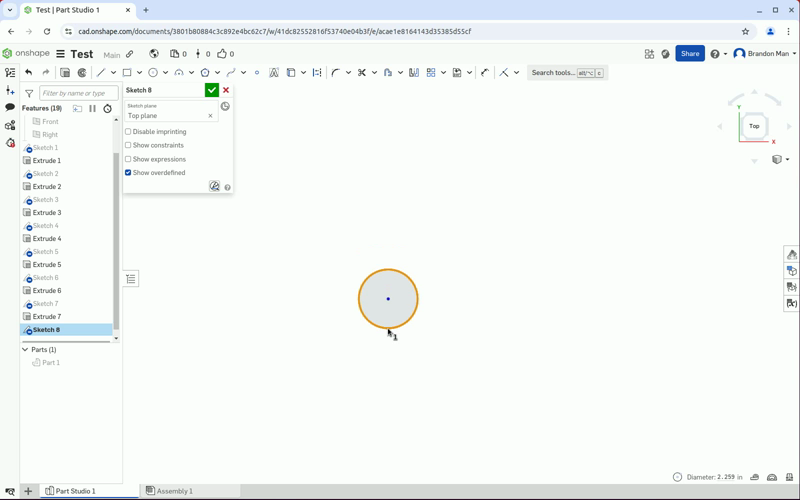
scroll(-6)
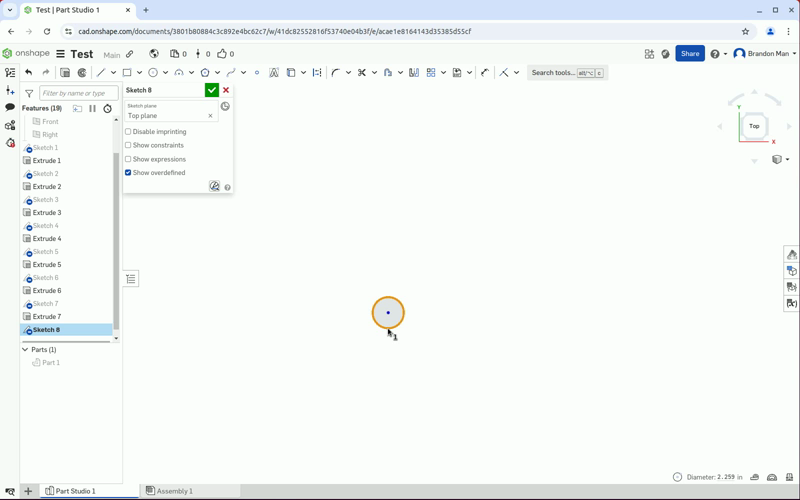
scroll(-6)
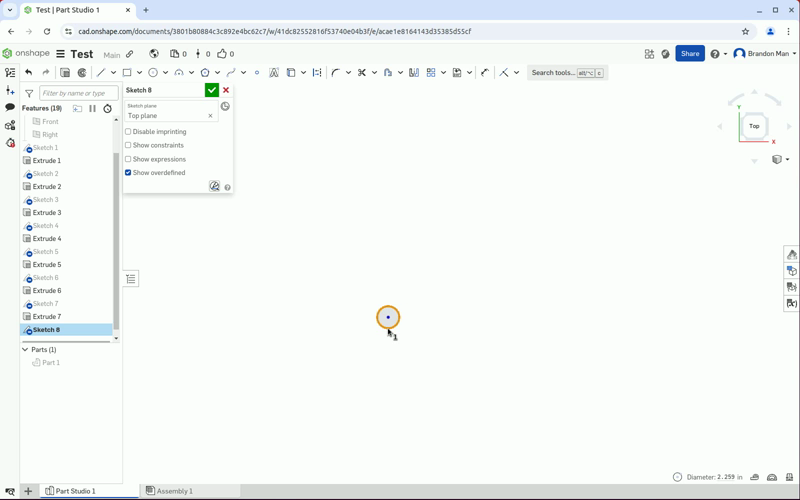
scroll(-6)
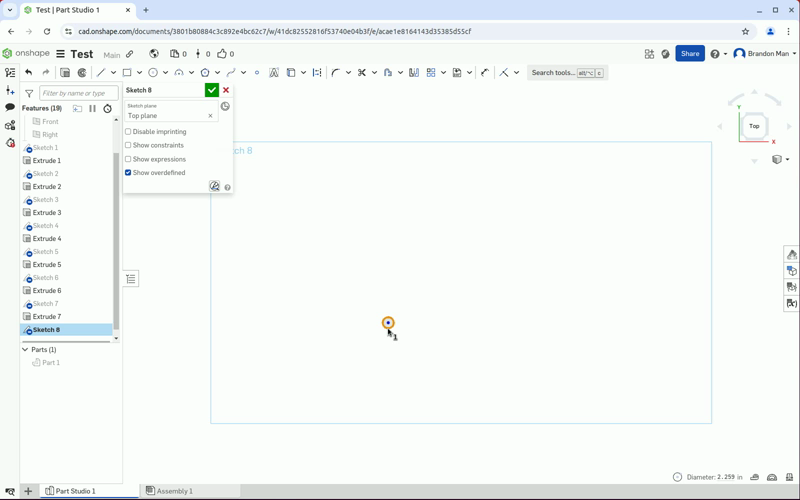
mouse_move(73, 352)
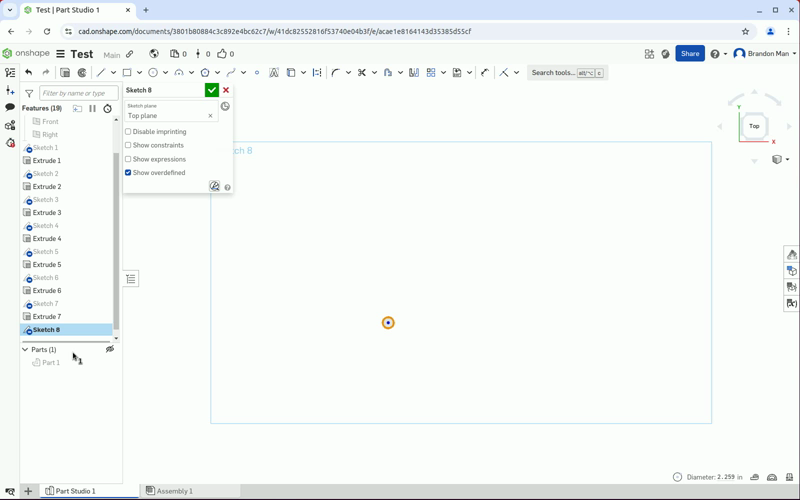
key(shift+y)
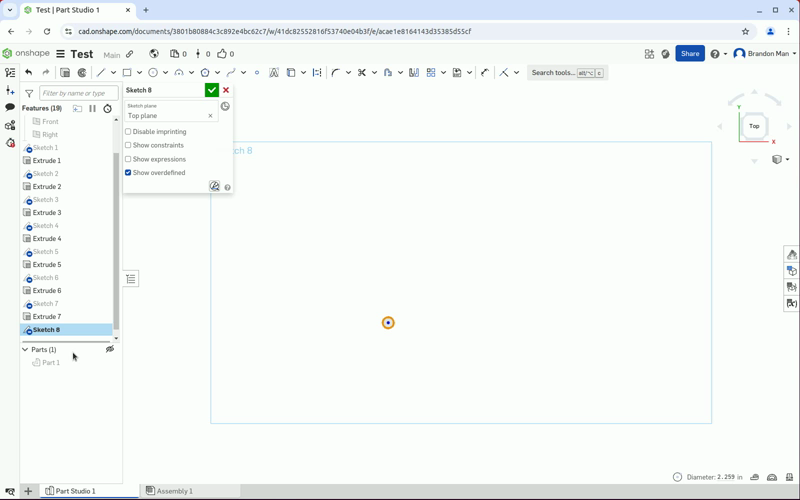
key(shift+e)
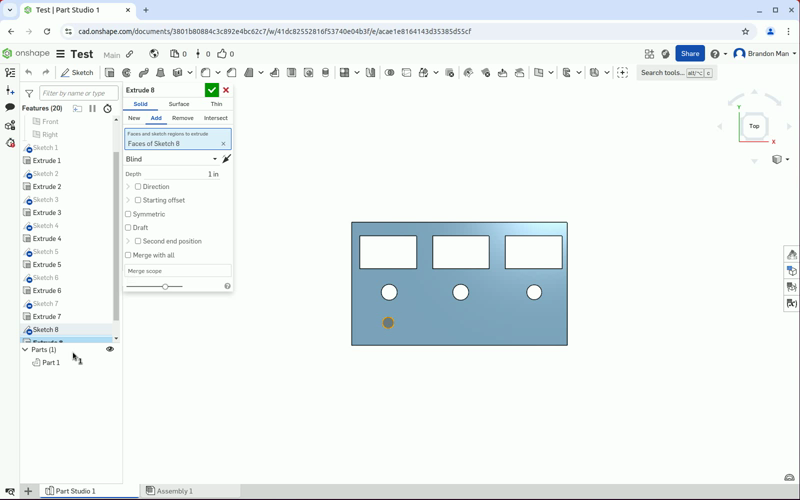
mouse_move(143, 106)
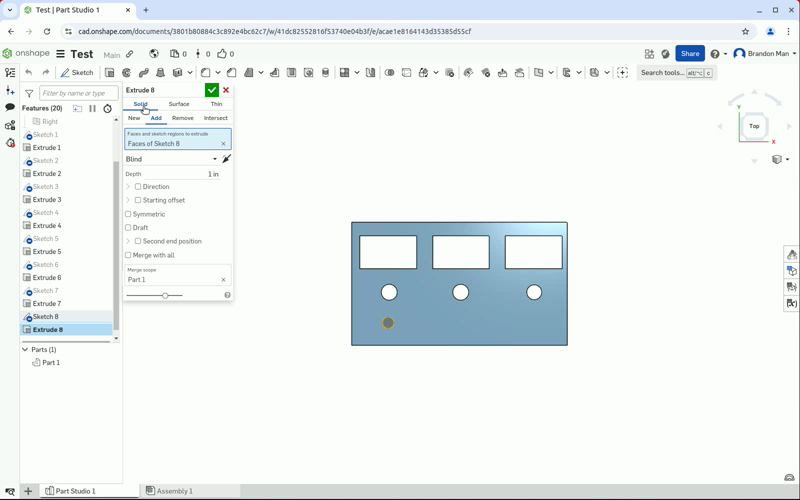
click(143, 106)
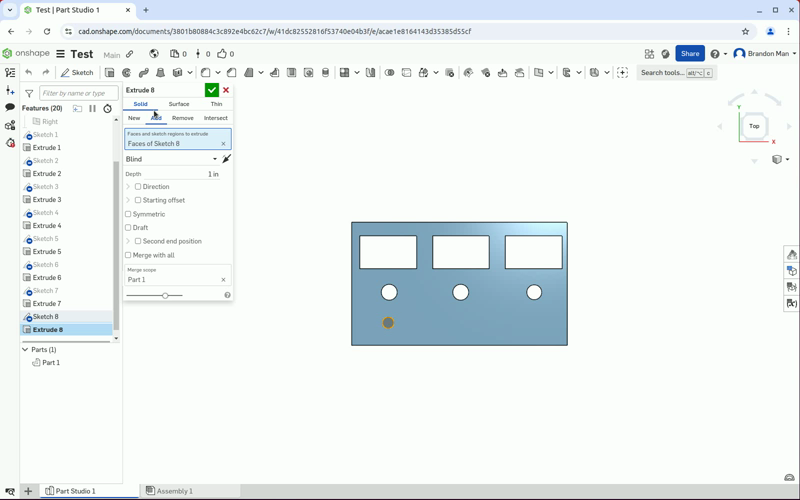
mouse_move(186, 120)
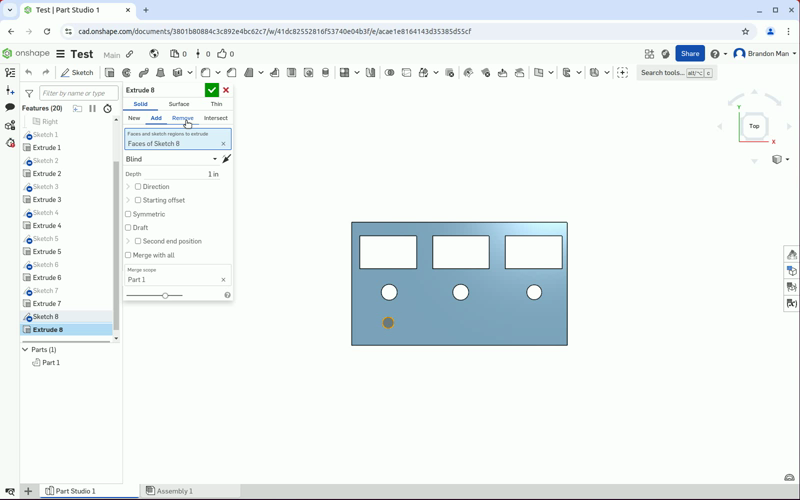
click(186, 120)
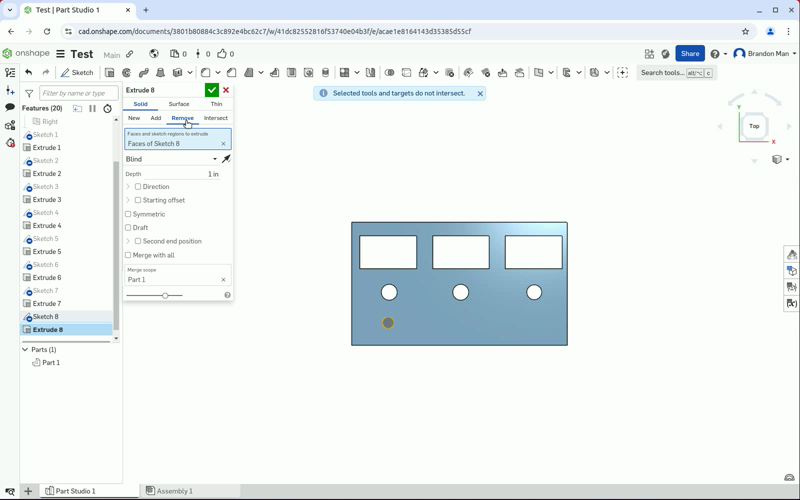
key(tab, 4)
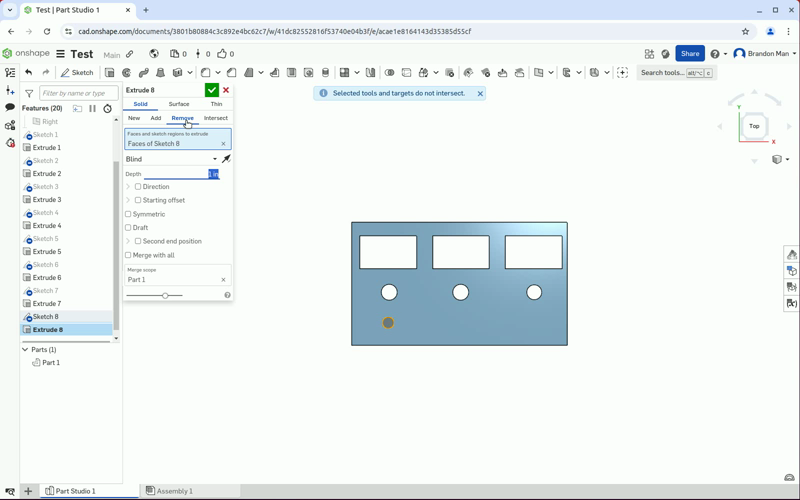
text(-2.648)
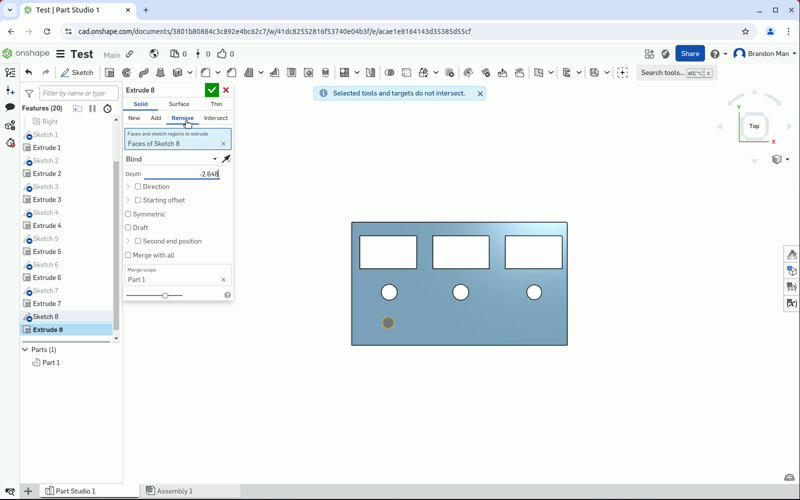
key(tab, 6)
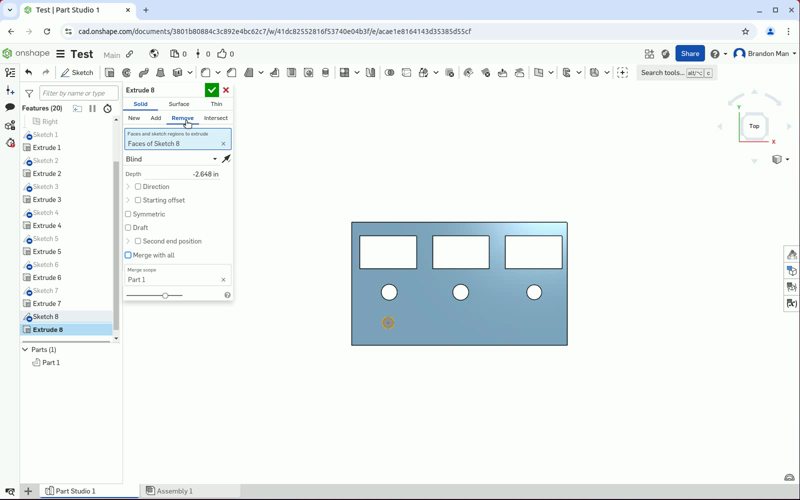
key(space)
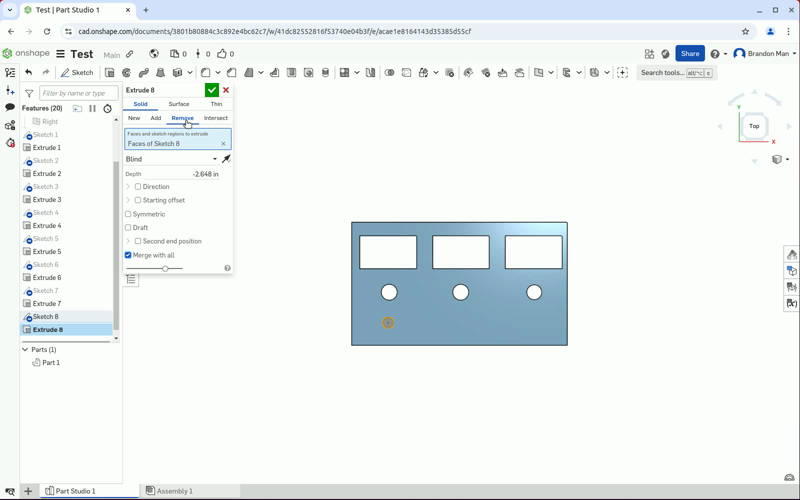
key(enter)
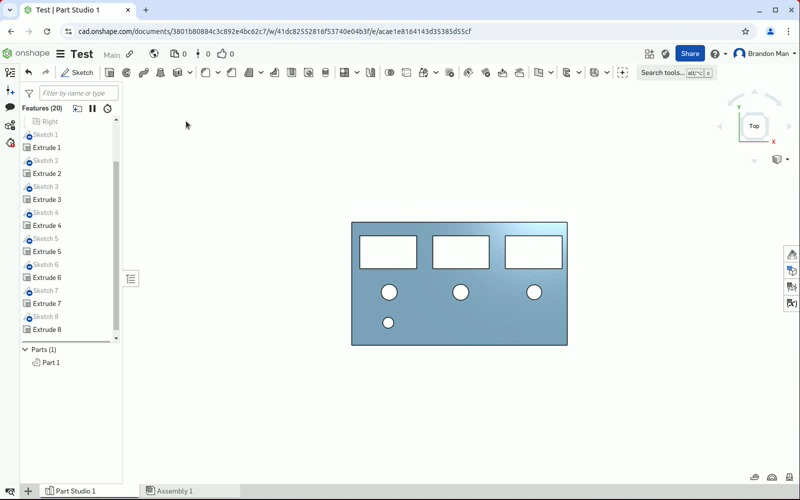
key(shift+h)
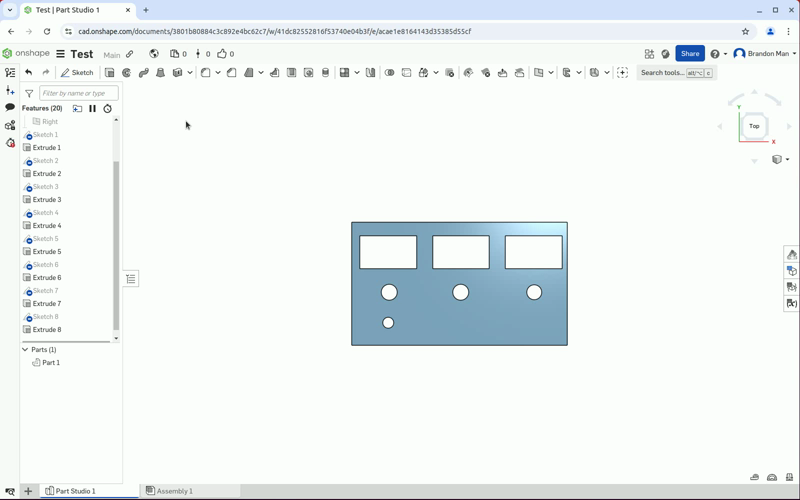
key(shift+h)
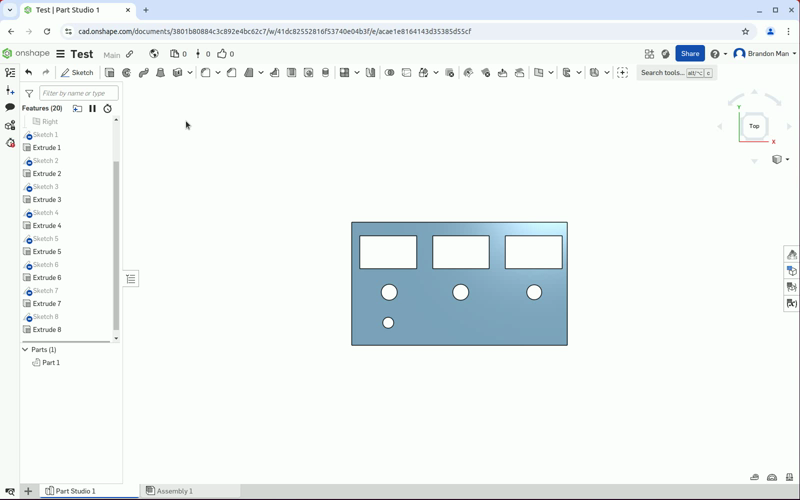
mouse_move(69, 137)
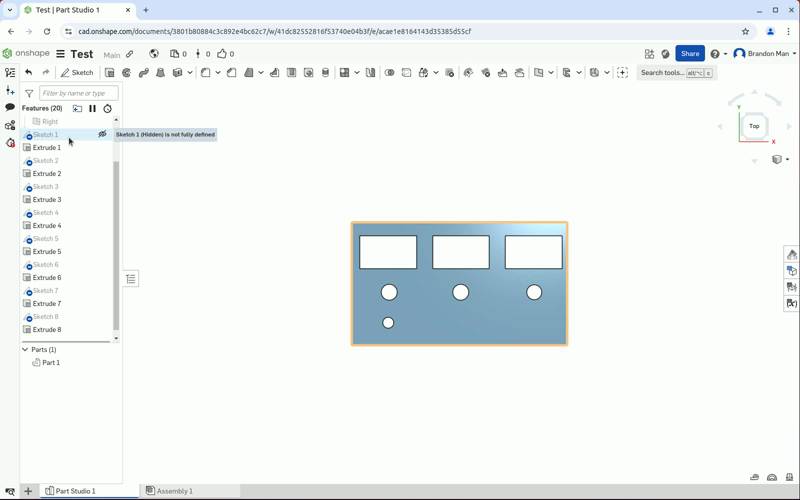
click(69, 137)
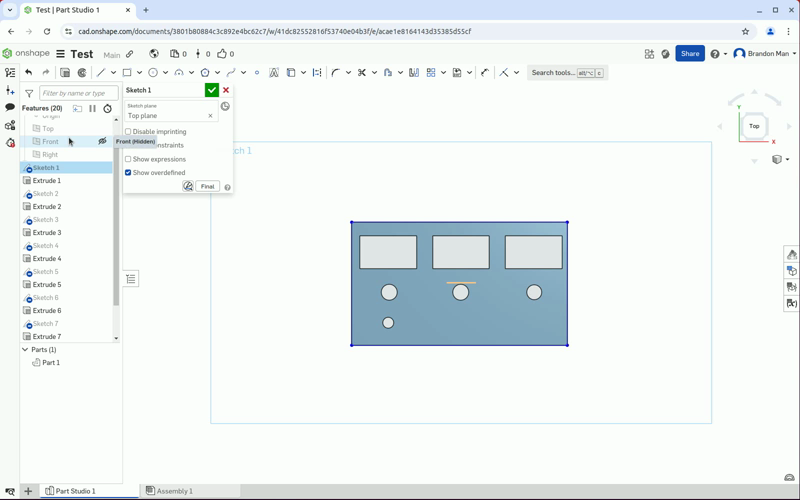
mouse_move(229, 92)
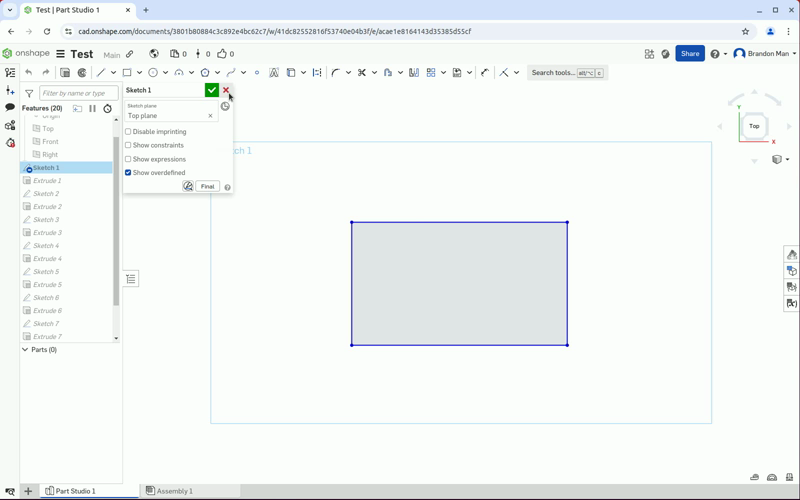
click(229, 92)
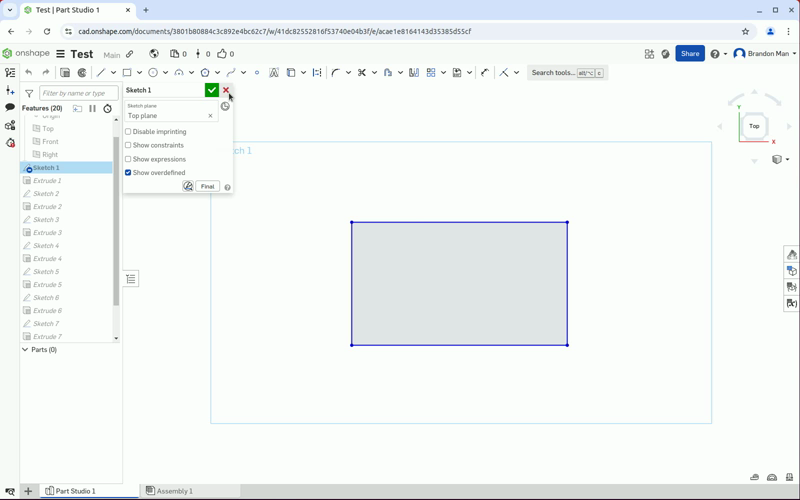
key(shift+s)
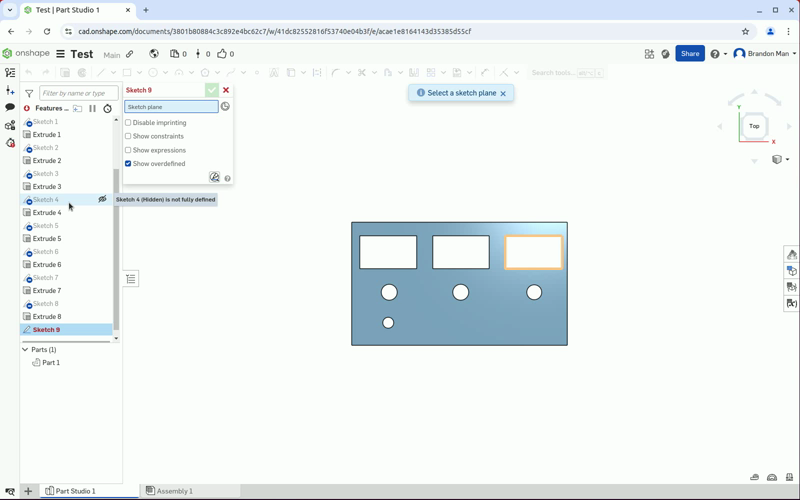
scroll(3)
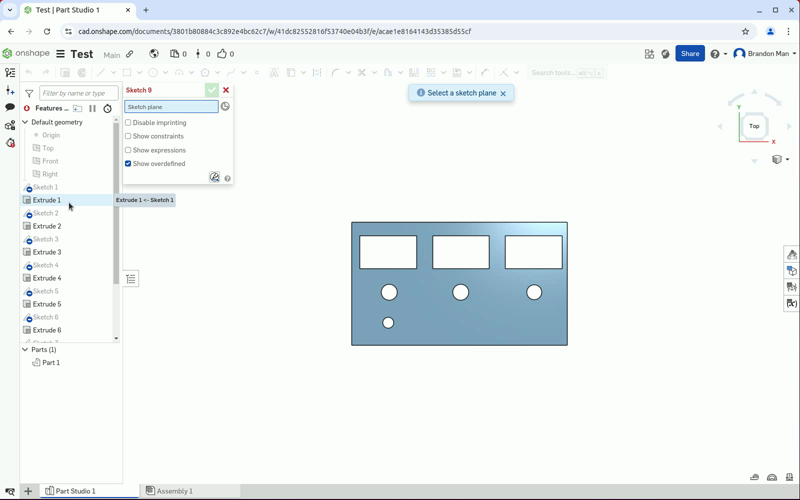
mouse_move(69, 150)
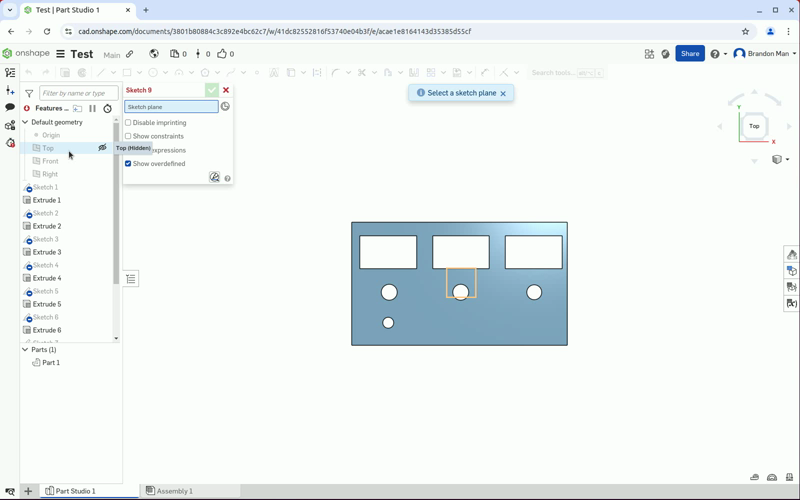
click(69, 150)
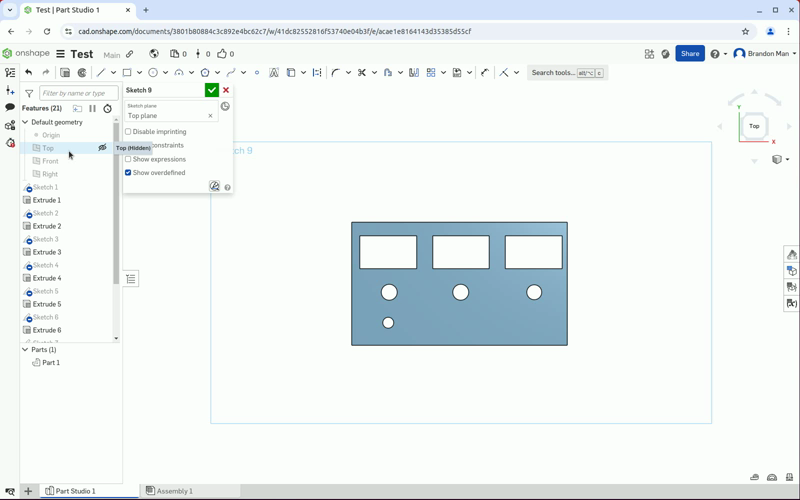
mouse_move(73, 352)
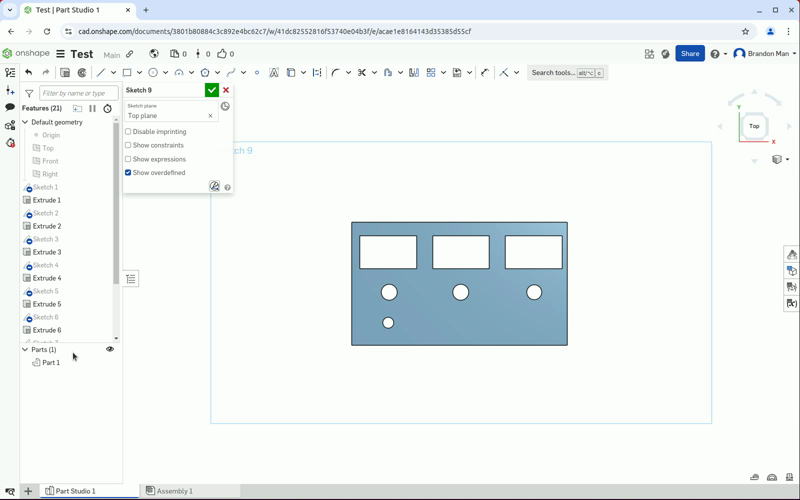
key(y)
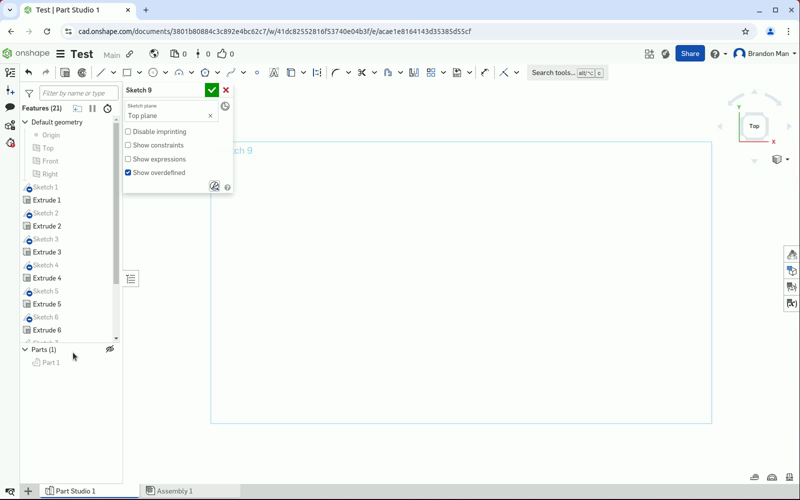
key(c)
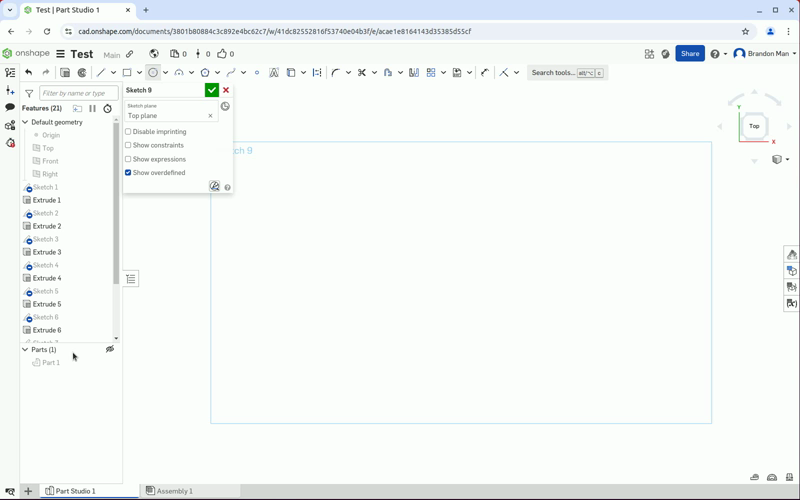
key_down(shift)
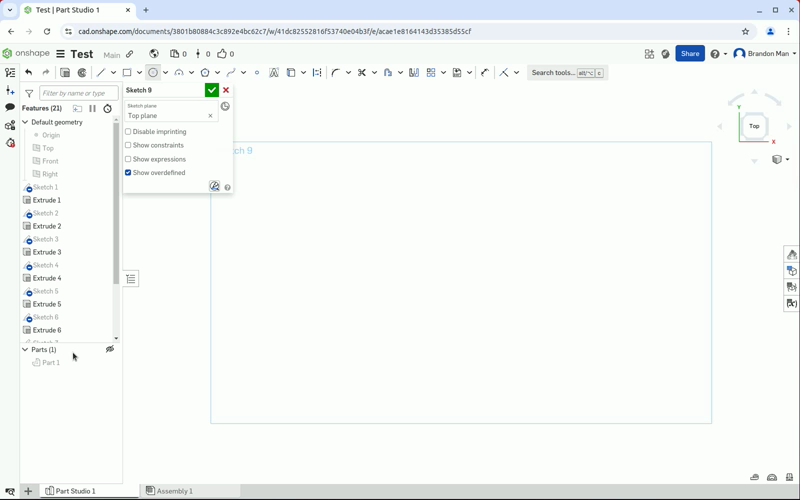
mouse_move(461, 322)
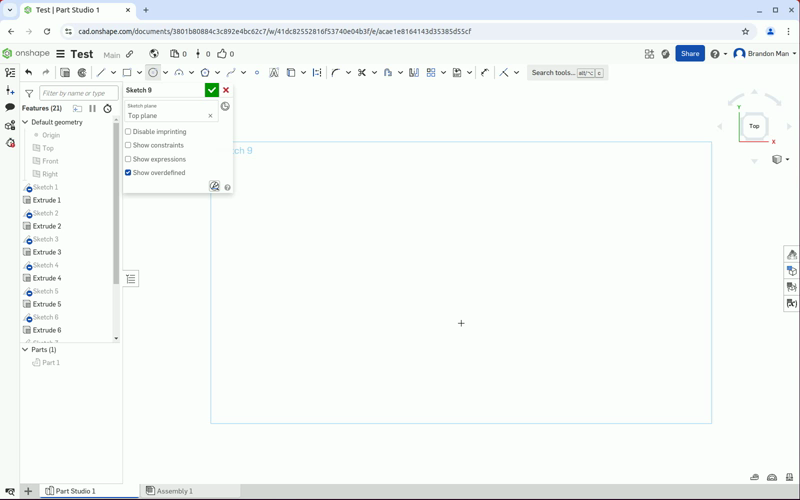
click(461, 322)
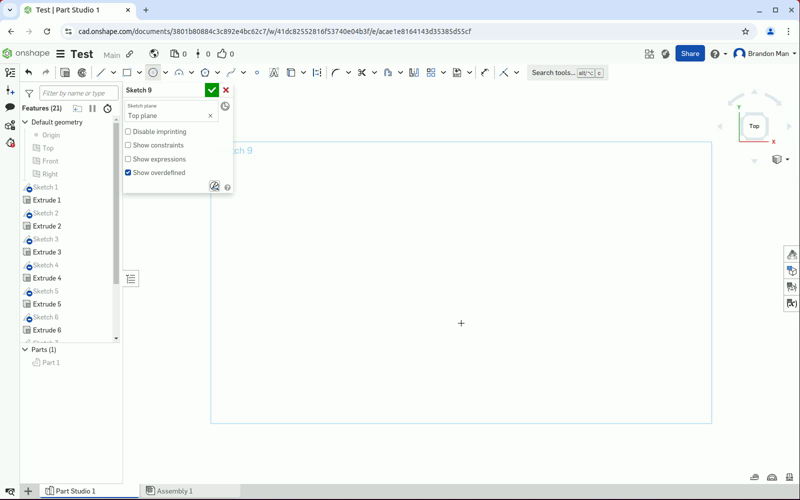
key_up(shift)
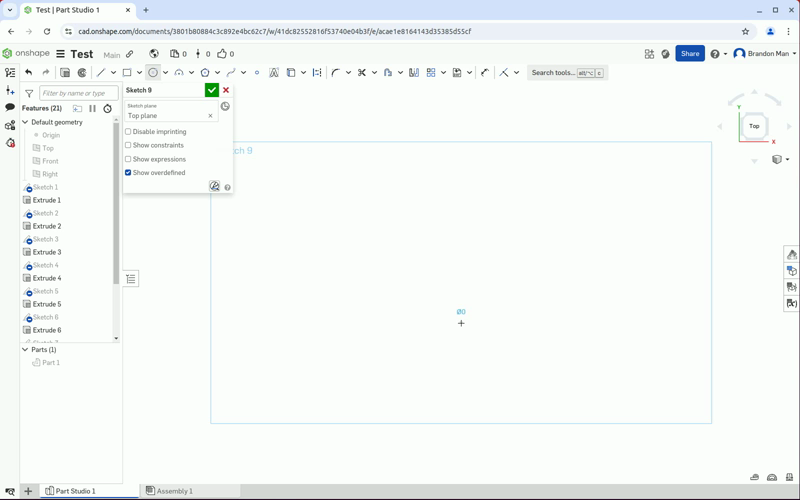
mouse_move(466, 322)
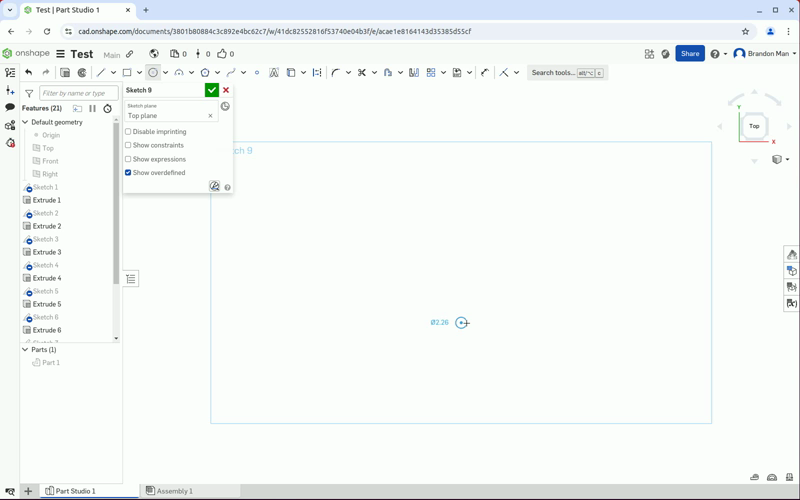
click(466, 322)
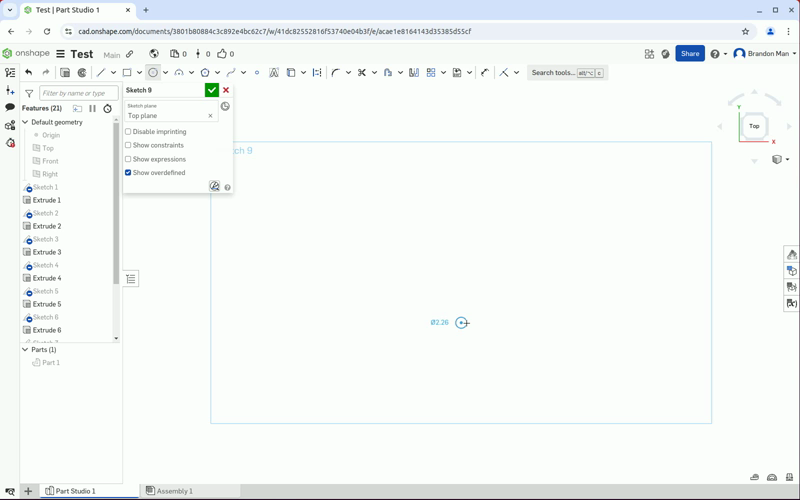
key(esc)
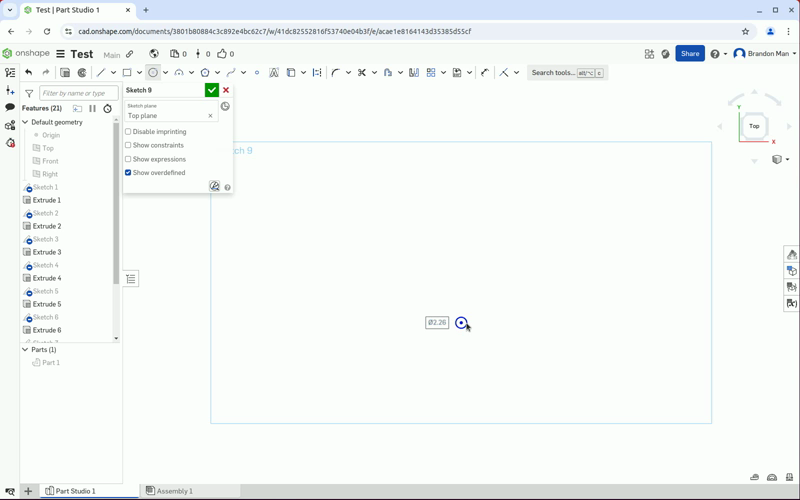
mouse_move(460, 323)
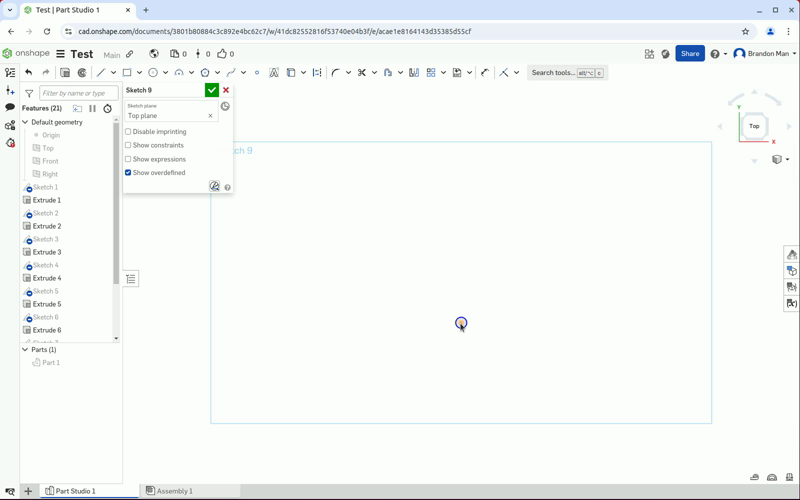
scroll(6)
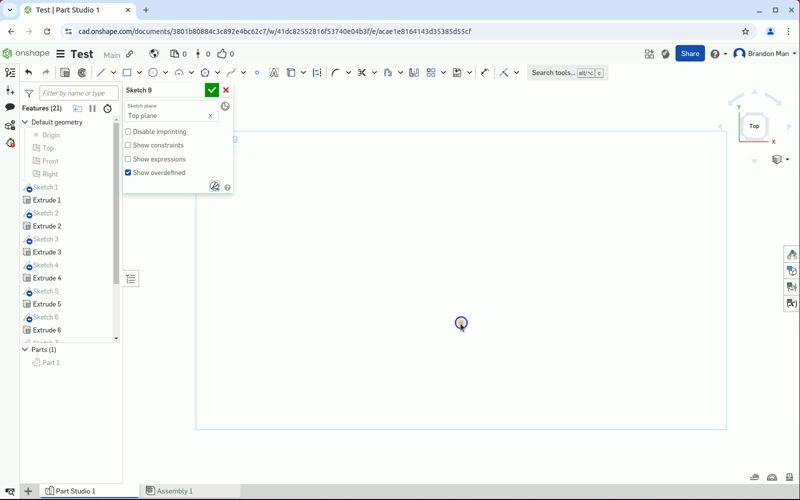
scroll(6)
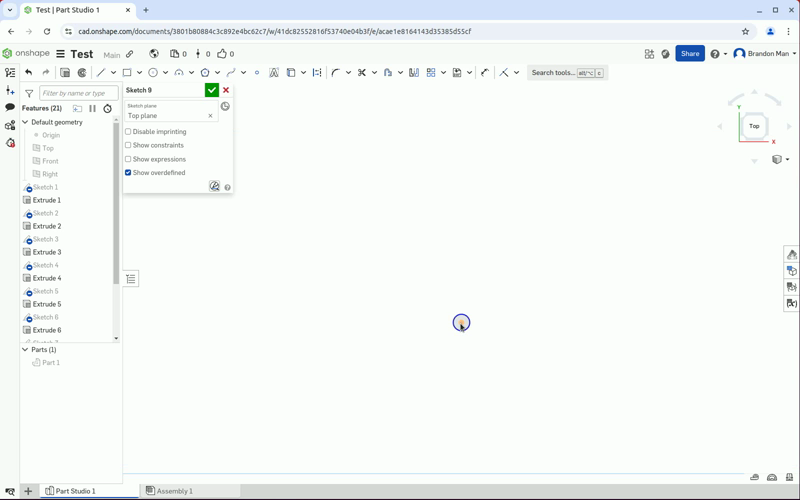
scroll(6)
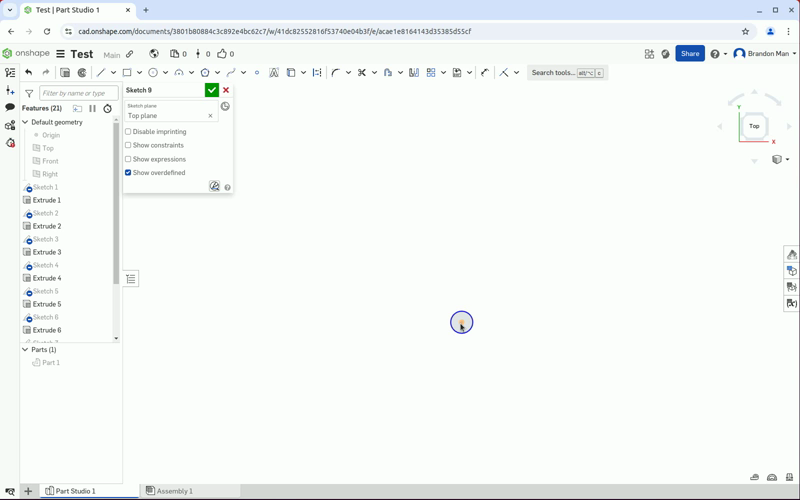
scroll(6)
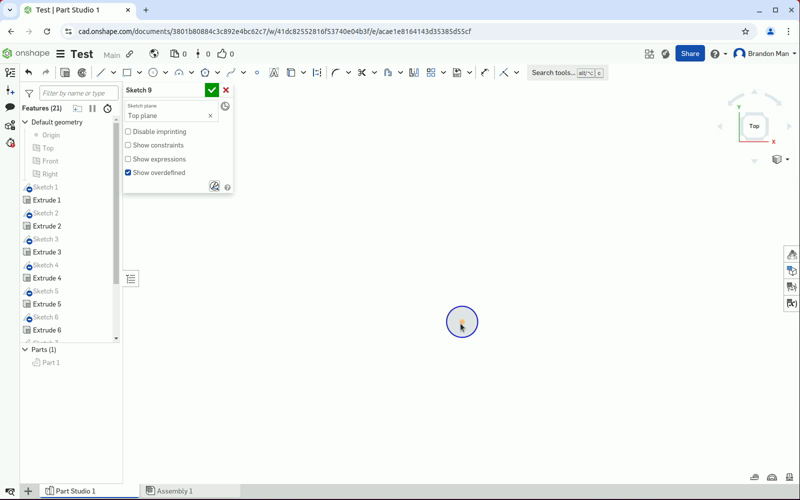
scroll(6)
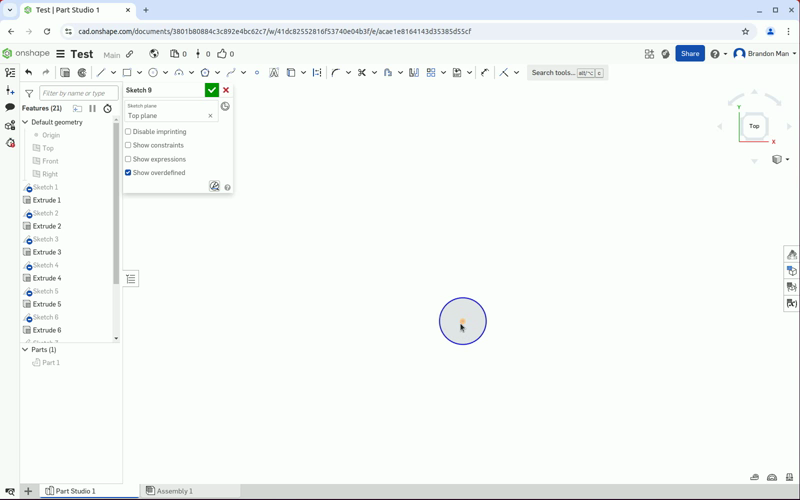
scroll(6)
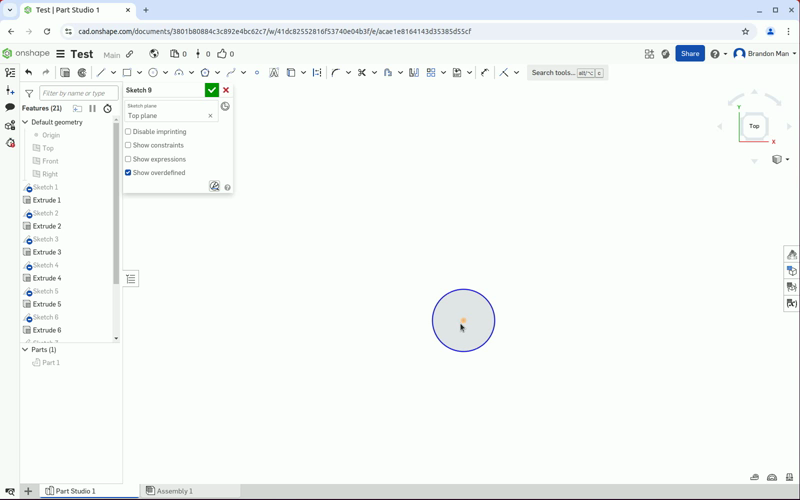
scroll(6)
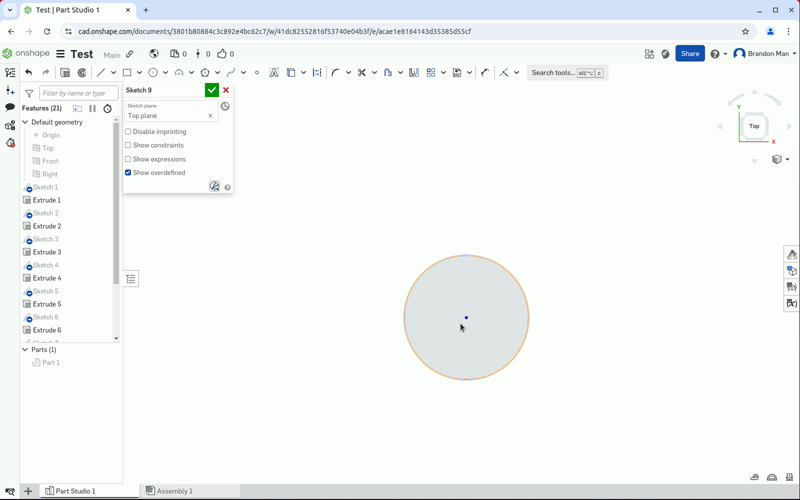
click(460, 323)
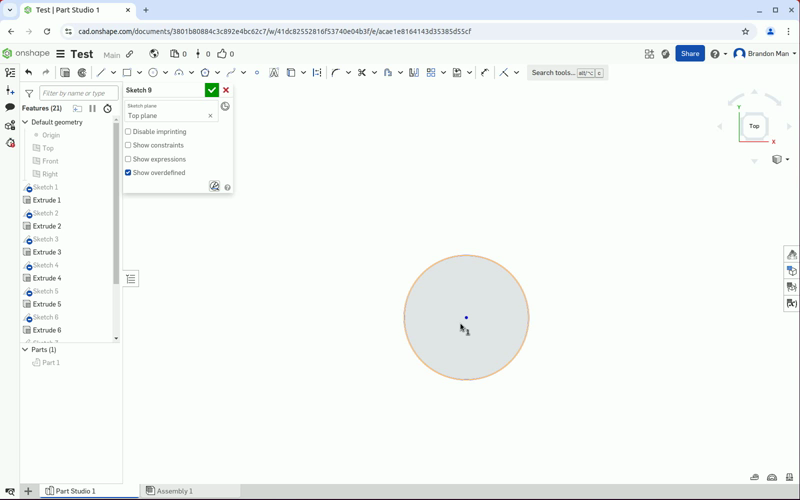
scroll(-6)
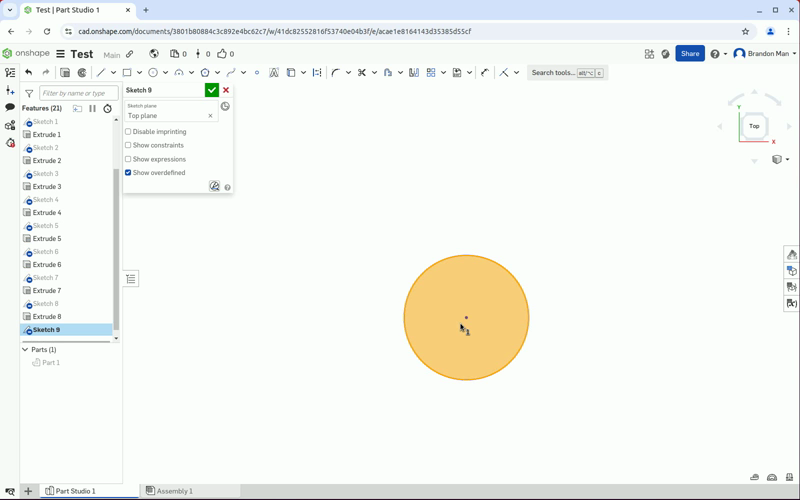
scroll(-6)
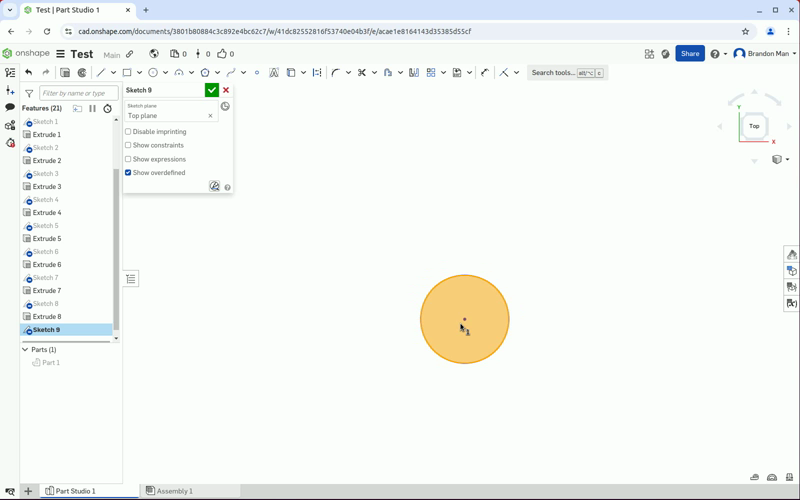
scroll(-6)
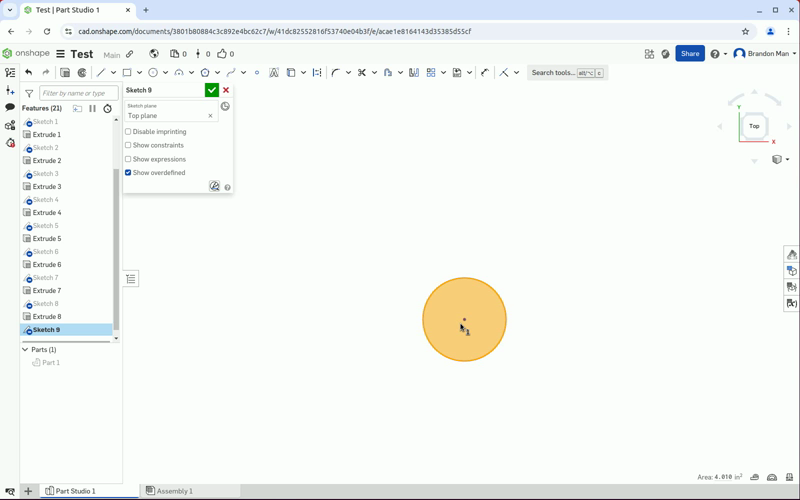
scroll(-6)
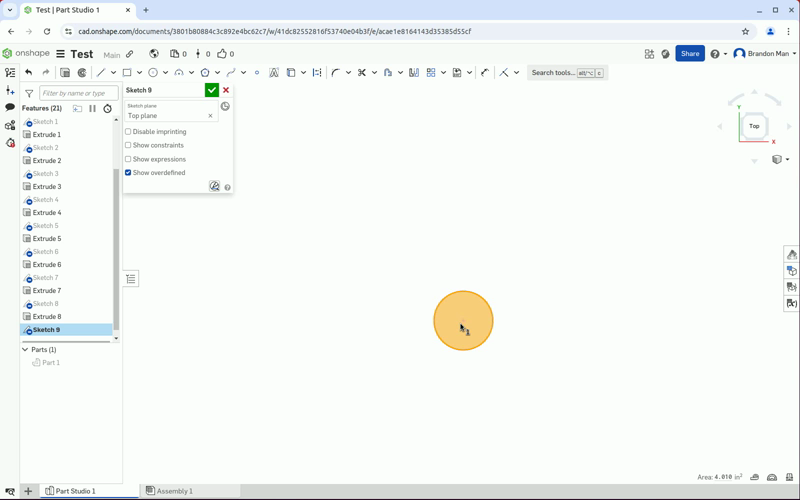
scroll(-6)
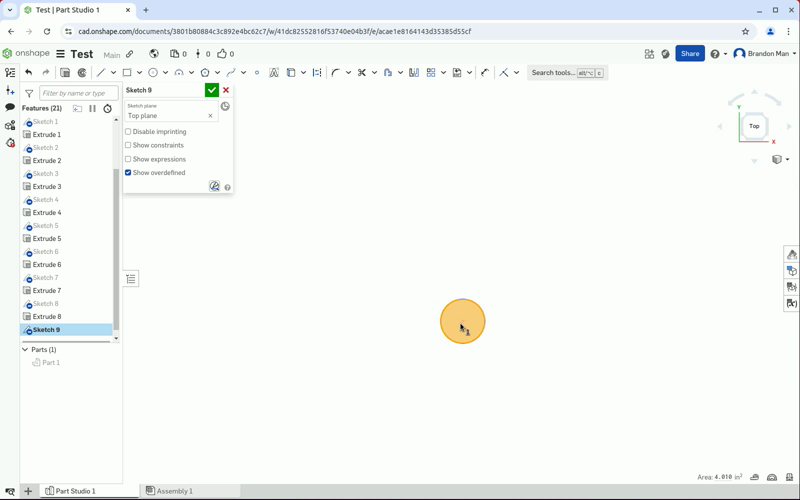
scroll(-6)
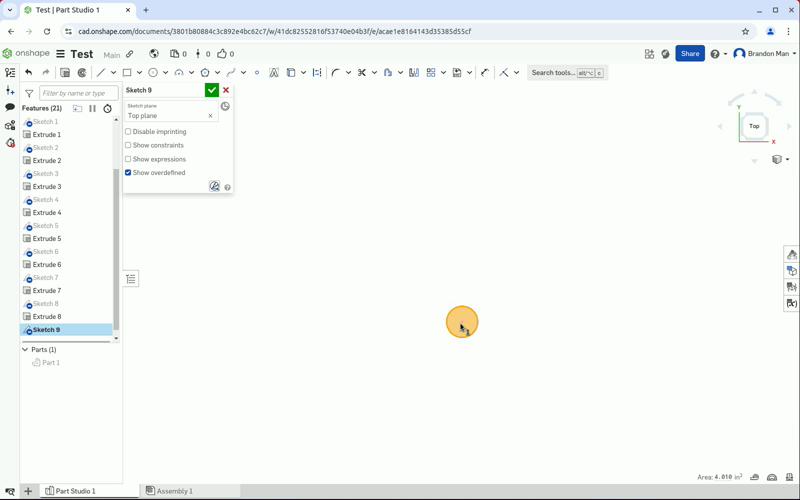
scroll(-6)
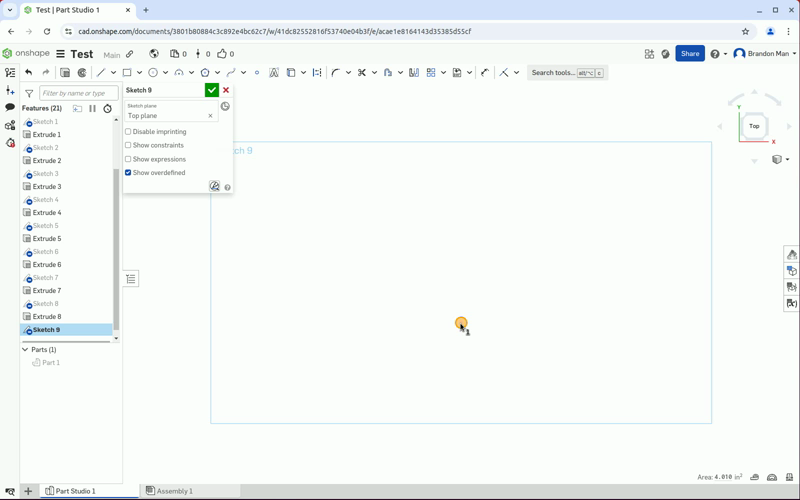
mouse_move(73, 352)
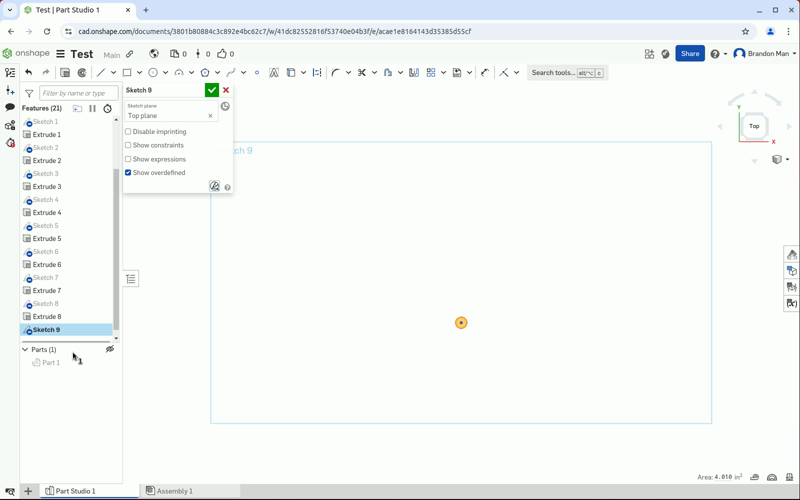
key(shift+y)
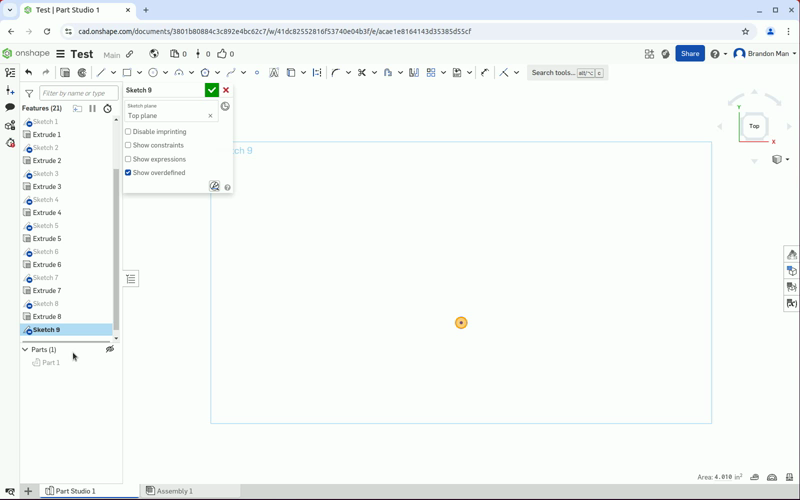
key(shift+e)
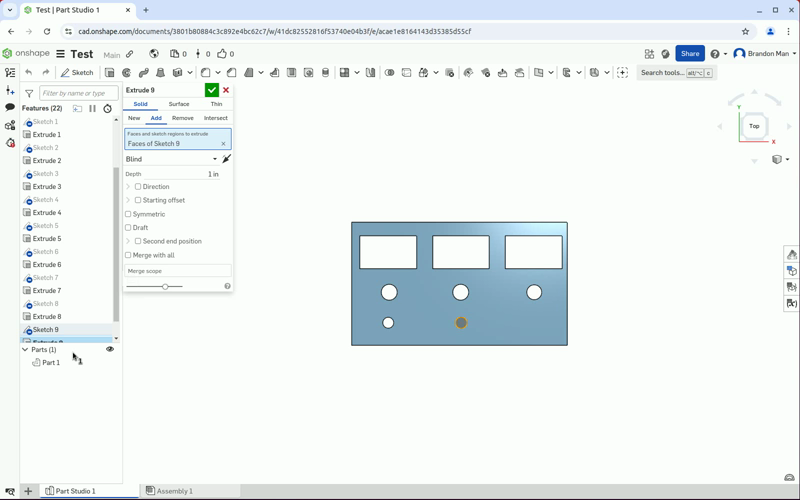
mouse_move(143, 106)
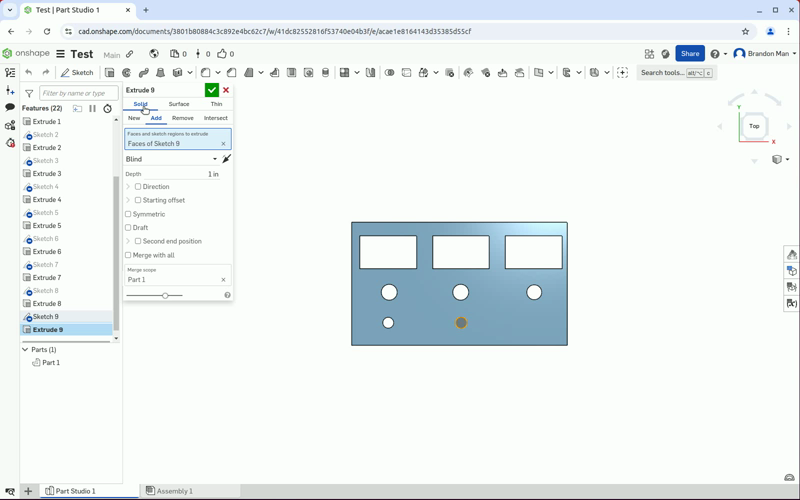
click(143, 106)
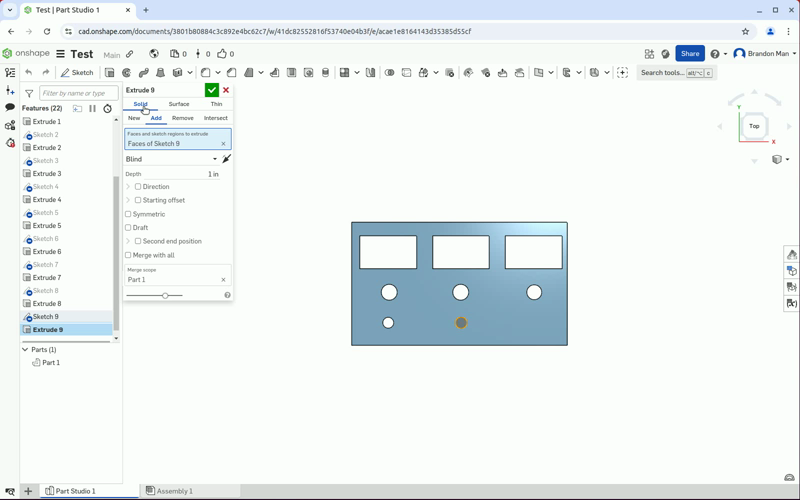
mouse_move(186, 120)
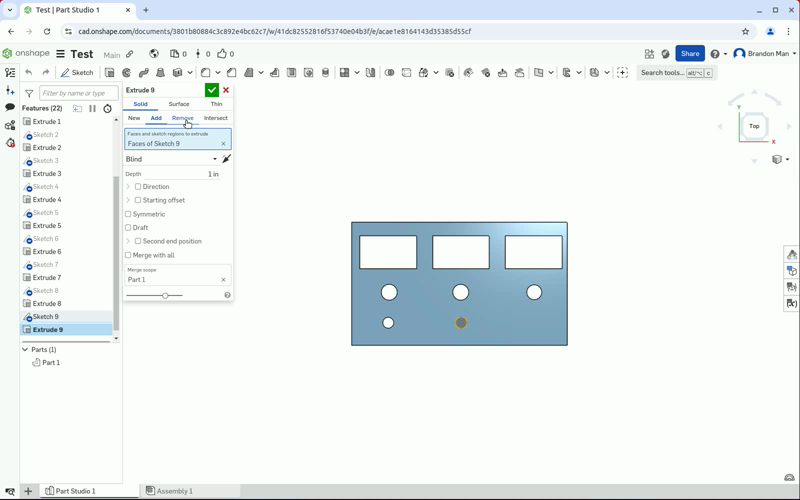
click(186, 120)
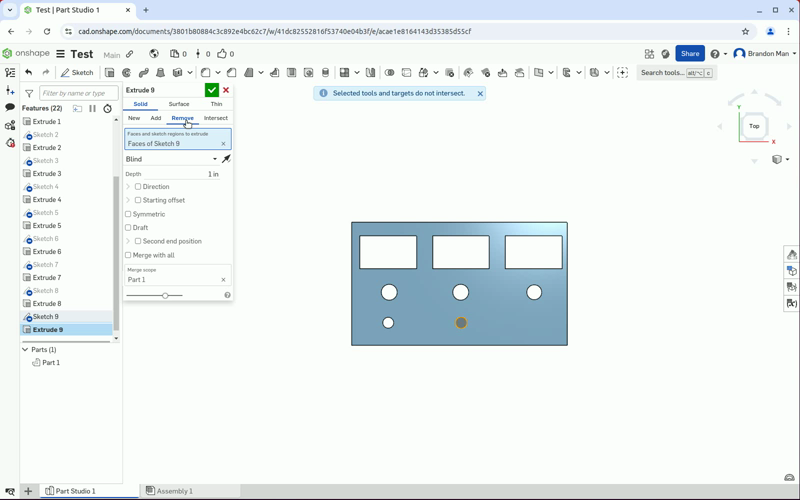
key(tab, 4)
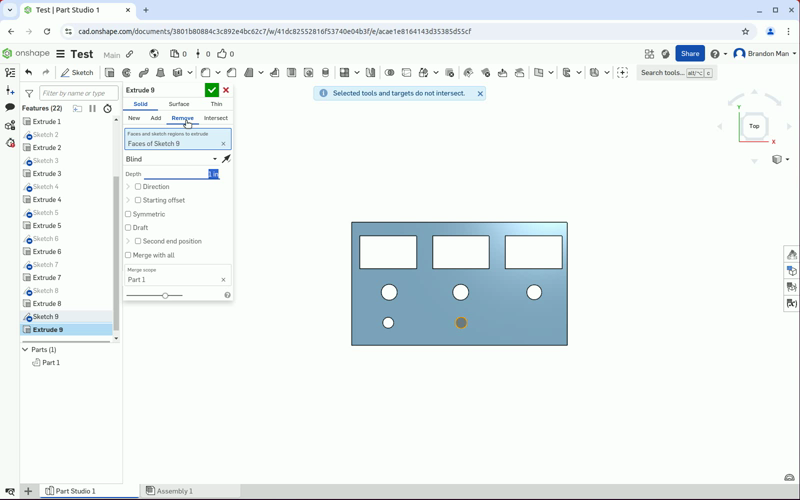
text(-2.648)
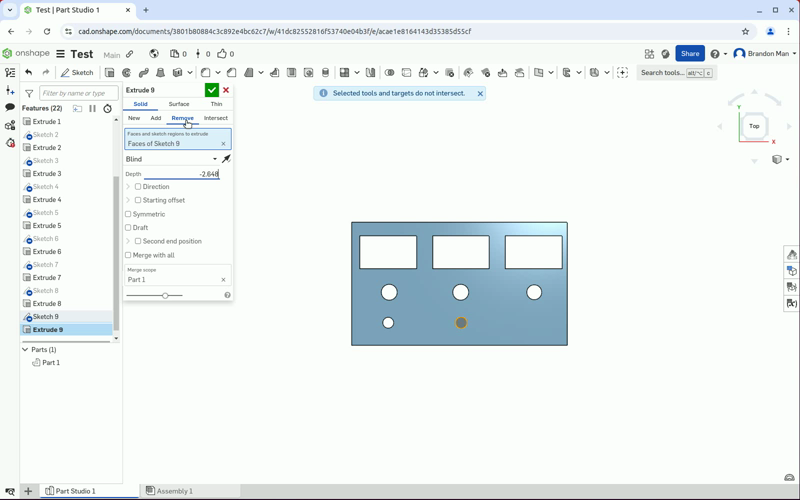
key(tab, 6)
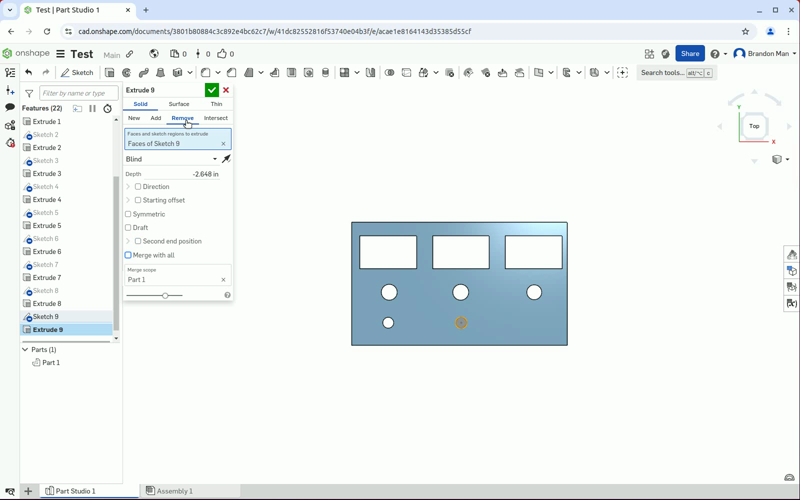
key(space)
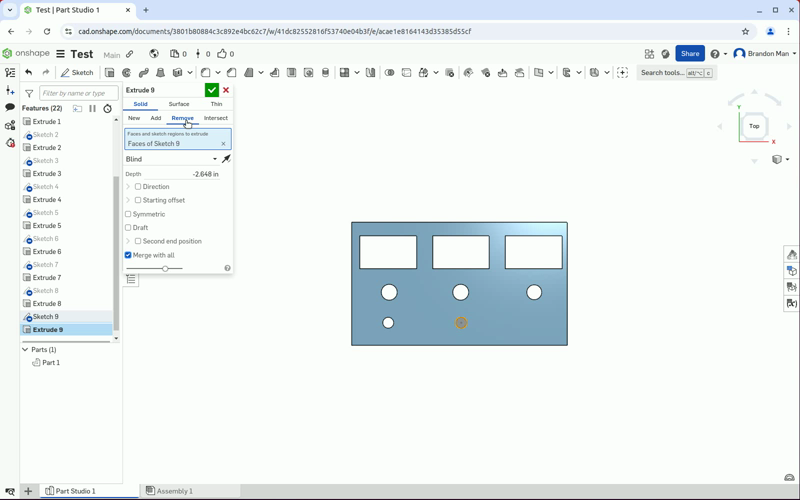
key(enter)
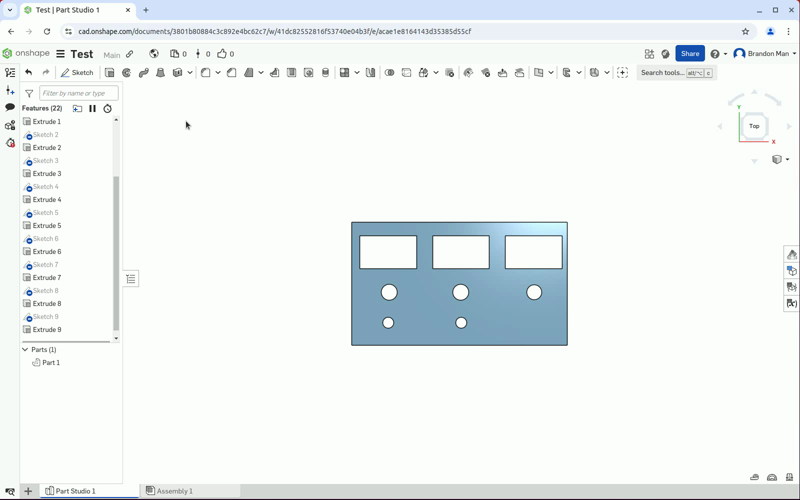
key(shift+h)
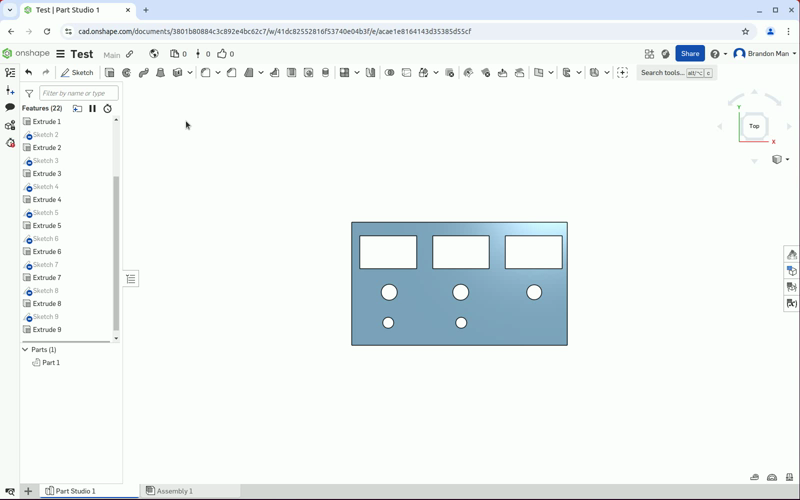
key(shift+h)
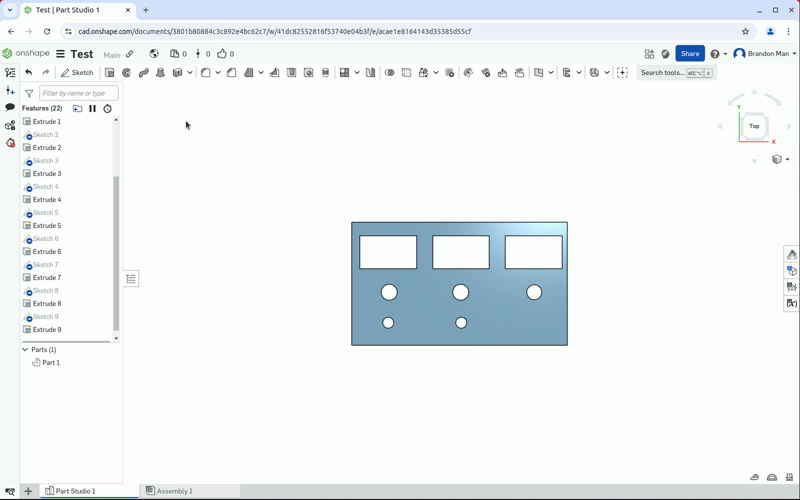
mouse_move(69, 111)
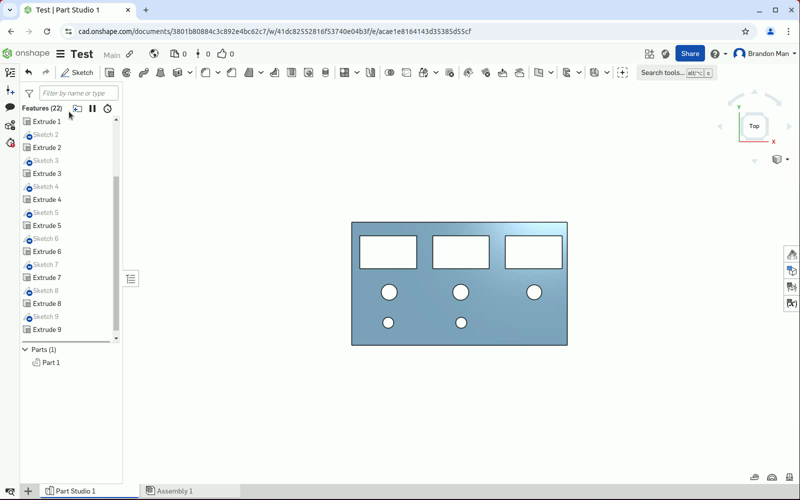
click(69, 111)
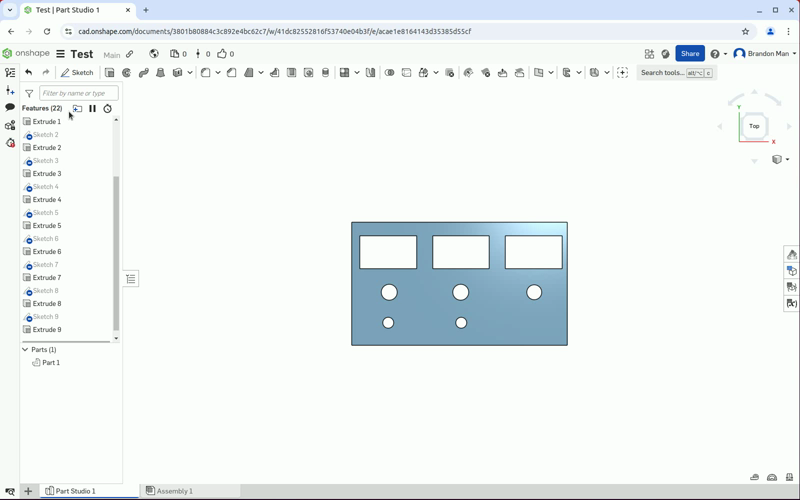
key(shift+s)
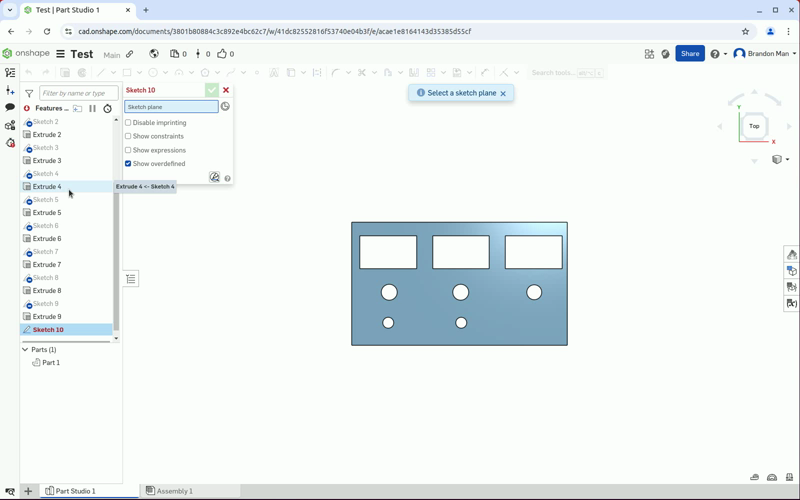
scroll(3)
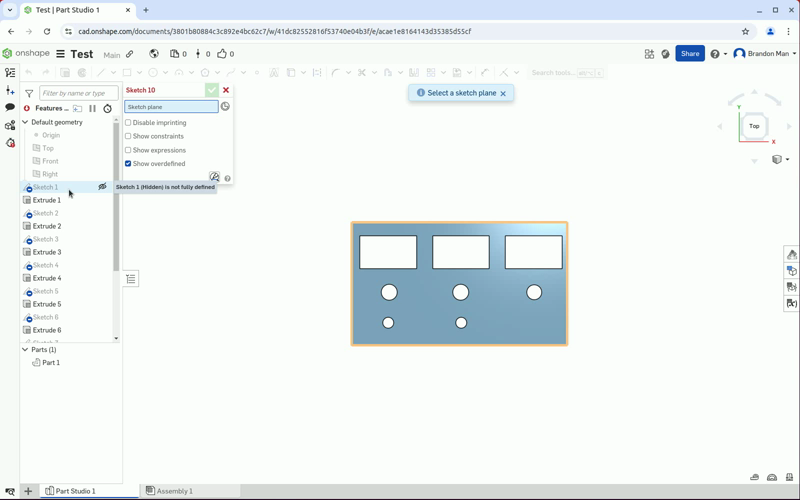
mouse_move(69, 150)
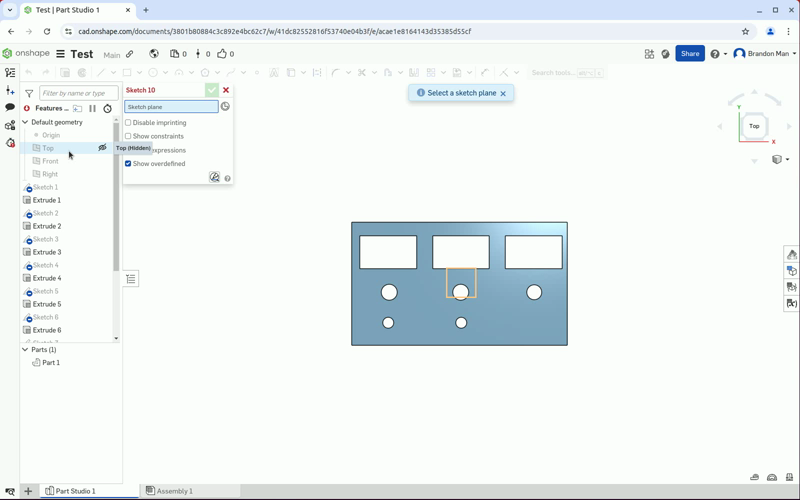
click(69, 150)
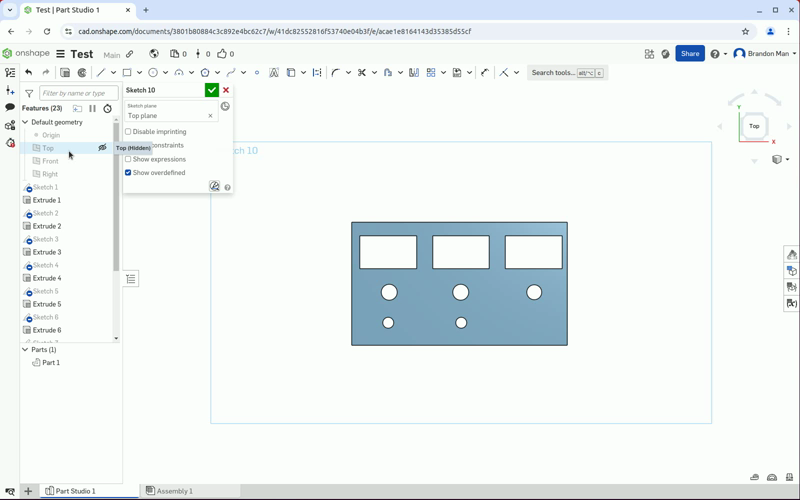
mouse_move(73, 352)
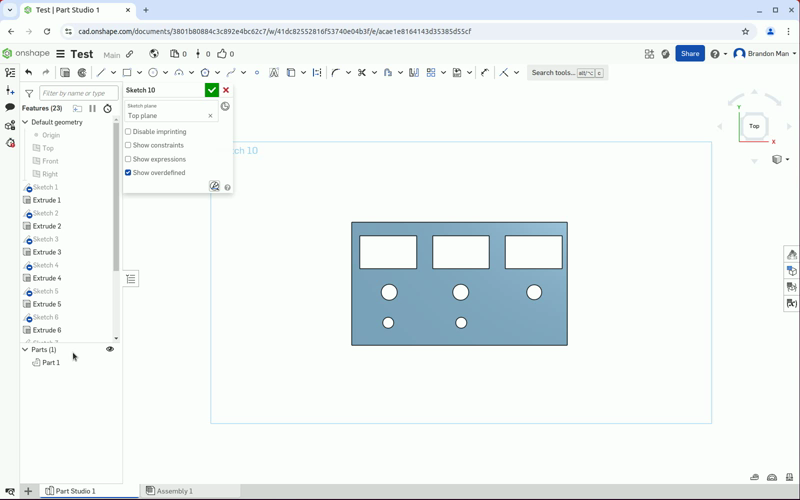
key(y)
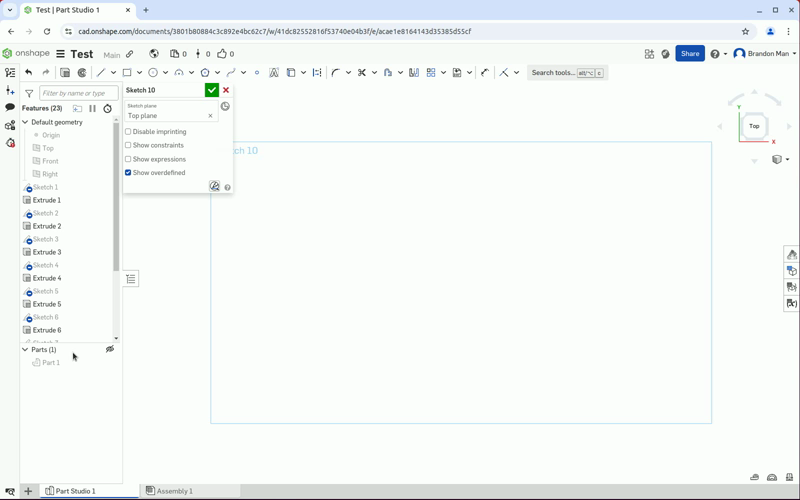
key(c)
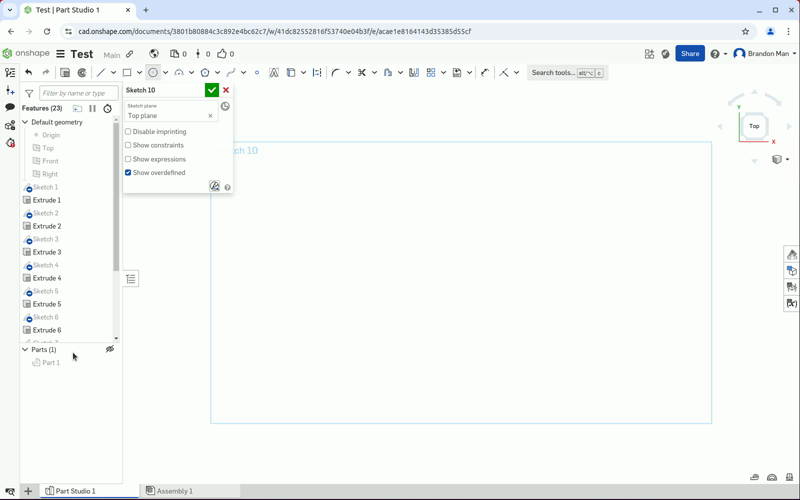
key_down(shift)
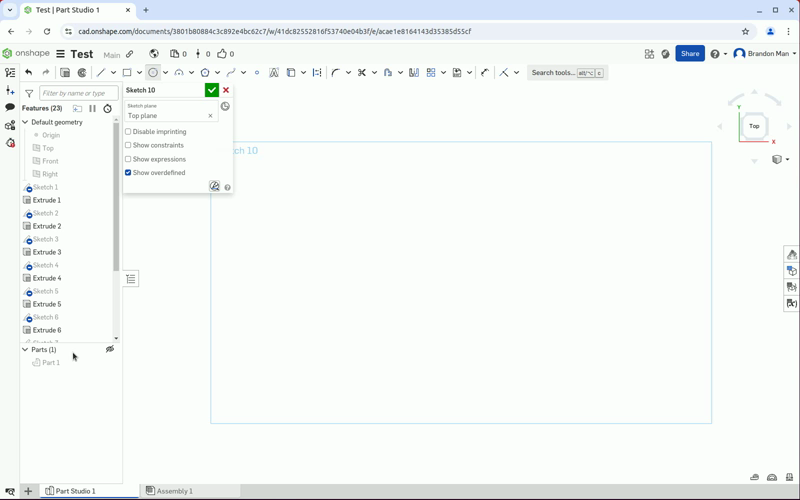
mouse_move(534, 322)
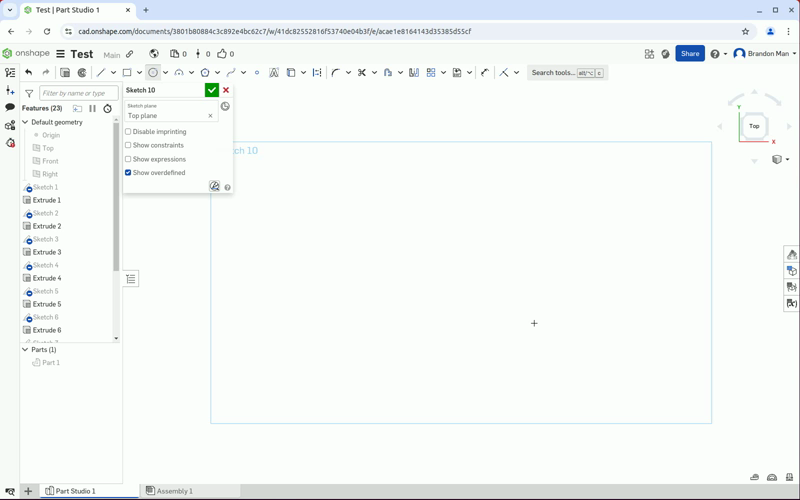
click(534, 322)
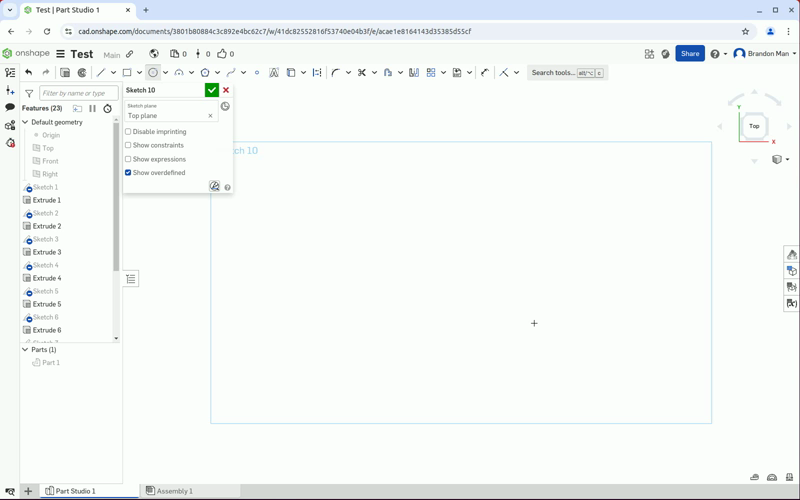
key_up(shift)
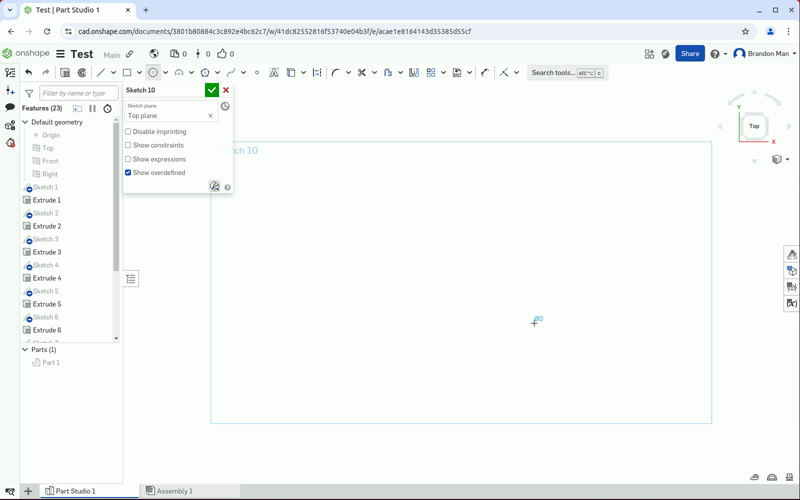
mouse_move(539, 322)
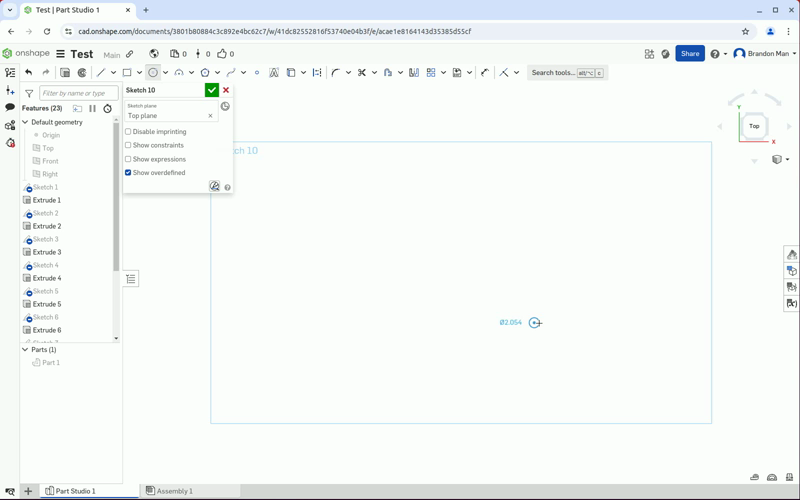
click(539, 322)
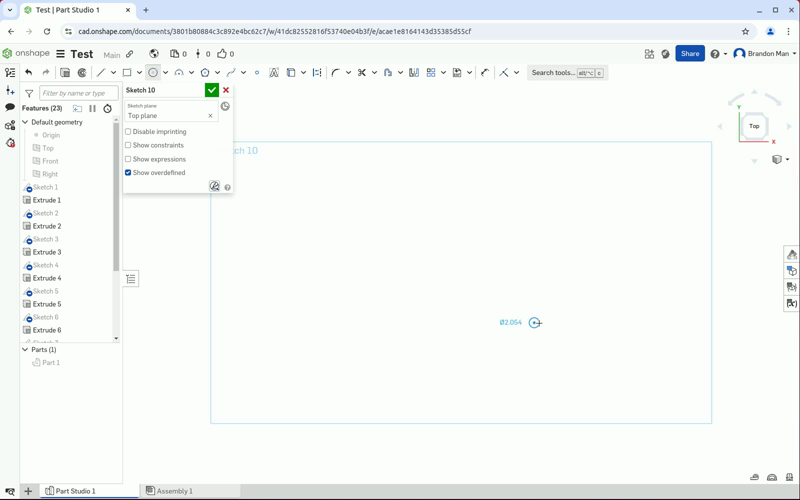
key(esc)
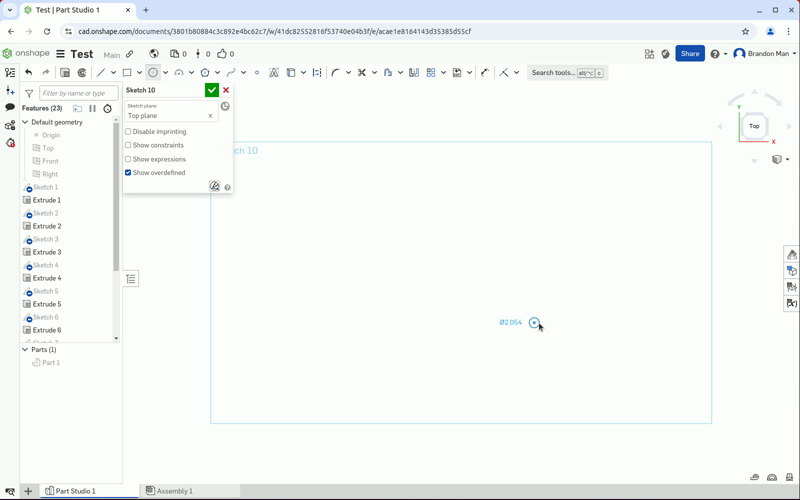
mouse_move(537, 319)
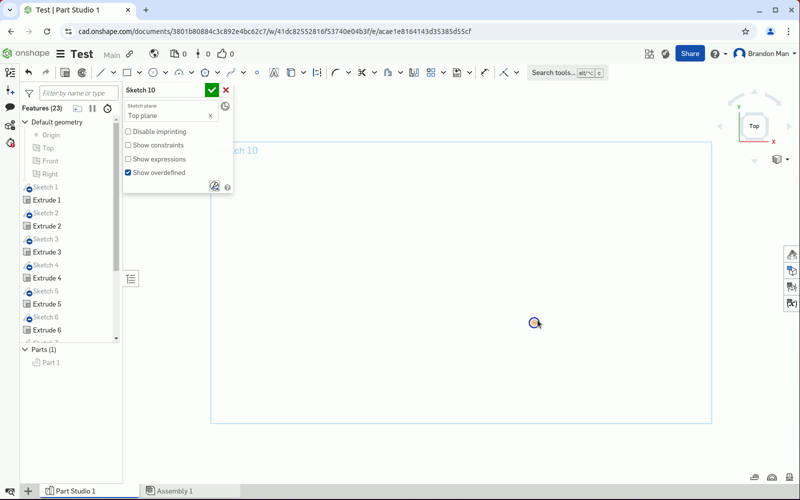
scroll(6)
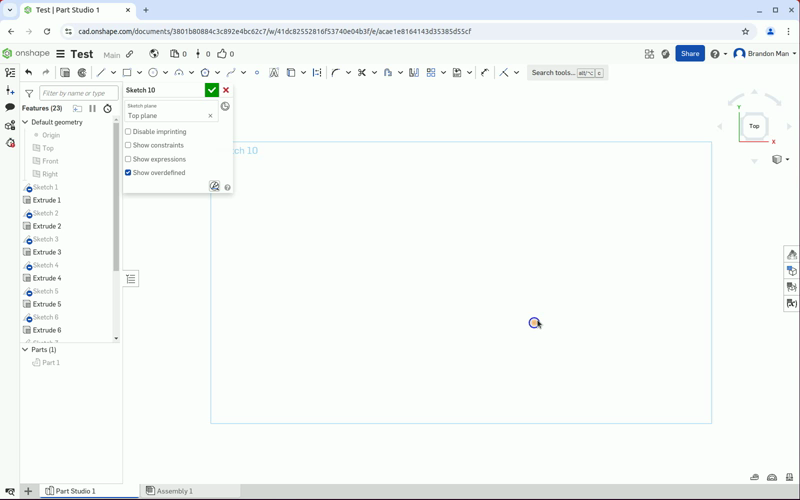
scroll(6)
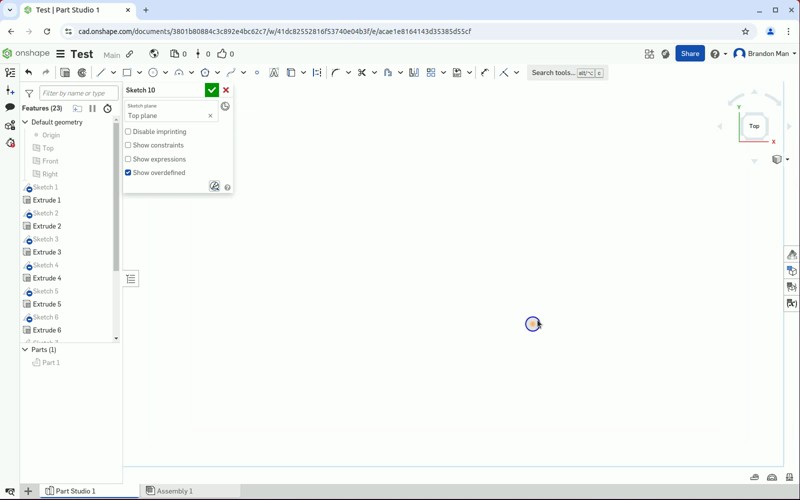
scroll(6)
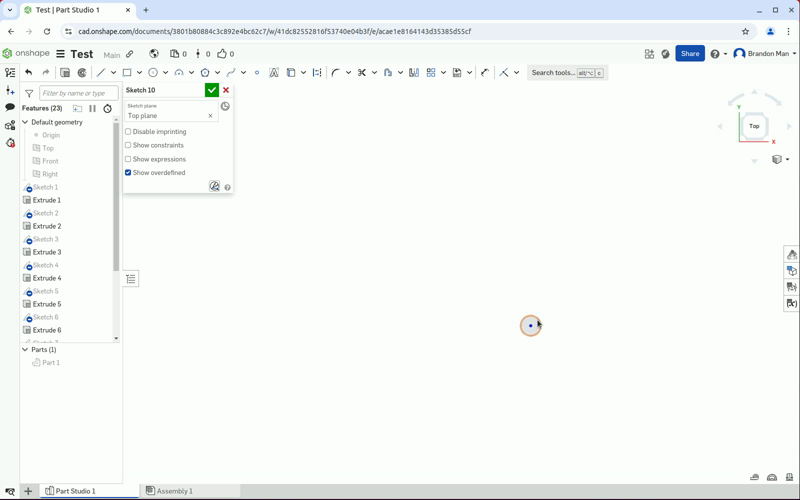
scroll(6)
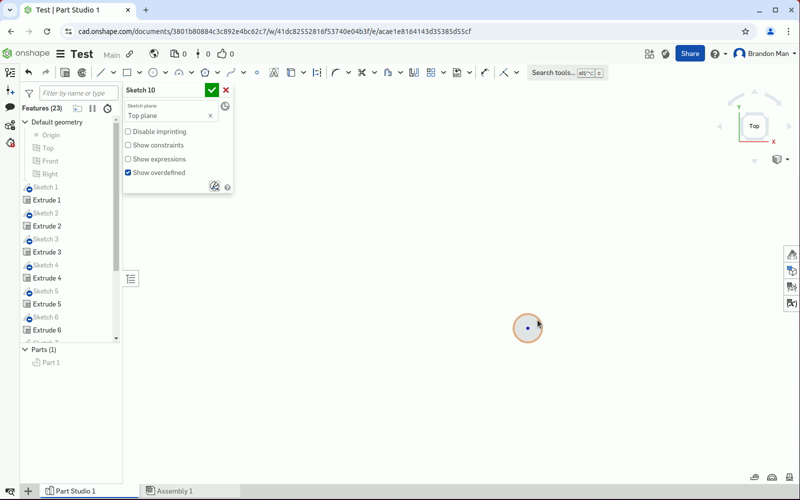
scroll(6)
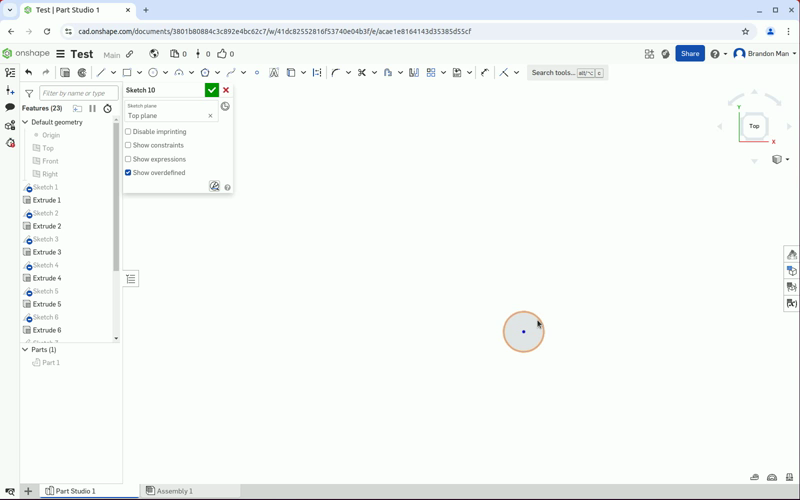
scroll(6)
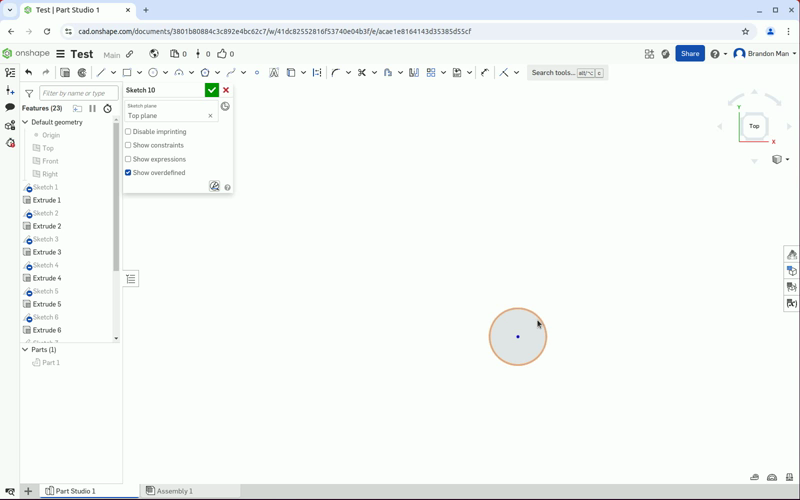
scroll(6)
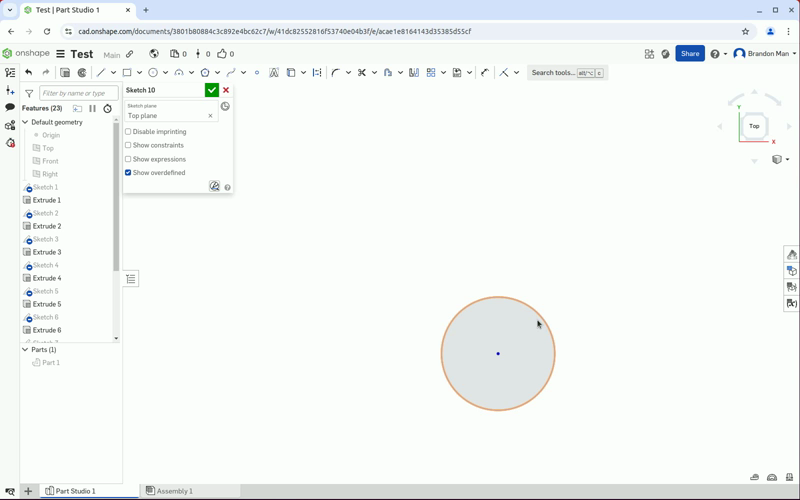
click(537, 319)
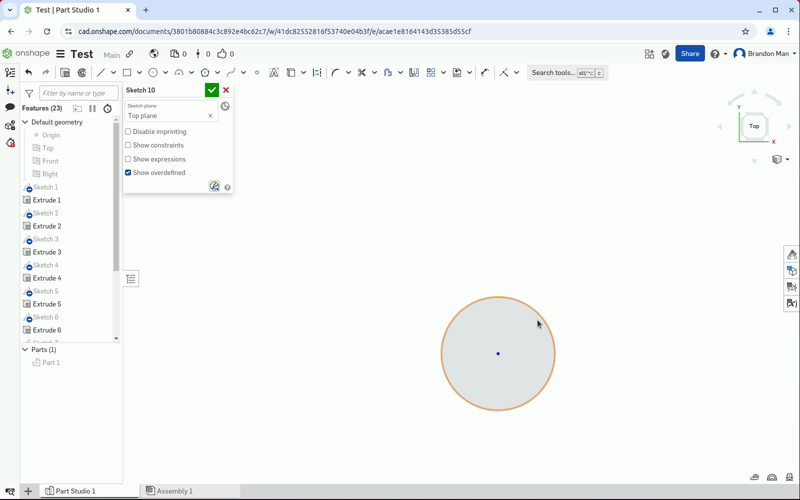
scroll(-6)
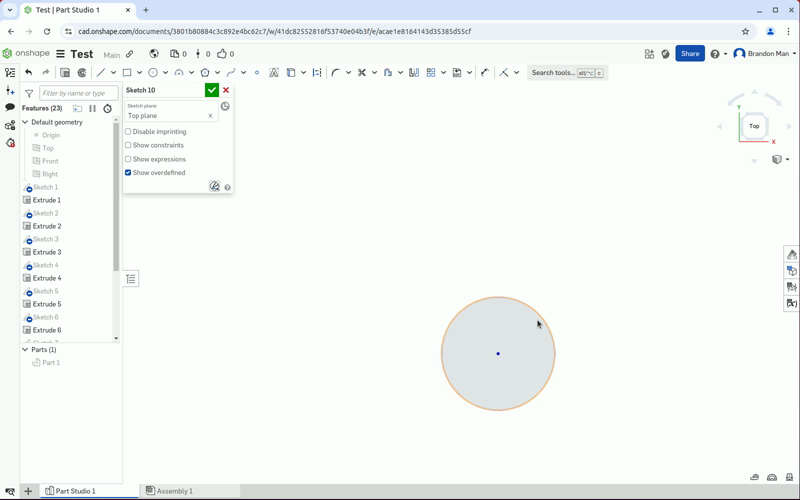
scroll(-6)
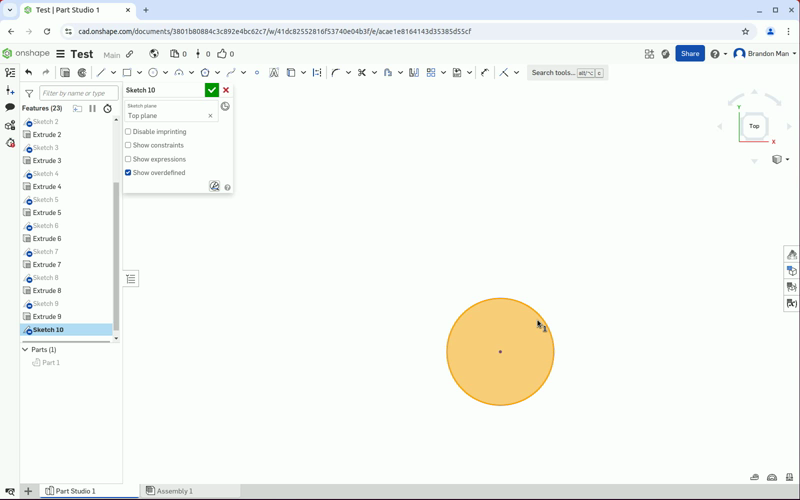
scroll(-6)
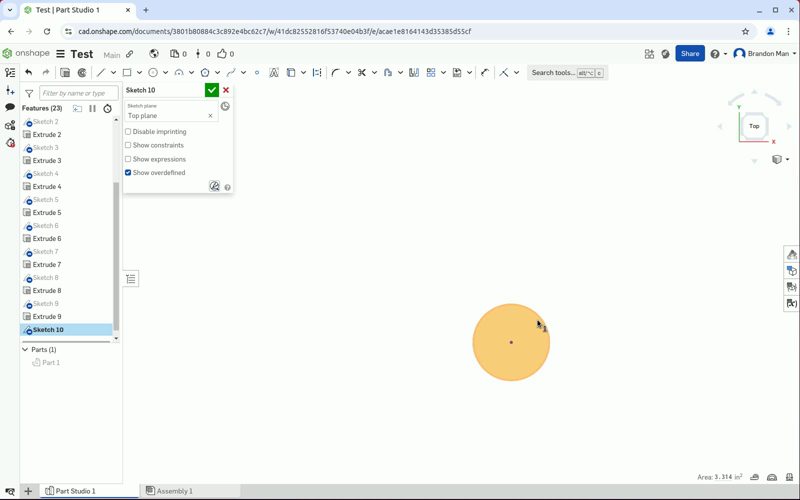
scroll(-6)
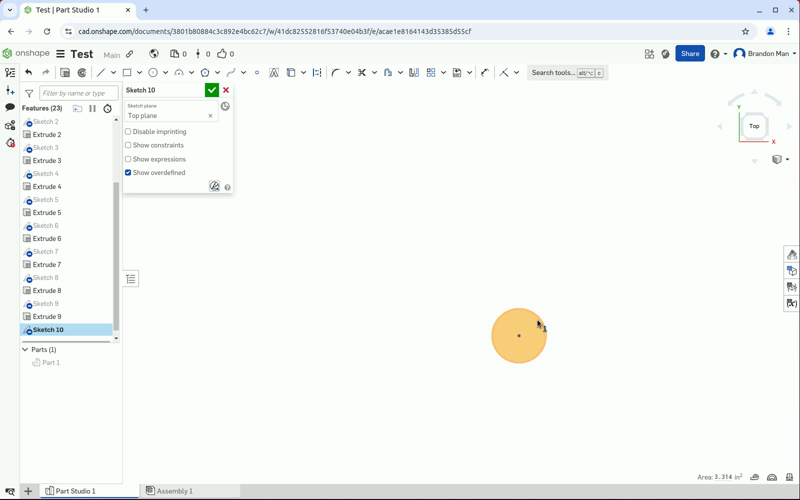
scroll(-6)
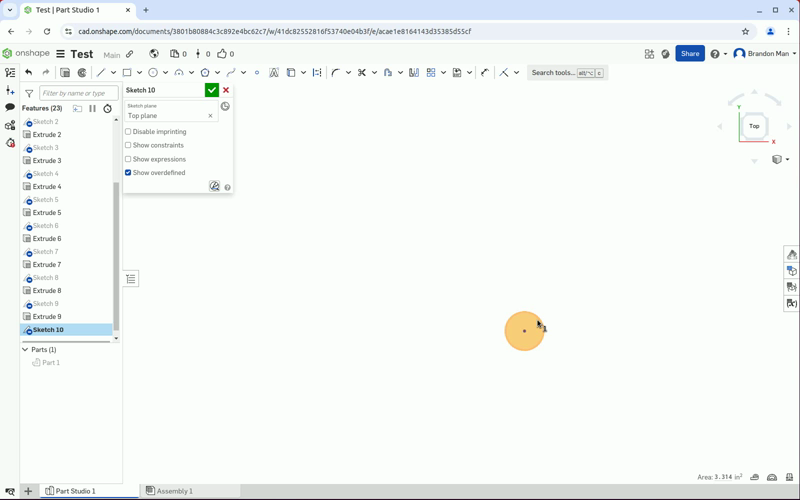
scroll(-6)
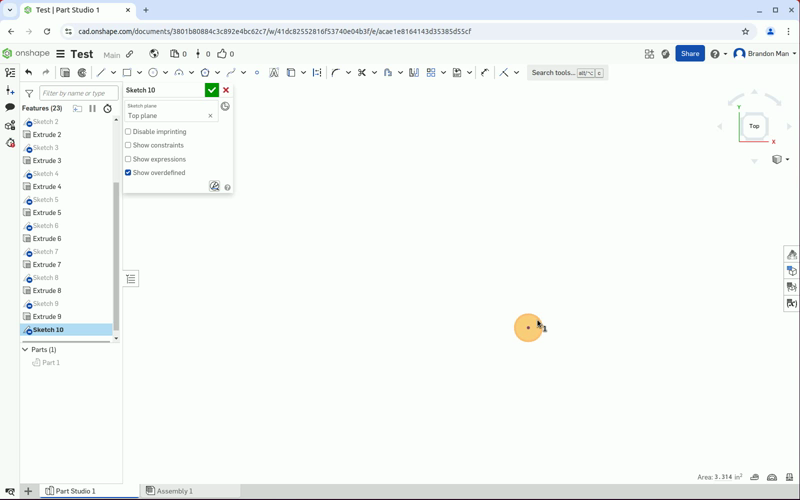
scroll(-6)
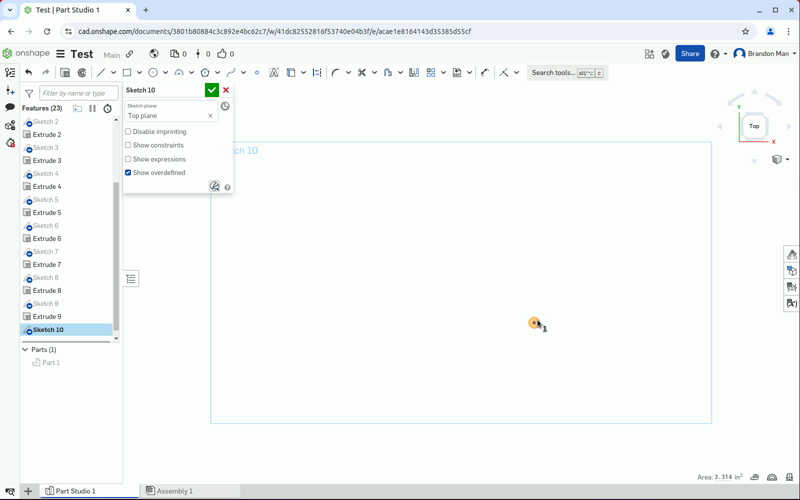
mouse_move(73, 352)
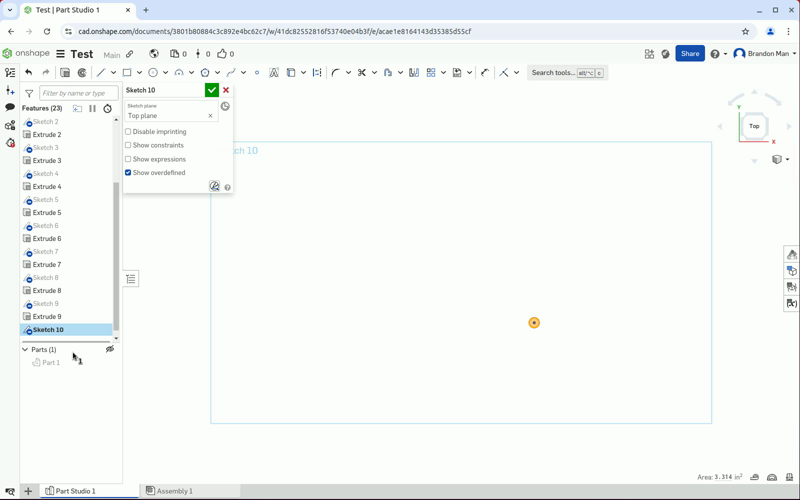
key(shift+y)
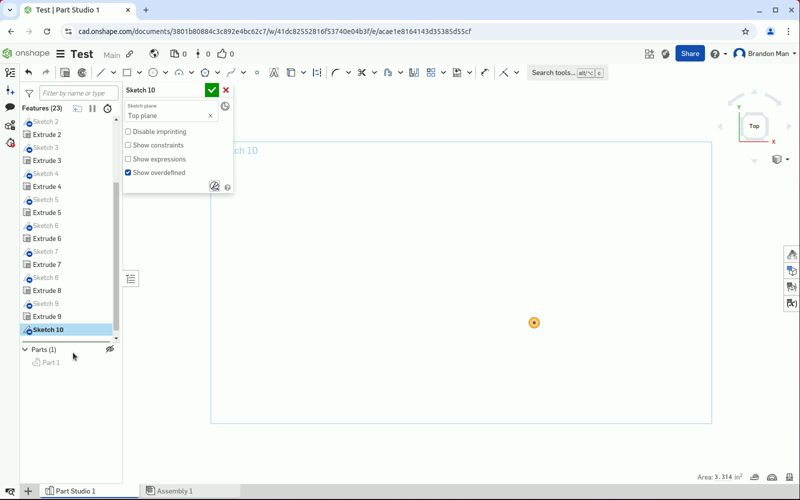
key(shift+e)
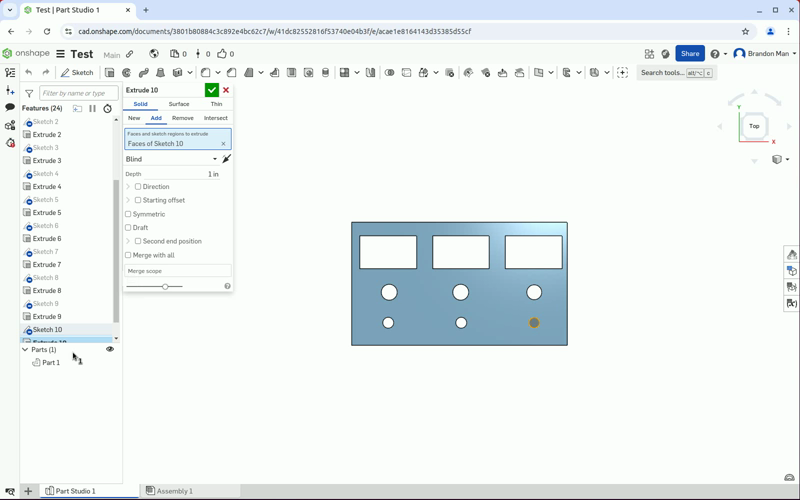
mouse_move(143, 106)
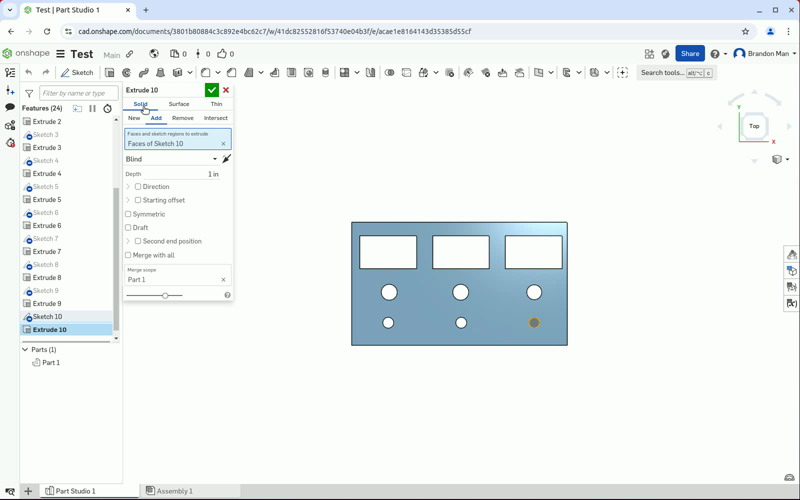
click(143, 106)
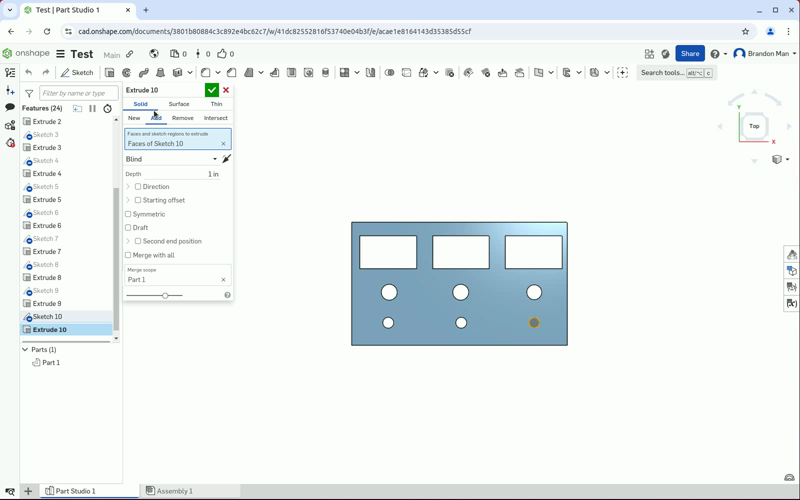
mouse_move(186, 120)
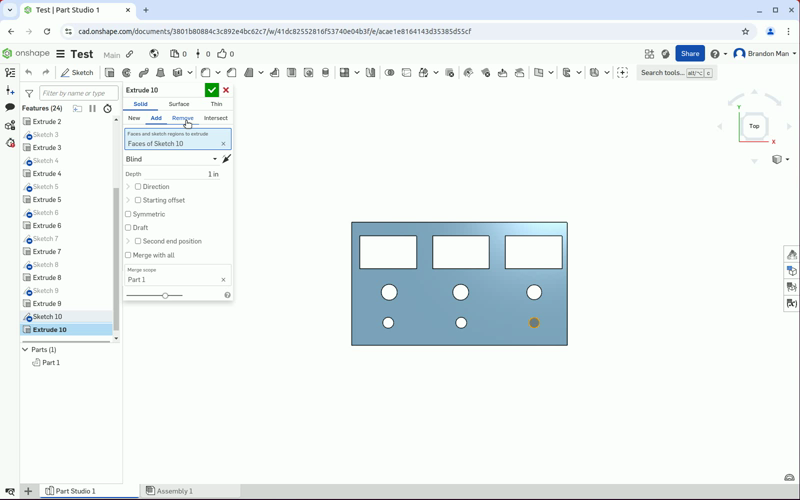
click(186, 120)
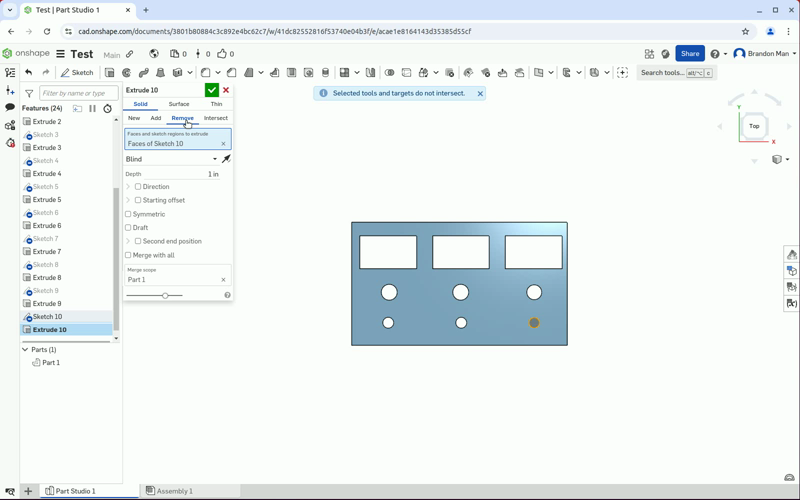
key(tab, 4)
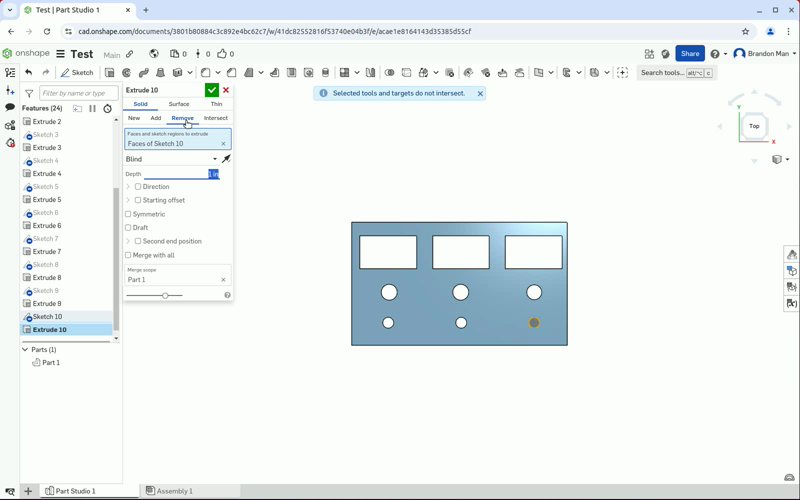
text(-2.648)
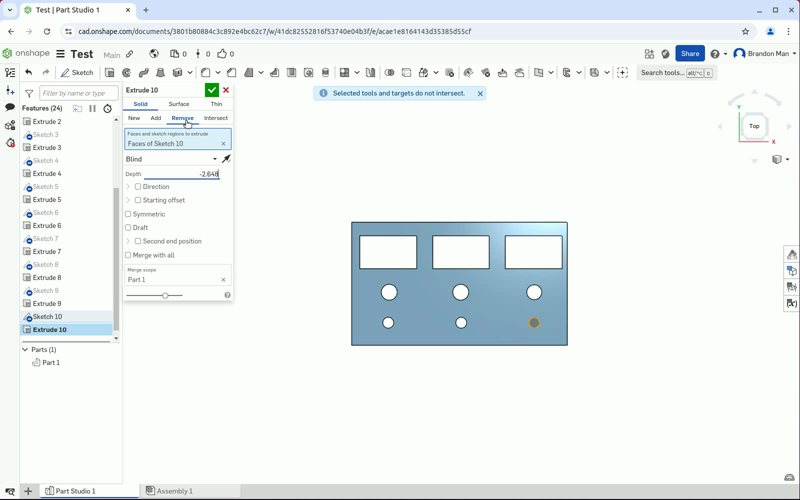
key(tab, 6)
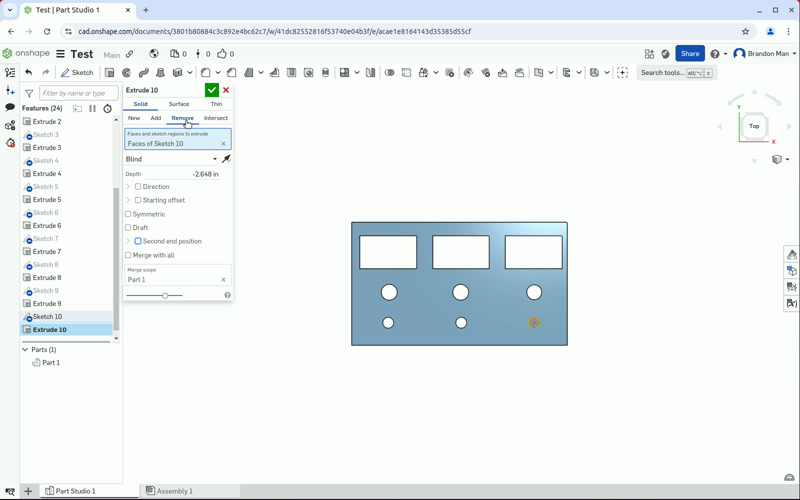
key(space)
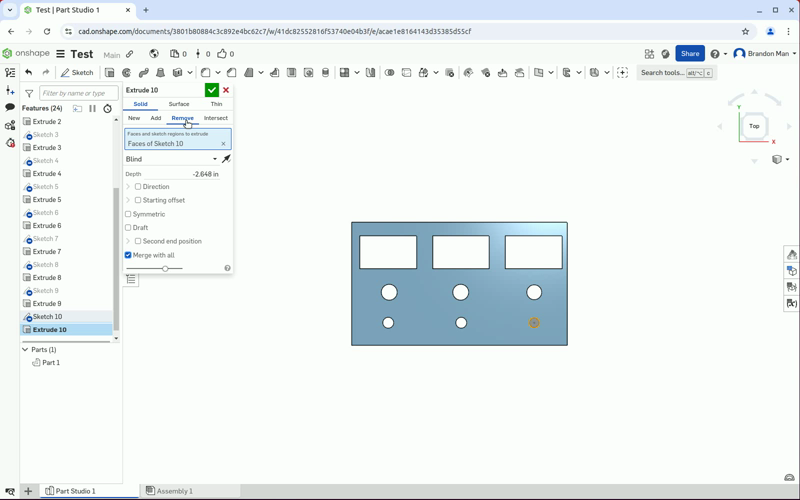
key(enter)
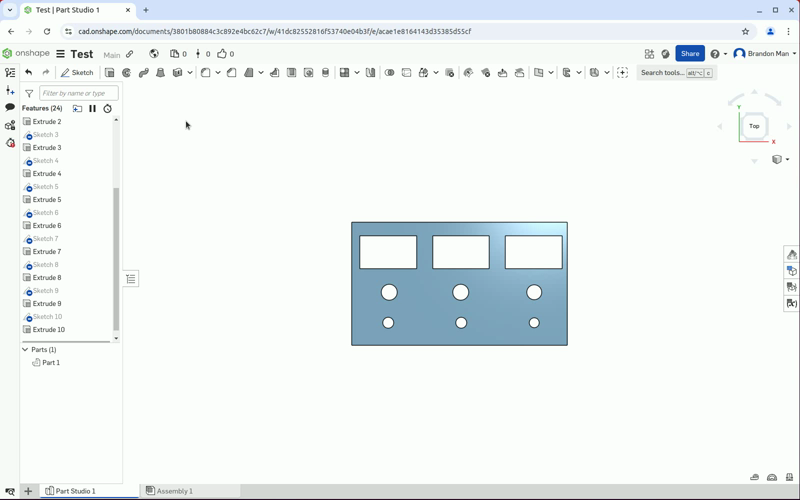
key(shift+h)
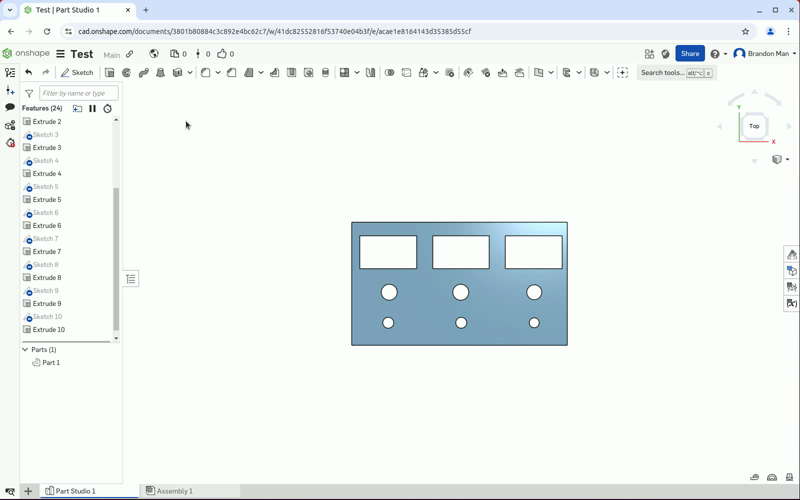
key(shift+h)
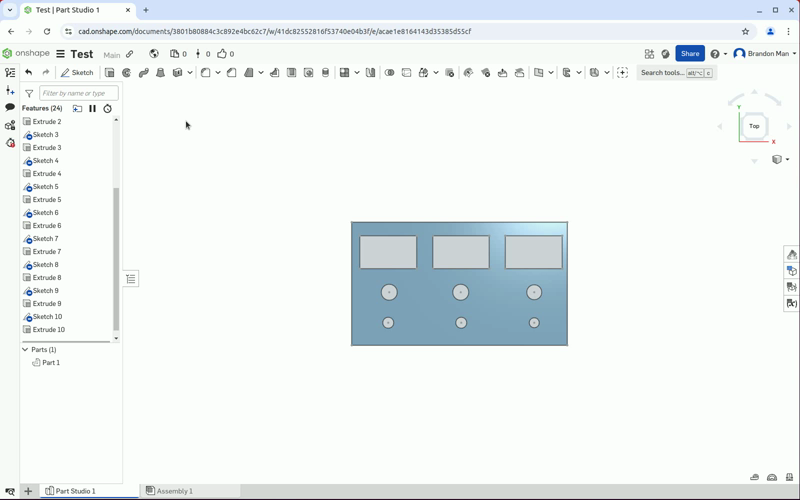
key(shift+7)
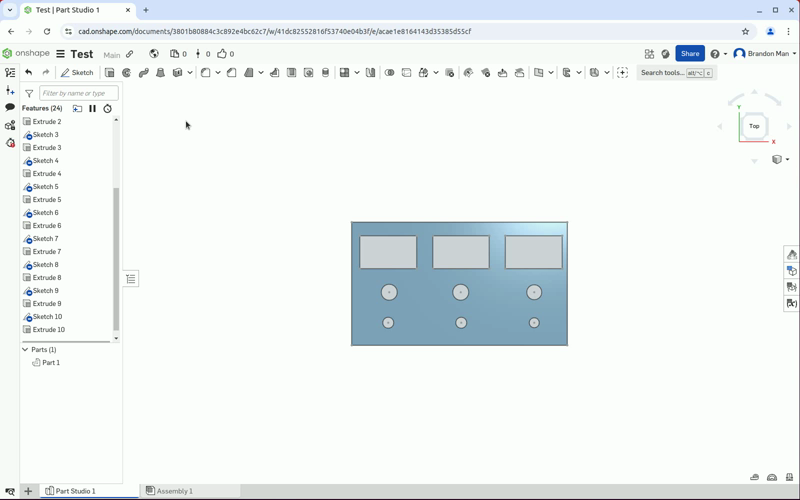
key(up, 3)
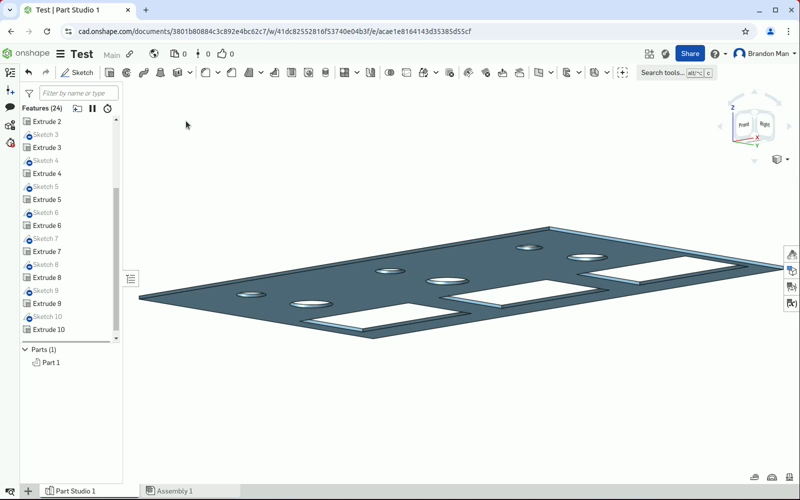
key(left, 3)
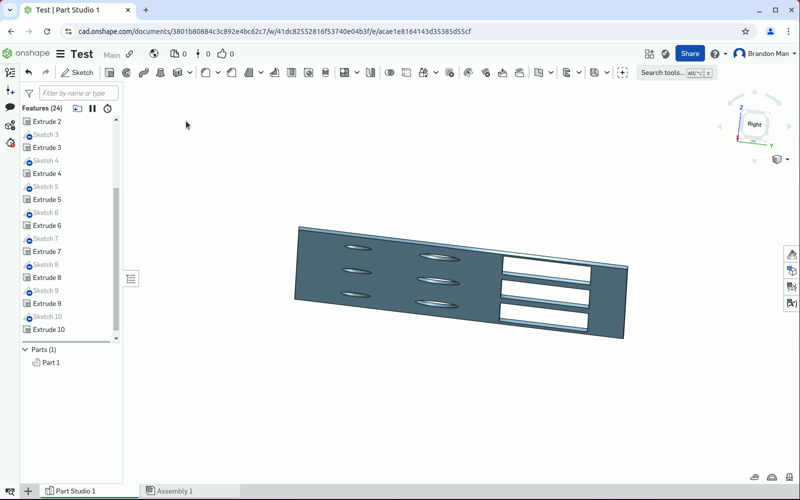
key(right, 3)
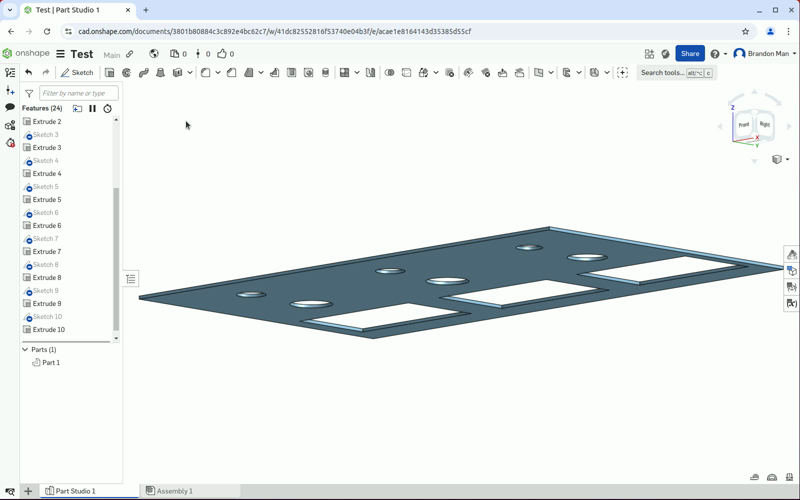
key(down, 3)
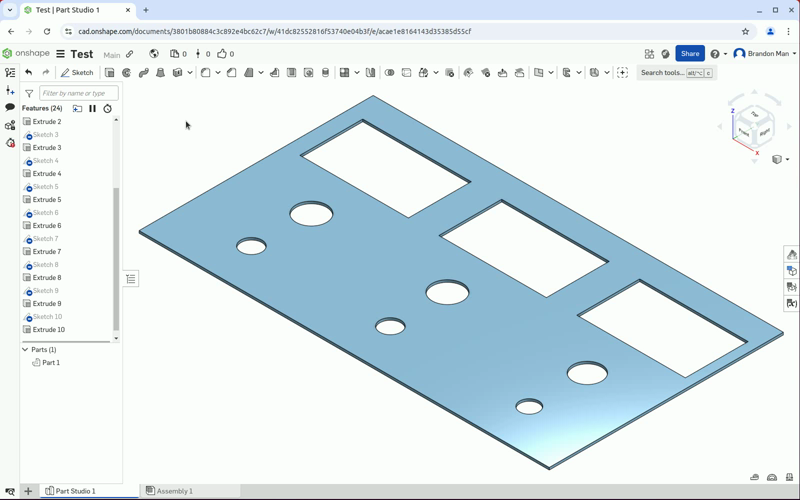
mouse_move(69, 85)
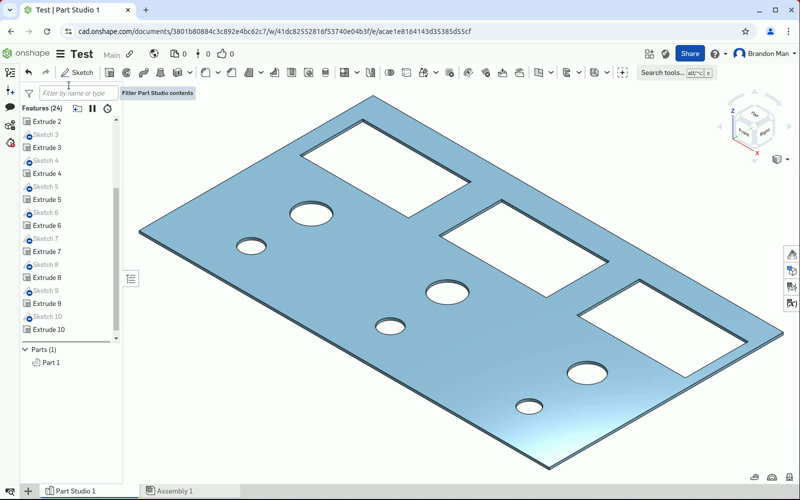
click(69, 85)